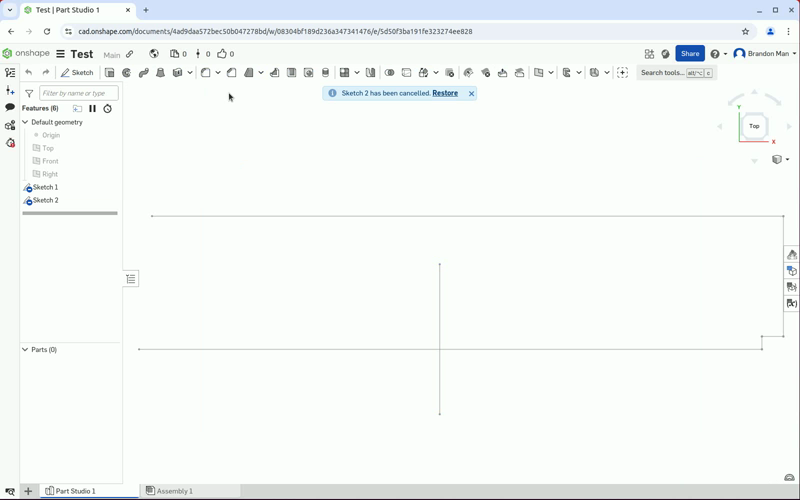
key(shift+h)
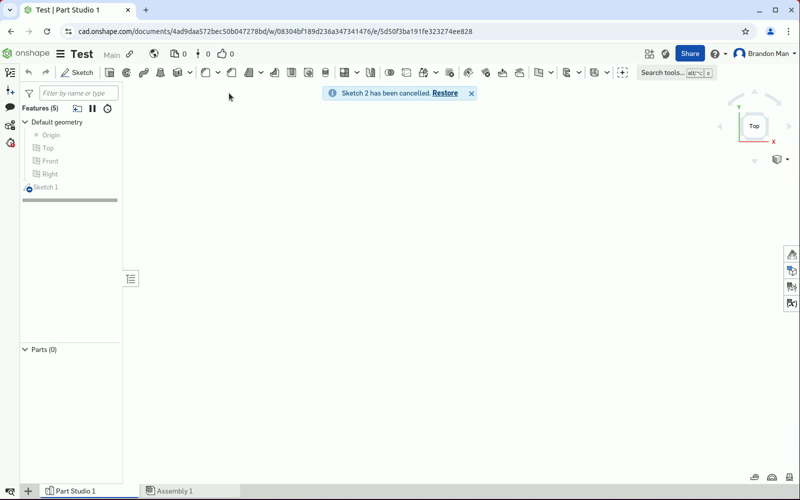
mouse_move(73, 352)
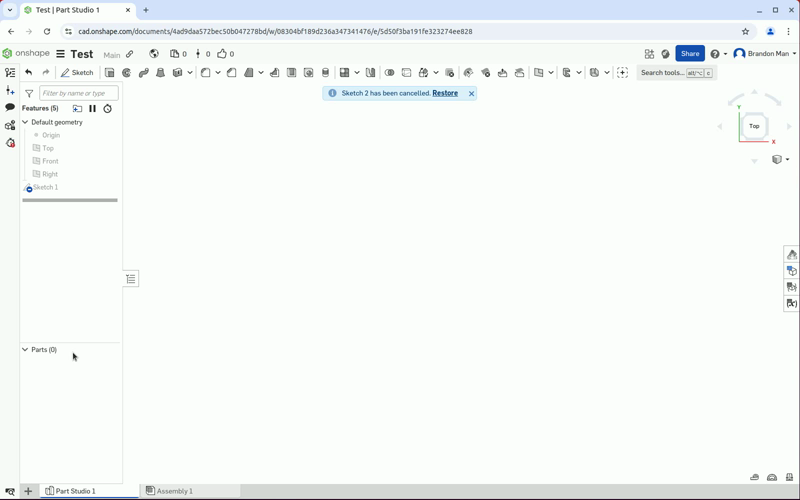
key(y)
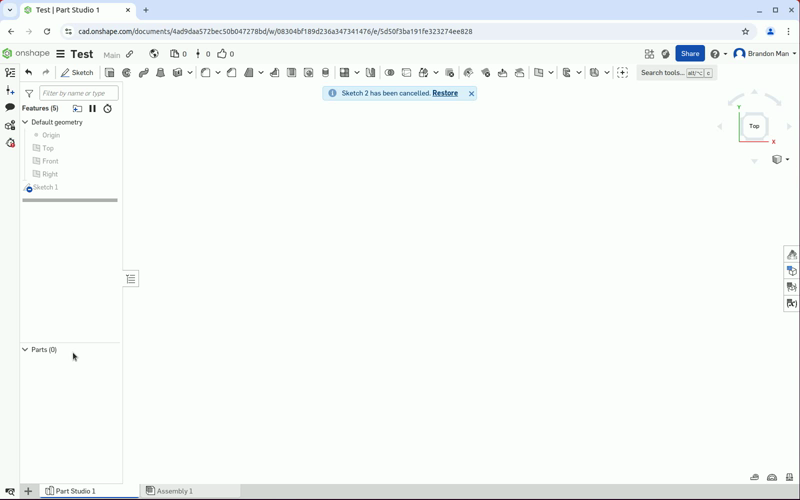
key(shift+p)
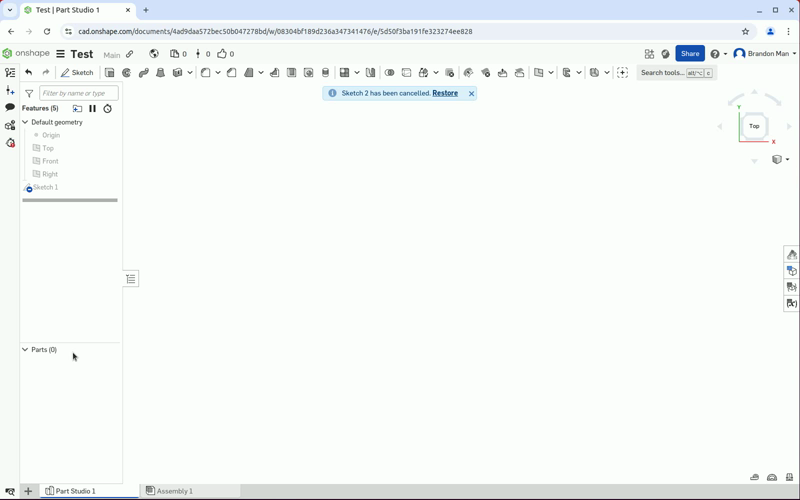
key(space)
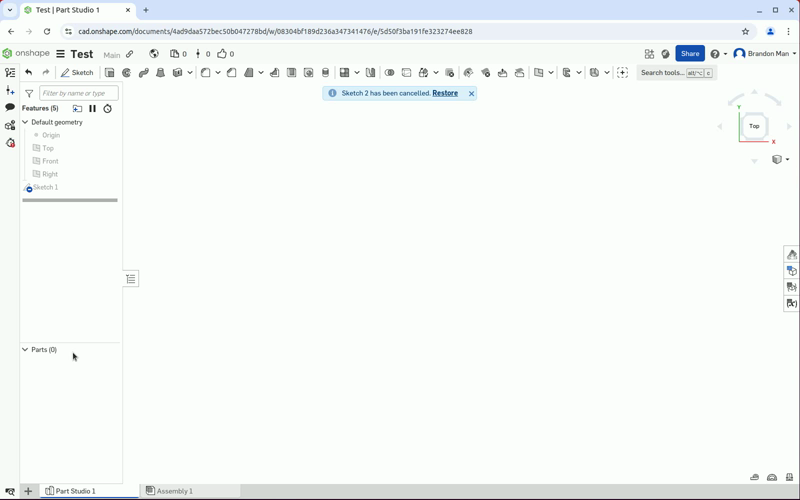
key_down(shift)
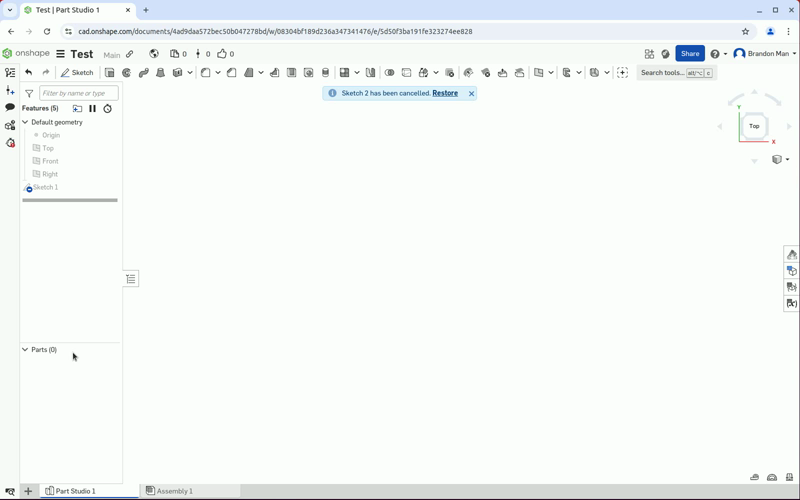
key(up)
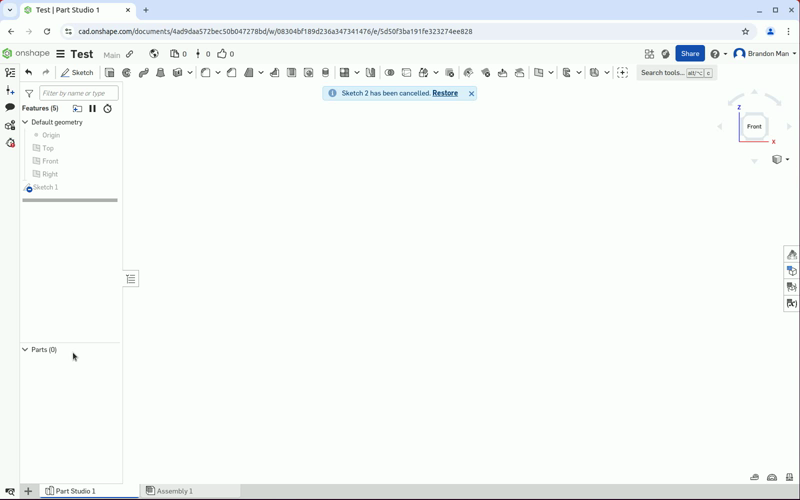
key_up(shift)
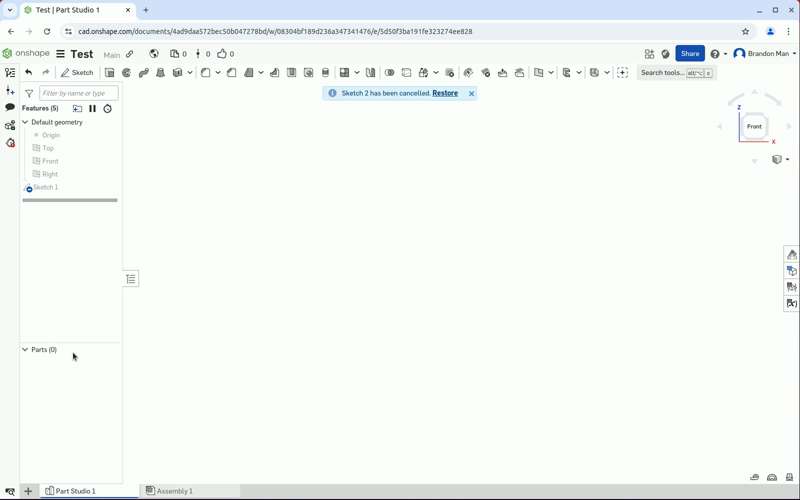
mouse_move(73, 352)
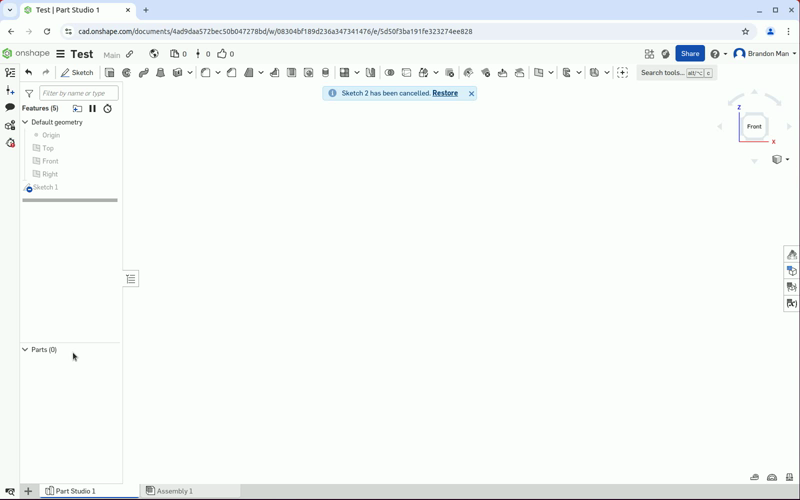
key(shift+y)
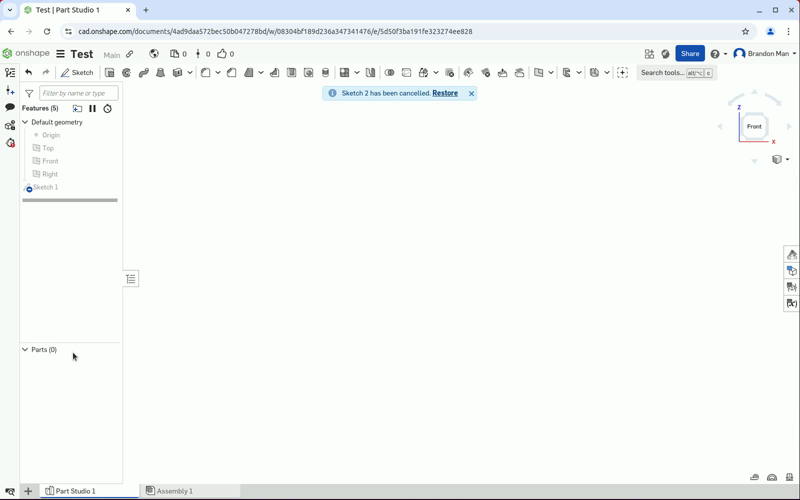
key(shift+s)
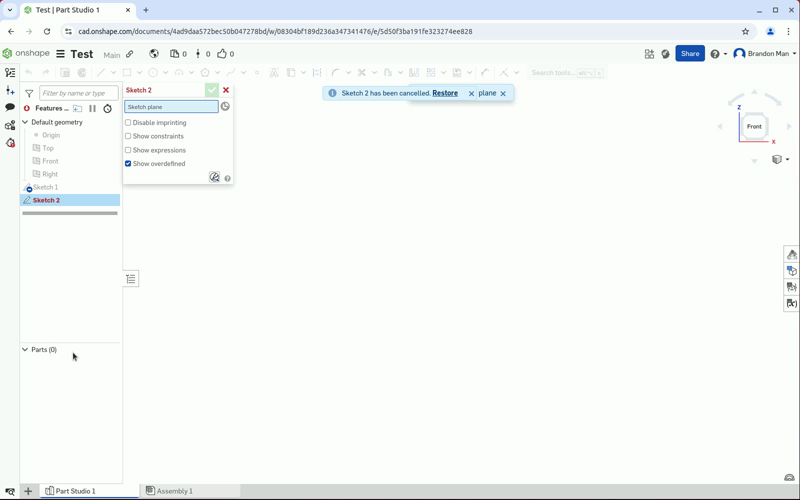
mouse_move(73, 163)
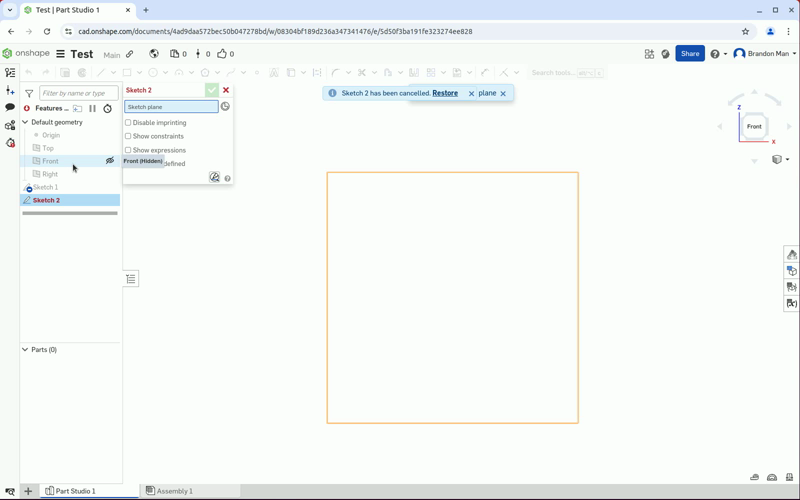
click(73, 163)
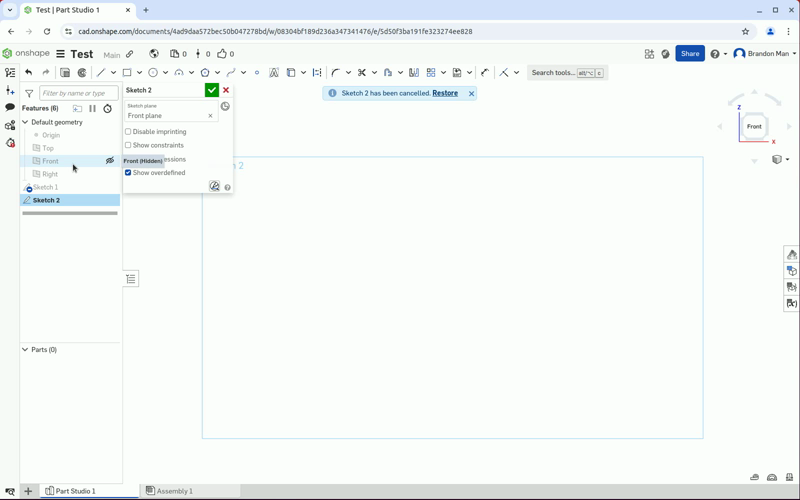
mouse_move(73, 352)
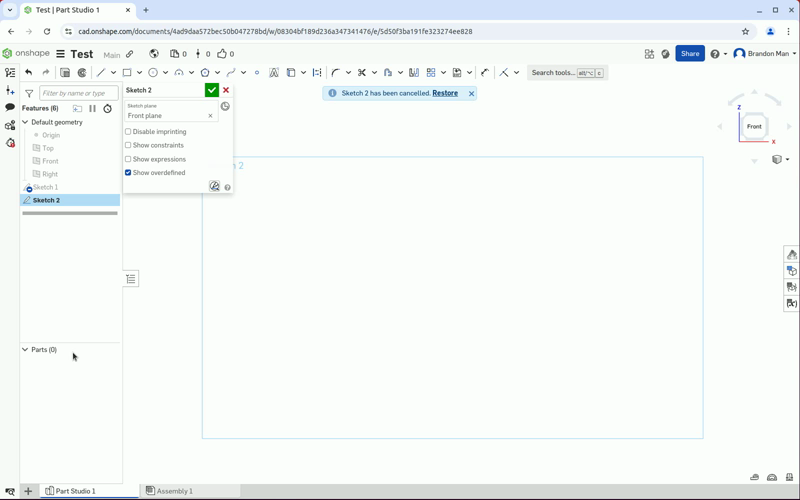
key(y)
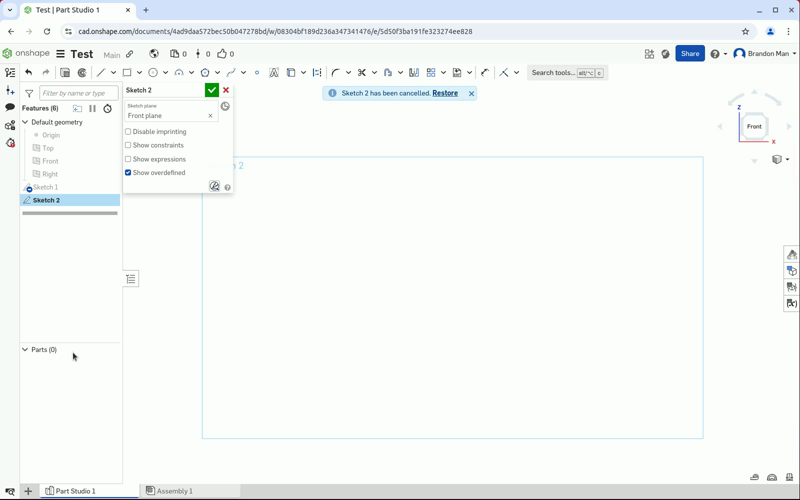
key(l)
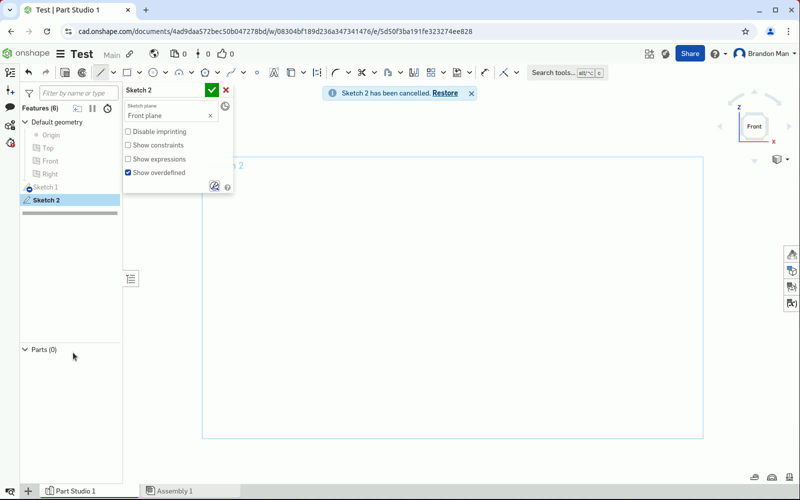
key_down(shift)
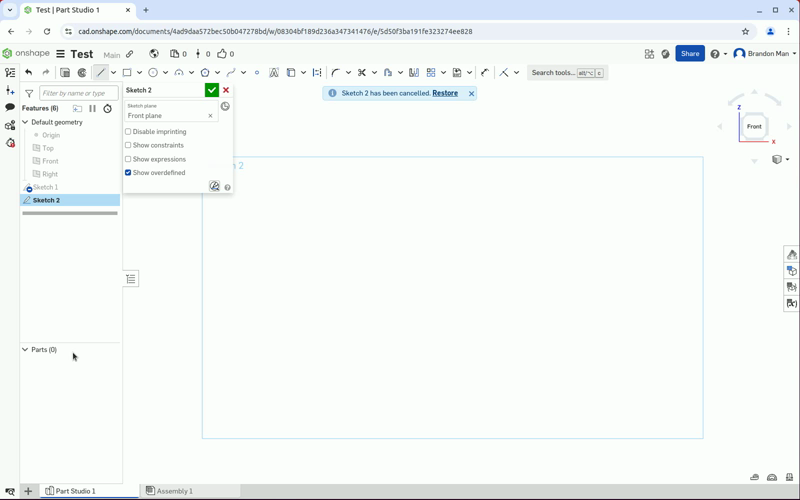
mouse_move(366, 395)
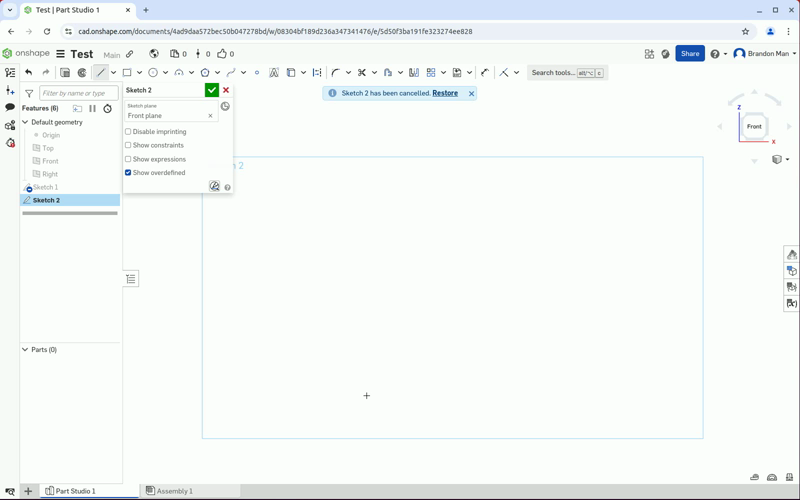
click(366, 395)
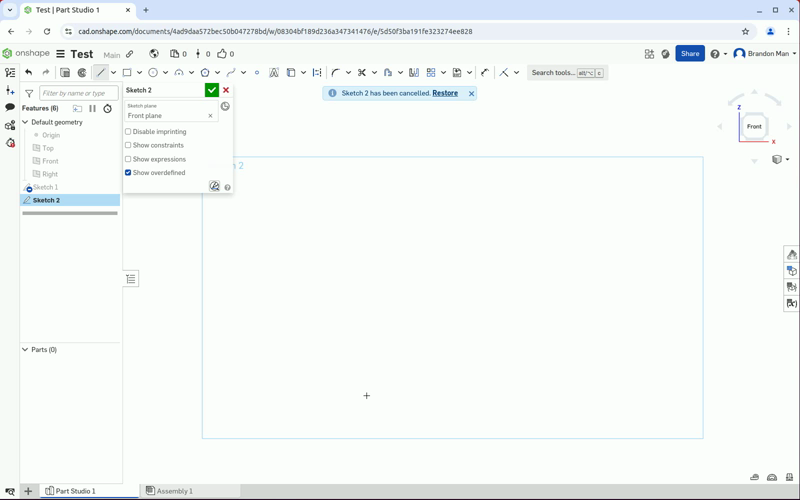
key_up(shift)
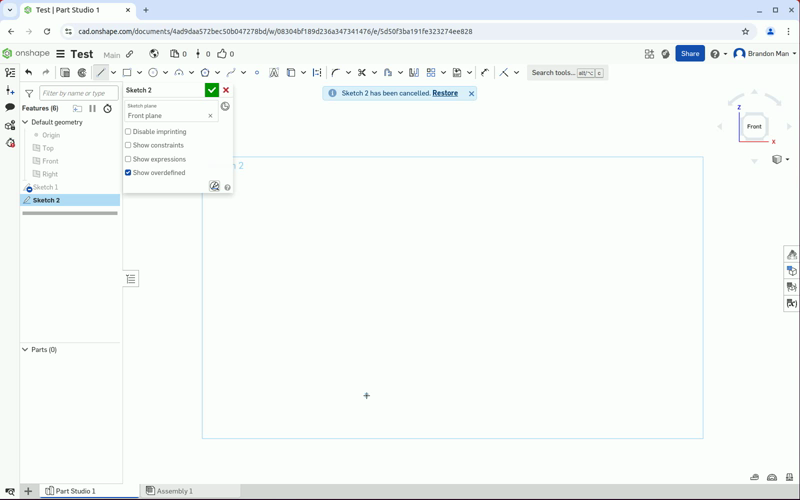
key_down(shift)
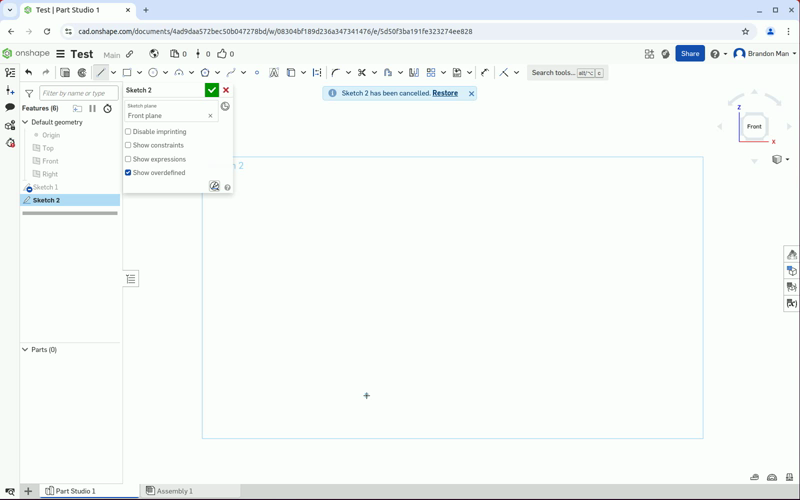
mouse_move(461, 395)
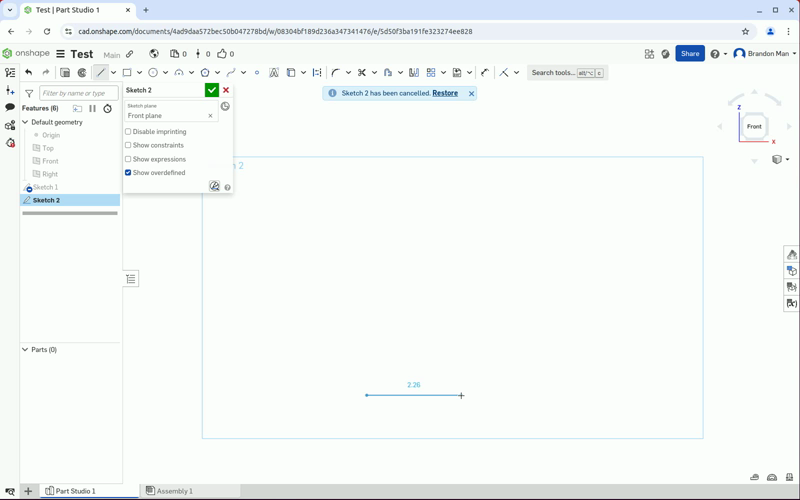
click(461, 395)
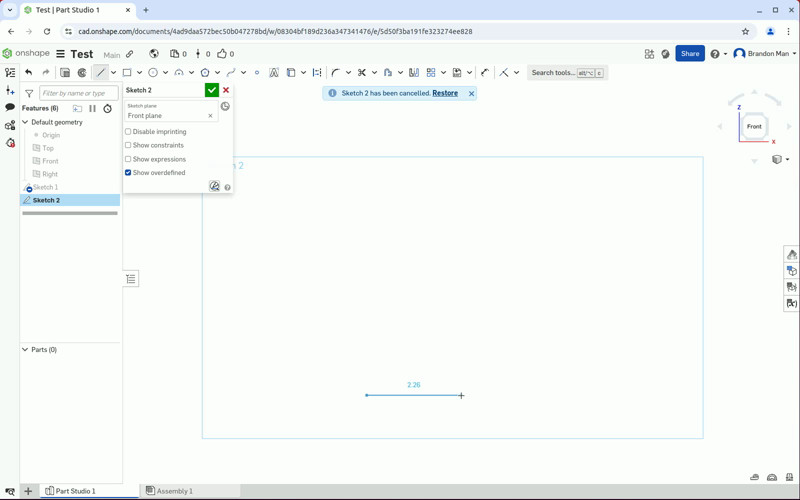
key_up(shift)
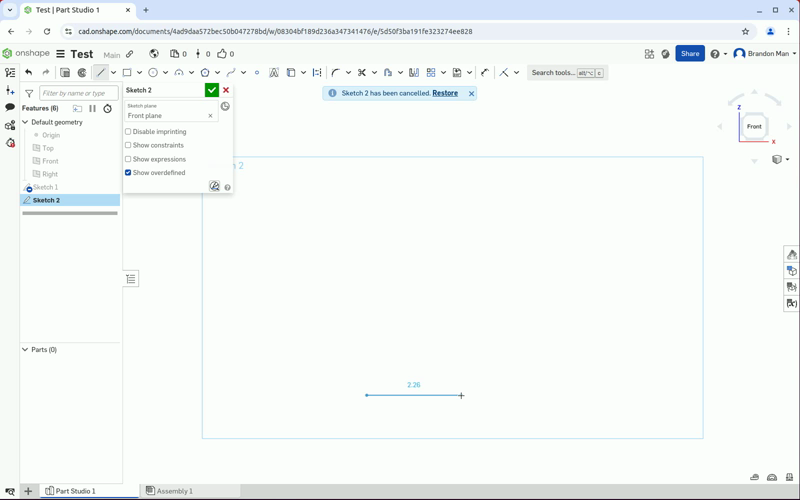
key_down(shift)
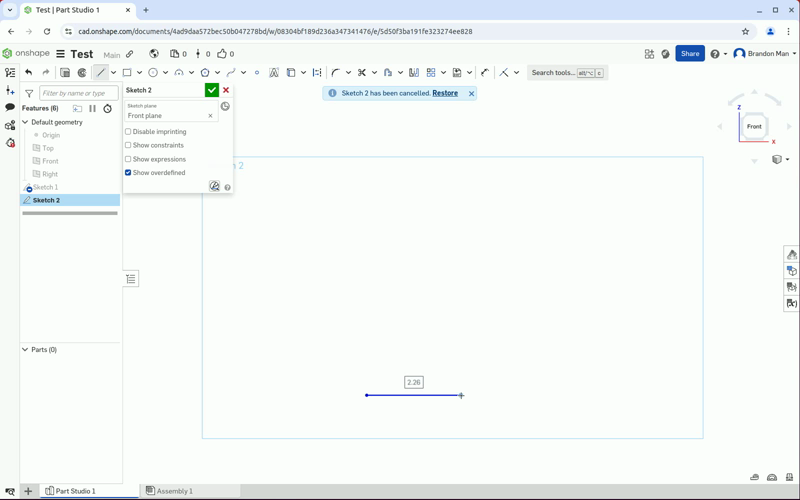
mouse_move(553, 395)
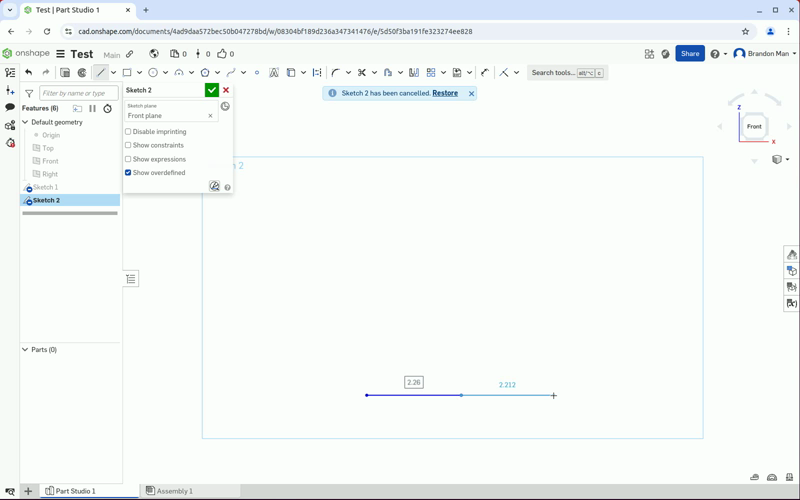
click(553, 395)
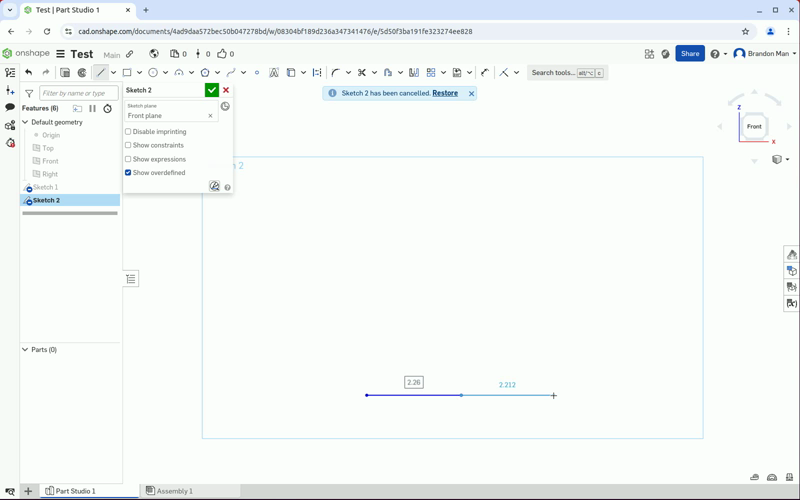
key_up(shift)
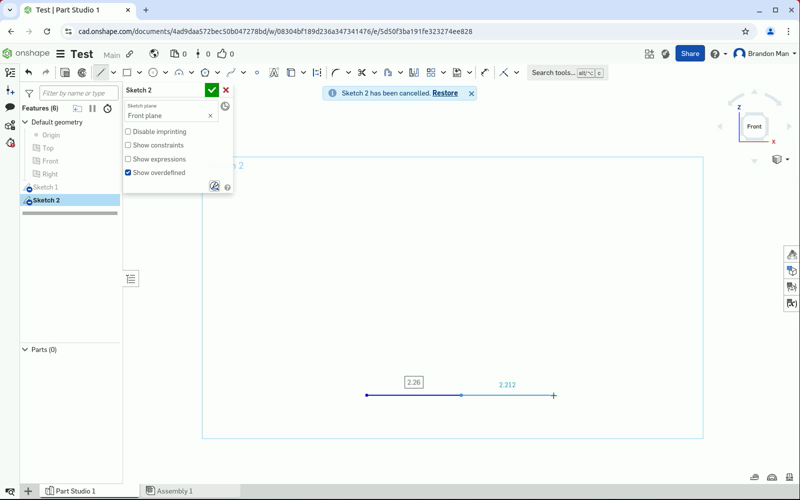
key_down(shift)
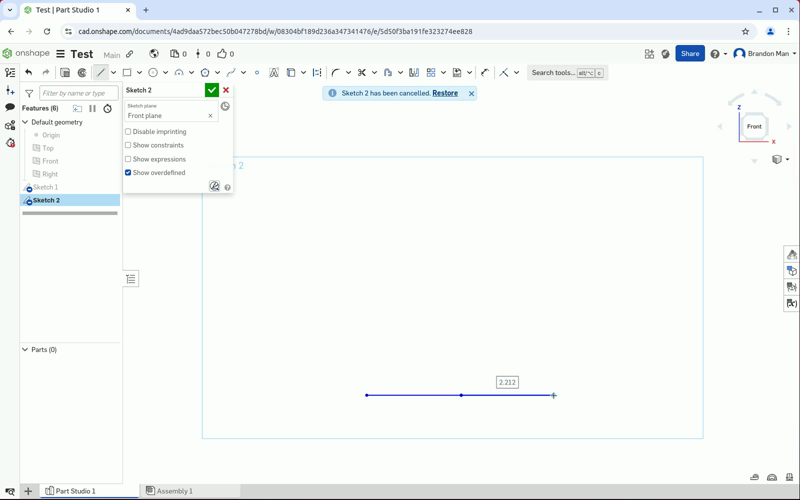
mouse_move(583, 395)
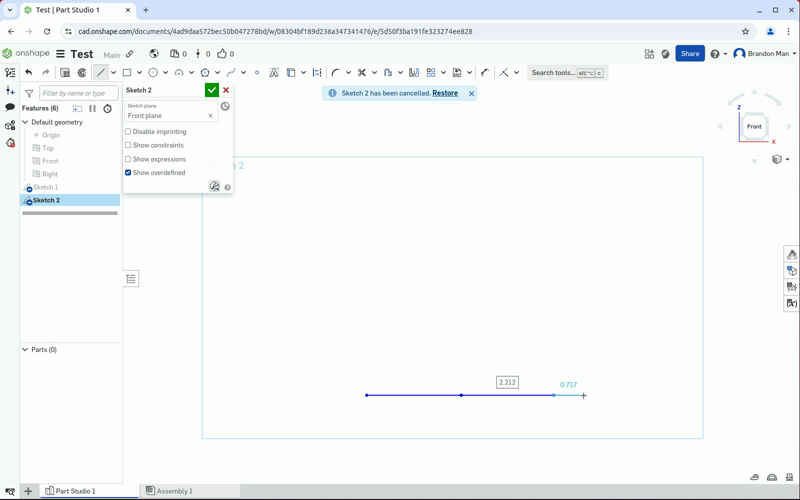
mouse_move(553, 366)
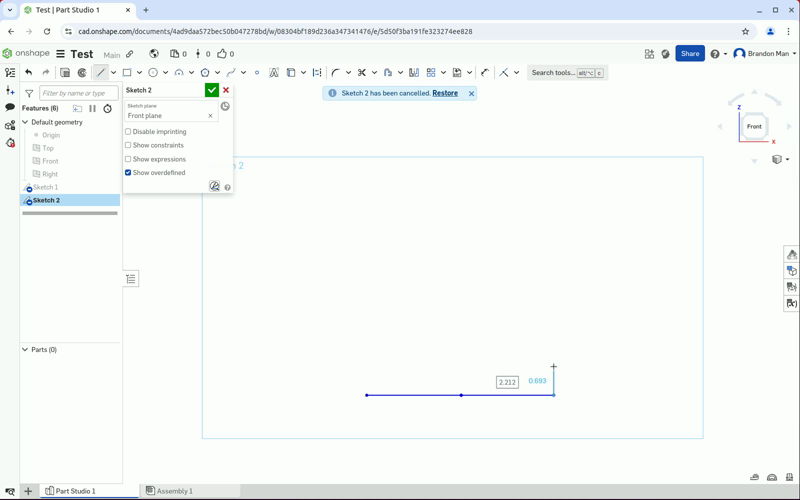
click(553, 366)
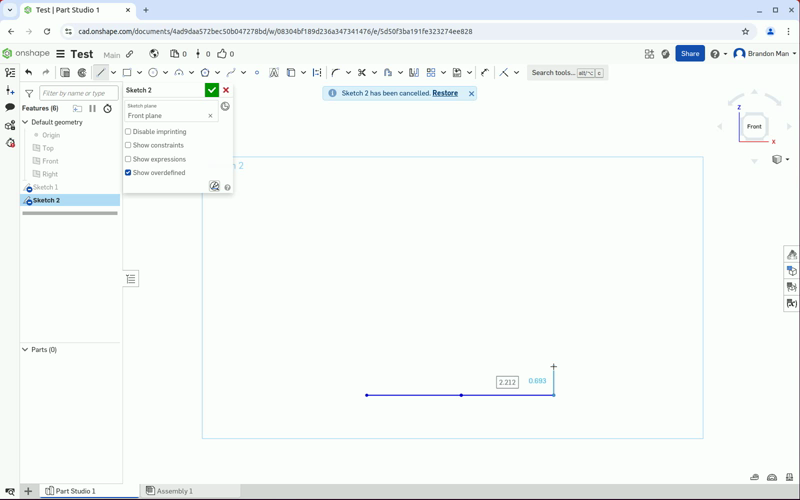
key_up(shift)
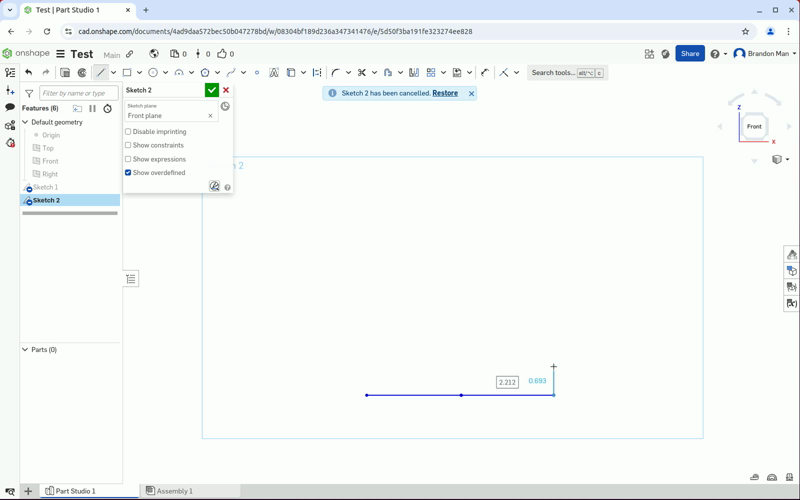
key_down(shift)
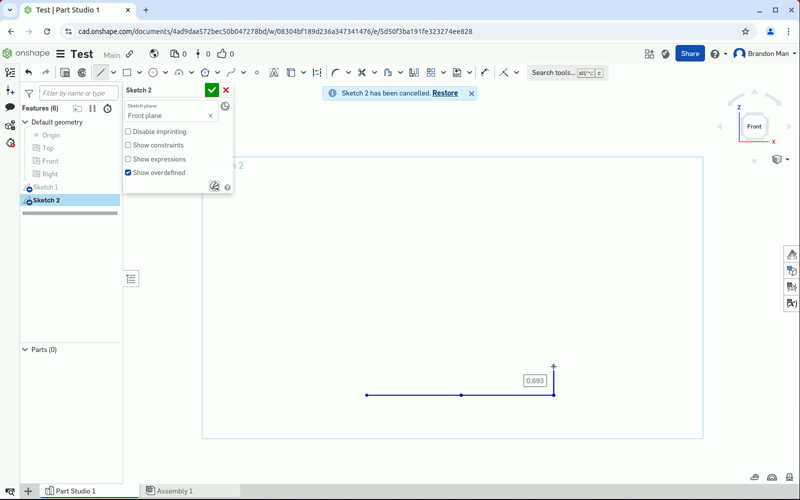
mouse_move(583, 366)
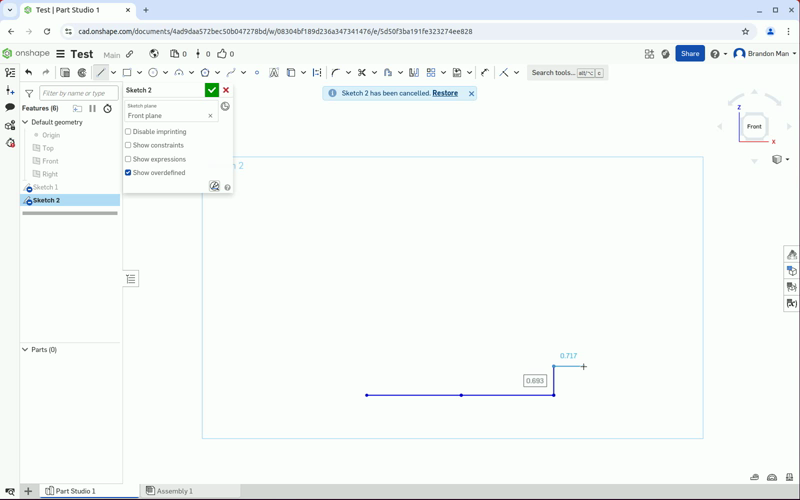
mouse_move(508, 366)
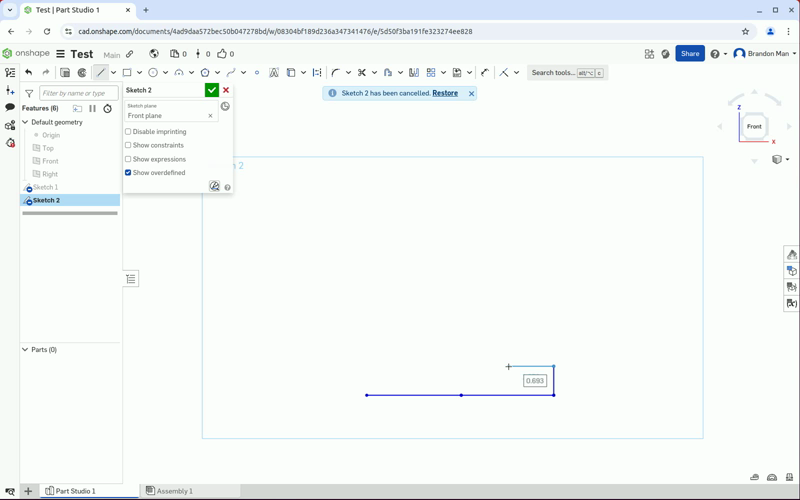
click(508, 366)
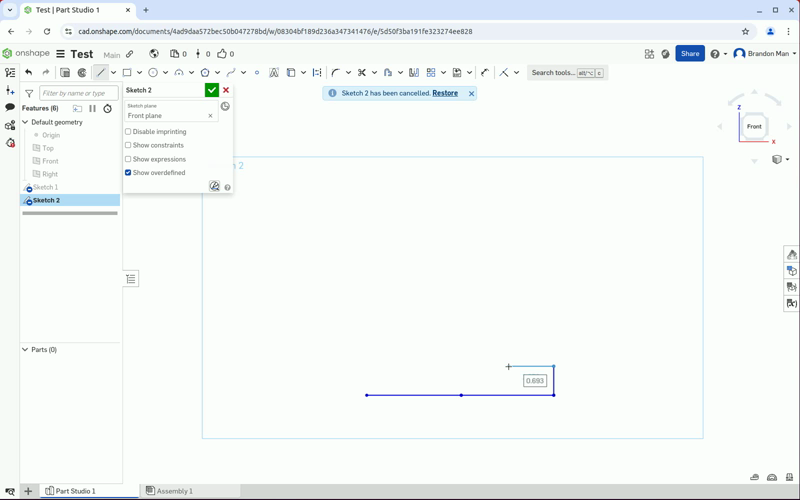
key_up(shift)
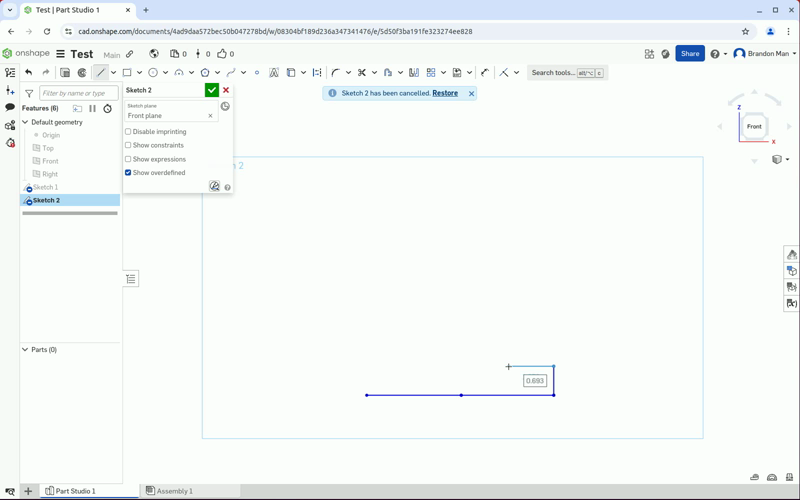
key_down(shift)
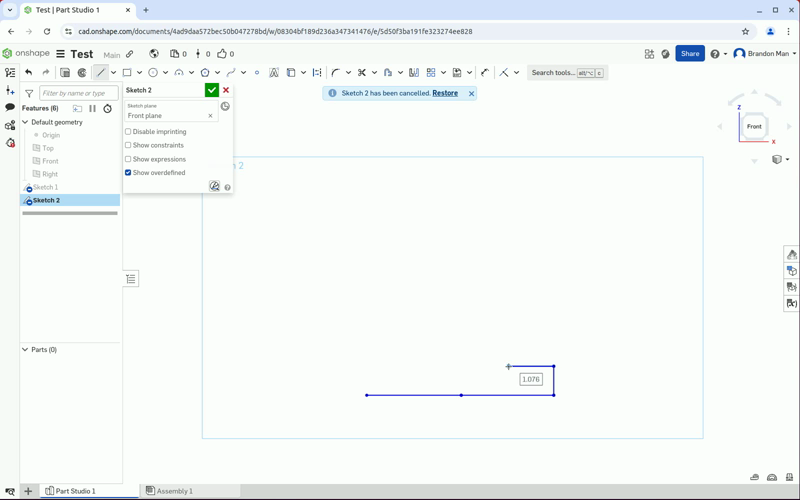
mouse_move(506, 283)
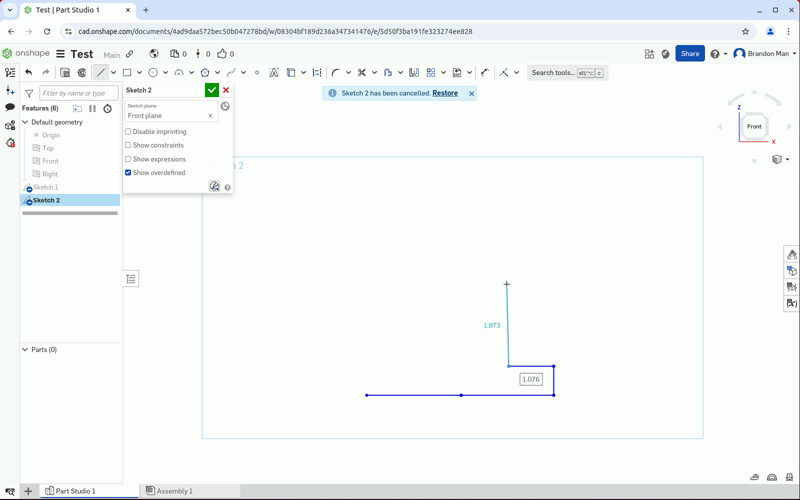
click(506, 283)
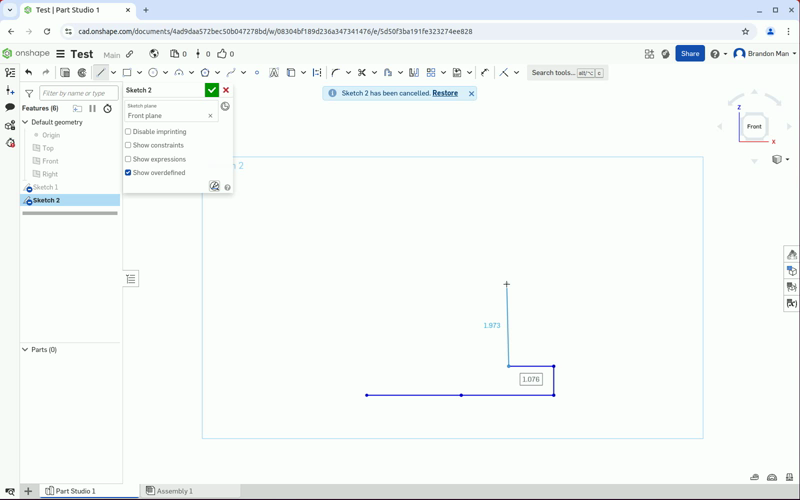
key_up(shift)
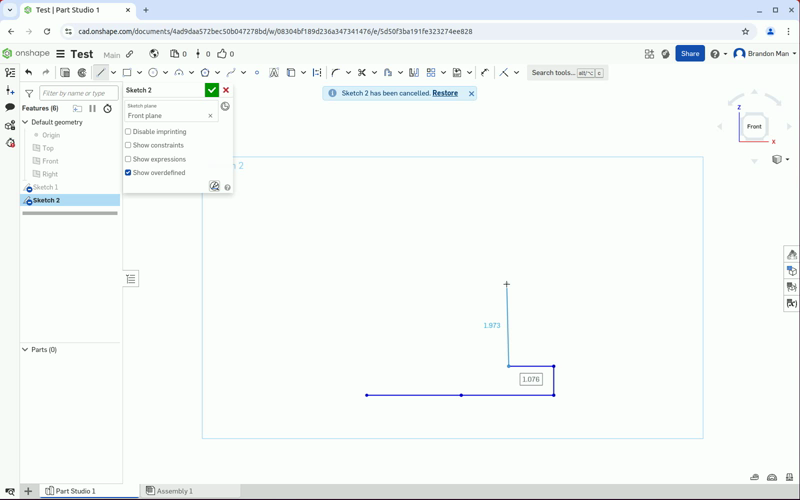
key(esc)
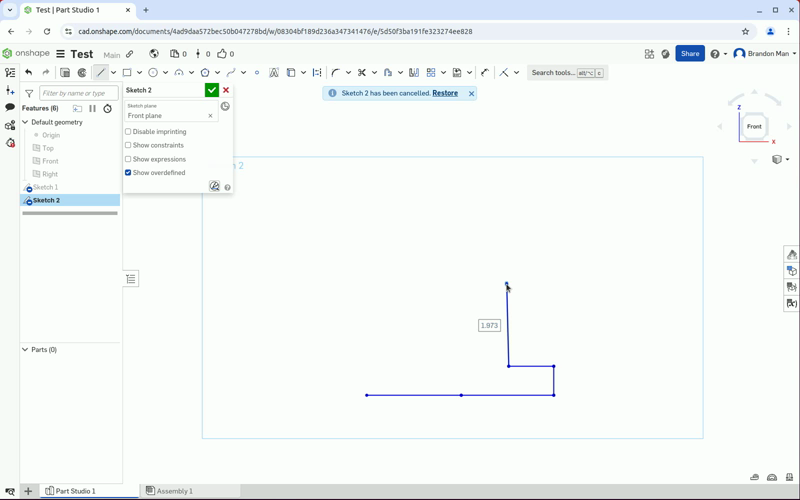
key(a)
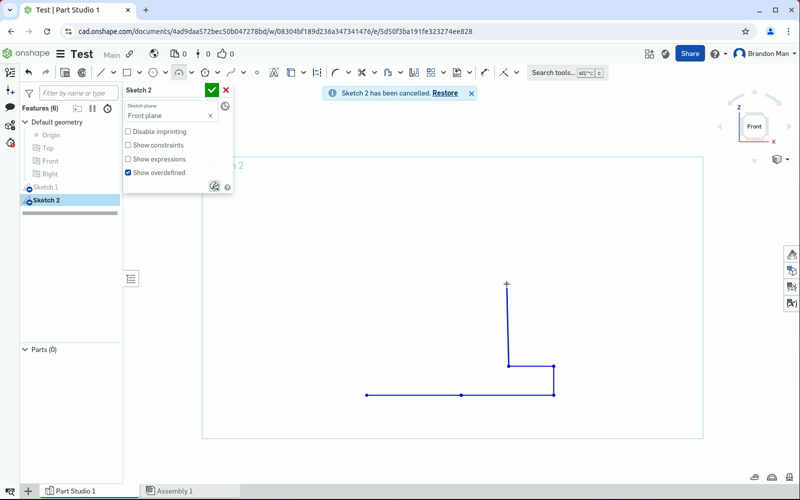
mouse_move(506, 283)
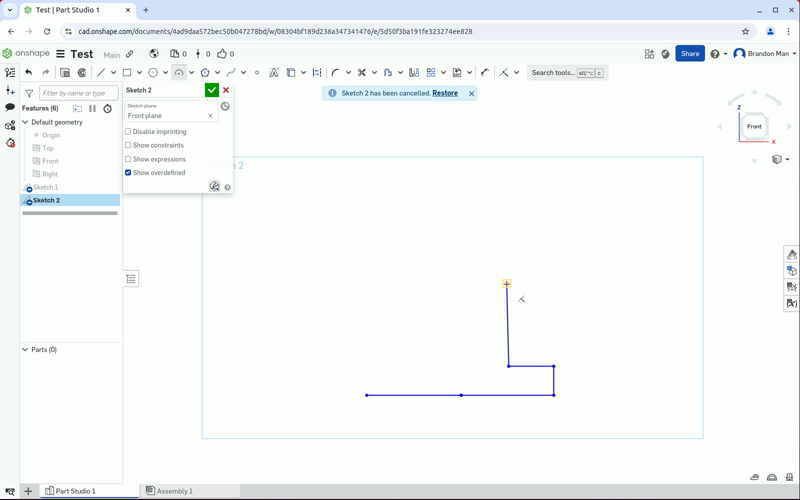
click(506, 283)
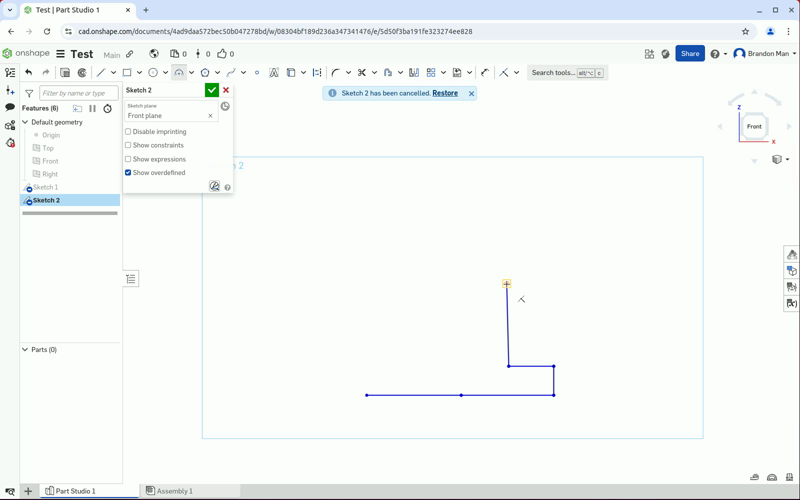
key_down(shift)
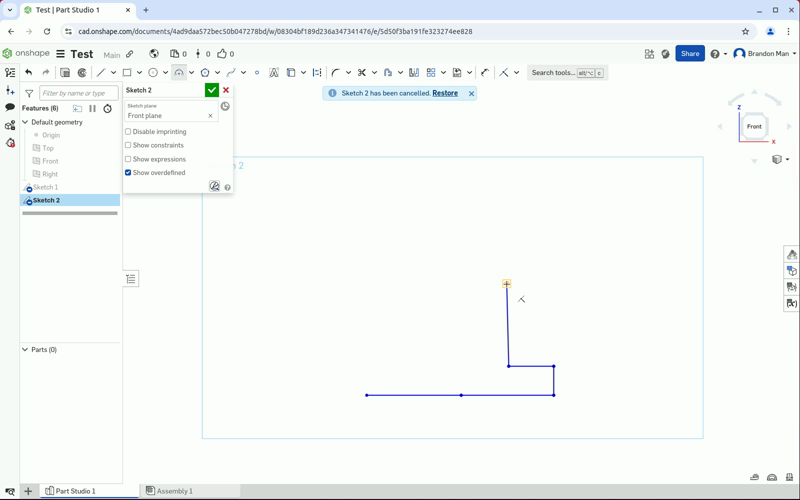
mouse_move(414, 283)
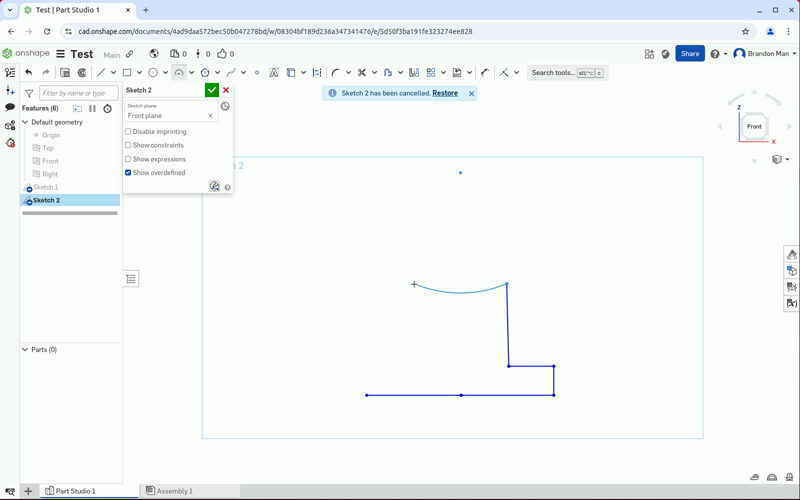
click(414, 283)
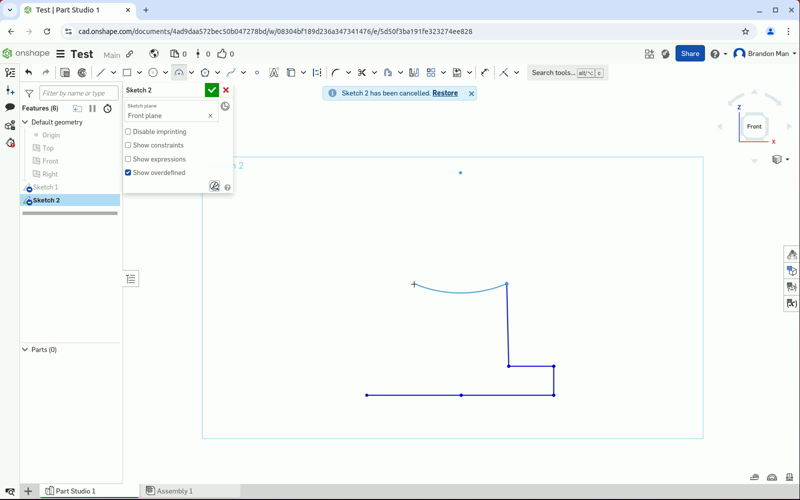
mouse_move(460, 329)
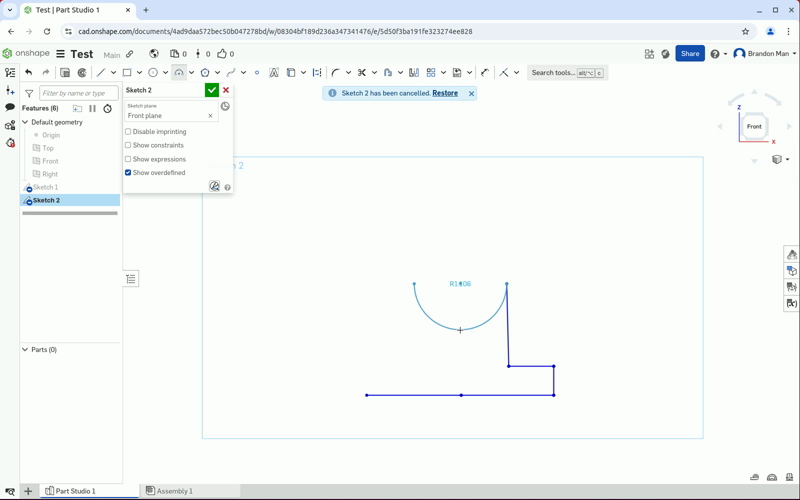
click(460, 329)
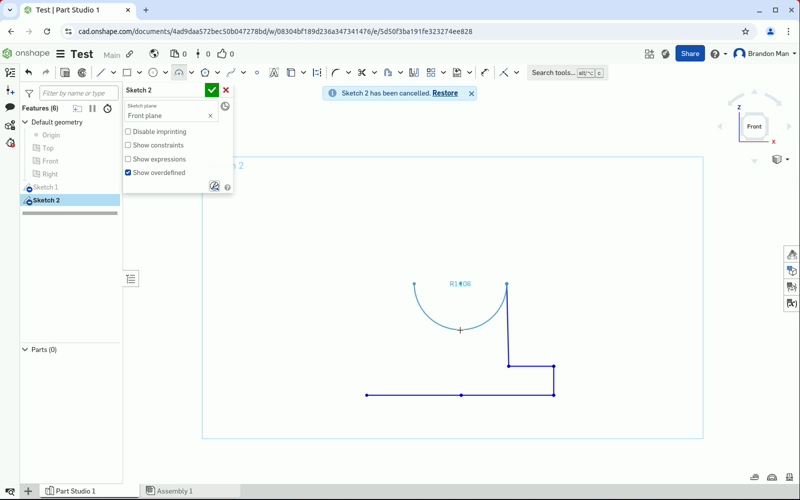
key_up(shift)
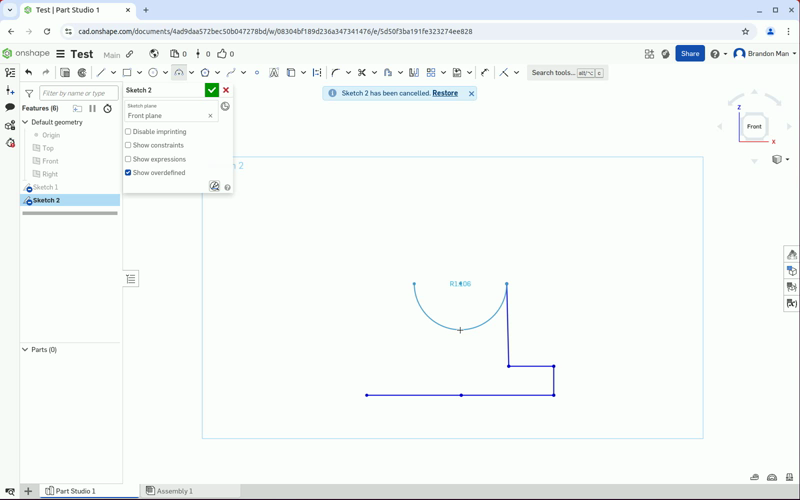
key(esc)
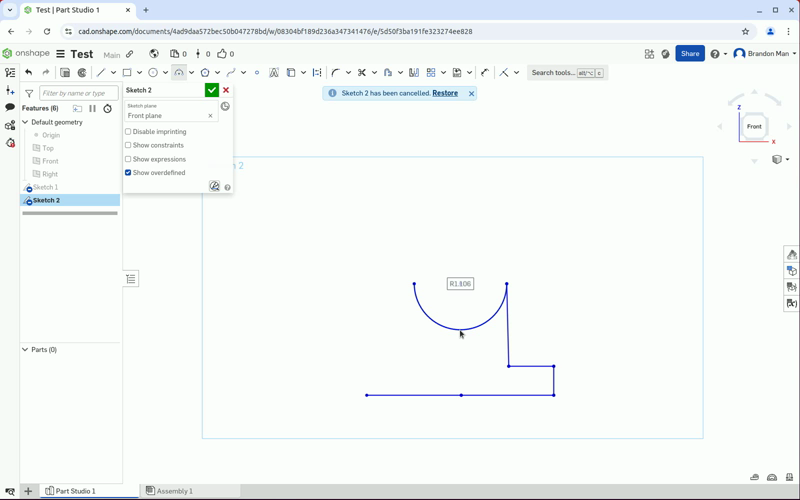
key(l)
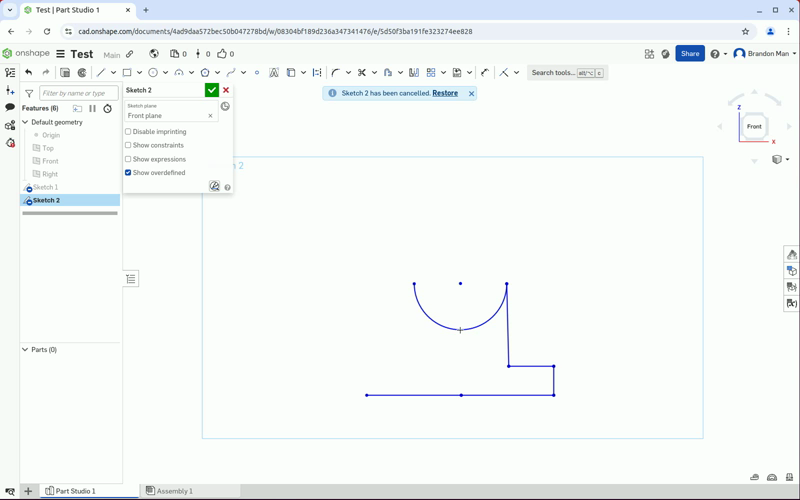
mouse_move(414, 283)
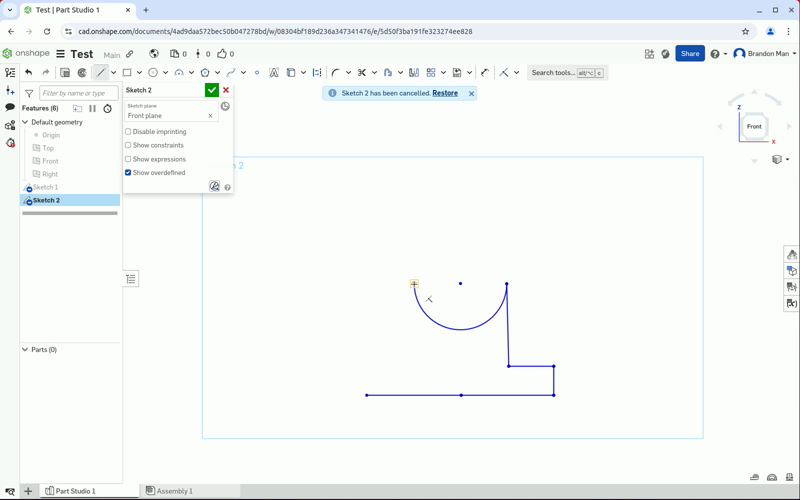
click(414, 283)
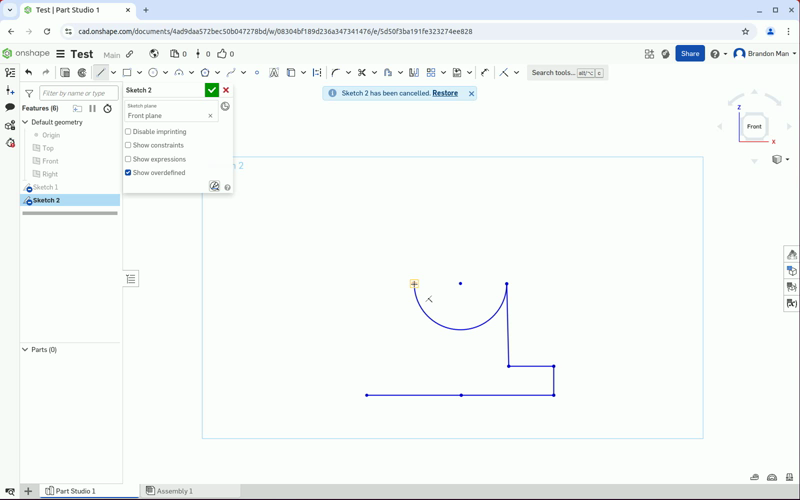
key_down(shift)
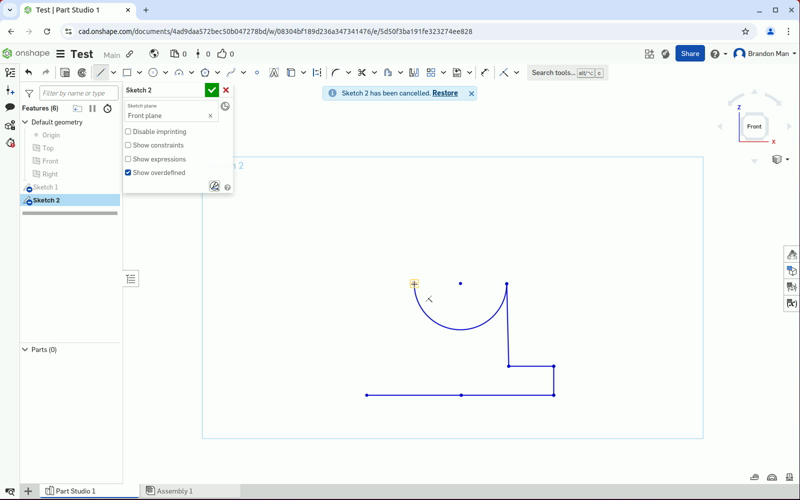
mouse_move(412, 366)
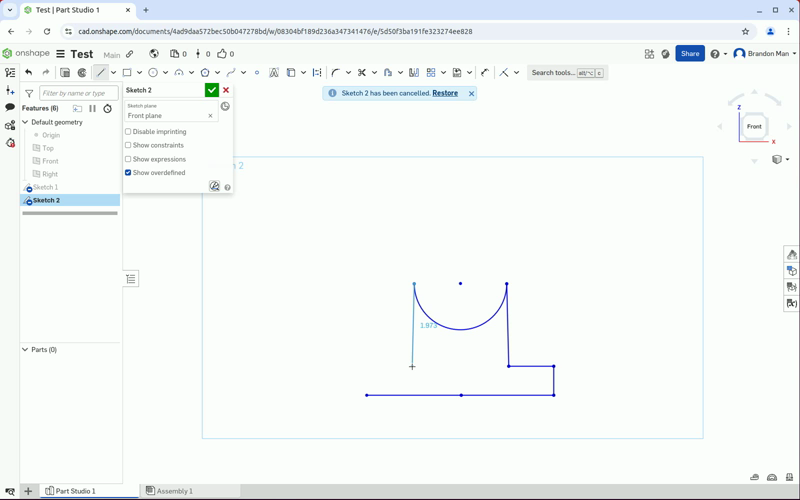
click(412, 366)
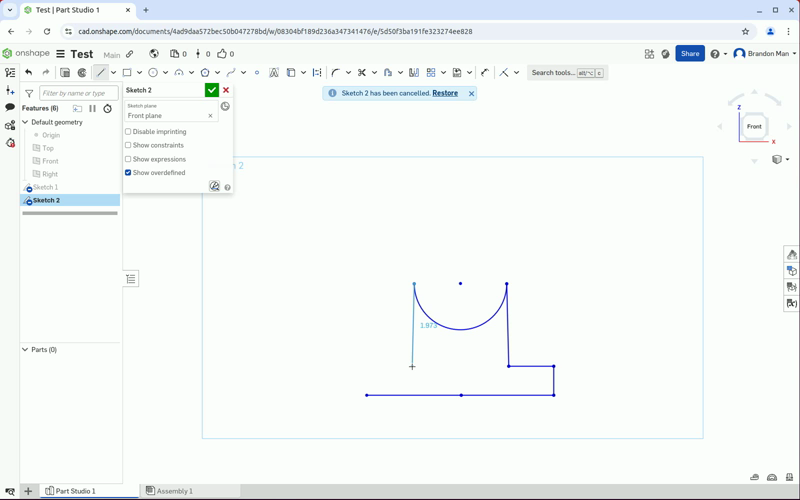
key_up(shift)
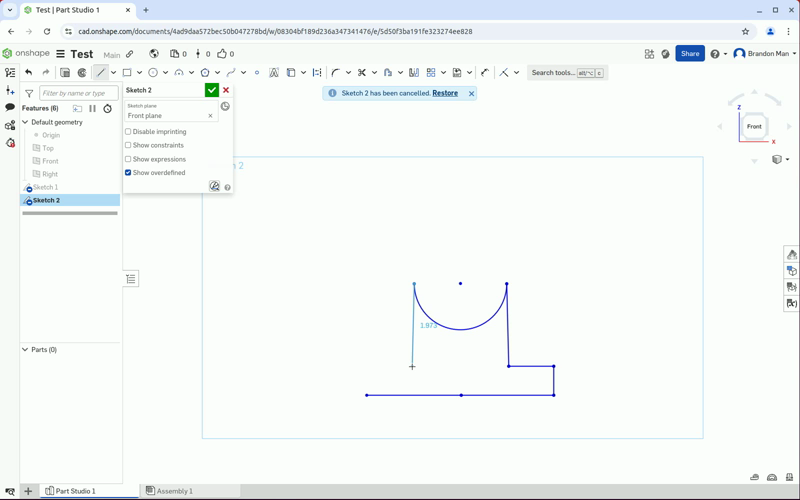
key_down(shift)
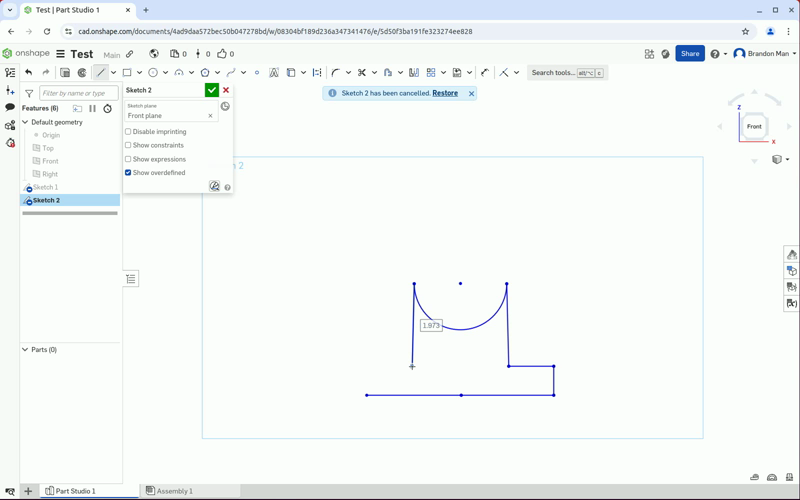
mouse_move(442, 366)
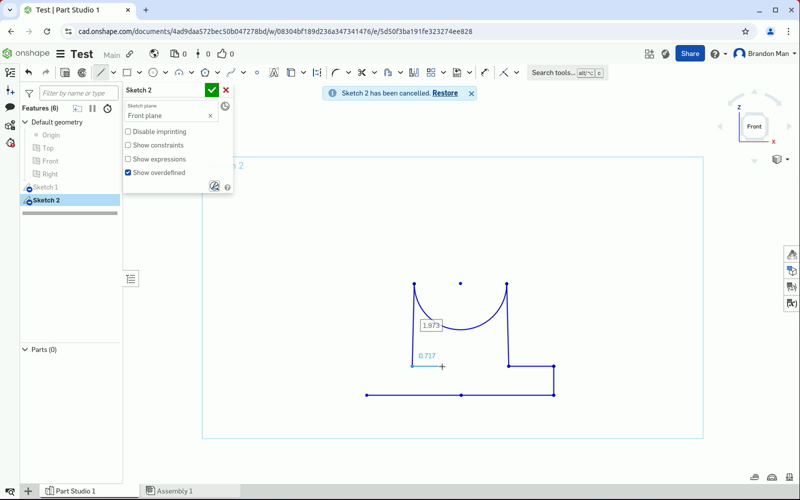
mouse_move(366, 366)
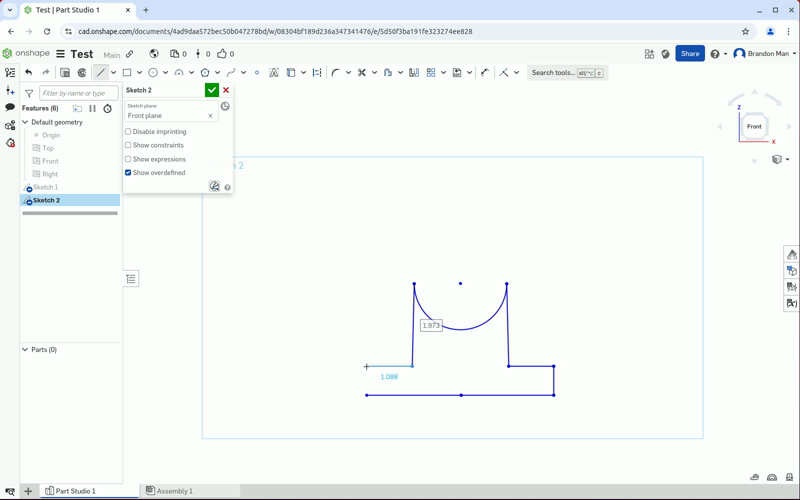
click(366, 366)
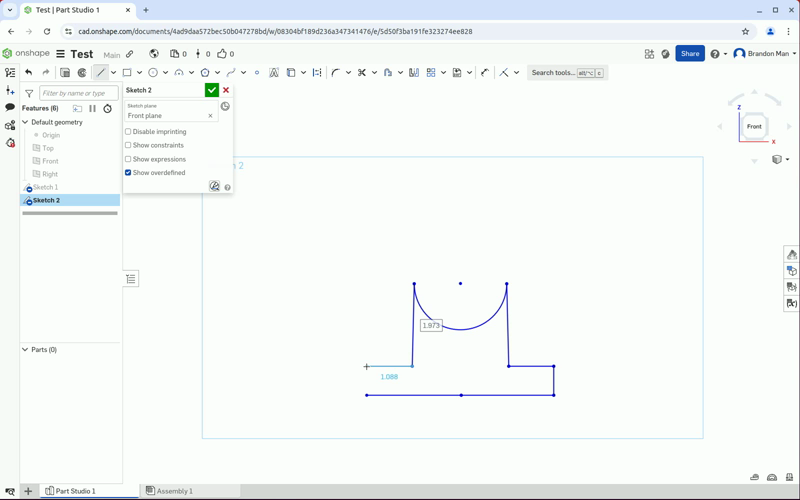
key_up(shift)
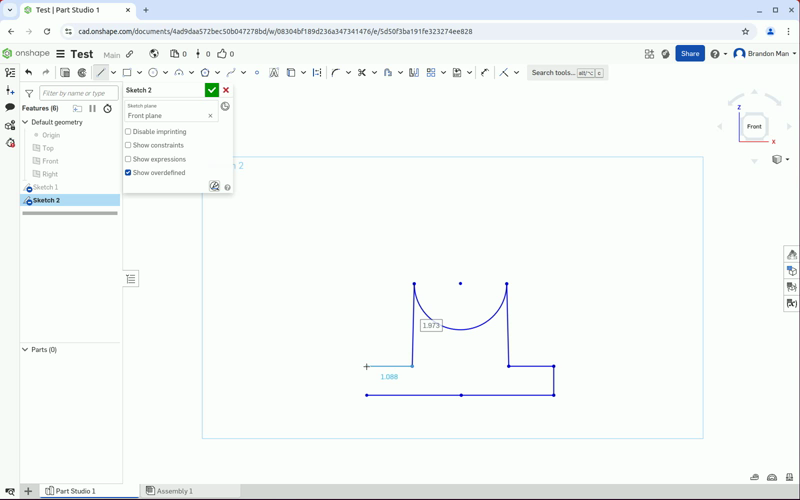
mouse_move(396, 366)
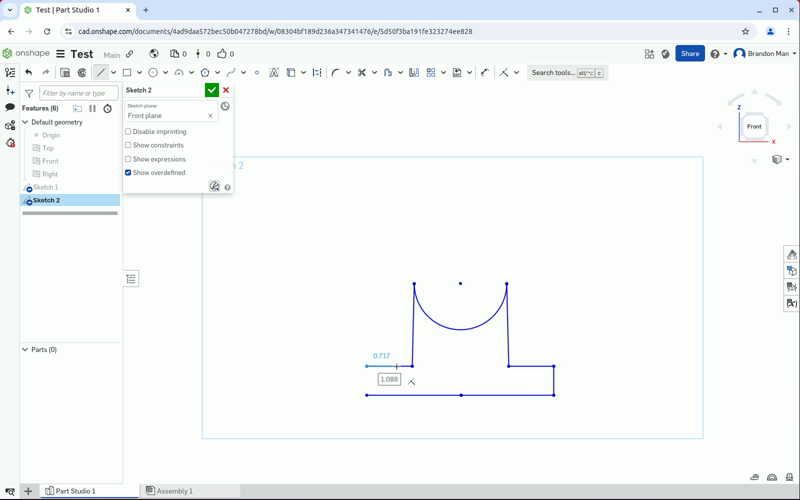
key_down(shift)
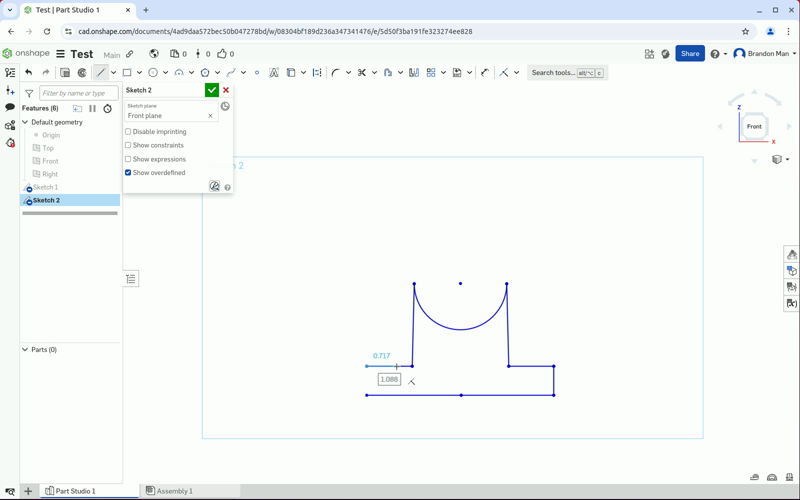
mouse_move(366, 395)
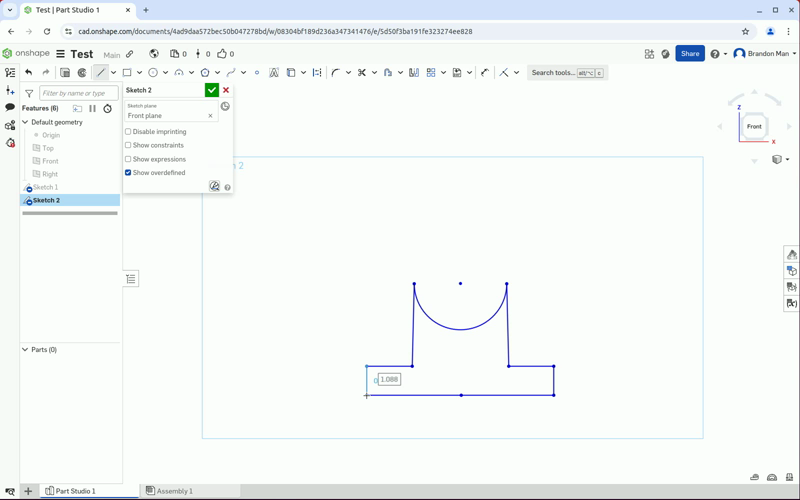
key_up(shift)
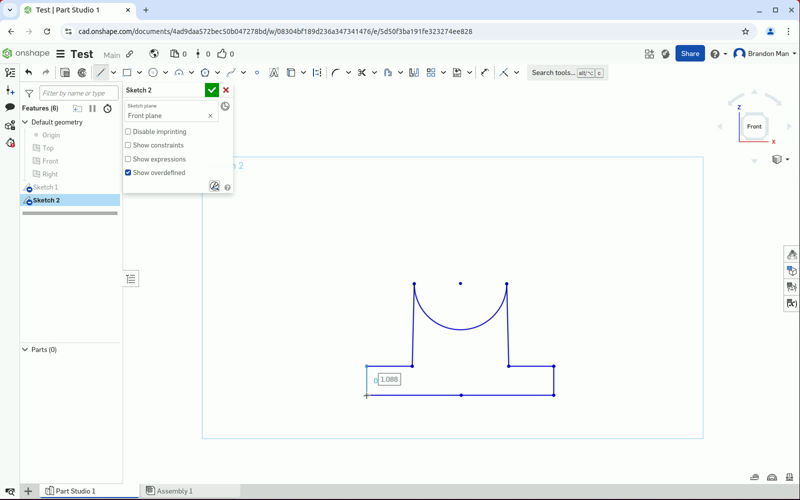
click(366, 395)
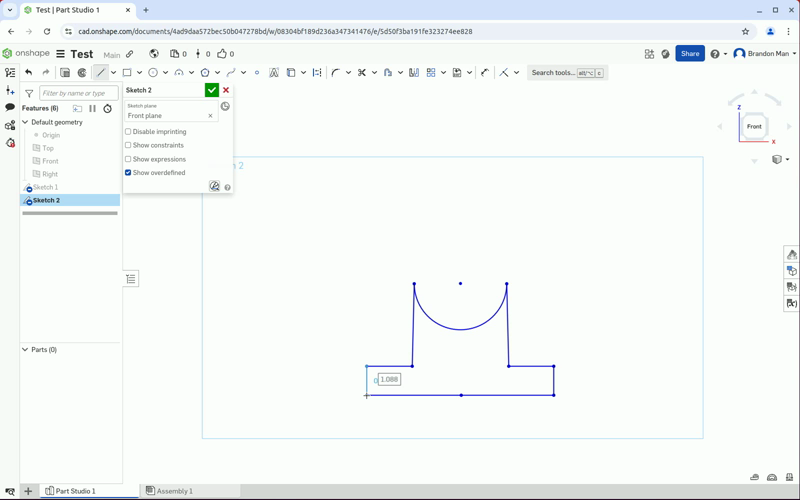
key(esc)
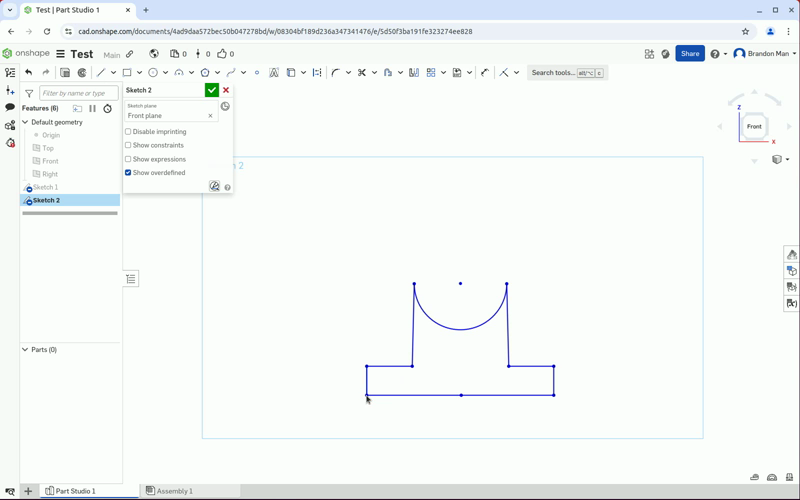
mouse_move(482, 324)
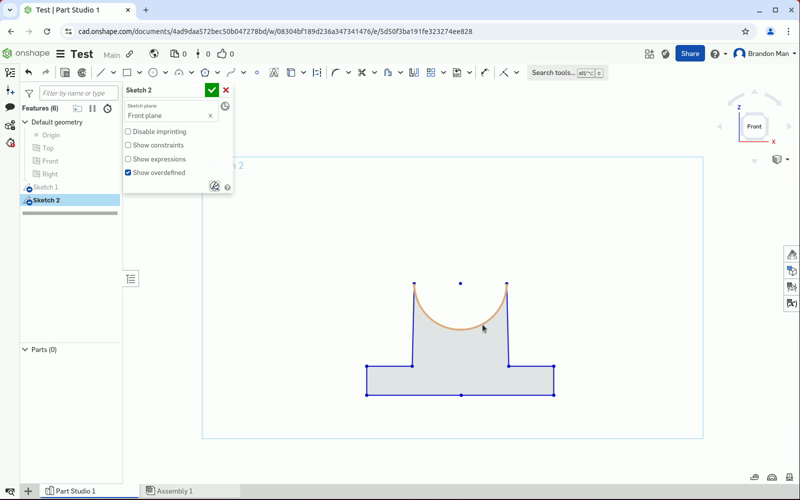
scroll(6)
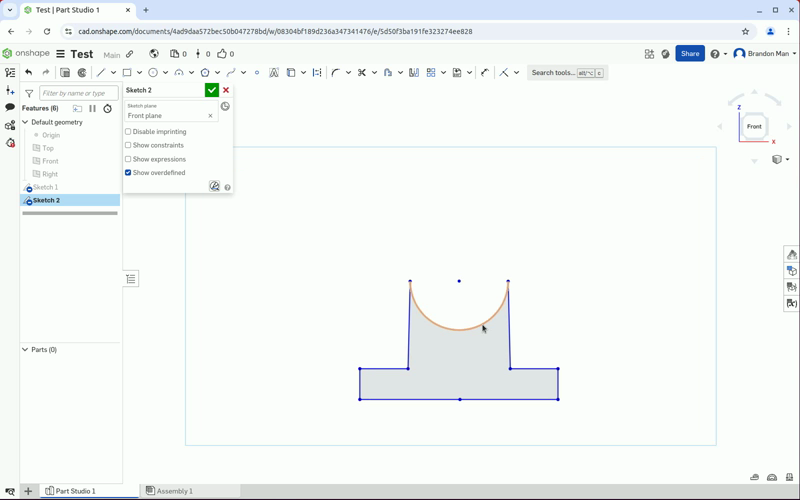
scroll(6)
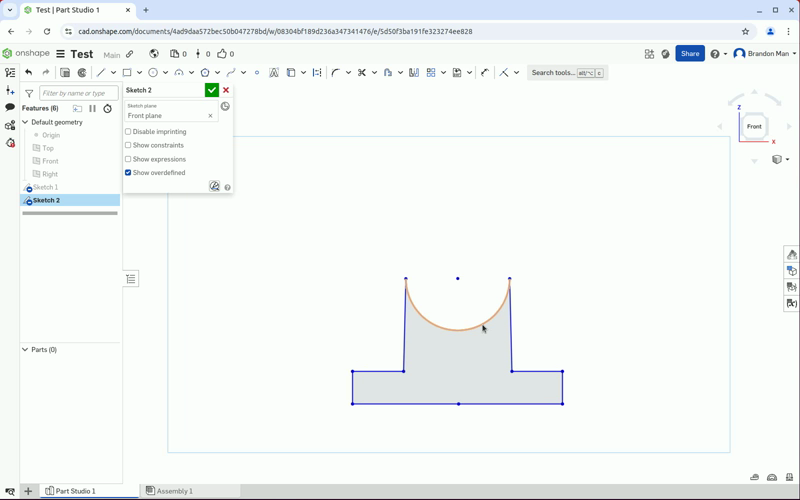
scroll(6)
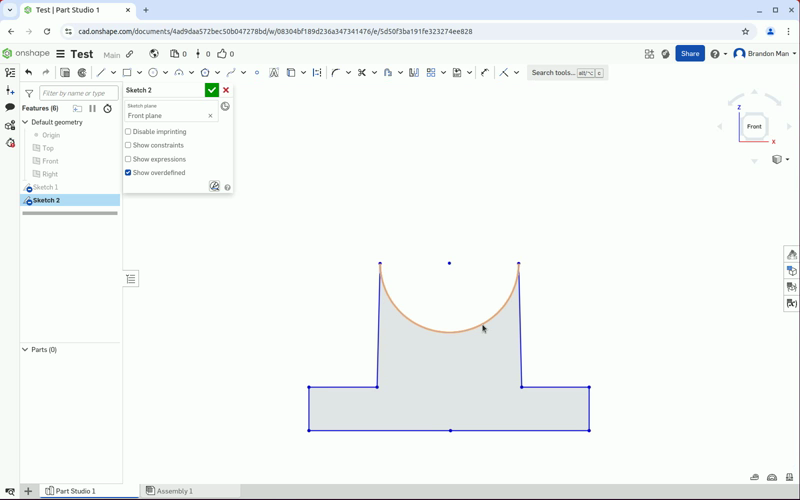
scroll(6)
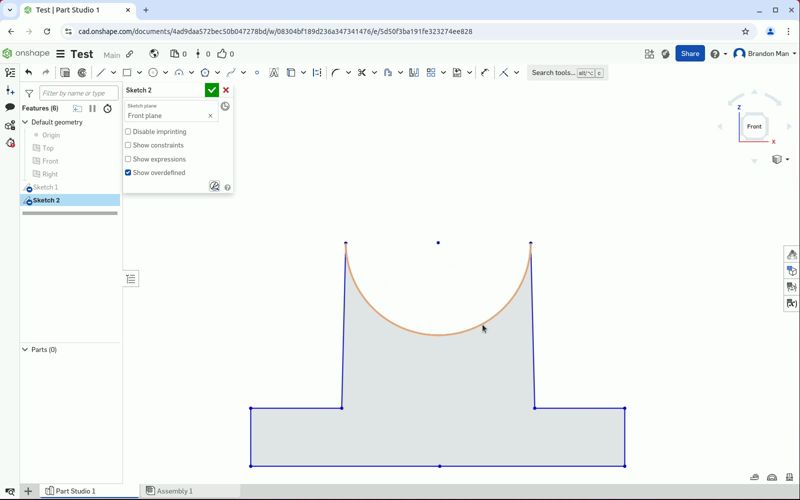
scroll(6)
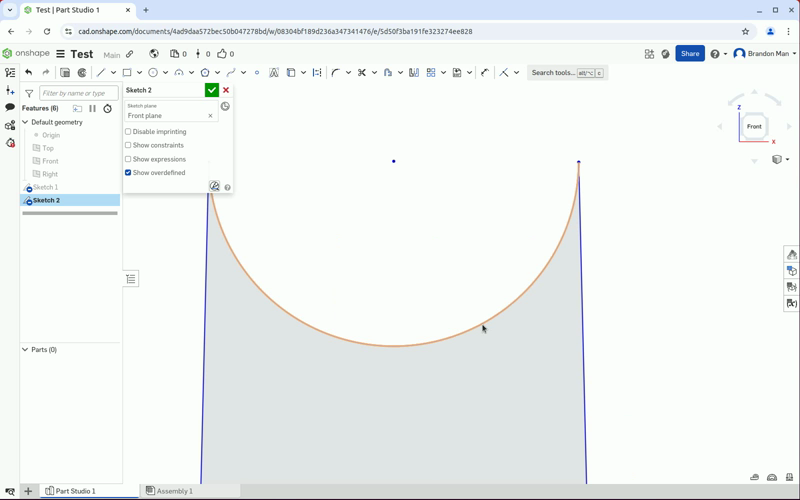
scroll(6)
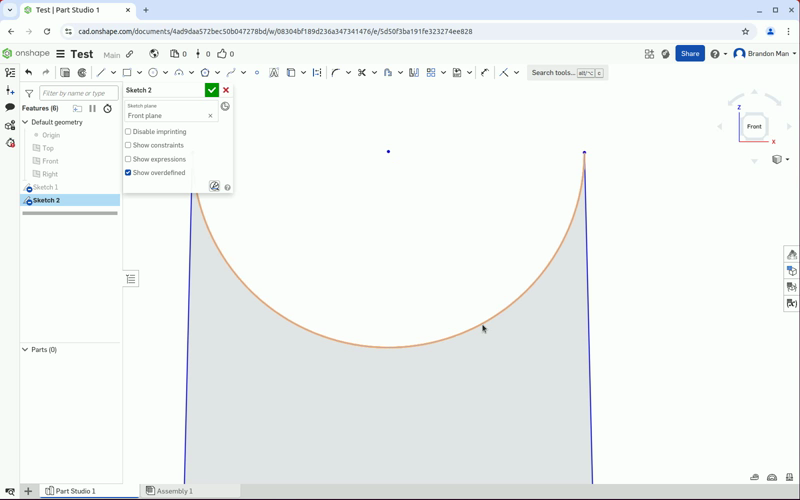
scroll(6)
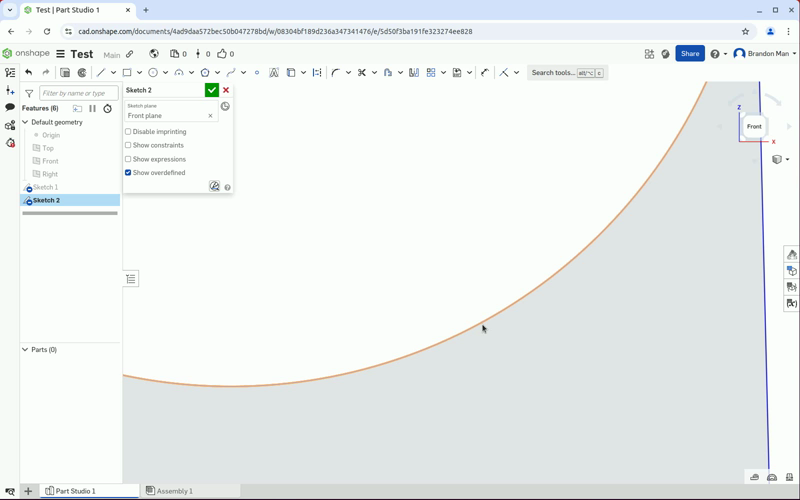
click(482, 324)
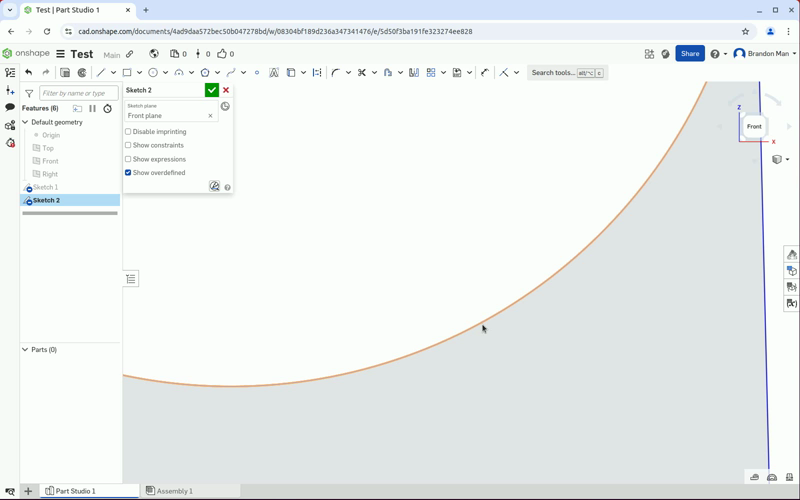
scroll(-6)
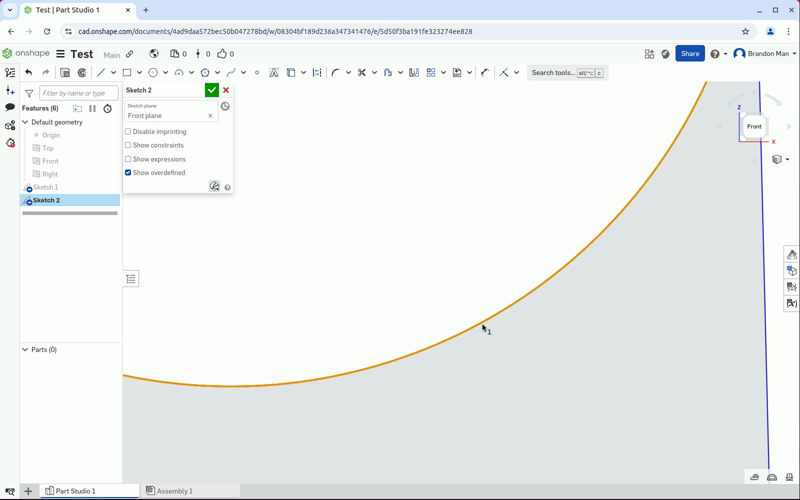
scroll(-6)
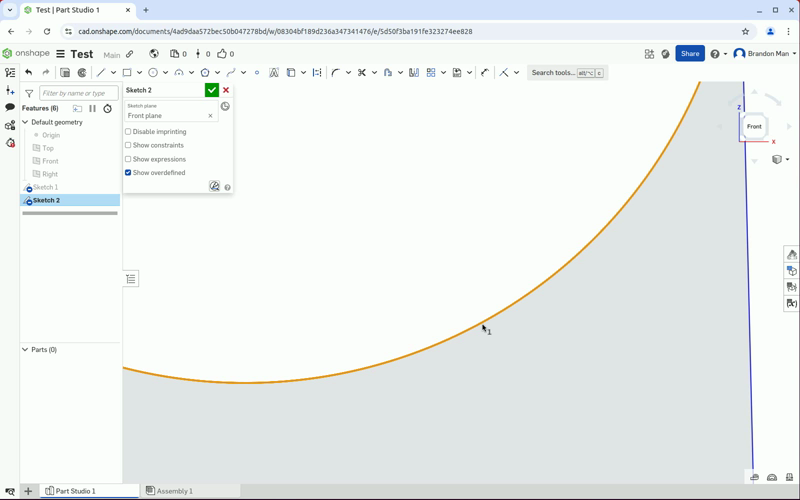
scroll(-6)
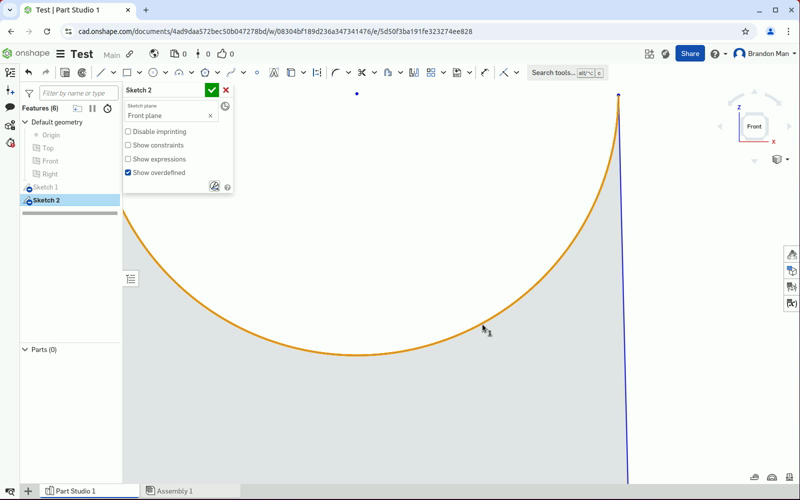
scroll(-6)
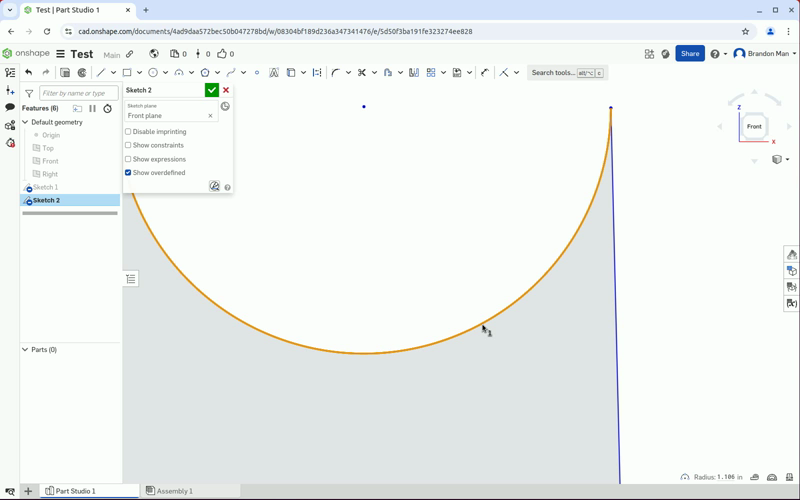
scroll(-6)
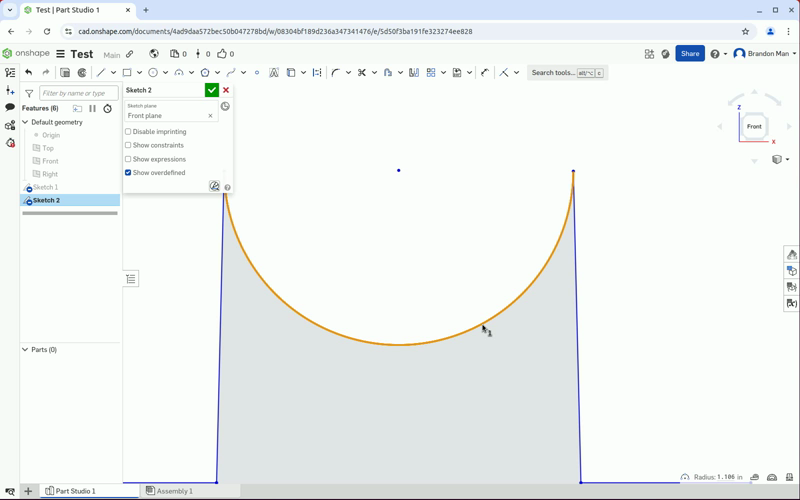
scroll(-6)
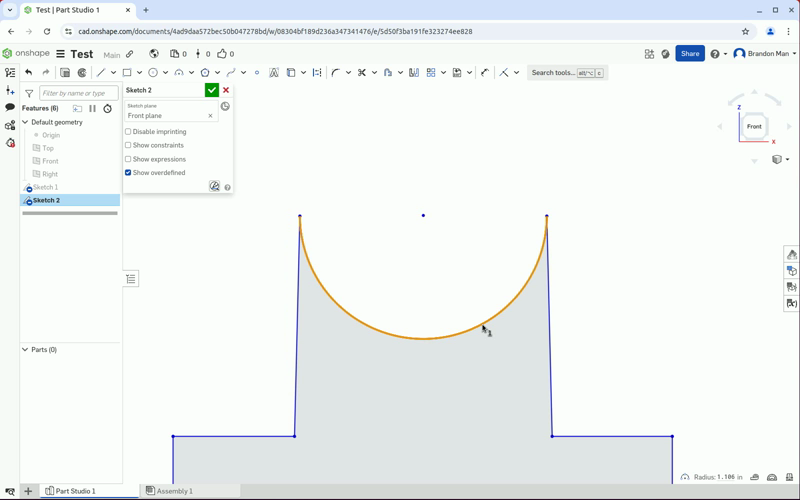
scroll(-6)
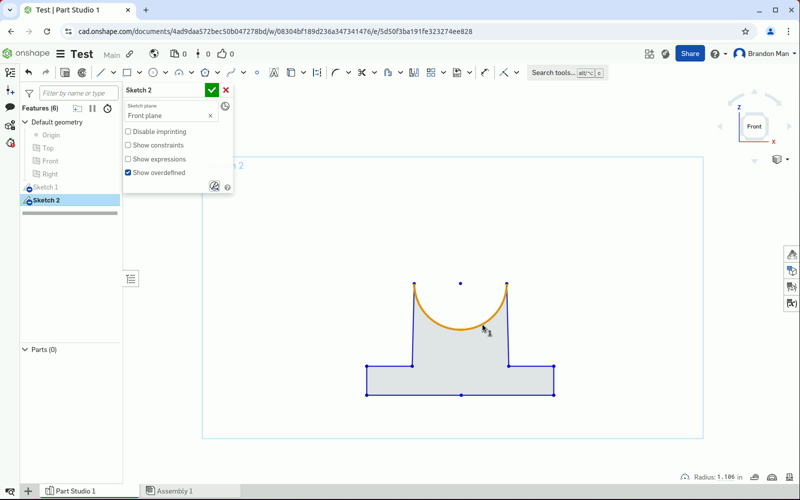
mouse_move(73, 352)
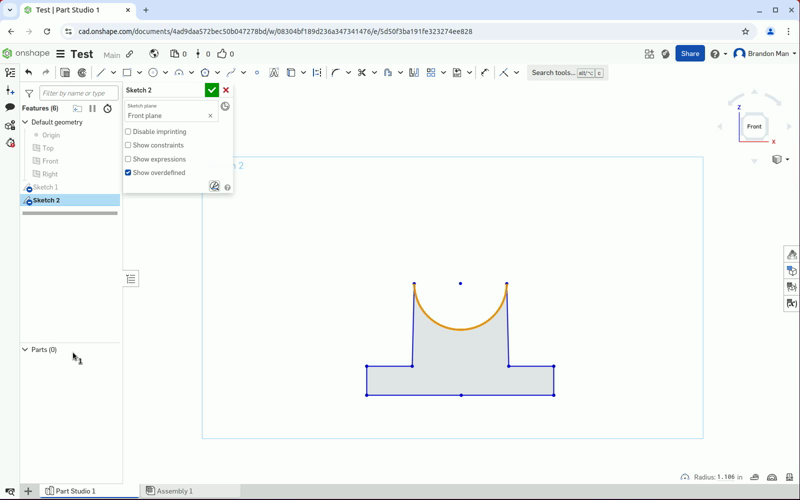
key(shift+y)
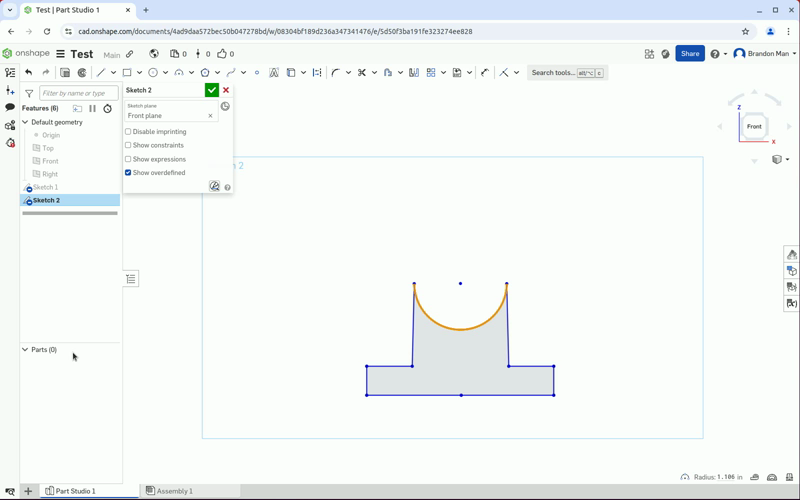
key(shift+e)
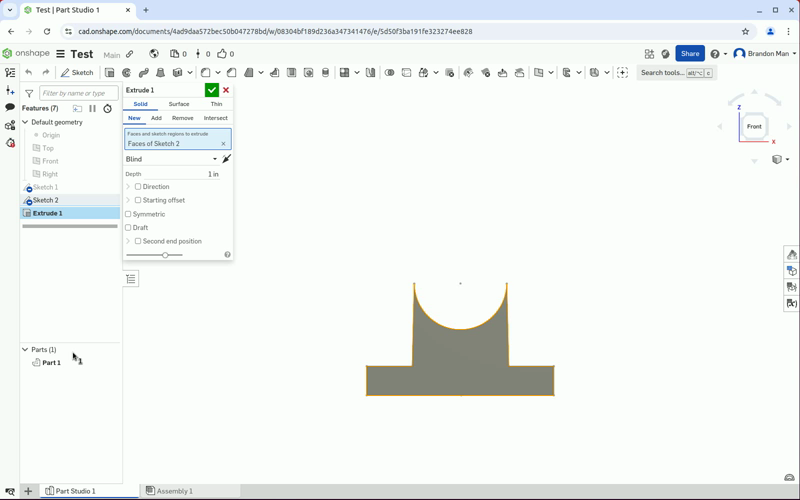
mouse_move(143, 106)
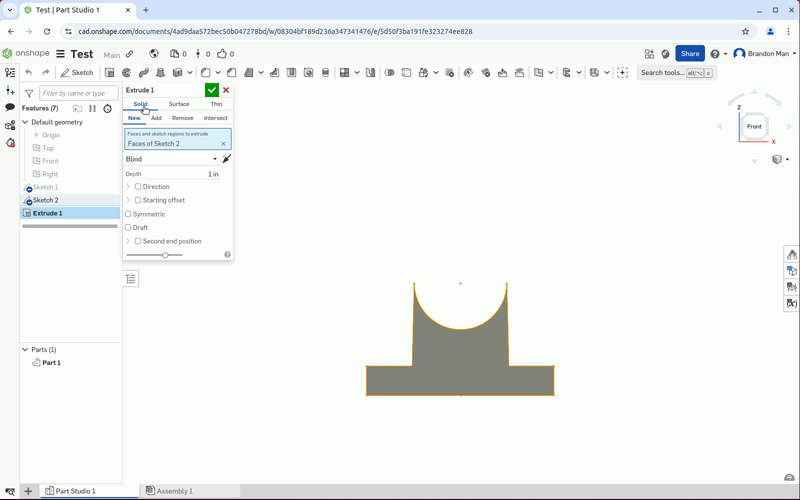
click(143, 106)
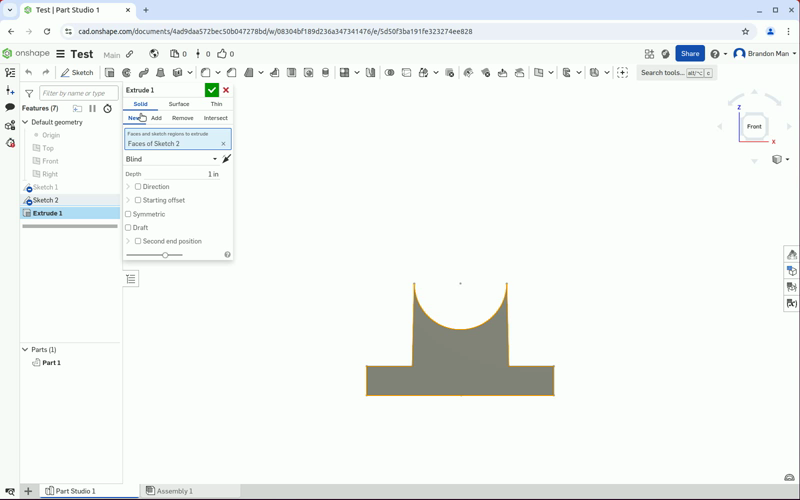
mouse_move(137, 120)
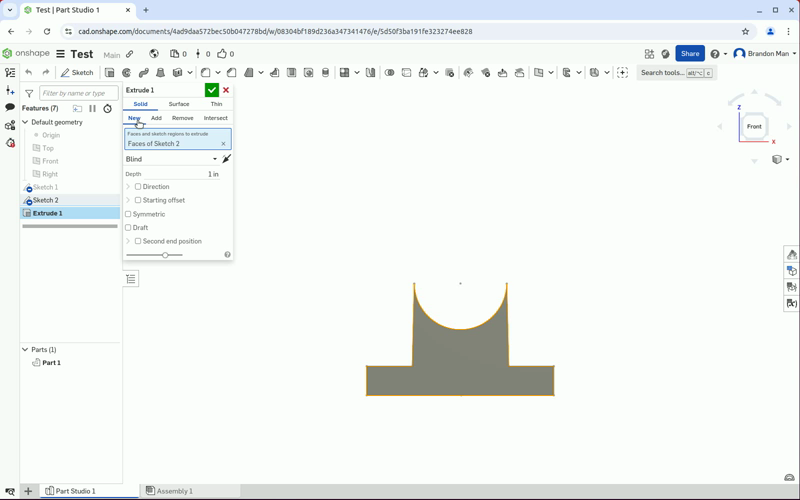
click(137, 120)
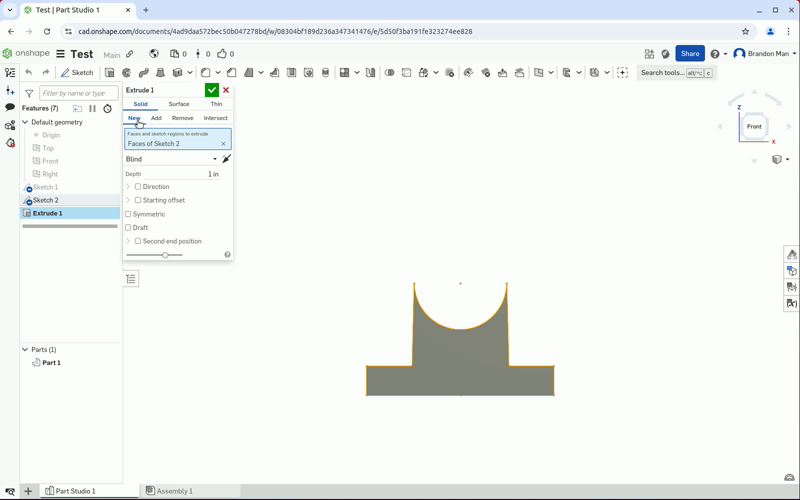
key(tab, 4)
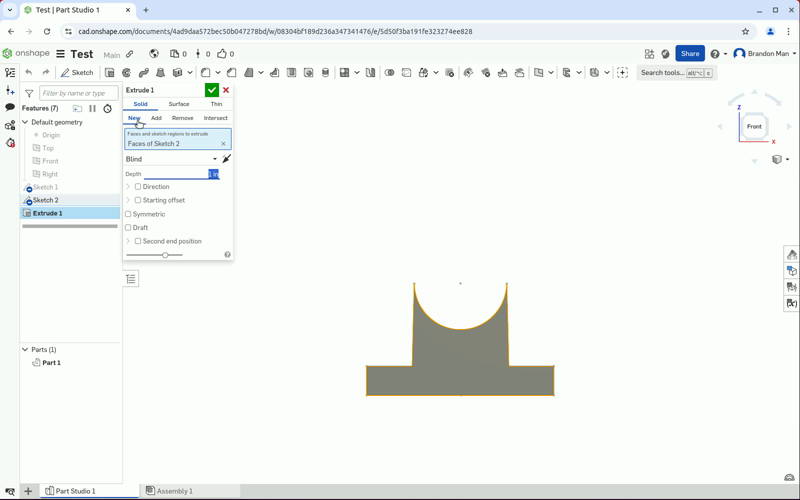
text(0.364)
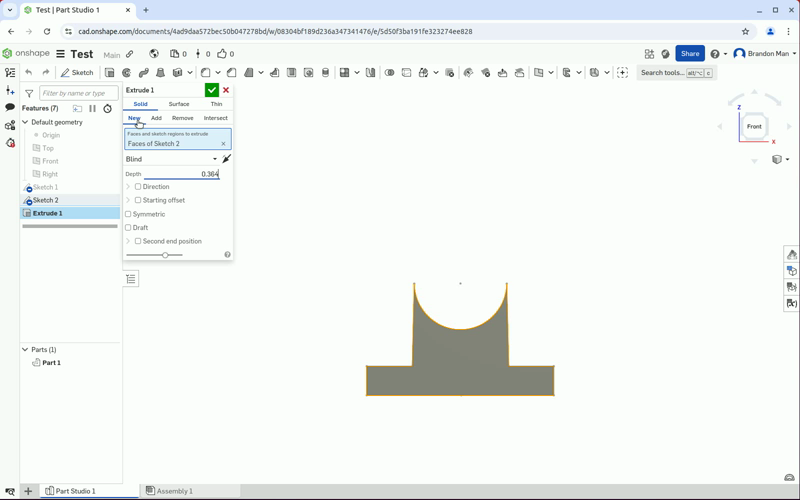
key(enter)
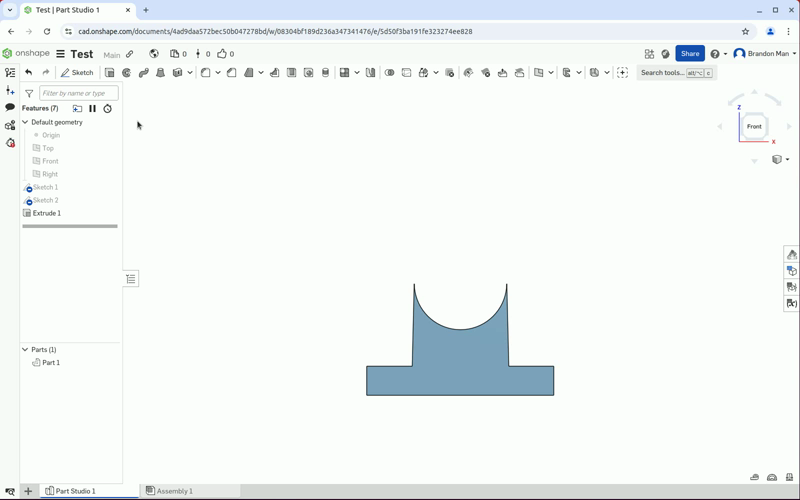
key(shift+h)
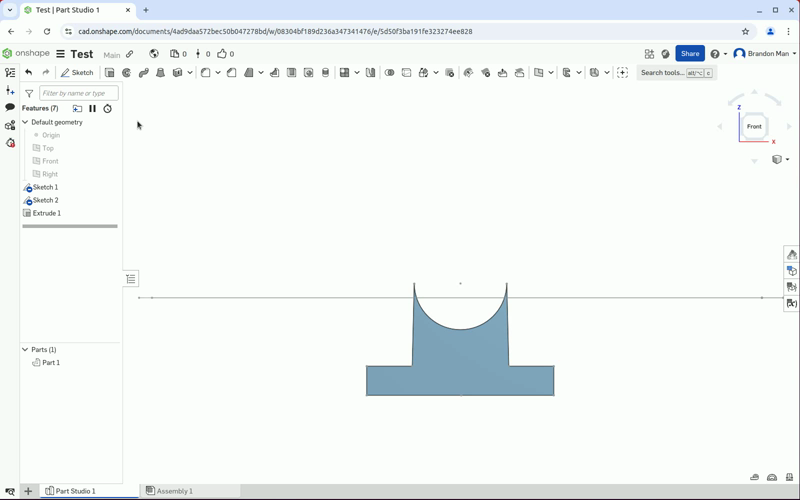
key(shift+h)
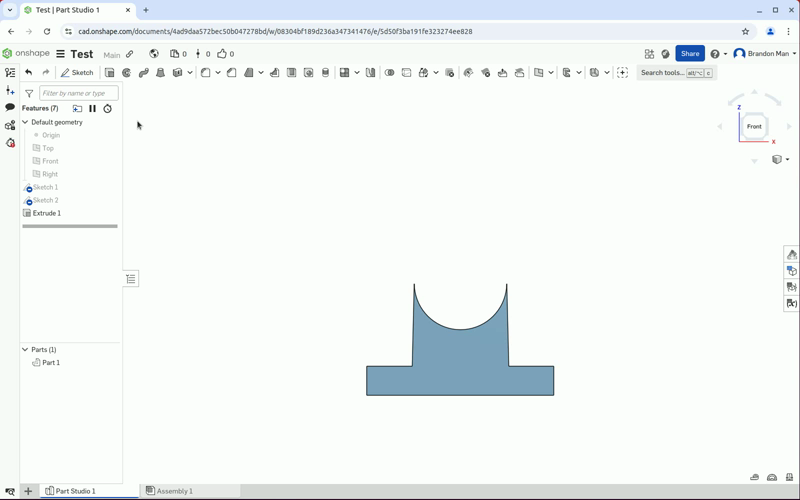
mouse_move(73, 189)
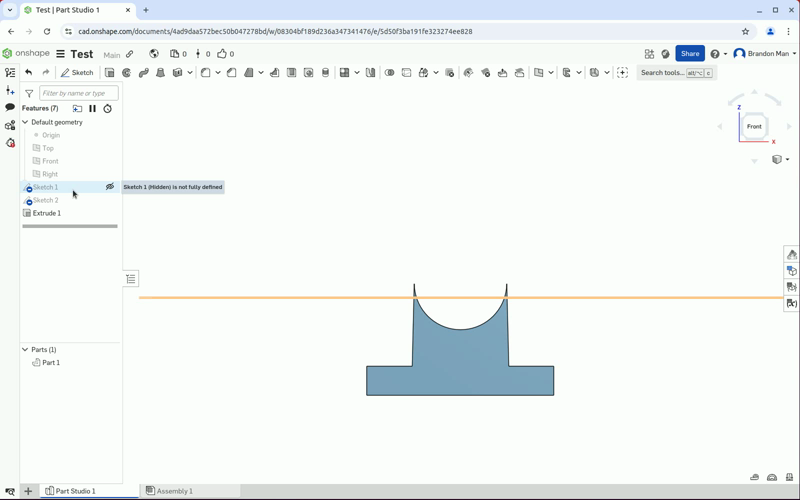
click(73, 189)
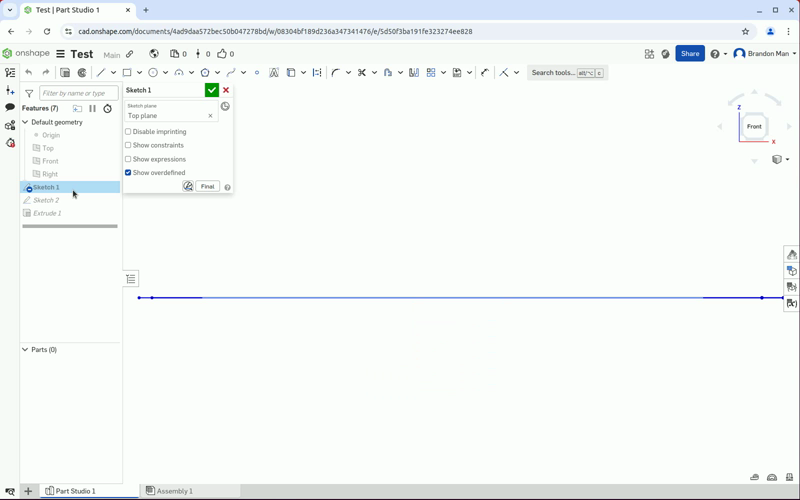
mouse_move(229, 92)
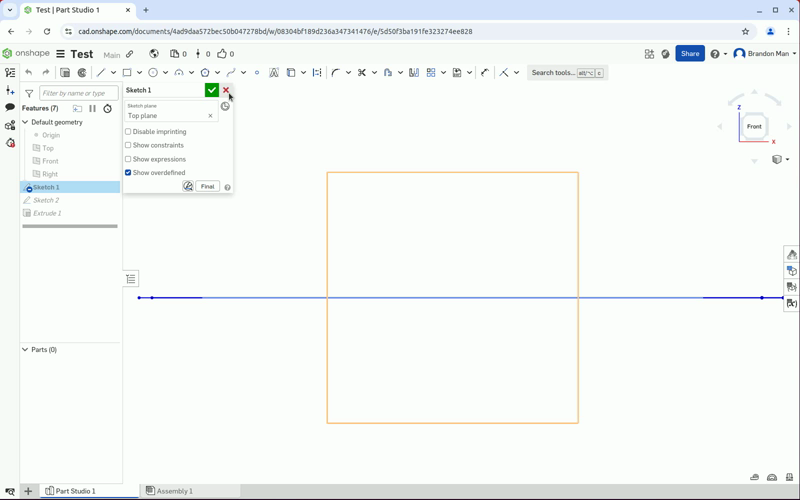
click(229, 92)
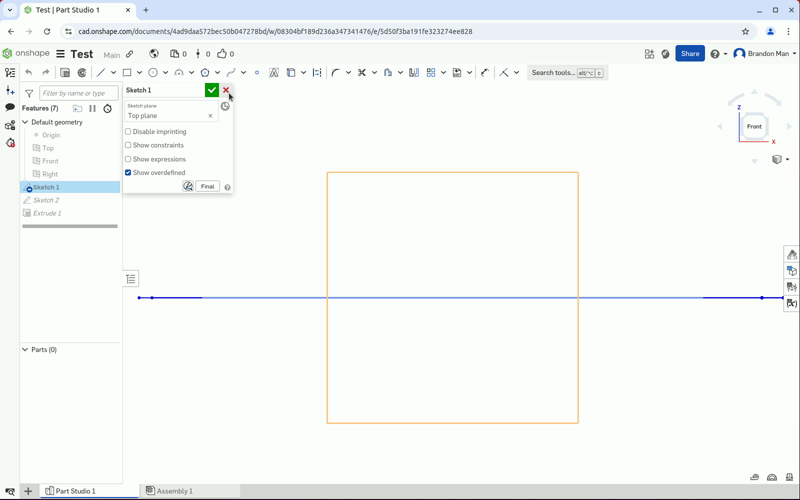
key(shift+s)
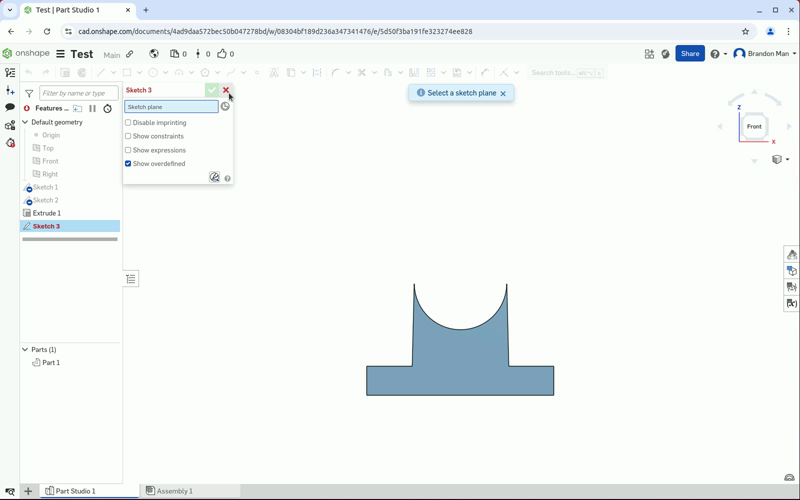
mouse_move(73, 163)
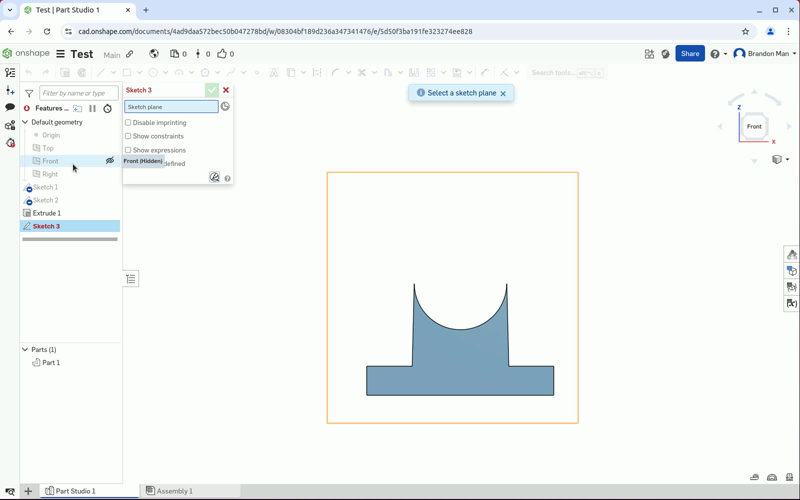
click(73, 163)
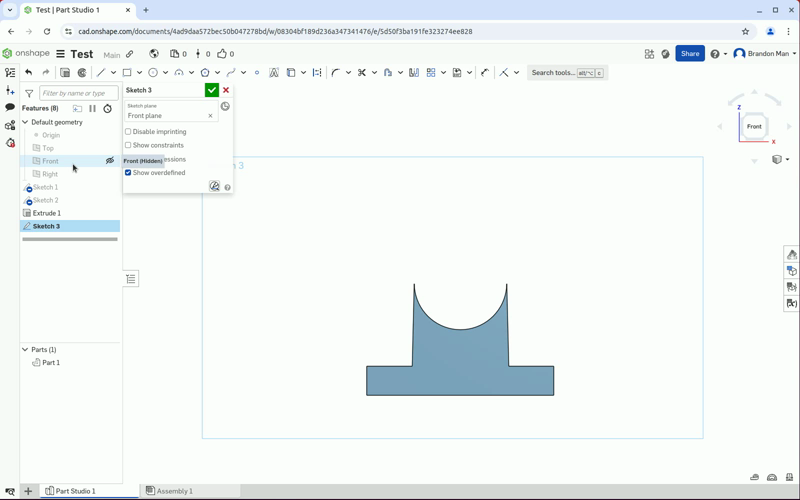
mouse_move(73, 352)
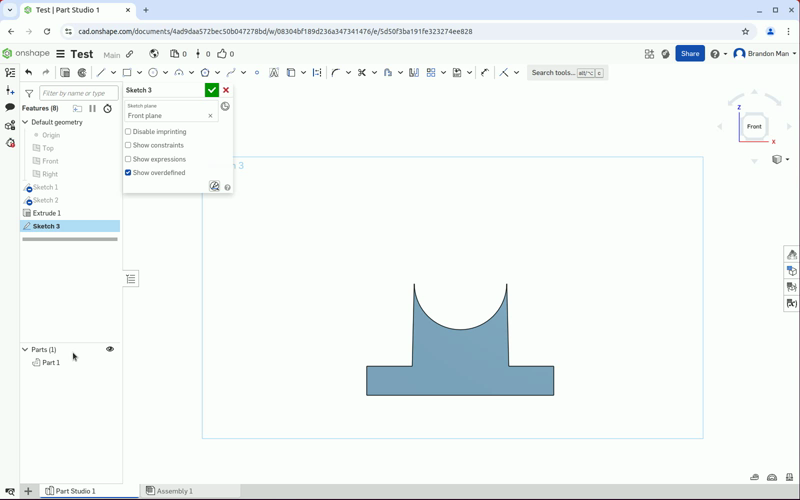
key(y)
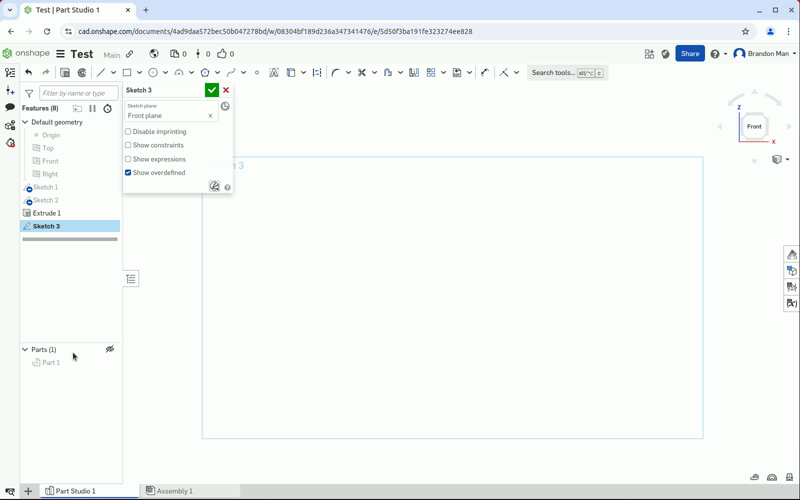
key(c)
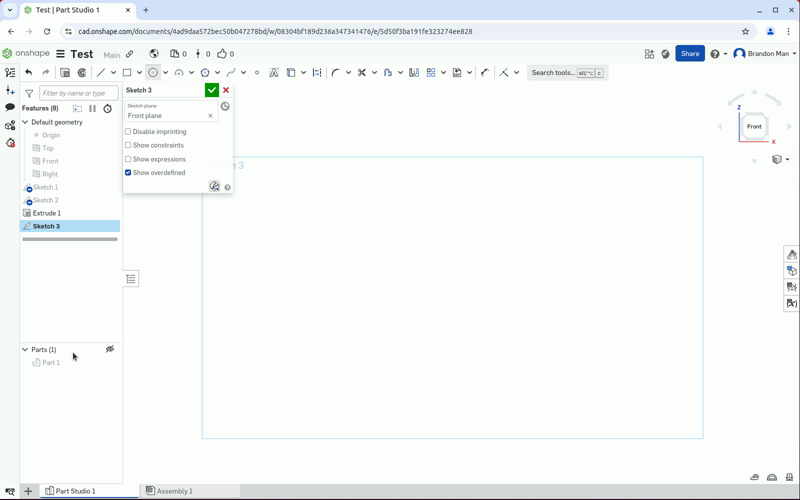
key_down(shift)
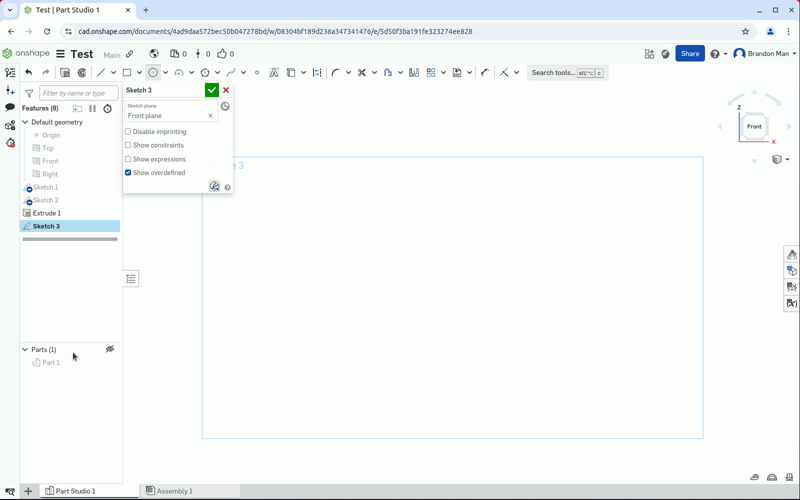
mouse_move(461, 282)
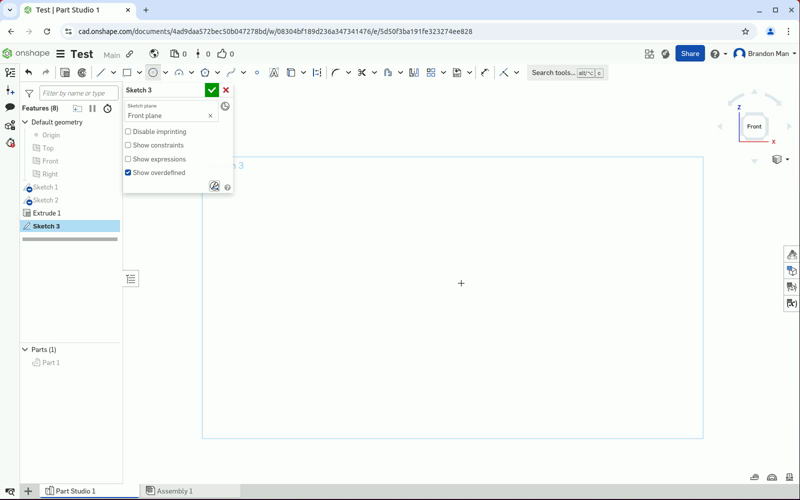
click(461, 282)
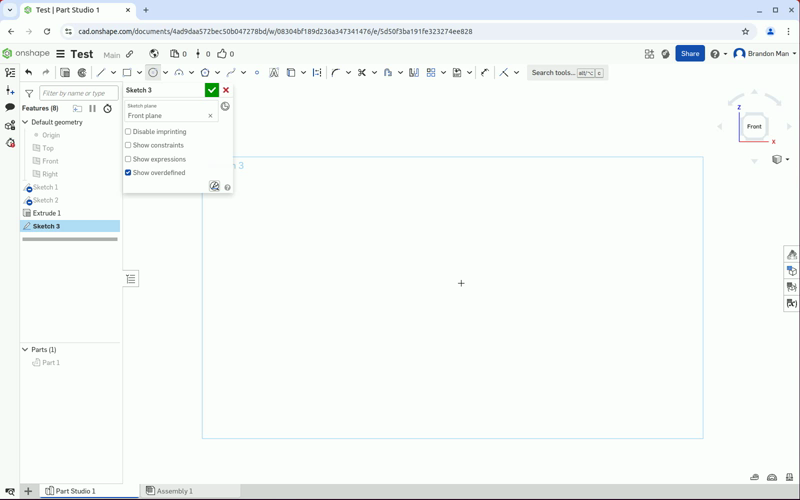
key_up(shift)
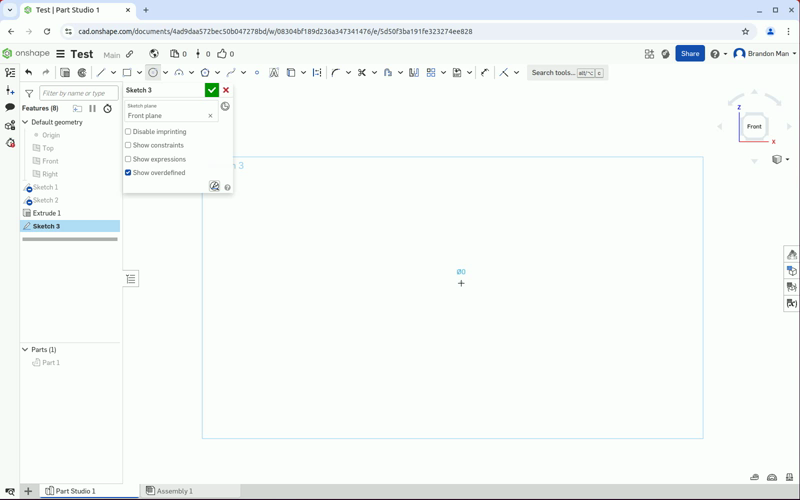
mouse_move(508, 282)
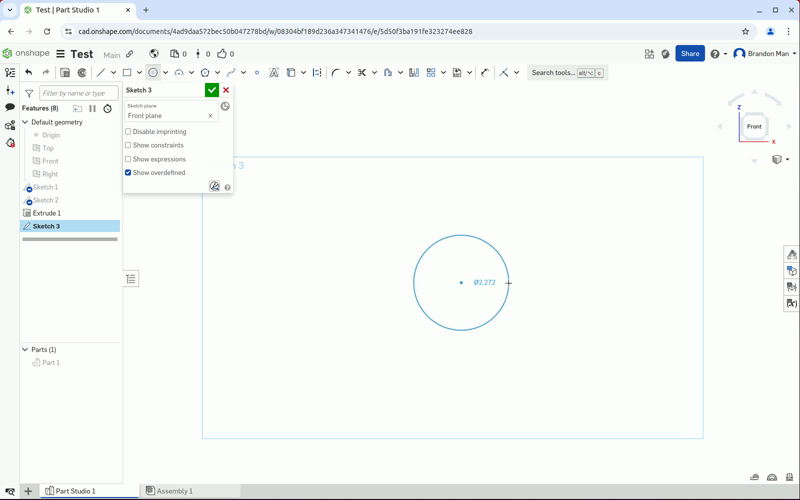
click(508, 282)
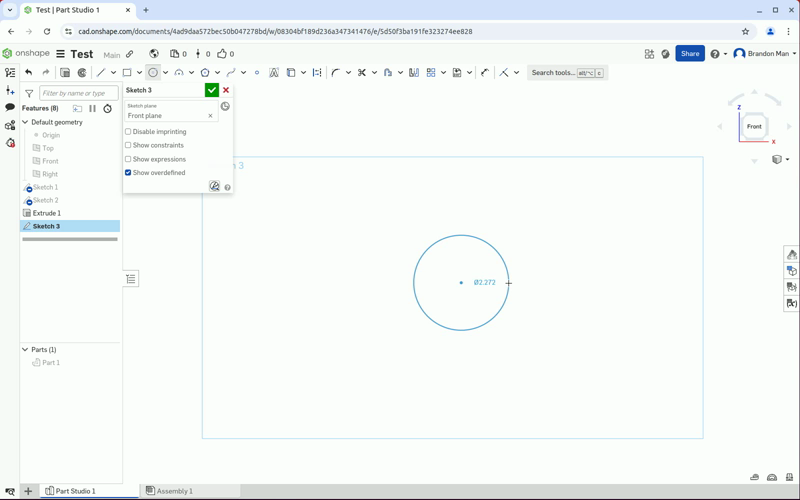
key(esc)
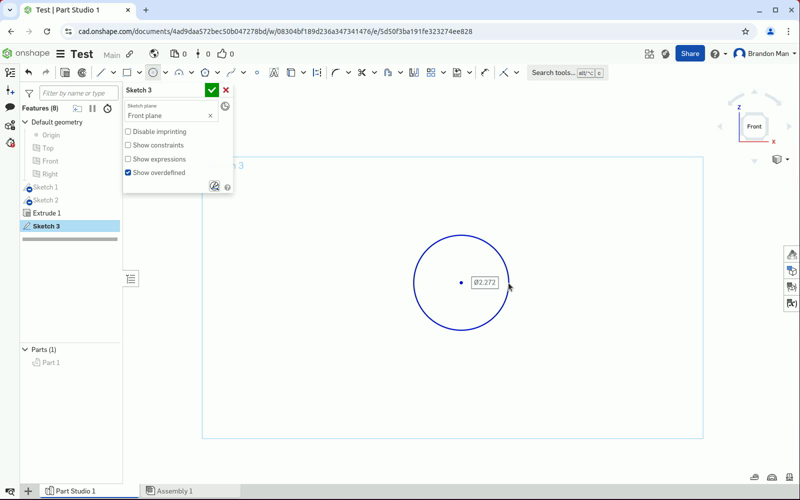
key(l)
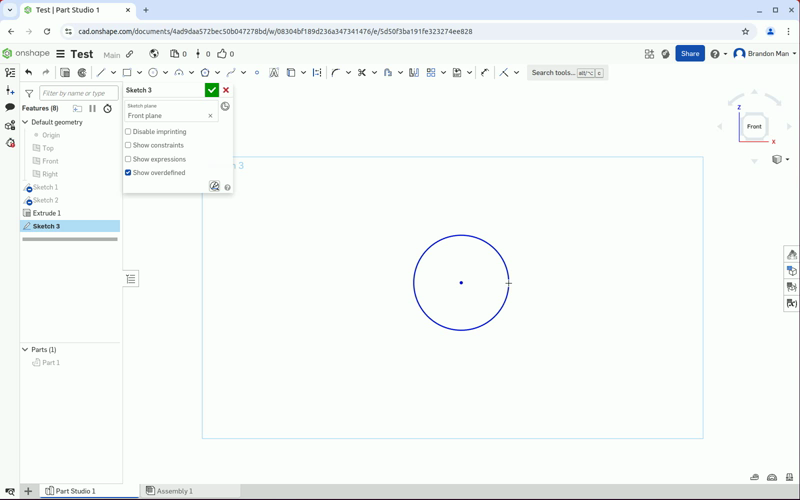
key_down(shift)
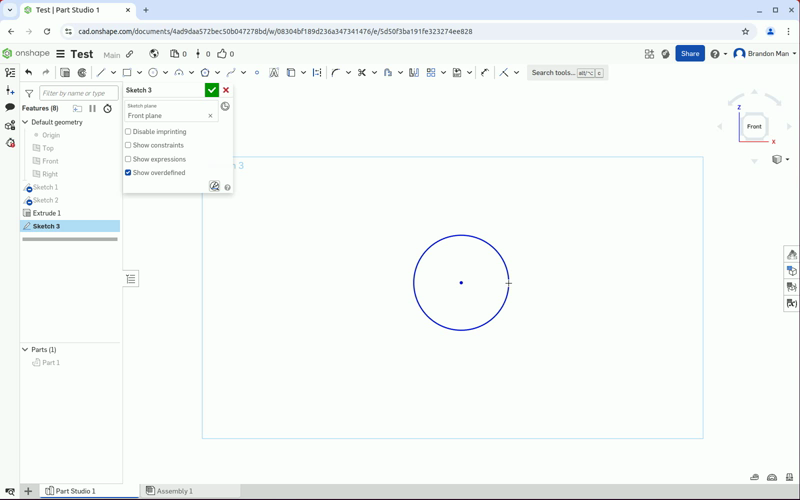
mouse_move(423, 293)
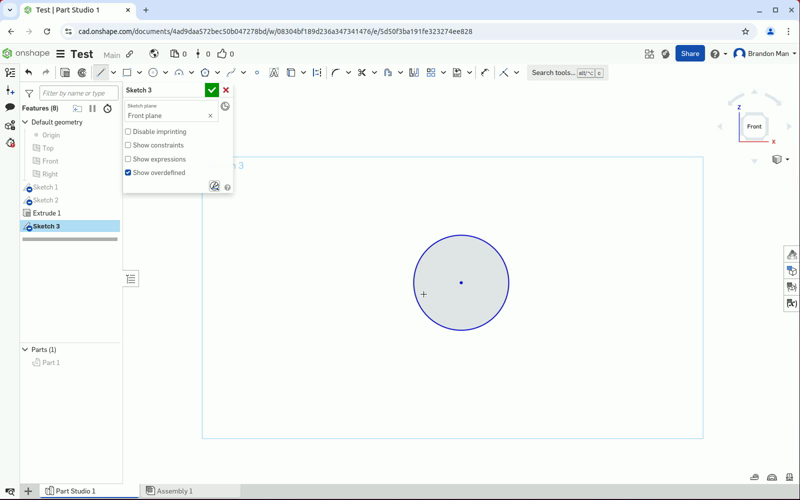
click(423, 293)
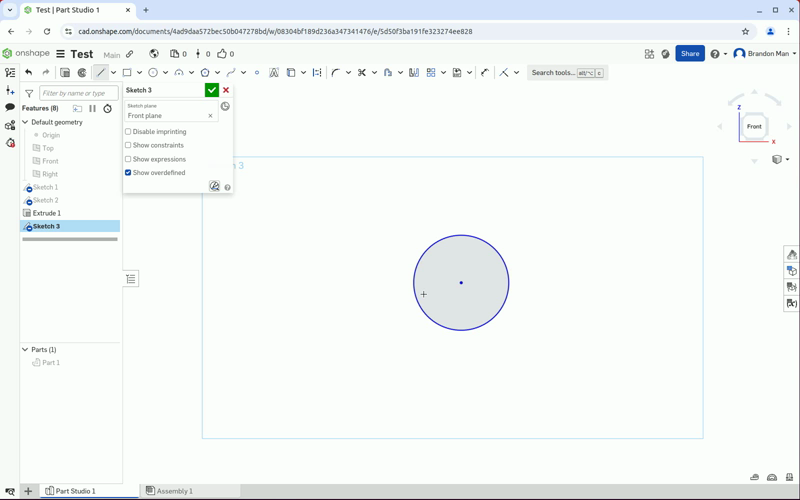
key_up(shift)
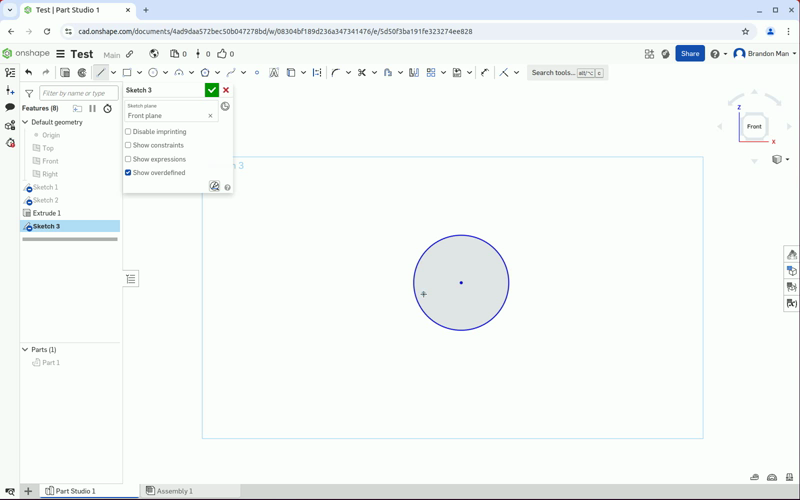
key_down(shift)
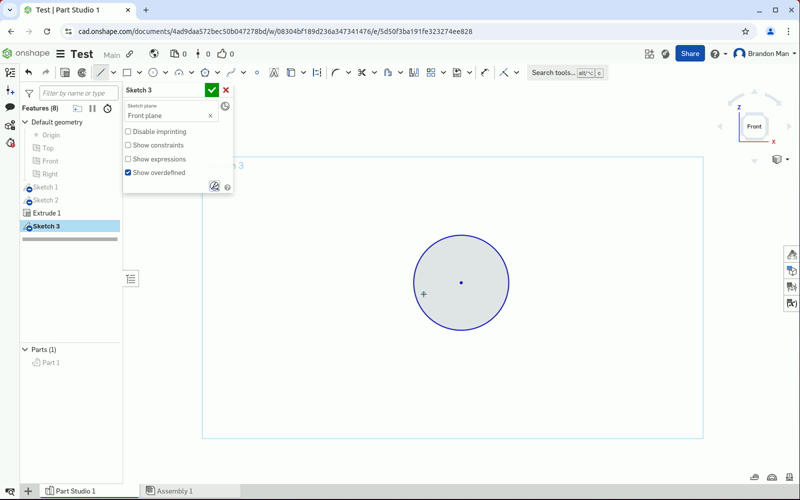
mouse_move(453, 293)
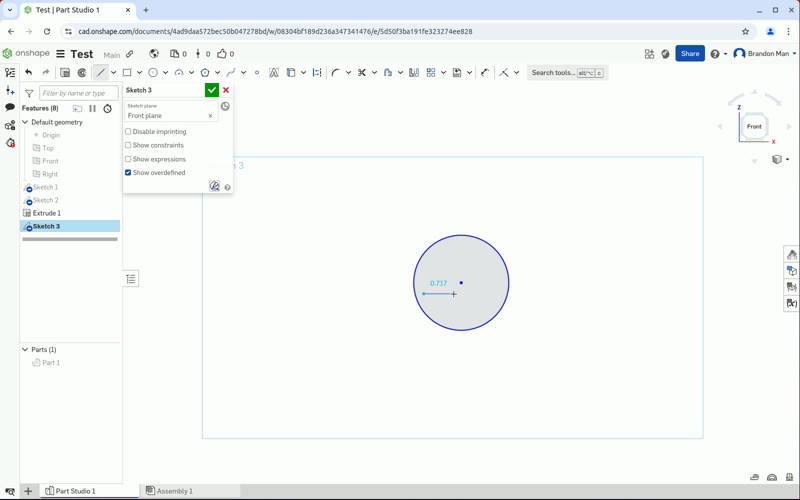
mouse_move(445, 293)
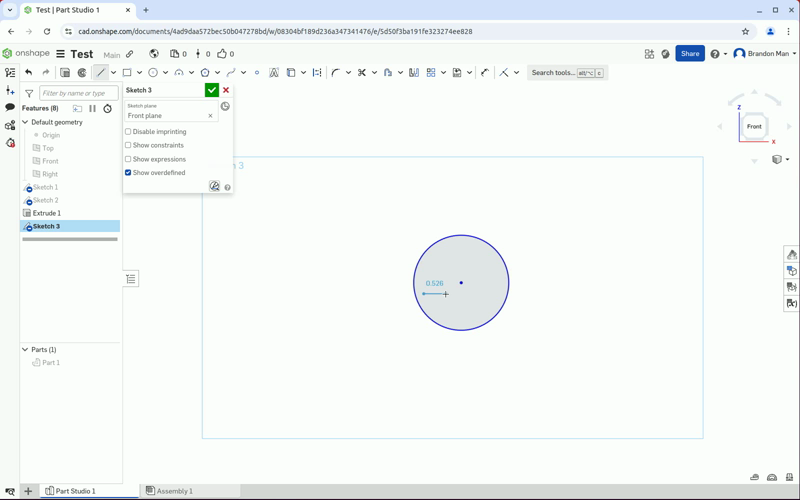
click(445, 293)
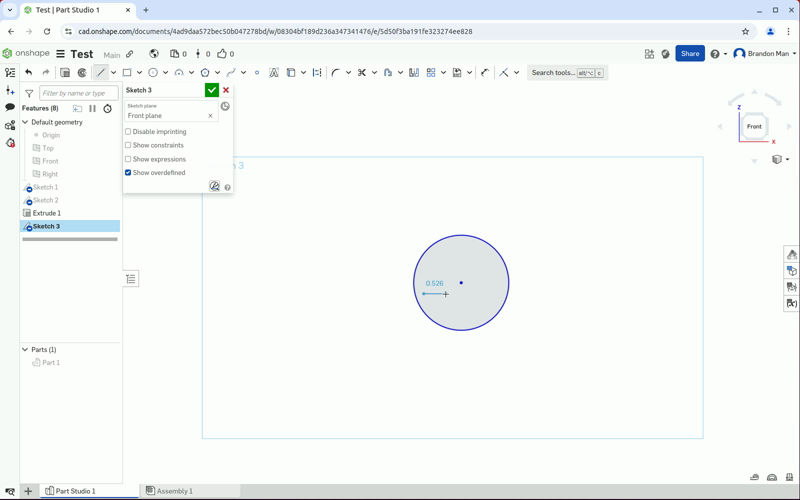
key_up(shift)
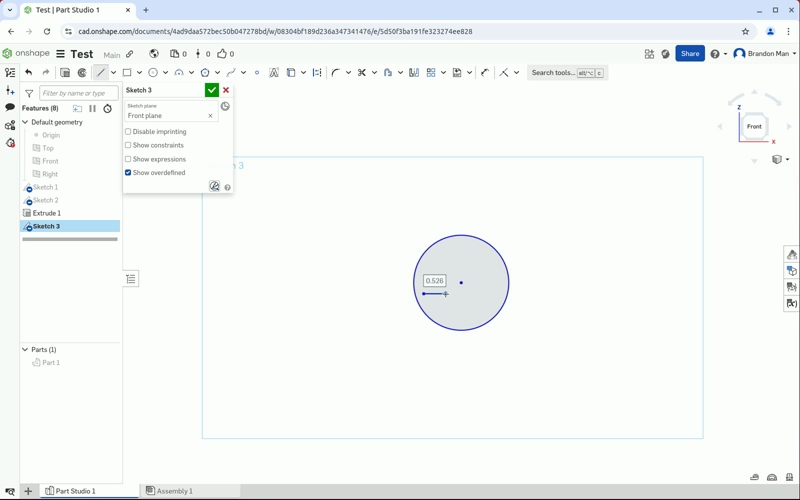
key_down(shift)
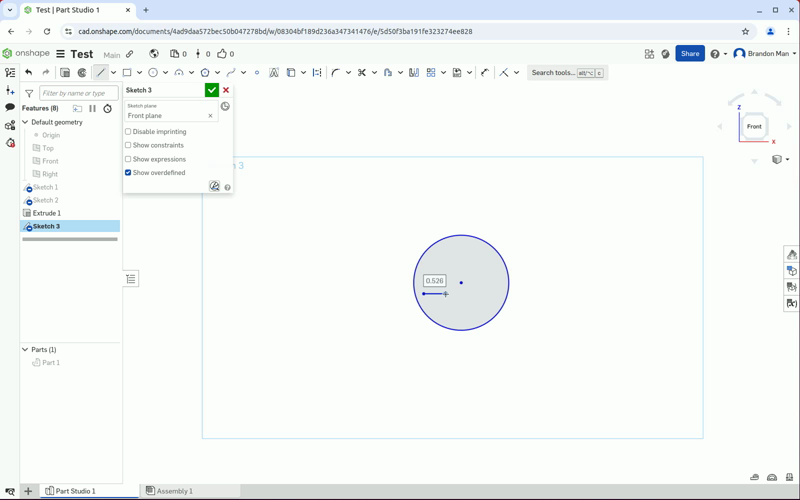
mouse_move(475, 293)
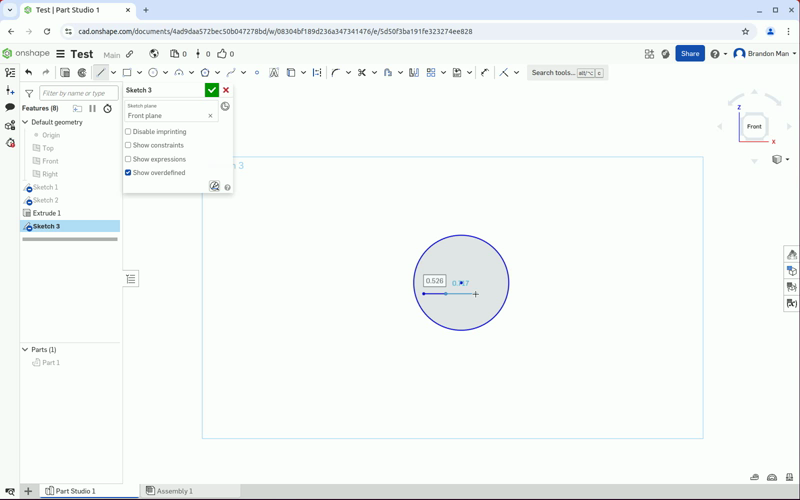
mouse_move(445, 272)
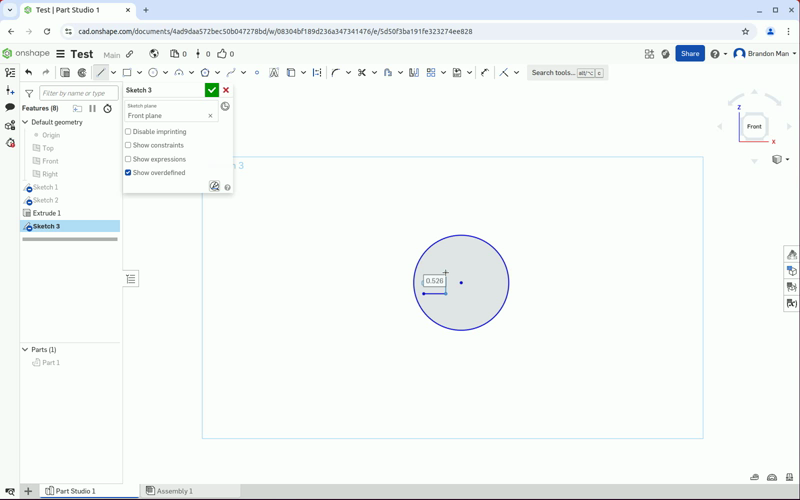
click(445, 272)
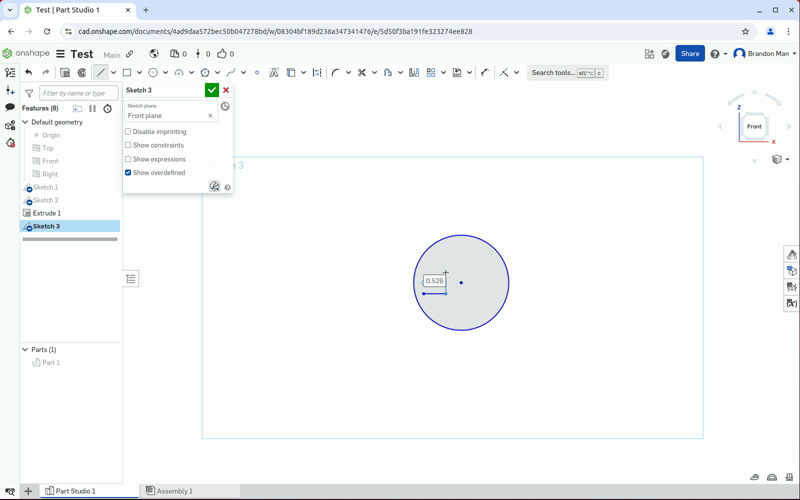
key_up(shift)
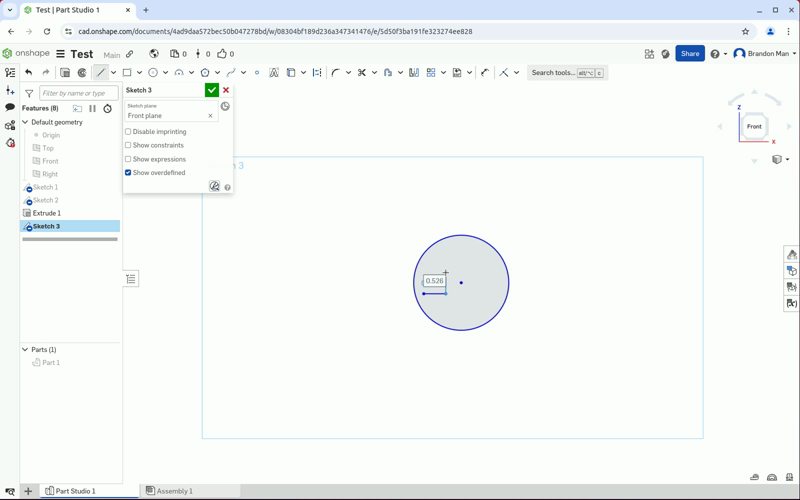
key_down(shift)
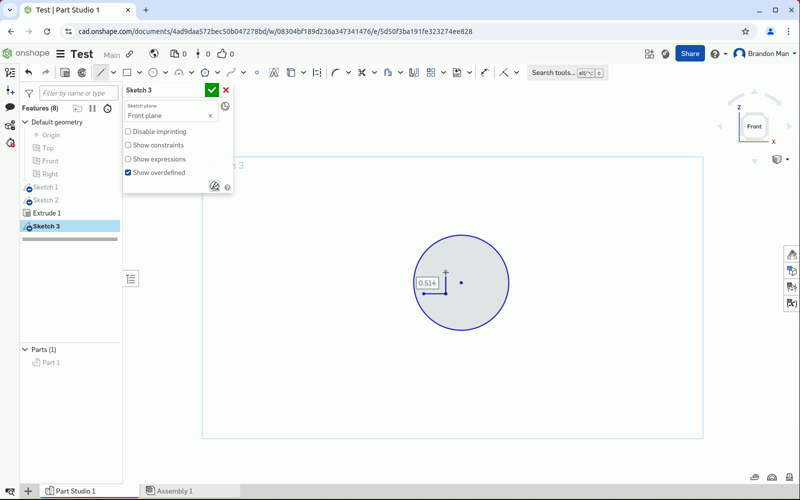
mouse_move(475, 272)
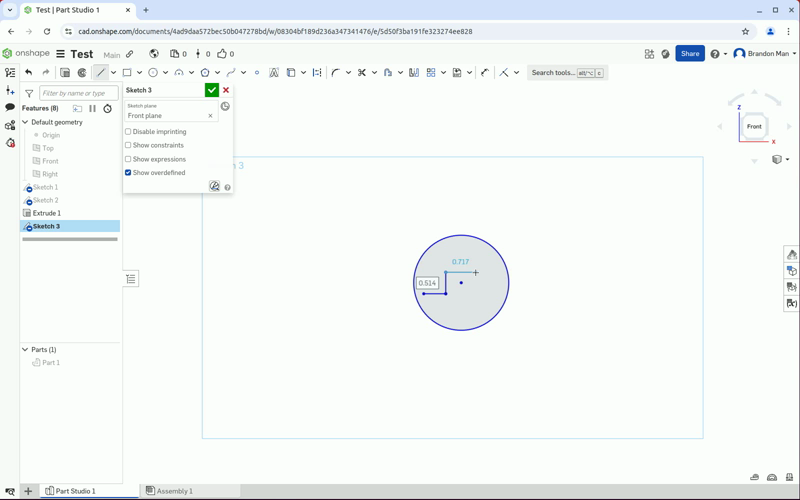
mouse_move(423, 272)
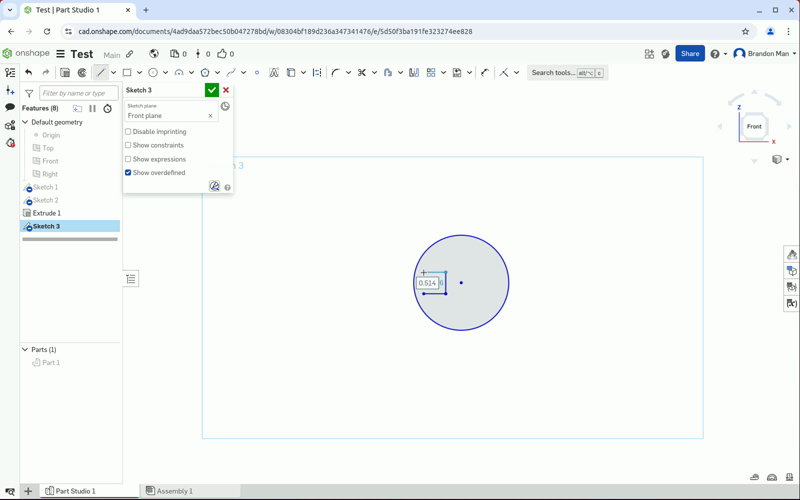
click(423, 272)
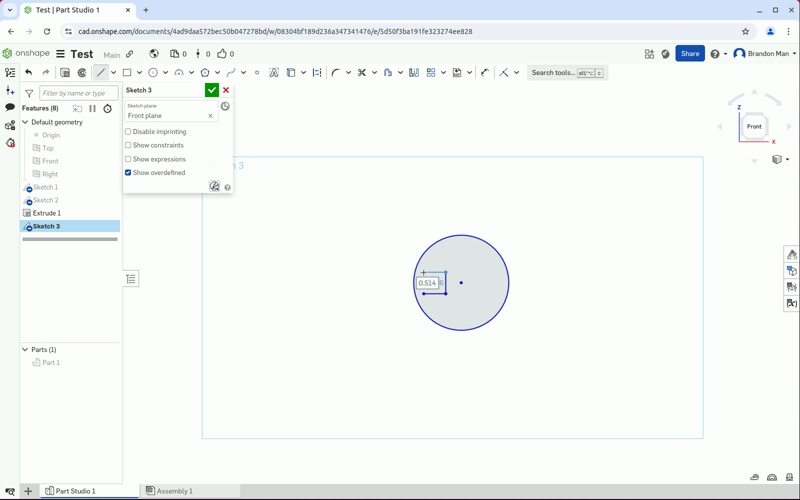
key_up(shift)
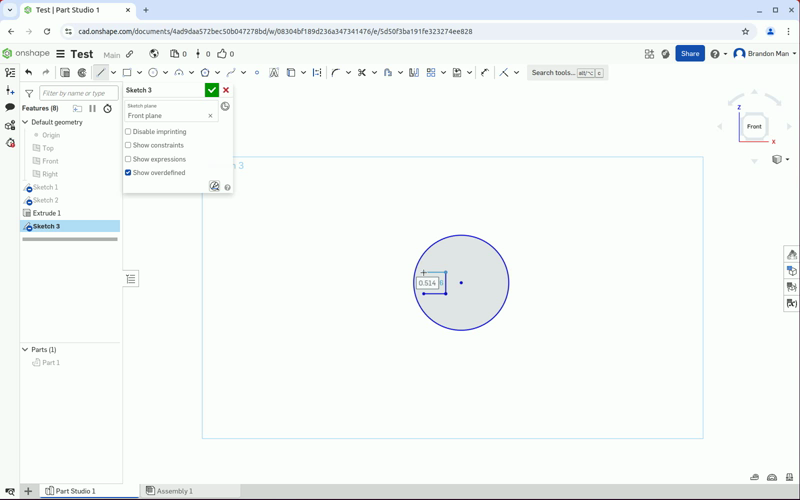
mouse_move(453, 272)
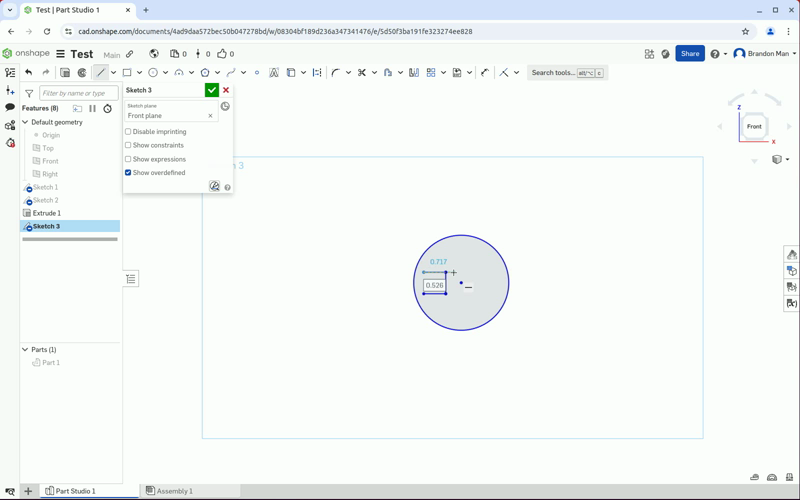
key_down(shift)
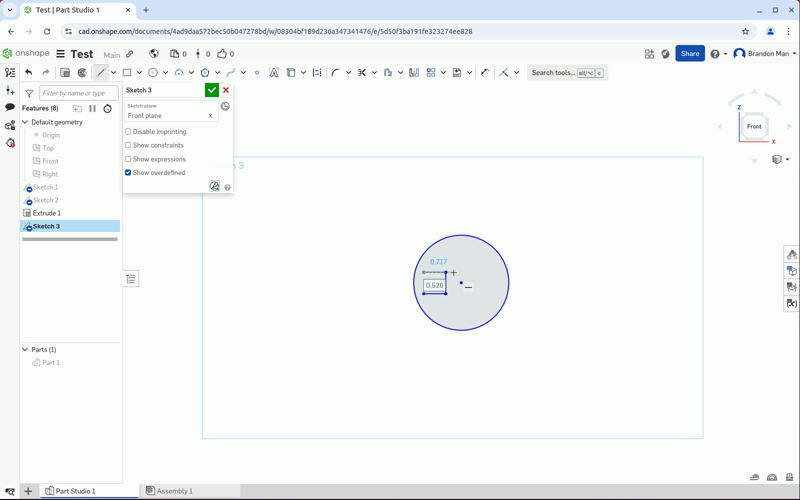
mouse_move(423, 293)
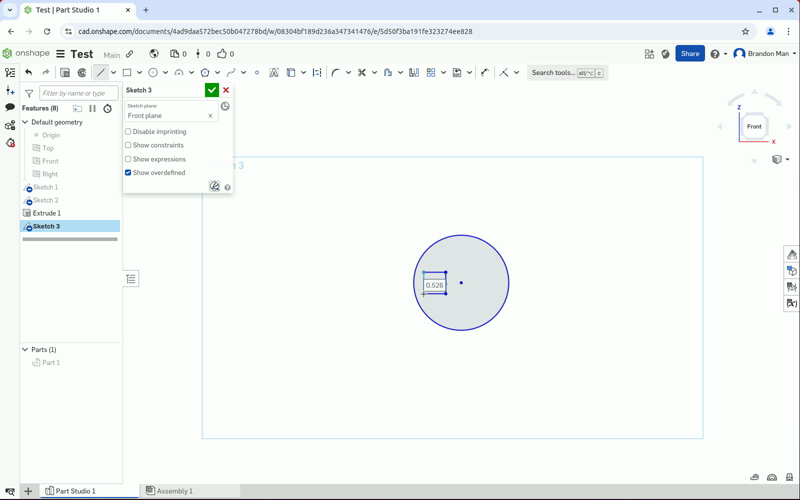
key_up(shift)
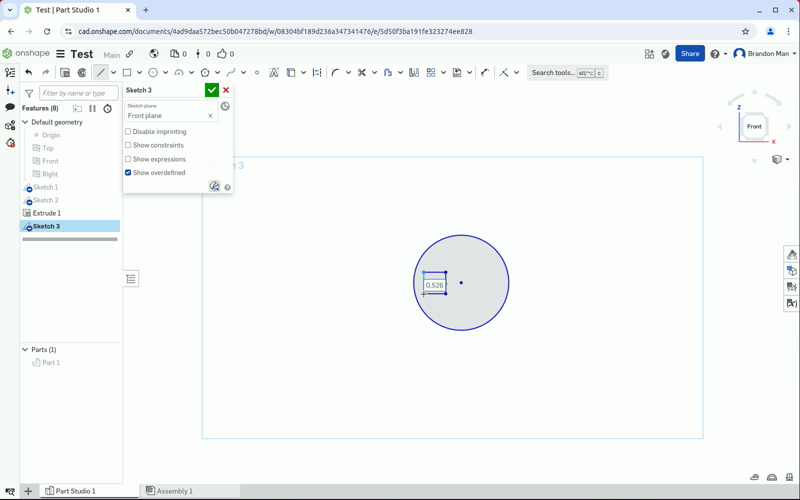
click(423, 293)
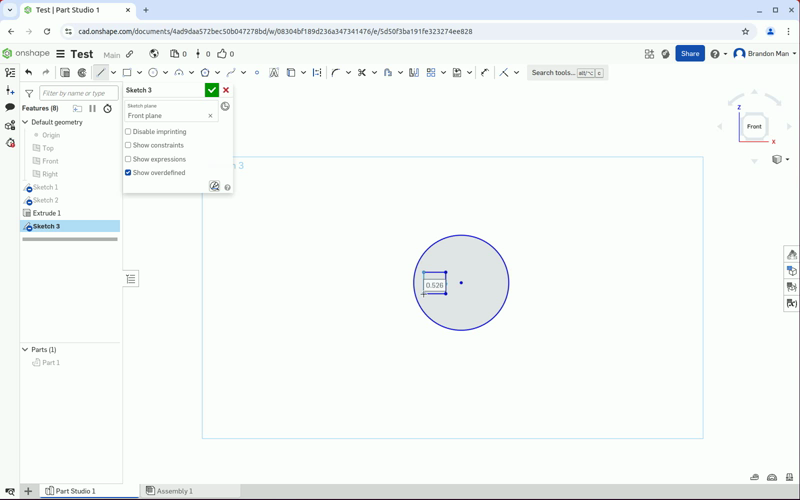
key(esc)
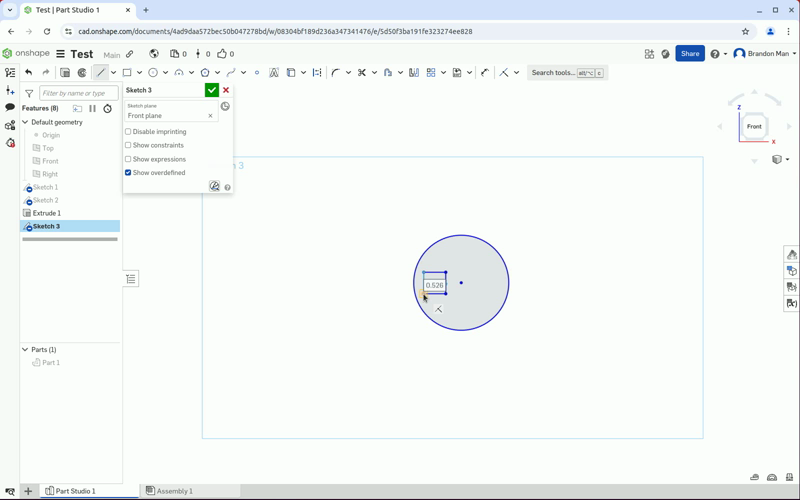
key(l)
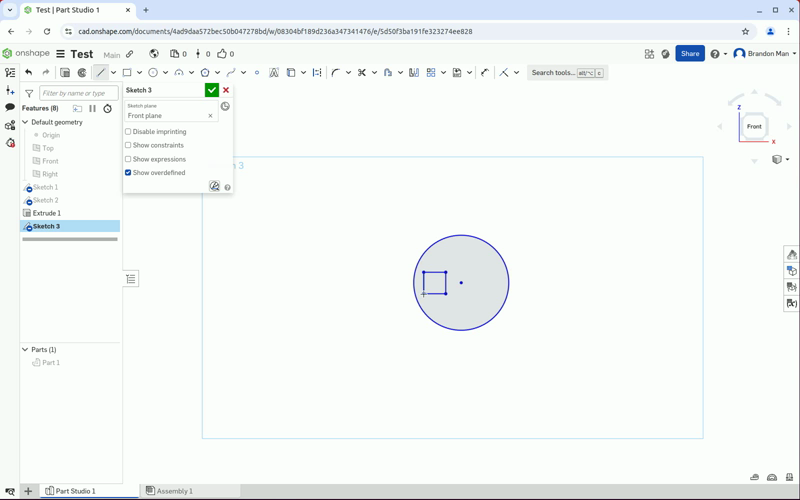
key_down(shift)
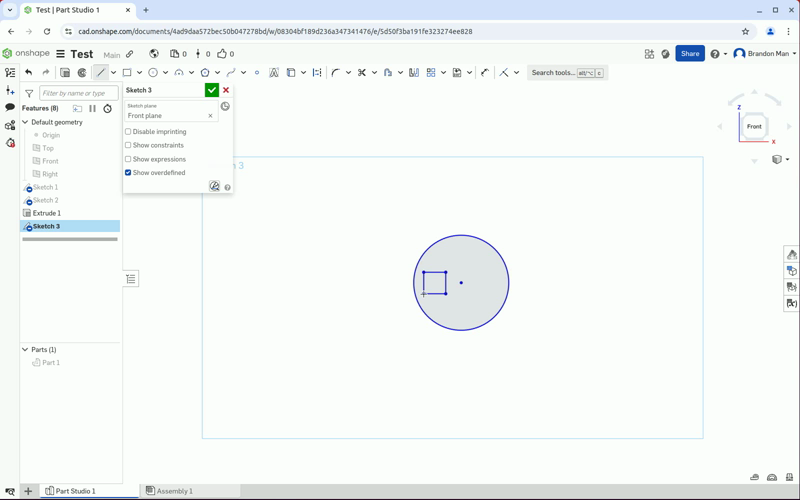
mouse_move(449, 320)
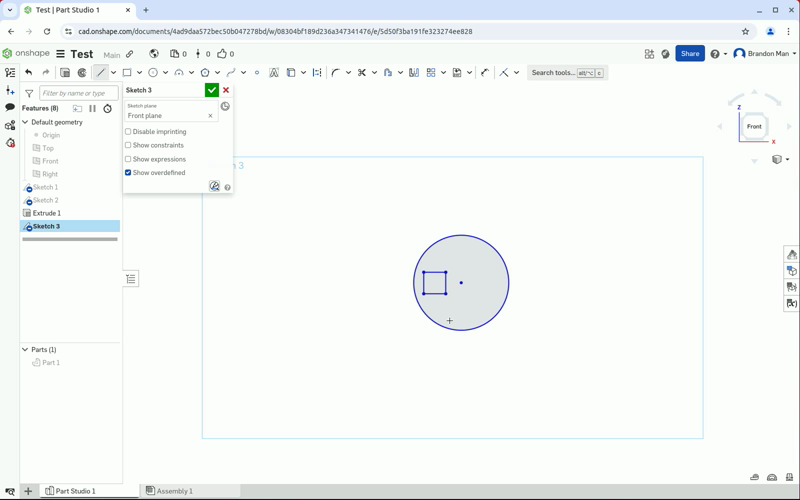
click(449, 320)
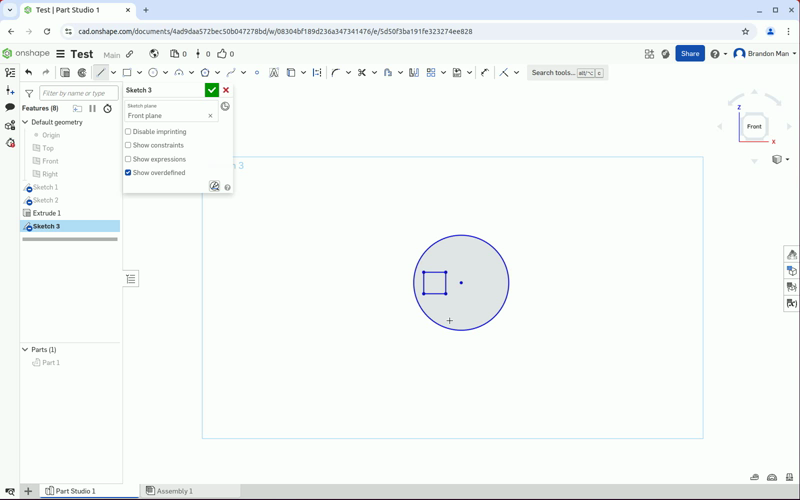
key_up(shift)
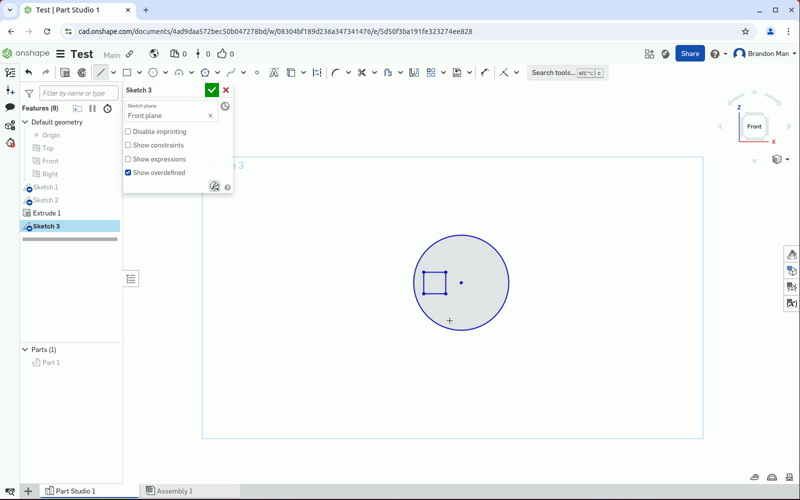
key_down(shift)
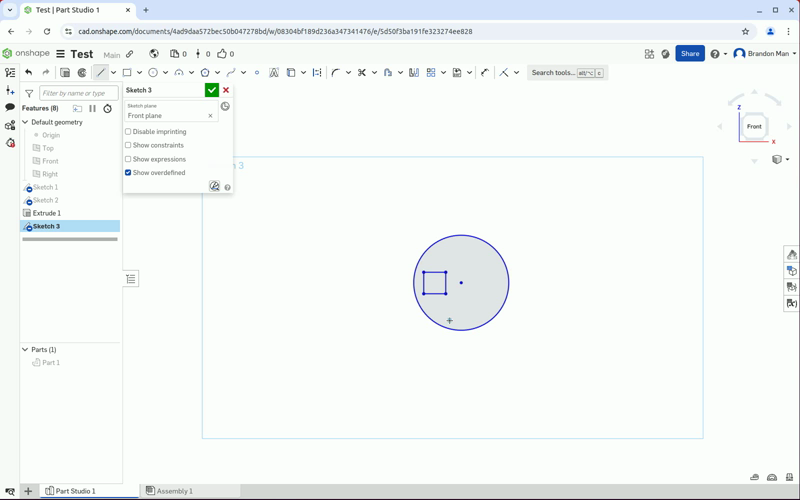
mouse_move(479, 320)
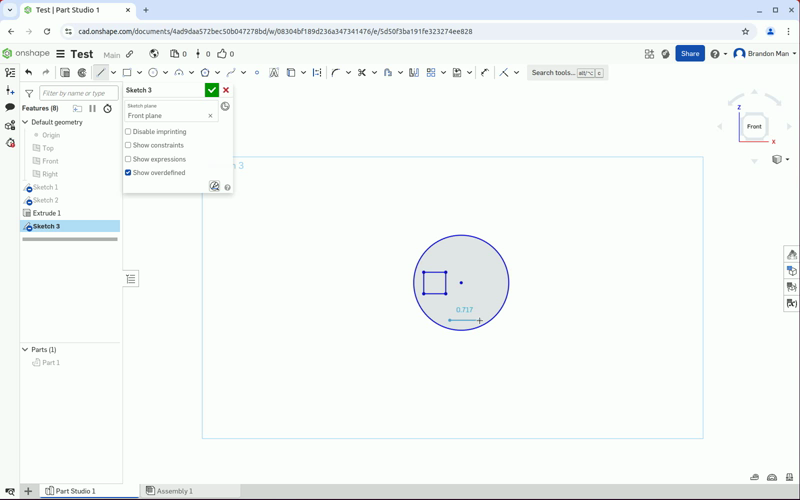
mouse_move(472, 320)
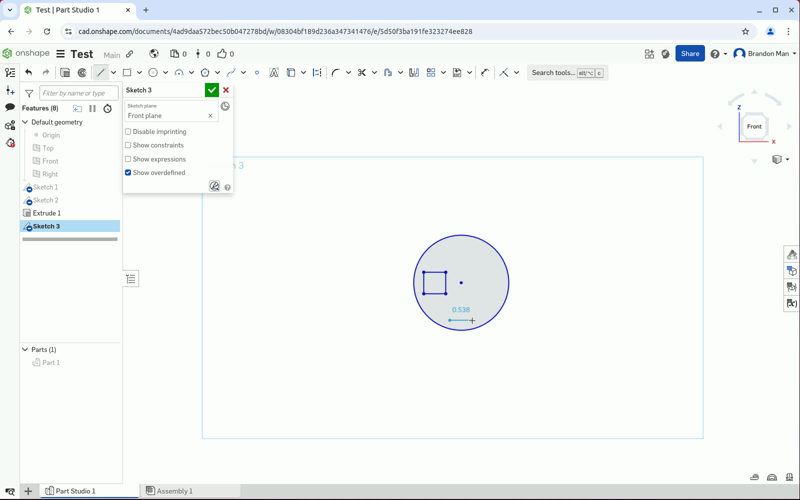
click(472, 320)
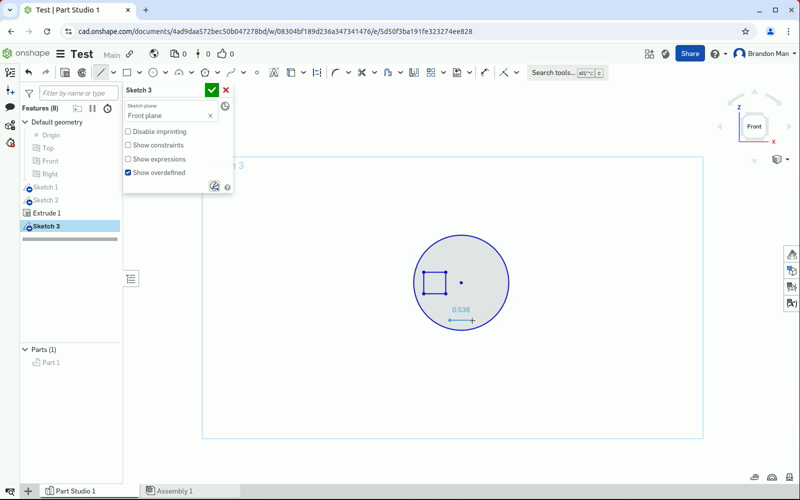
key_up(shift)
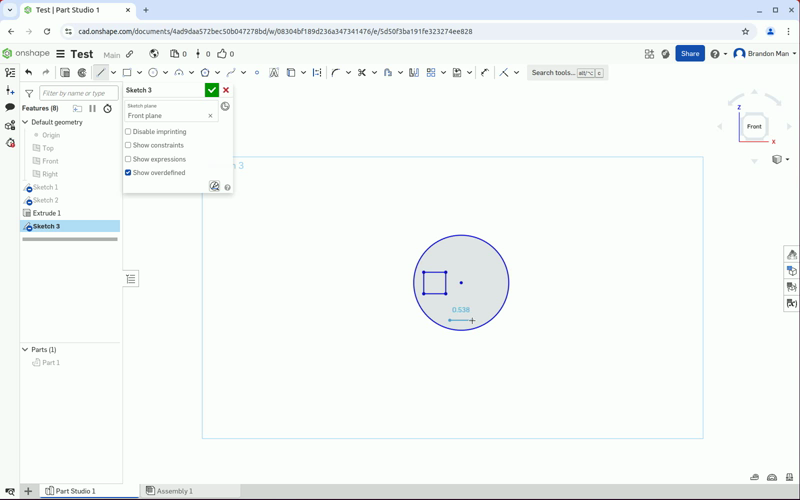
key_down(shift)
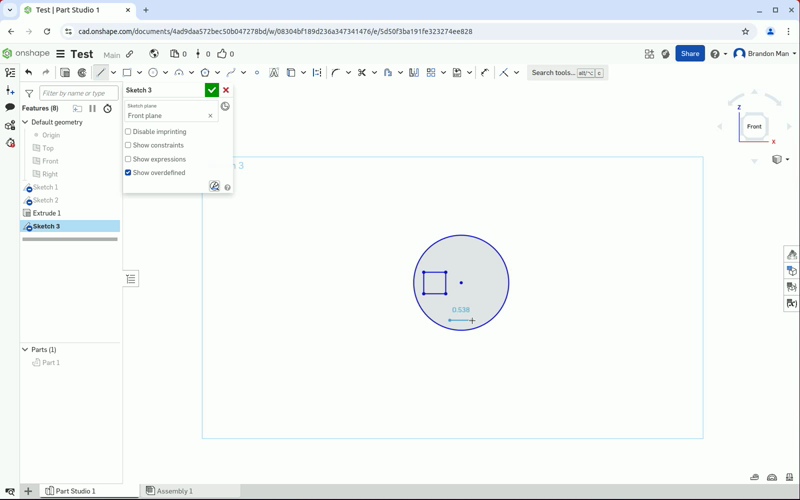
mouse_move(502, 320)
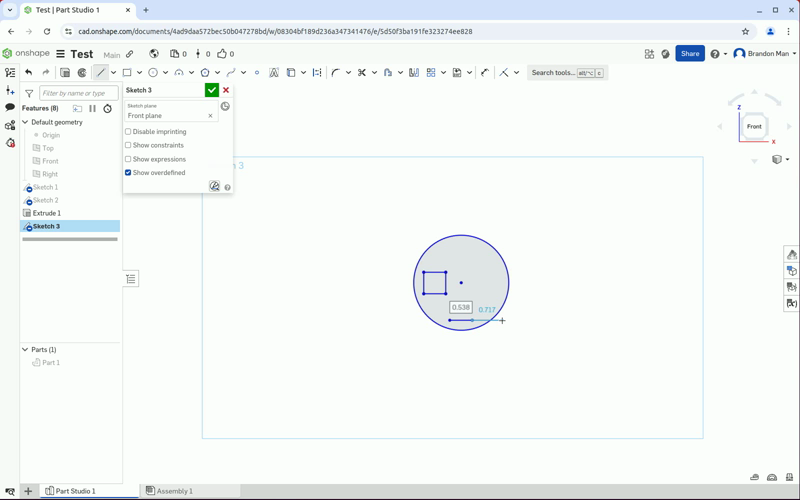
mouse_move(472, 297)
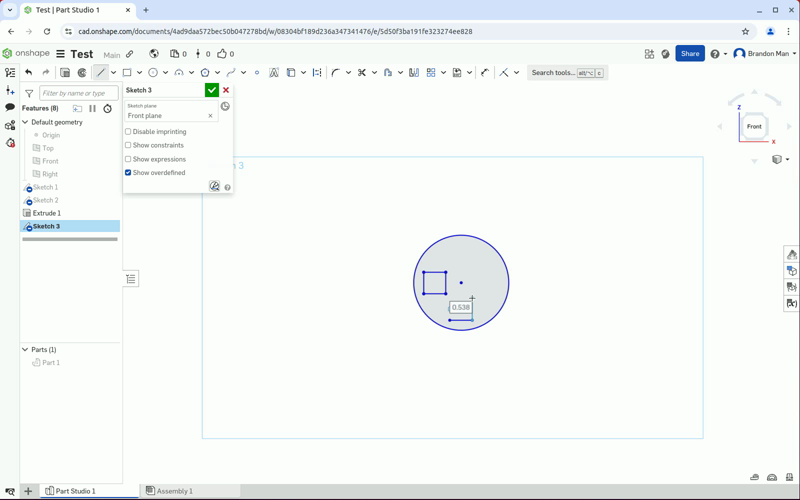
click(472, 297)
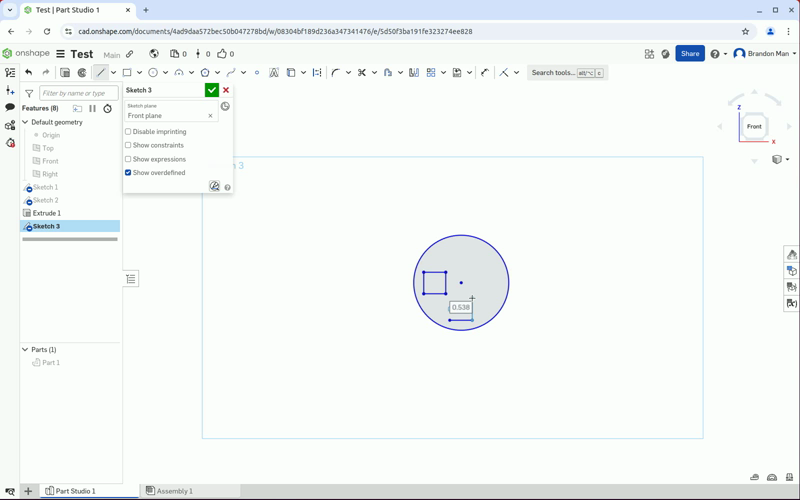
key_up(shift)
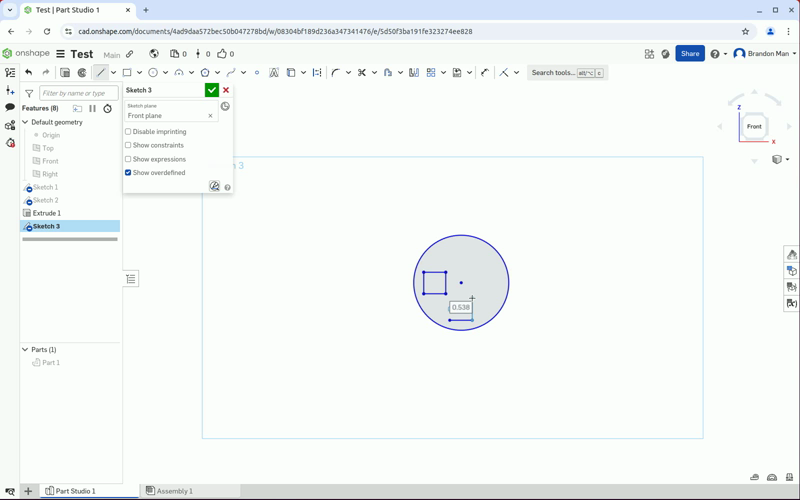
key_down(shift)
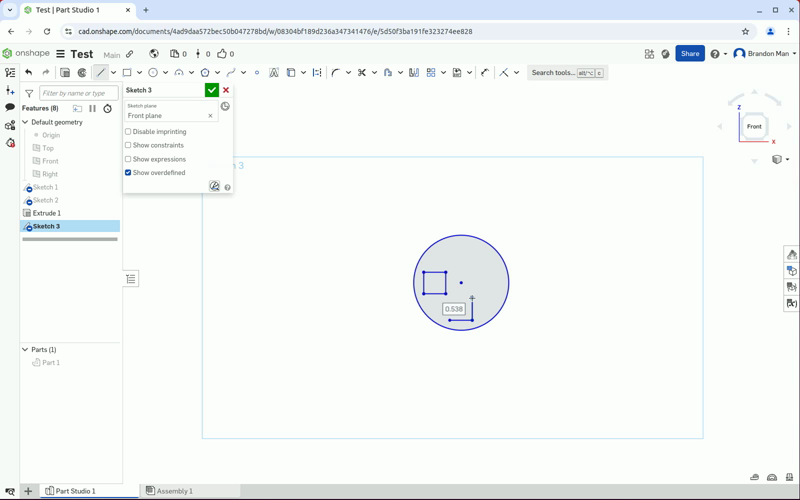
mouse_move(502, 297)
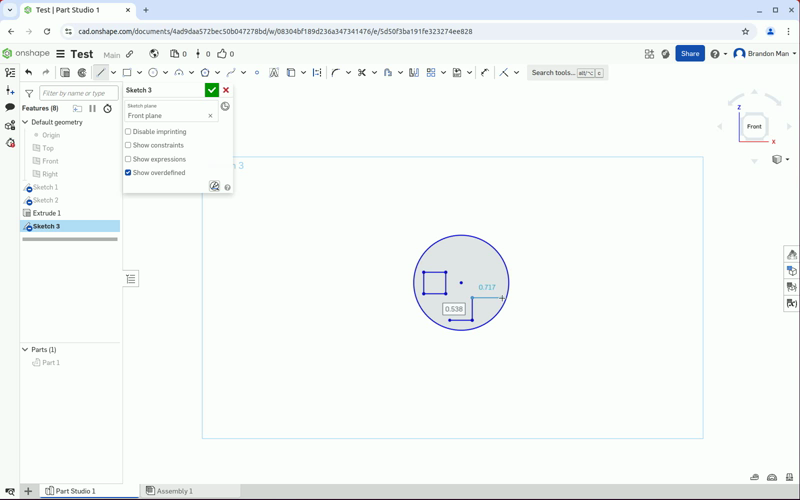
mouse_move(449, 297)
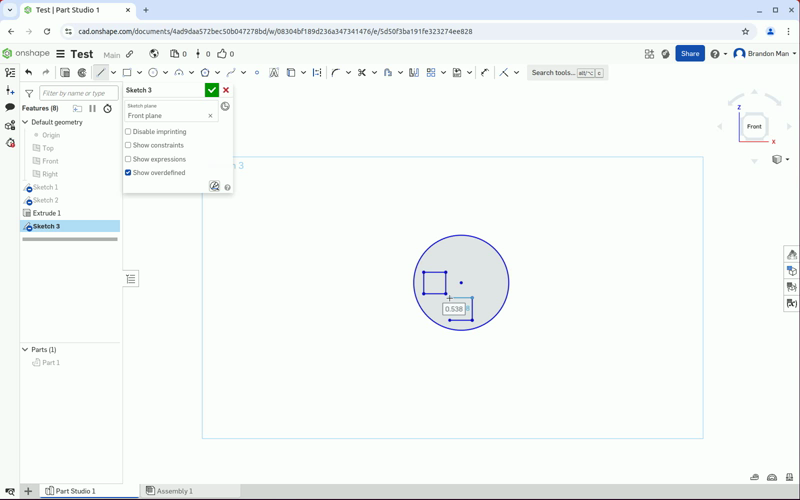
click(449, 297)
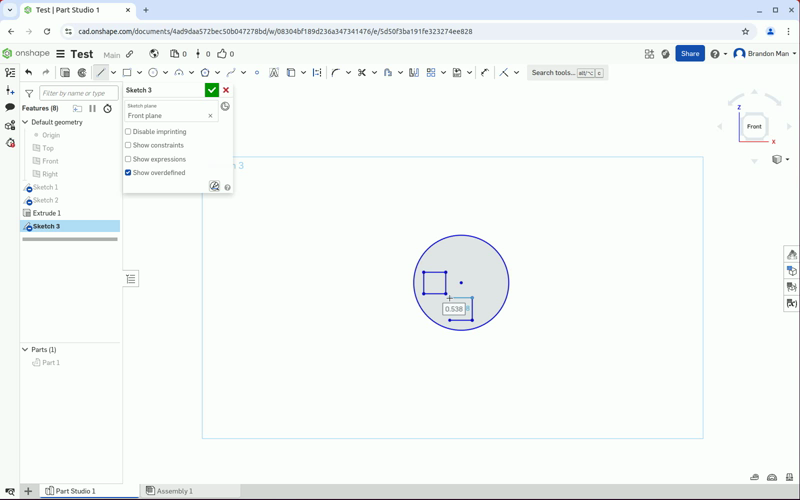
key_up(shift)
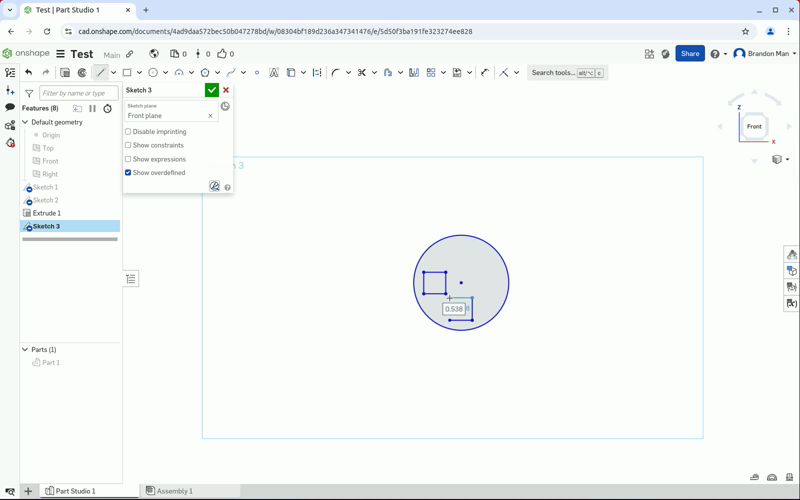
mouse_move(479, 297)
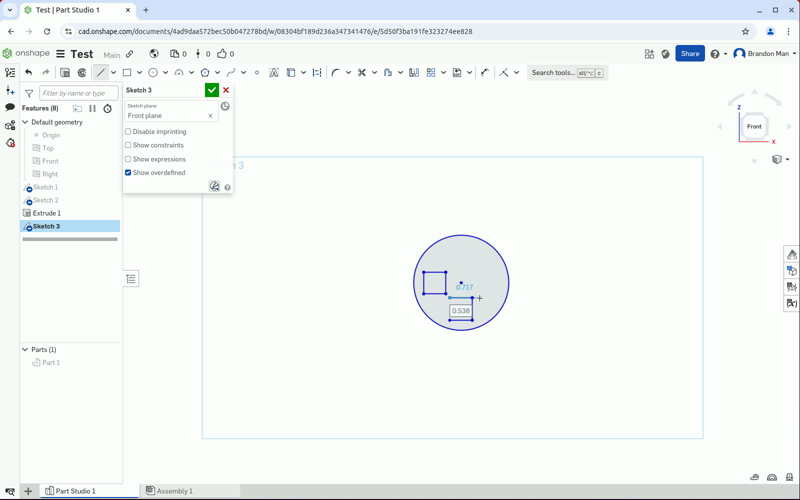
key_down(shift)
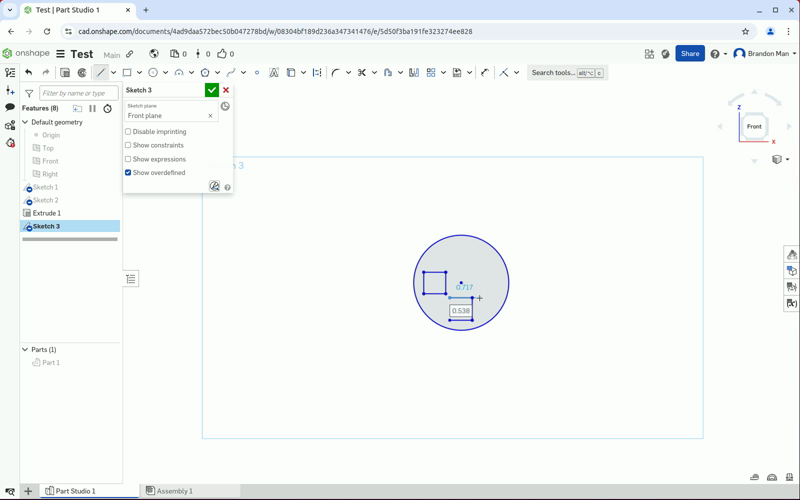
mouse_move(449, 320)
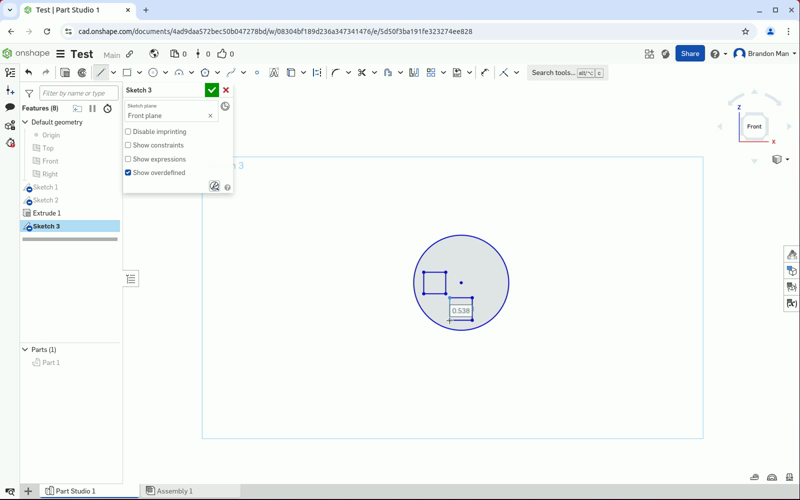
key_up(shift)
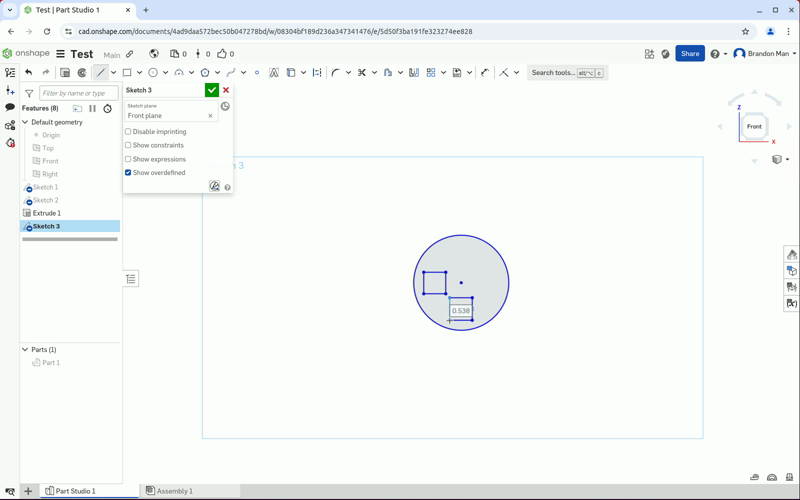
click(449, 320)
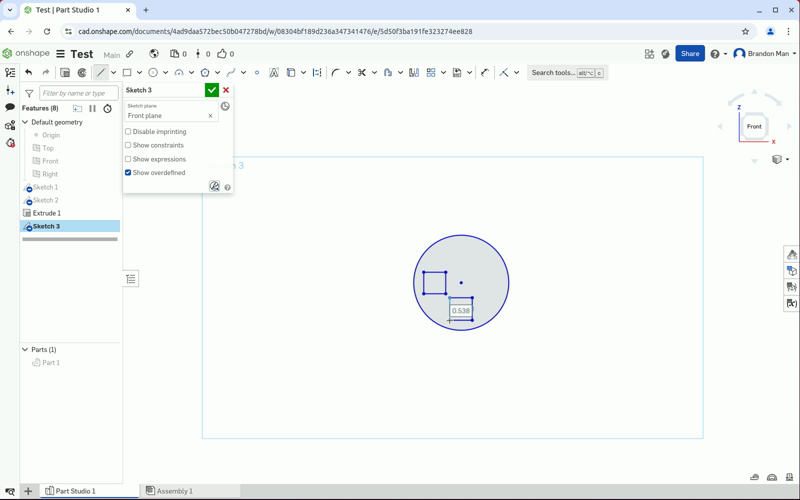
key(esc)
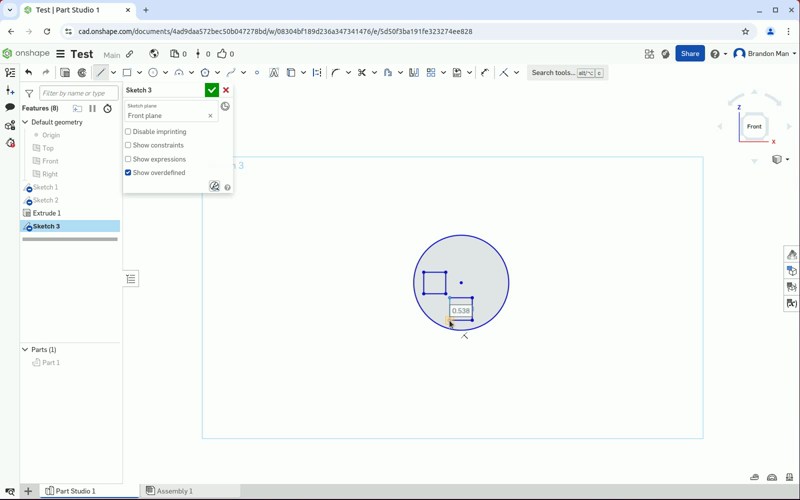
key(l)
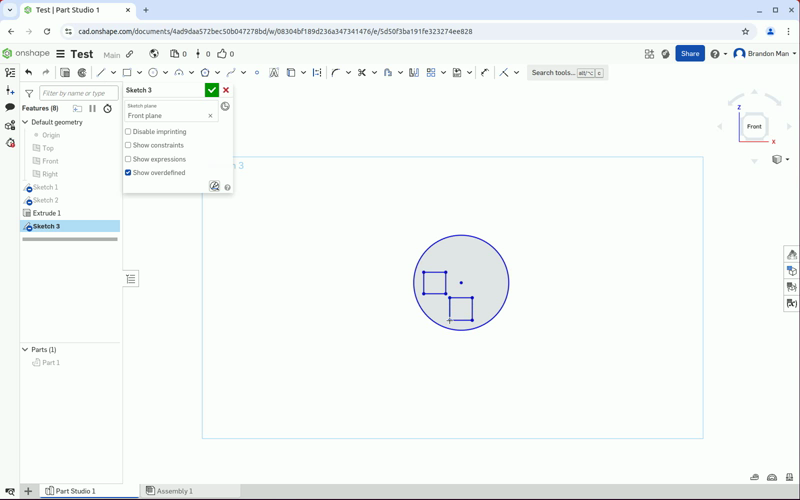
key_down(shift)
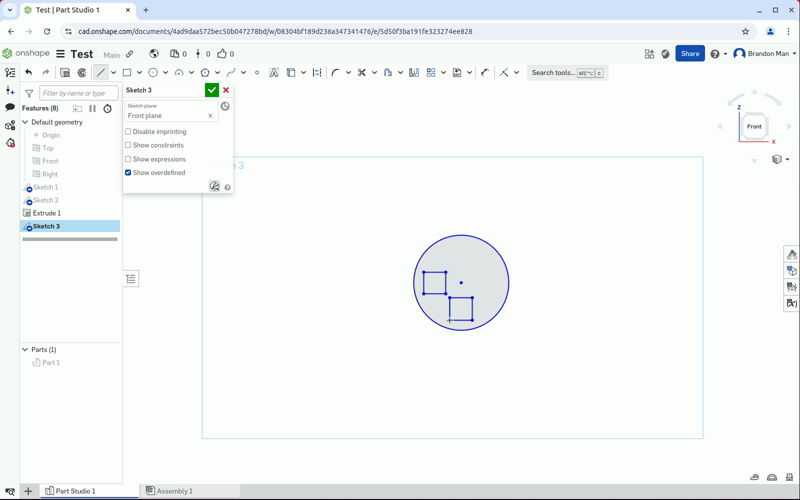
mouse_move(449, 293)
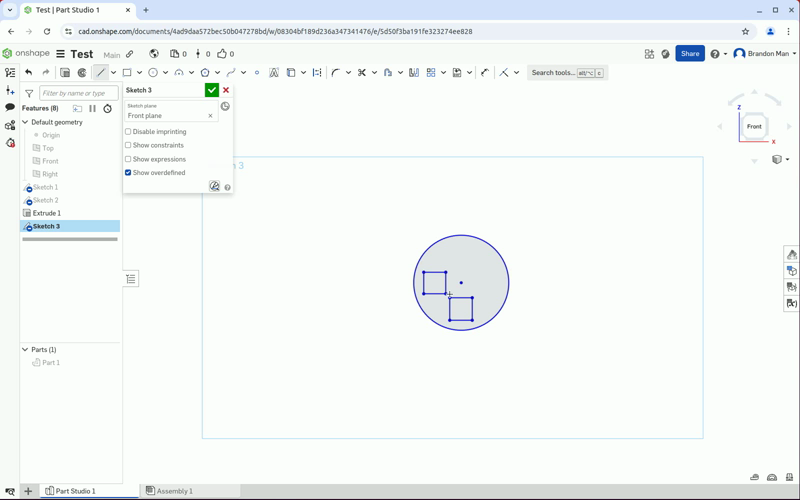
scroll(6)
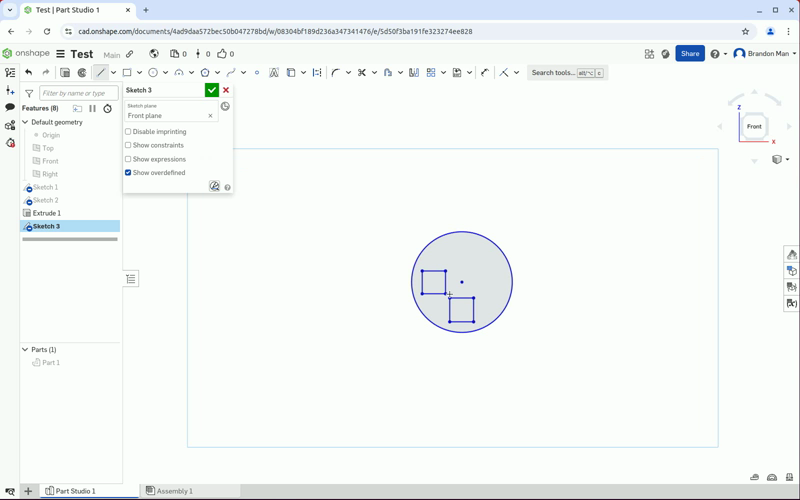
scroll(6)
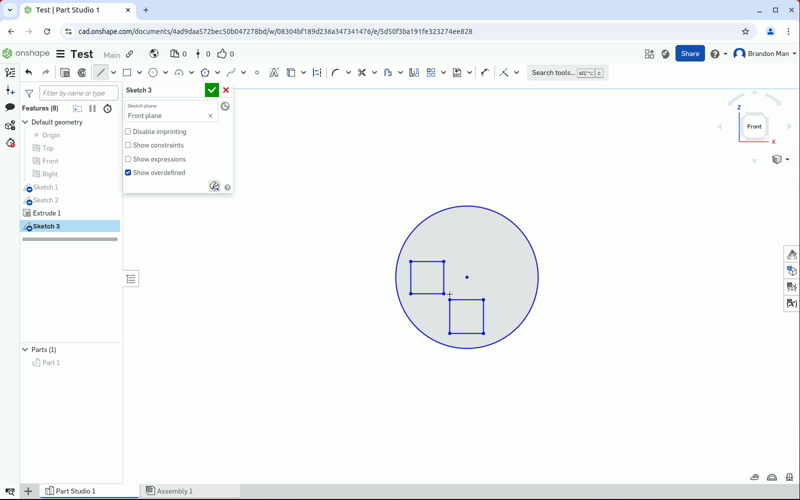
scroll(6)
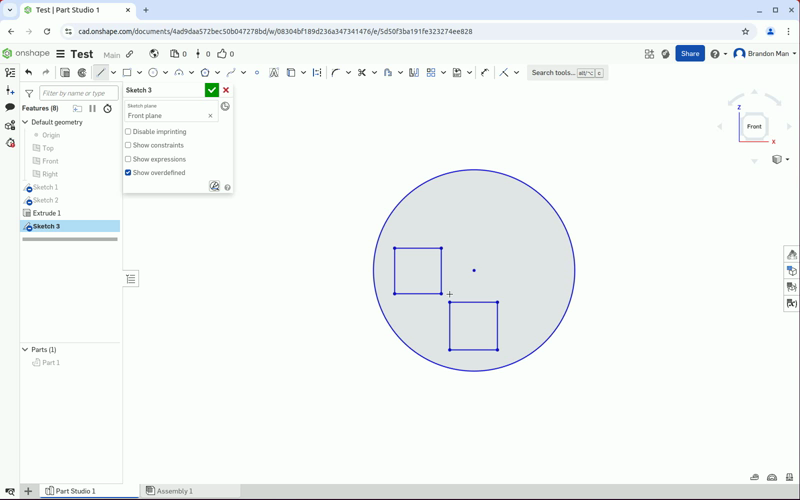
scroll(6)
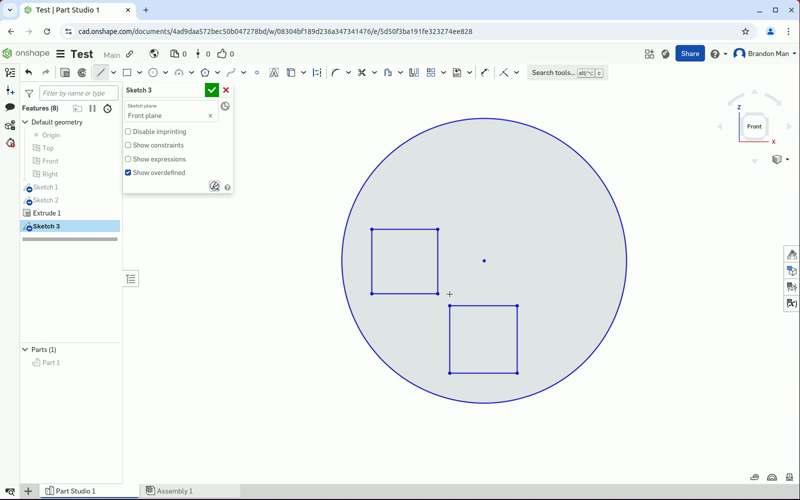
scroll(6)
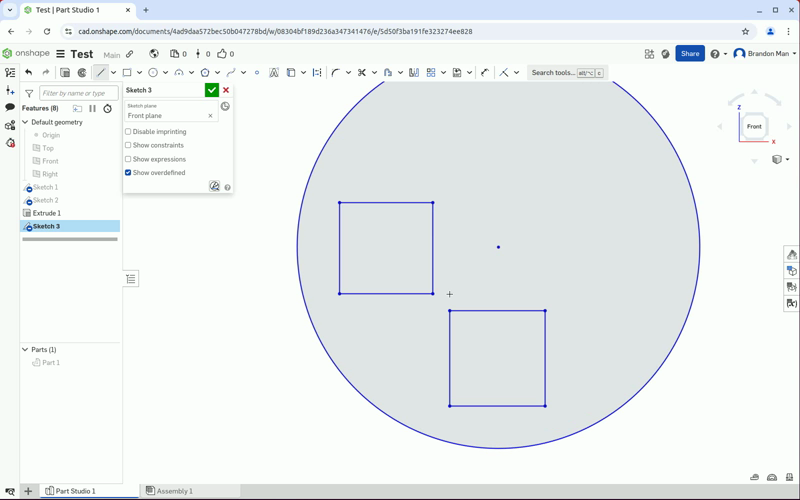
scroll(6)
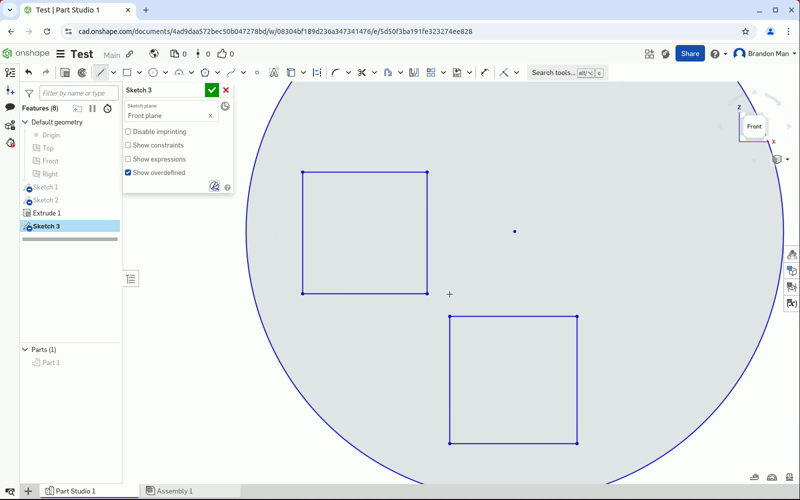
scroll(6)
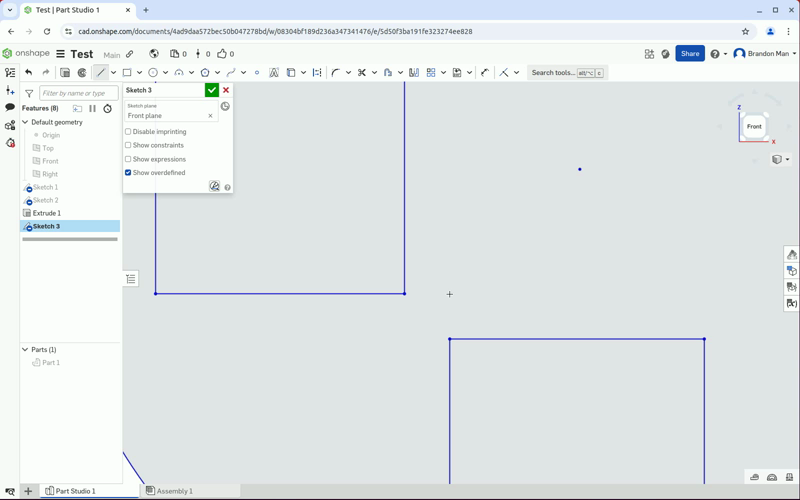
click(449, 293)
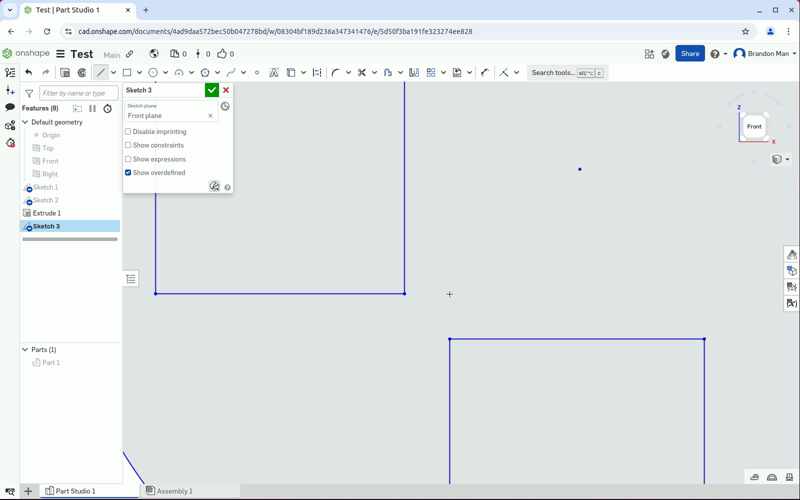
scroll(-6)
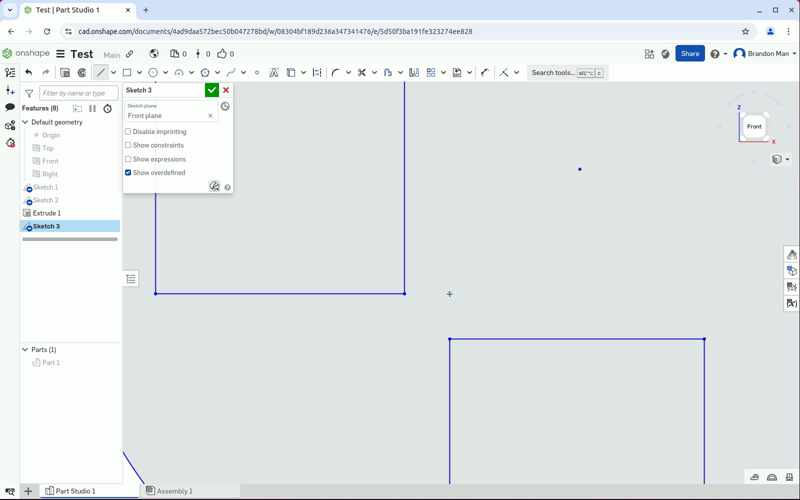
scroll(-6)
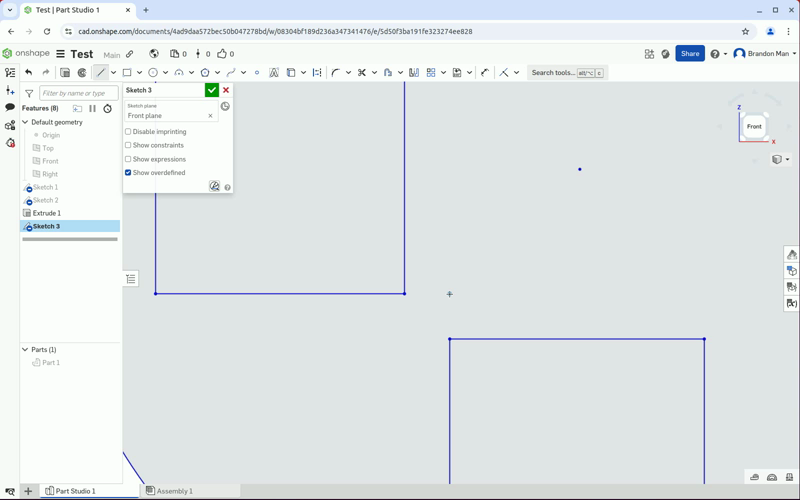
scroll(-6)
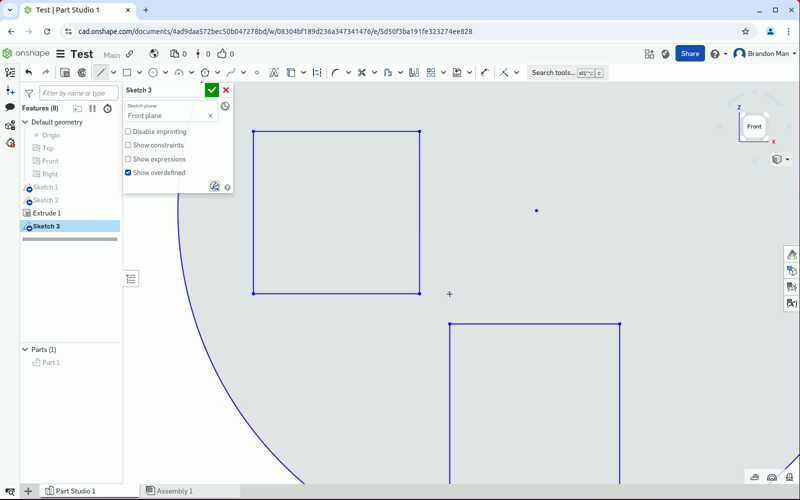
scroll(-6)
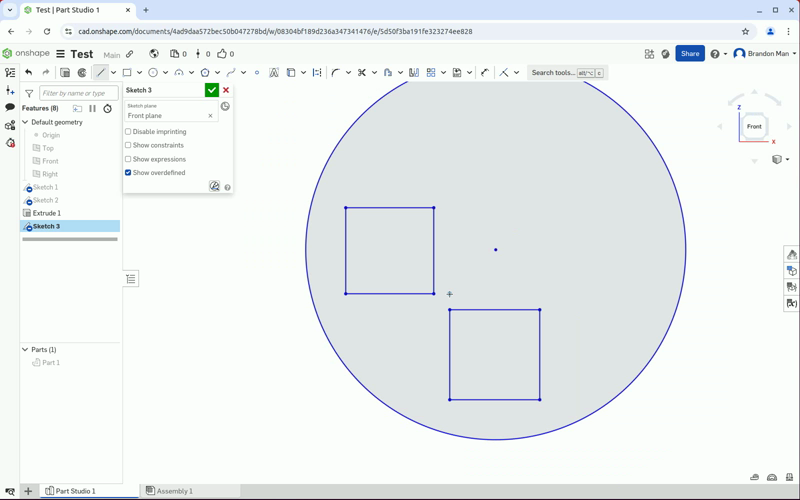
scroll(-6)
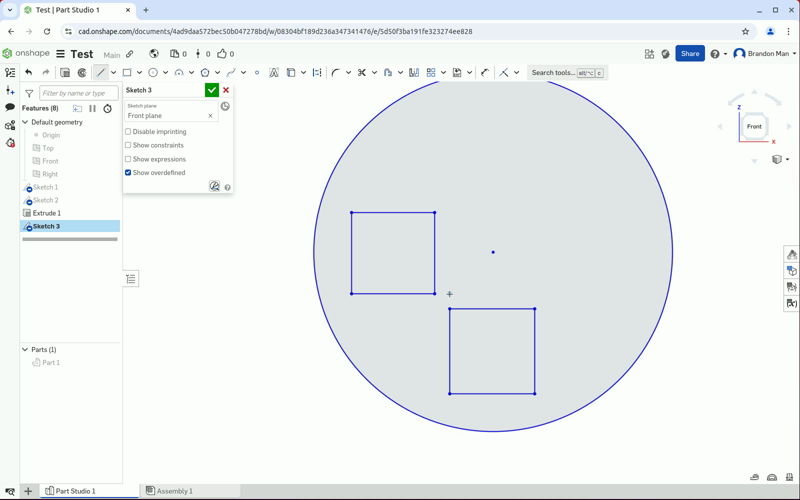
scroll(-6)
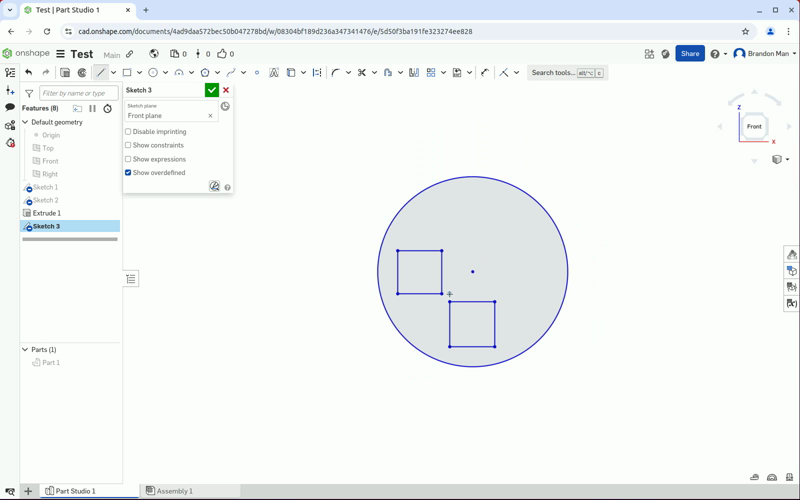
scroll(-6)
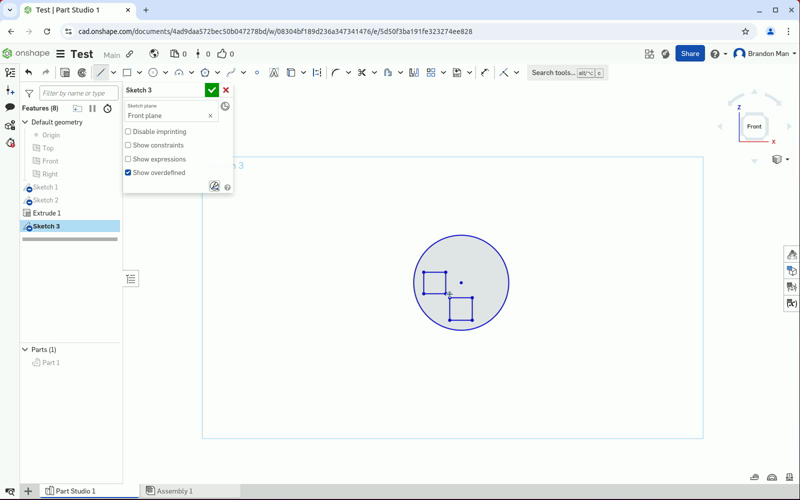
key_up(shift)
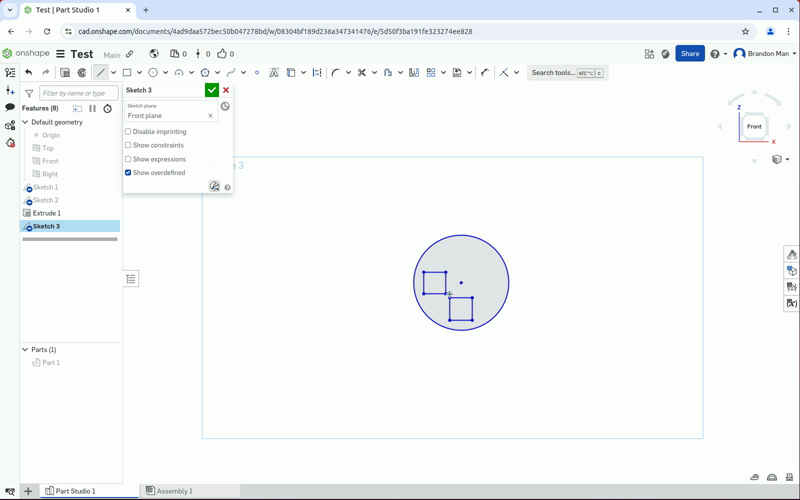
key_down(shift)
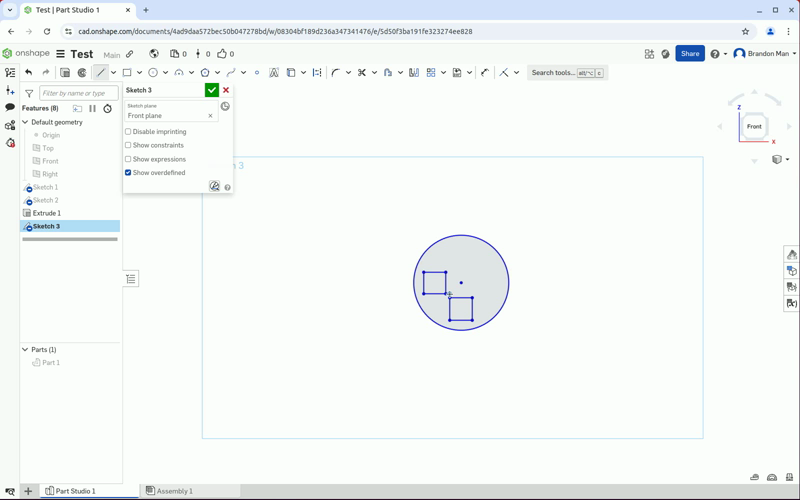
mouse_move(479, 293)
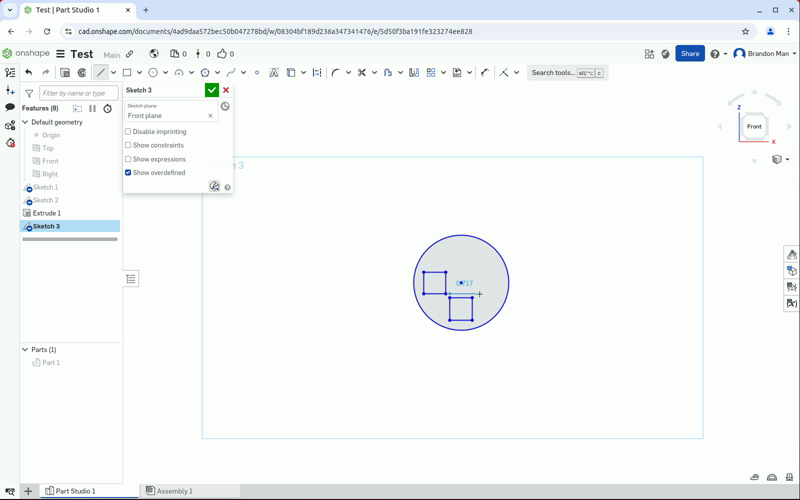
mouse_move(472, 293)
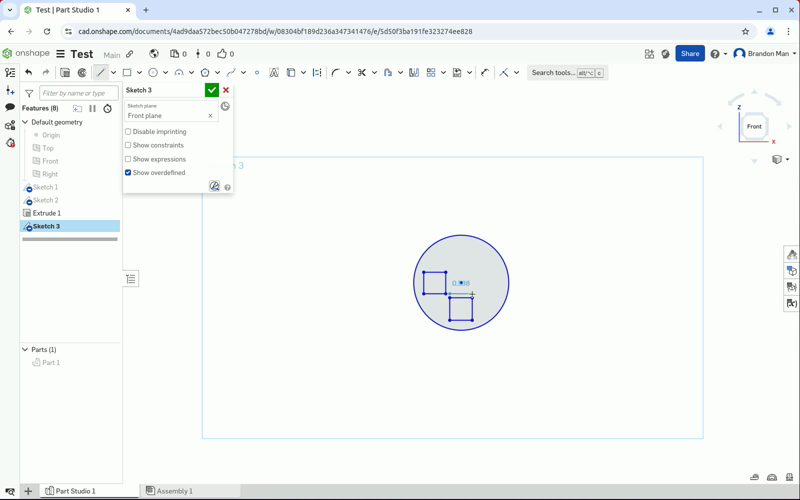
scroll(6)
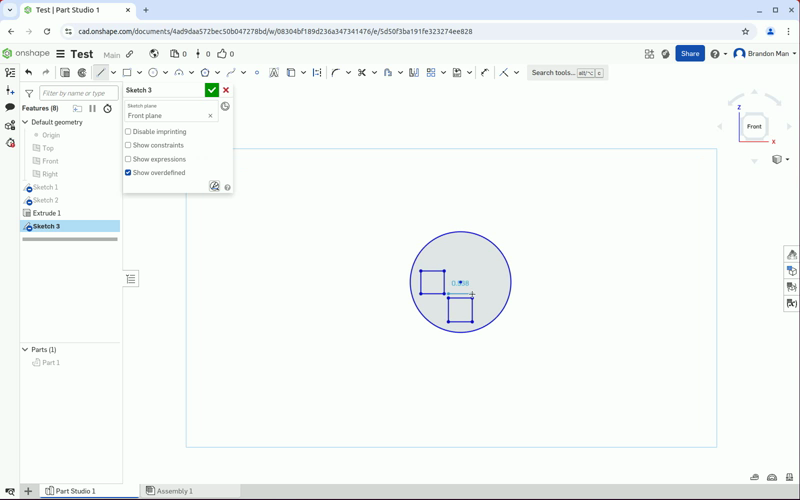
scroll(6)
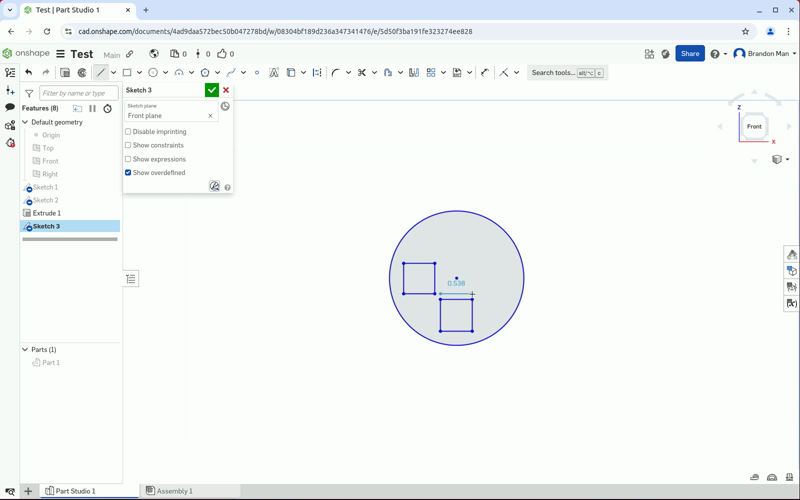
scroll(6)
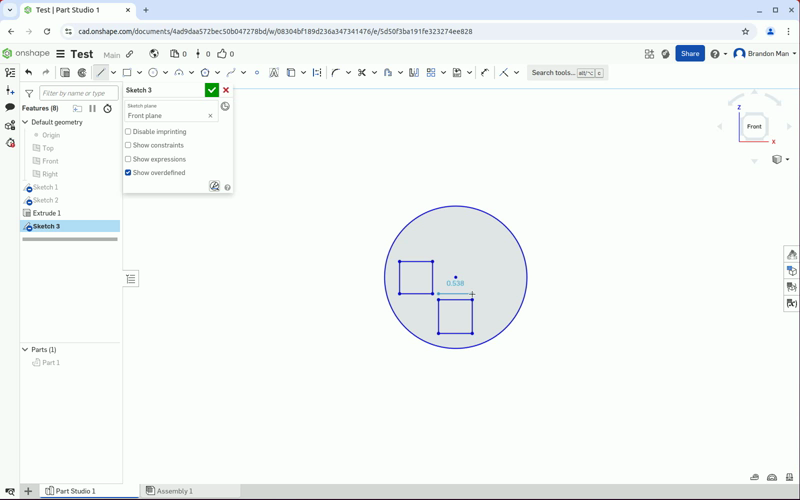
scroll(6)
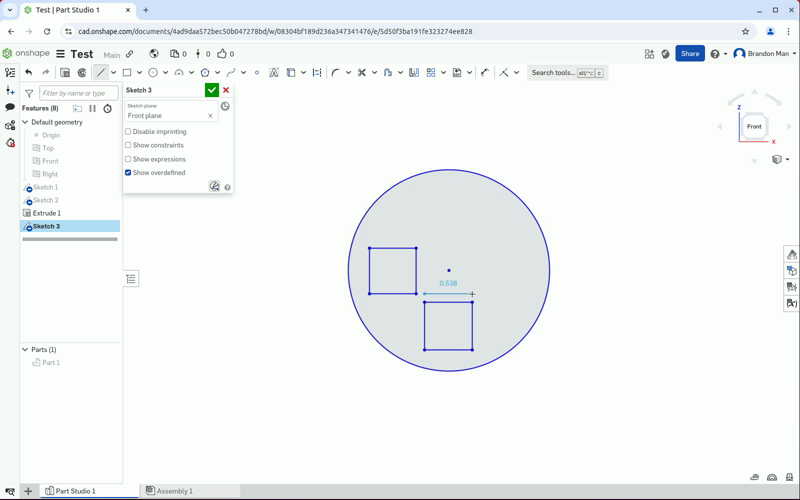
scroll(6)
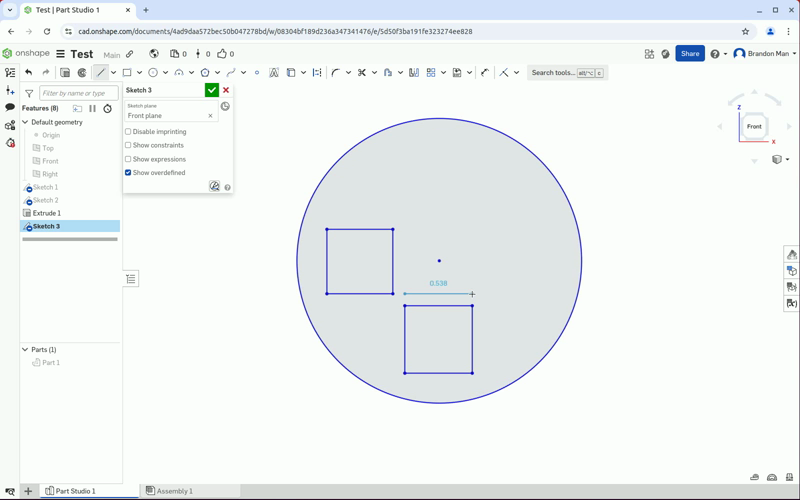
scroll(6)
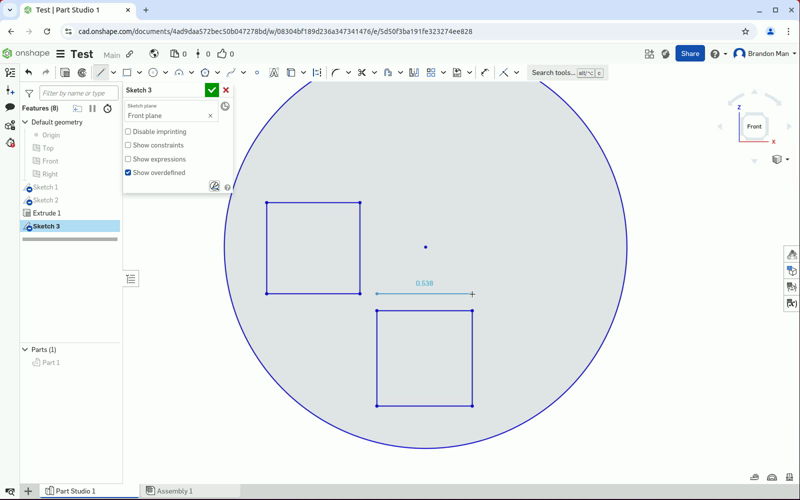
scroll(6)
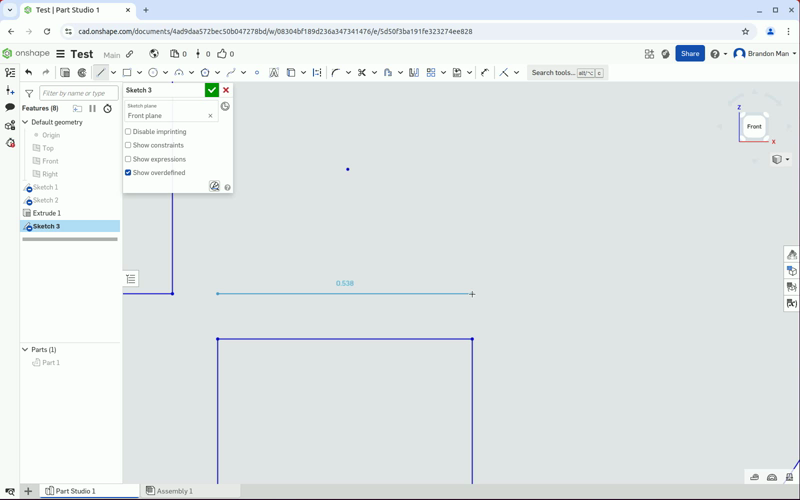
click(472, 293)
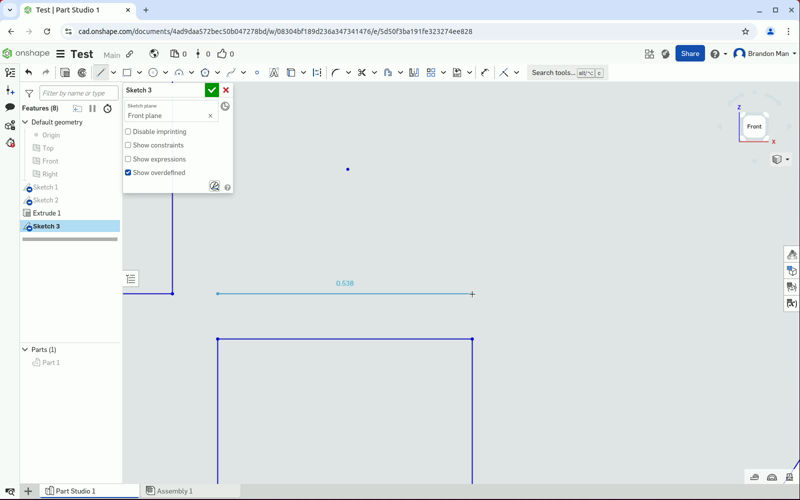
scroll(-6)
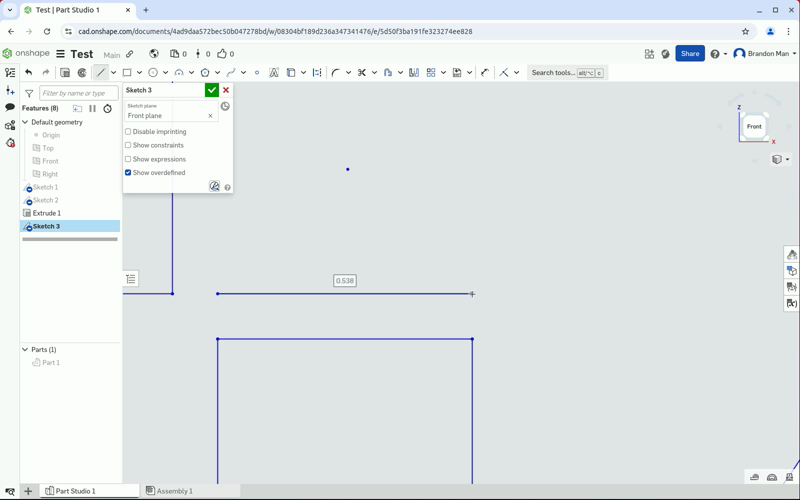
scroll(-6)
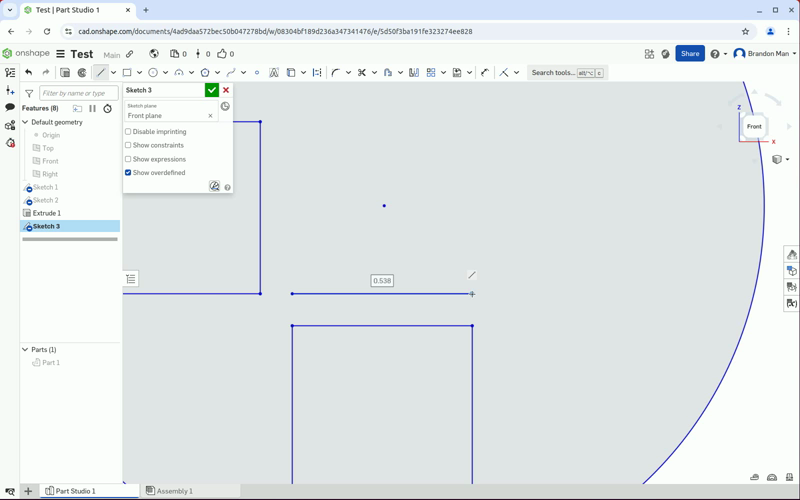
scroll(-6)
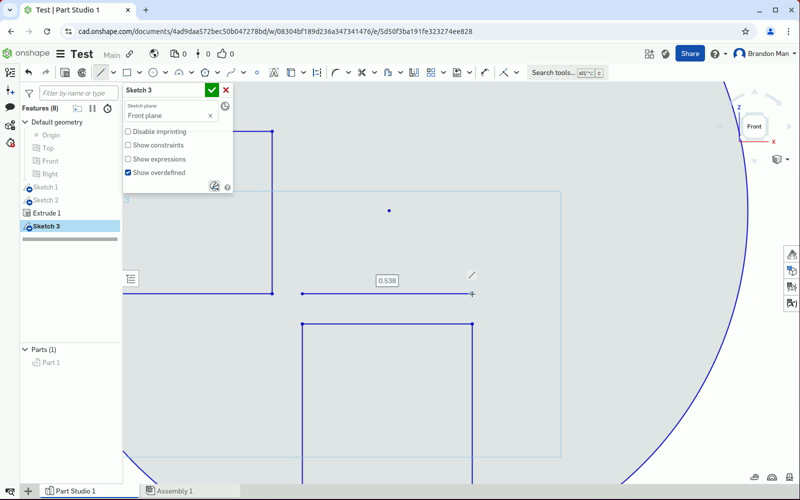
scroll(-6)
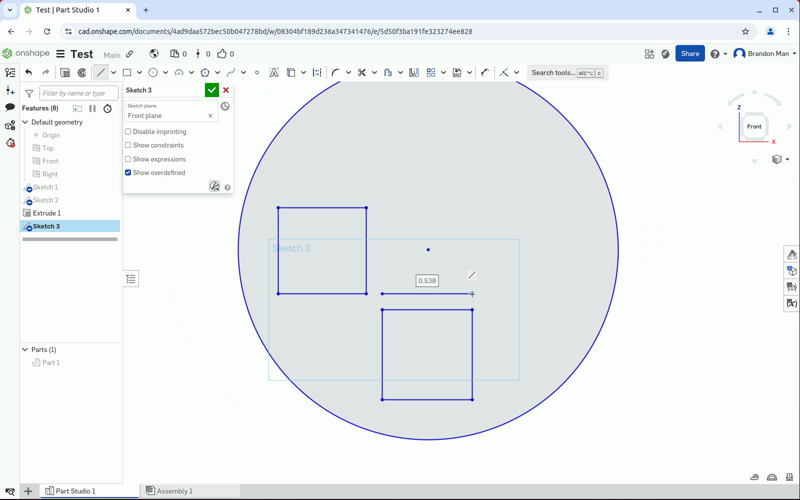
scroll(-6)
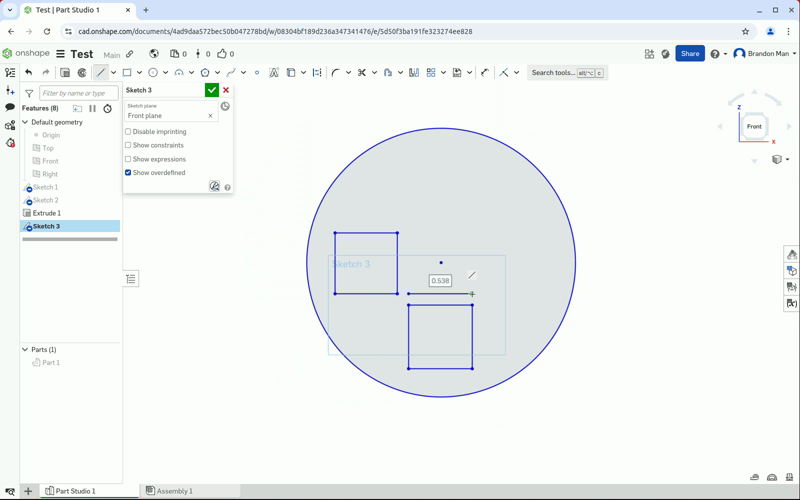
scroll(-6)
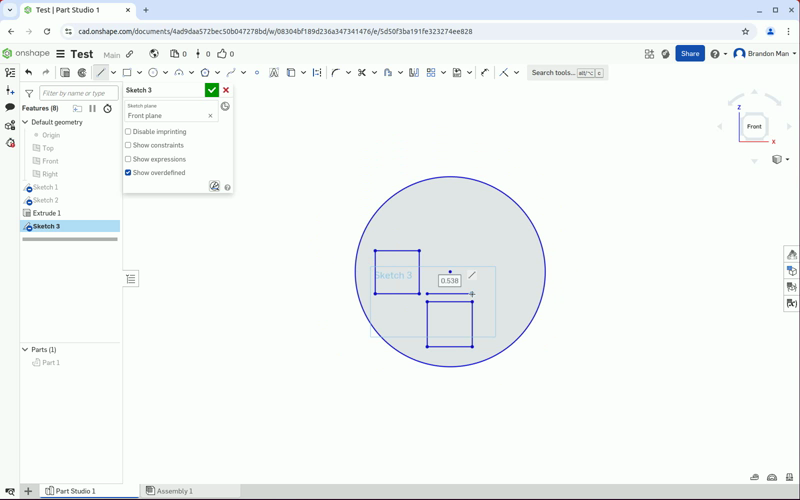
scroll(-6)
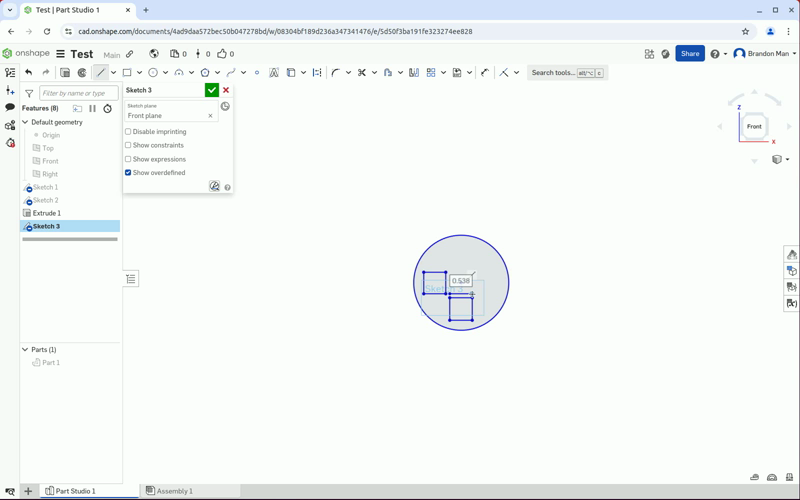
key_up(shift)
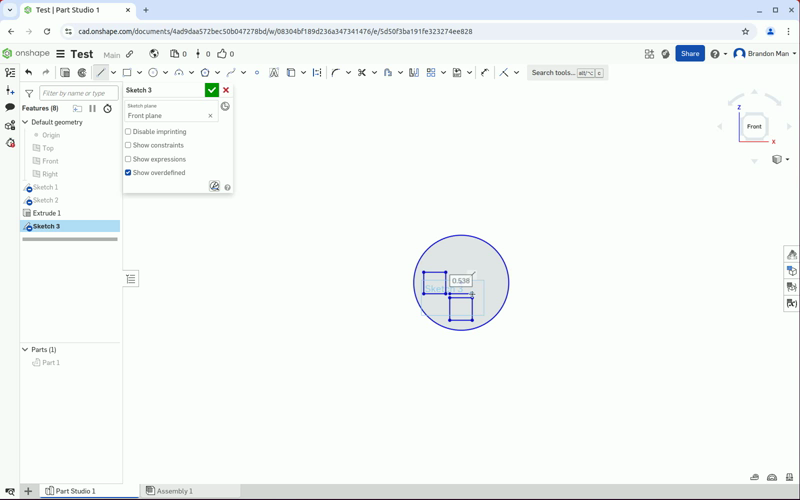
key_down(shift)
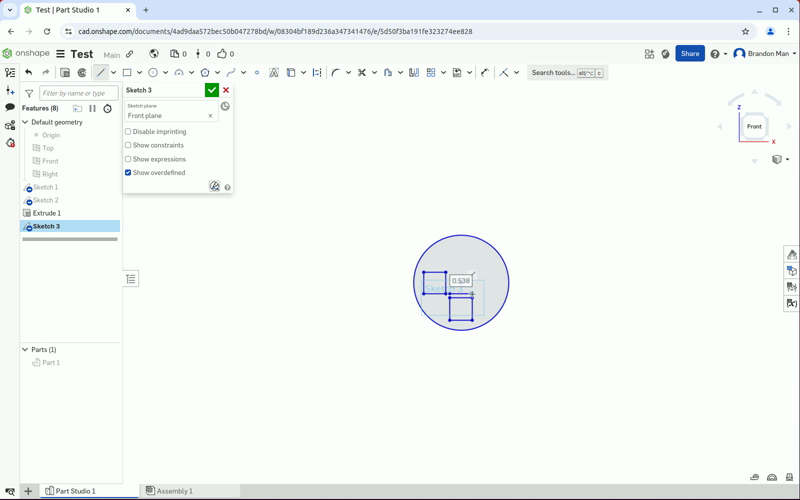
mouse_move(502, 293)
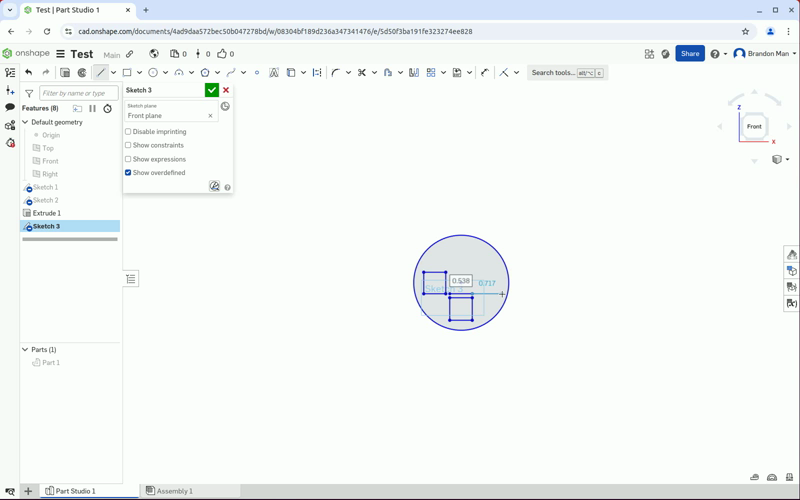
mouse_move(472, 272)
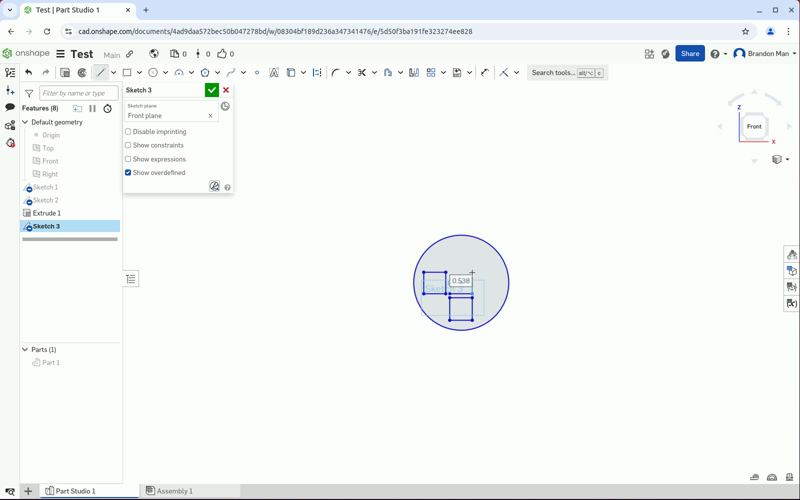
click(472, 272)
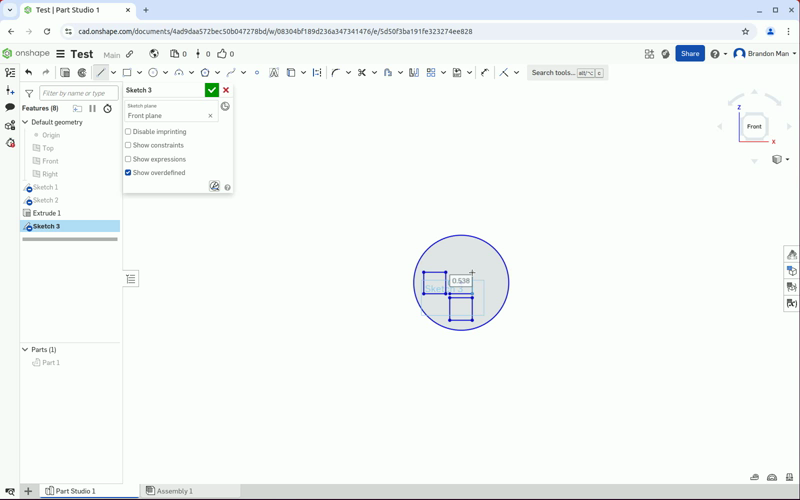
key_up(shift)
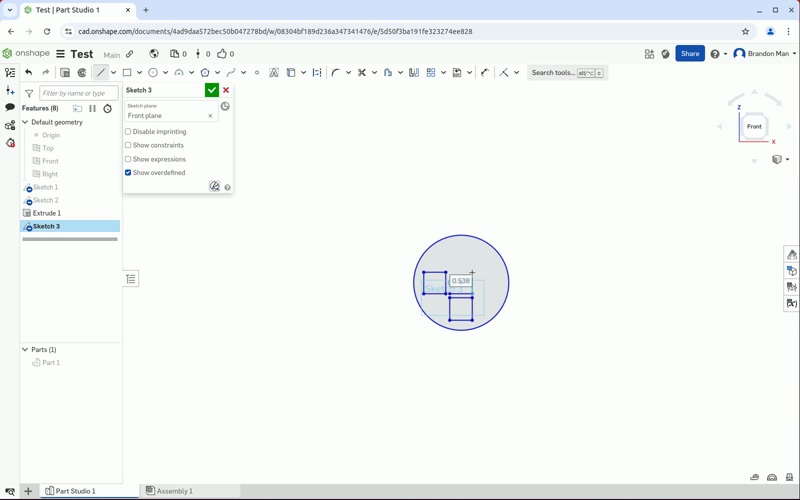
key_down(shift)
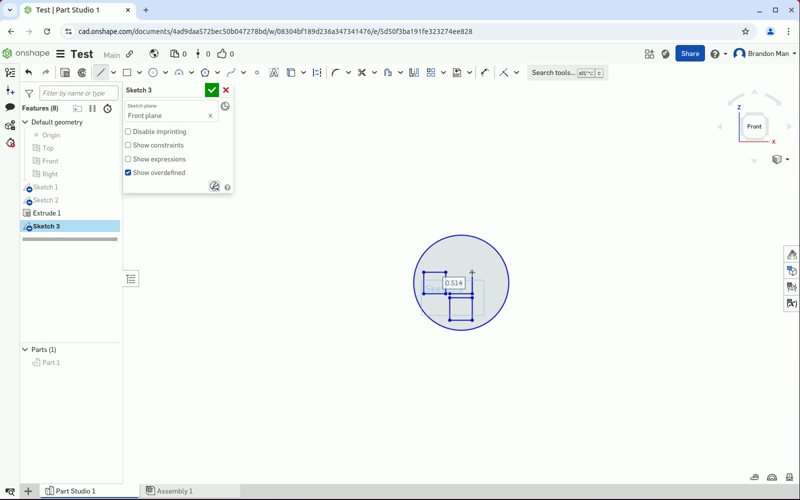
mouse_move(502, 272)
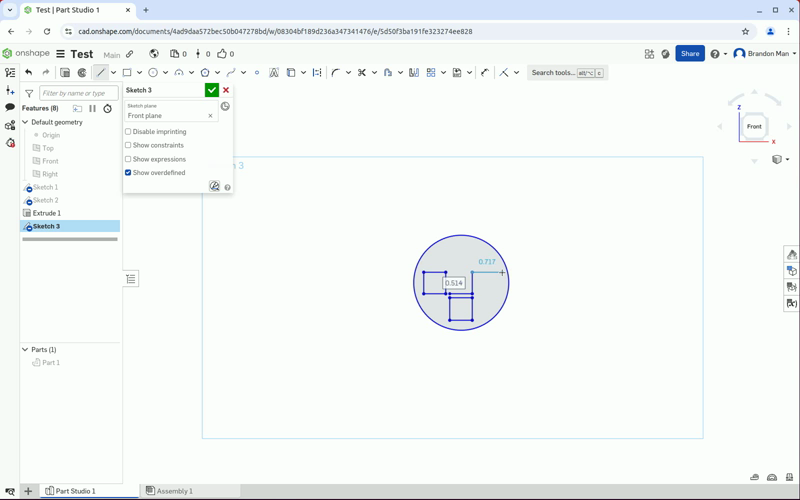
mouse_move(449, 272)
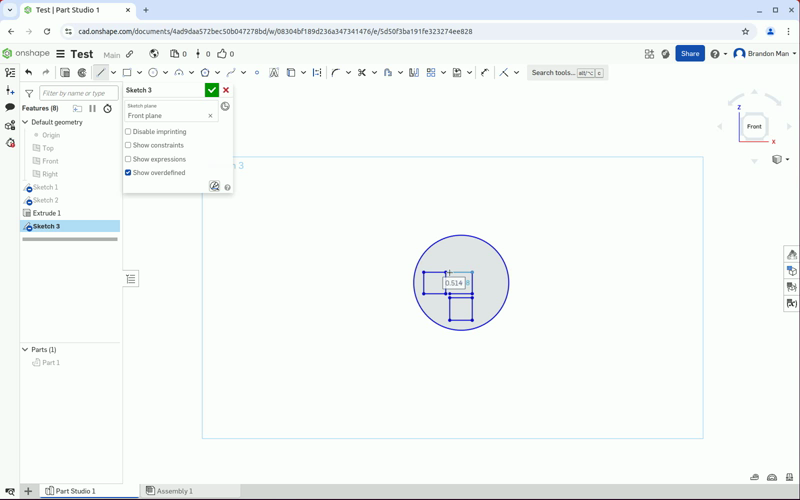
scroll(6)
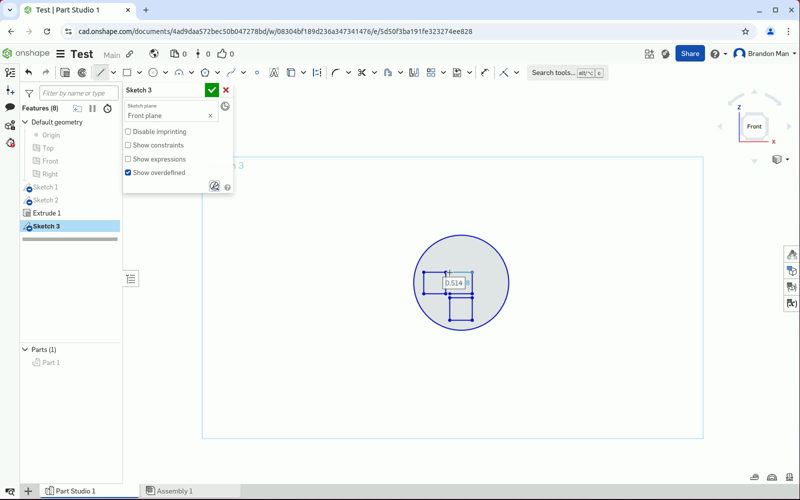
scroll(6)
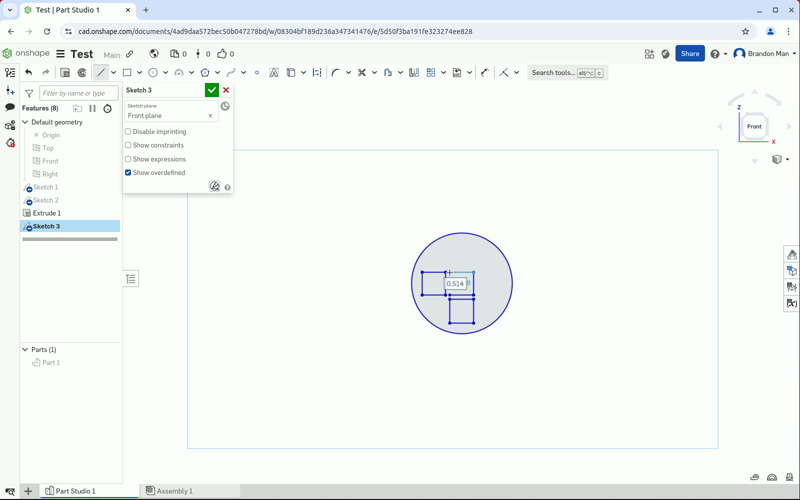
scroll(6)
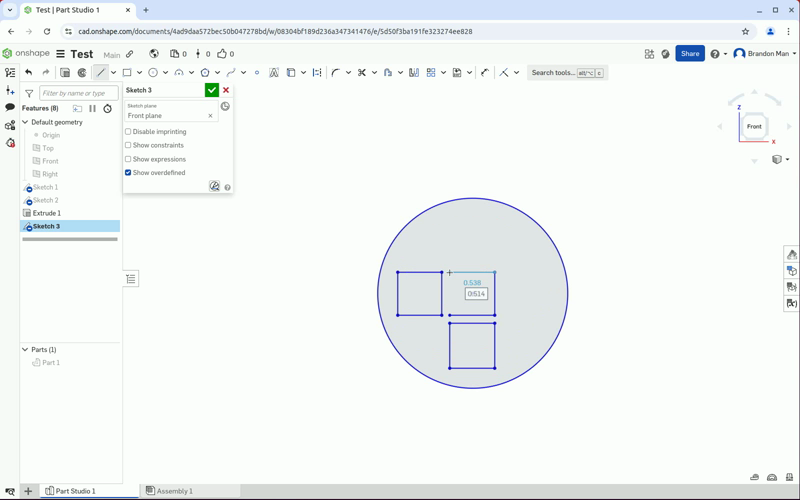
scroll(6)
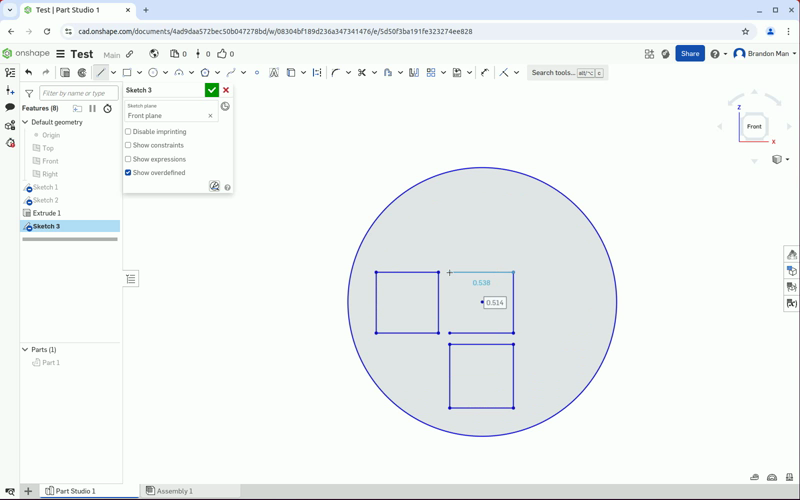
scroll(6)
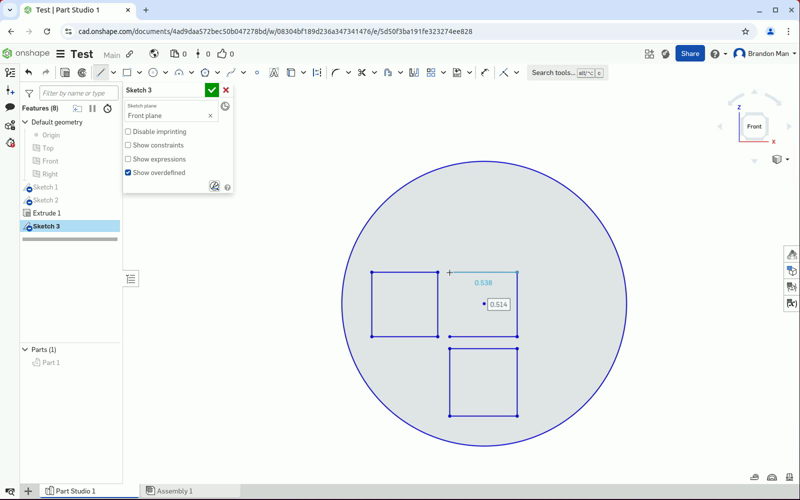
scroll(6)
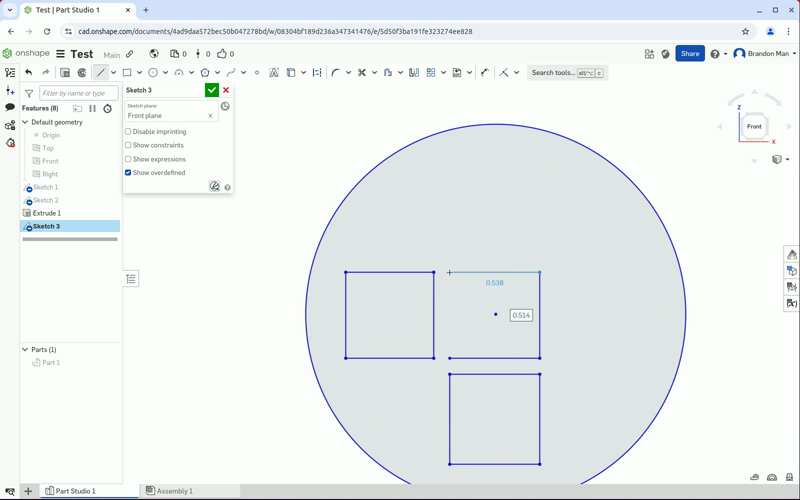
scroll(6)
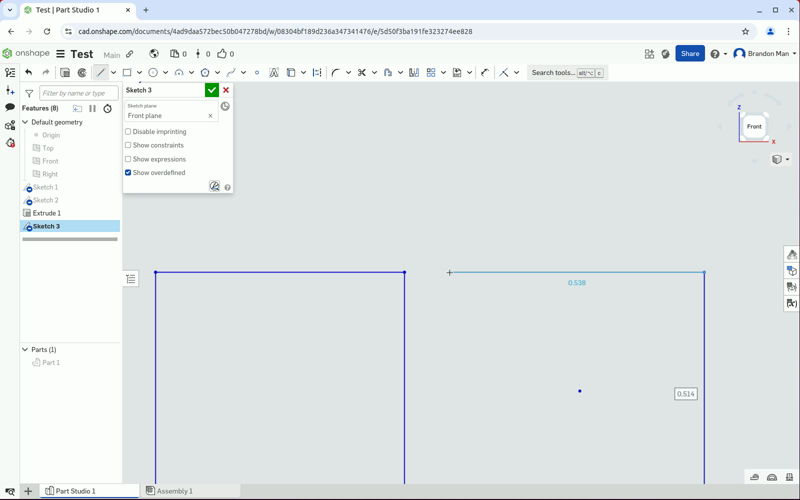
click(449, 272)
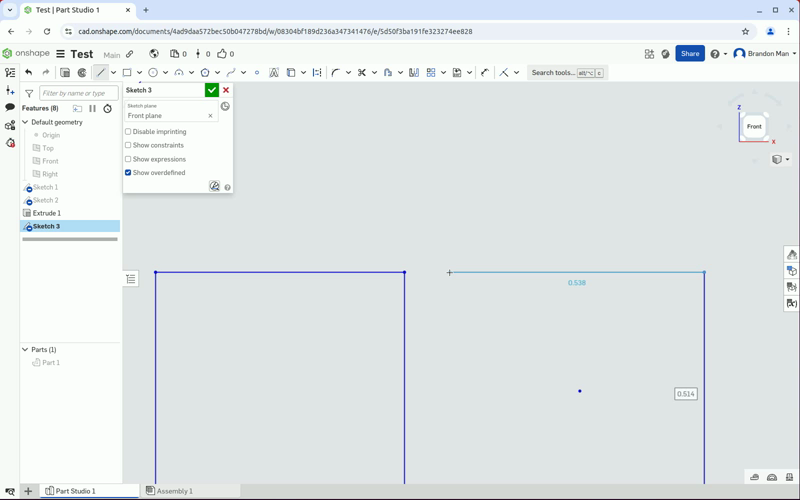
scroll(-6)
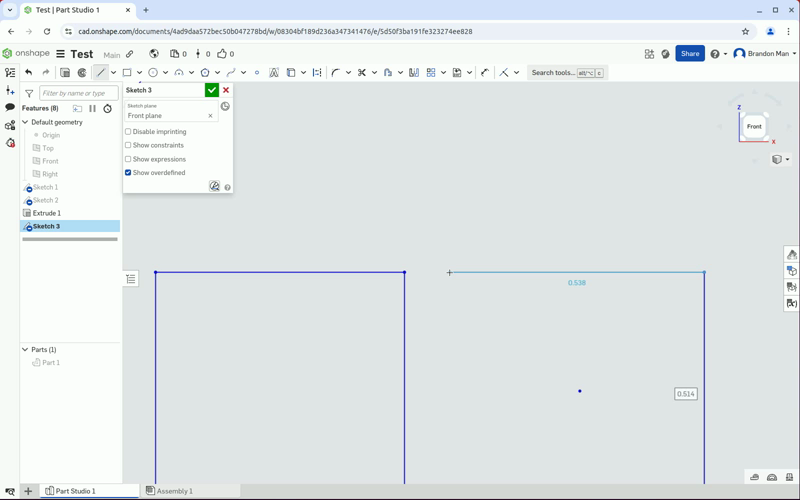
scroll(-6)
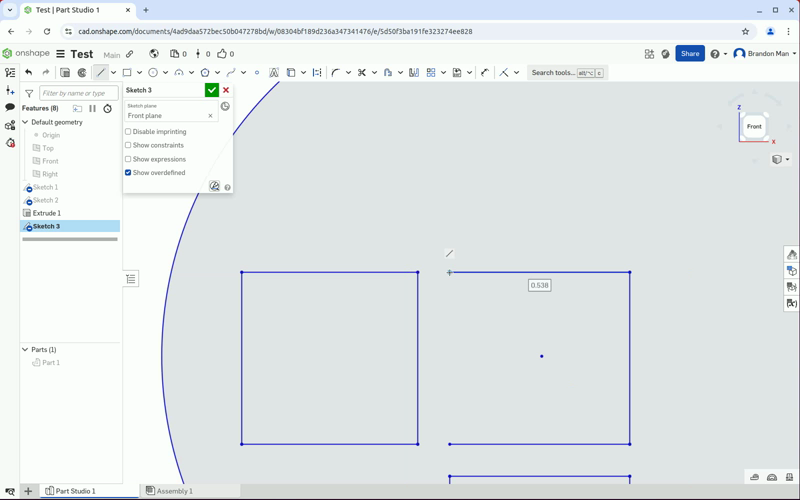
scroll(-6)
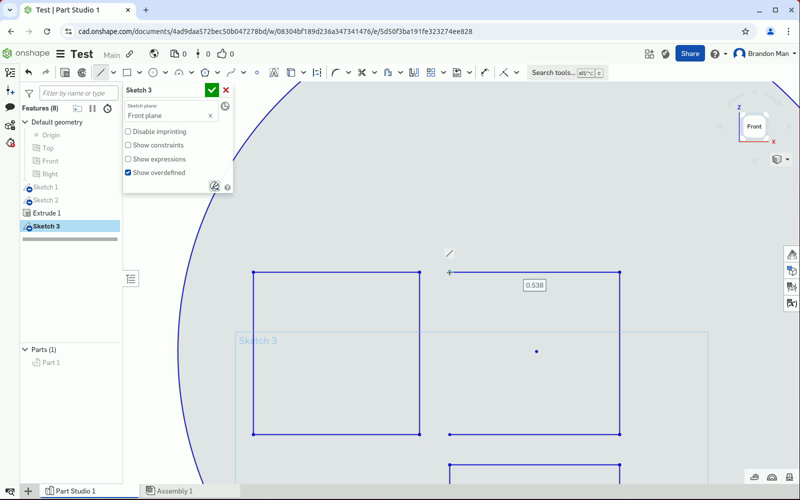
scroll(-6)
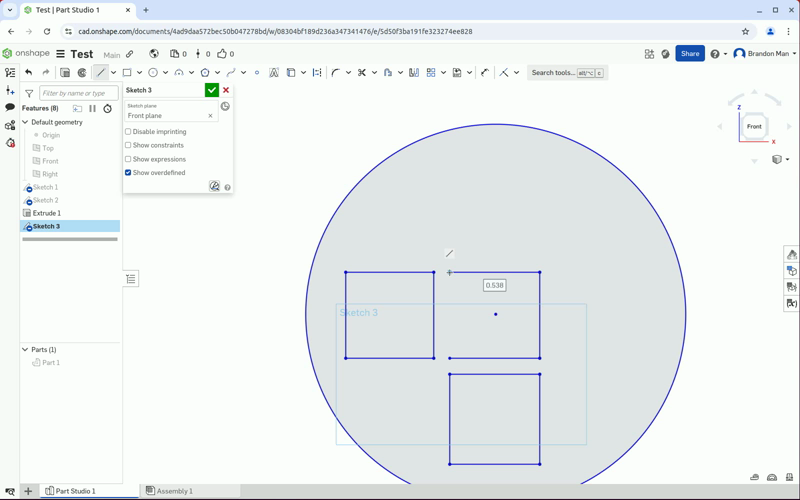
scroll(-6)
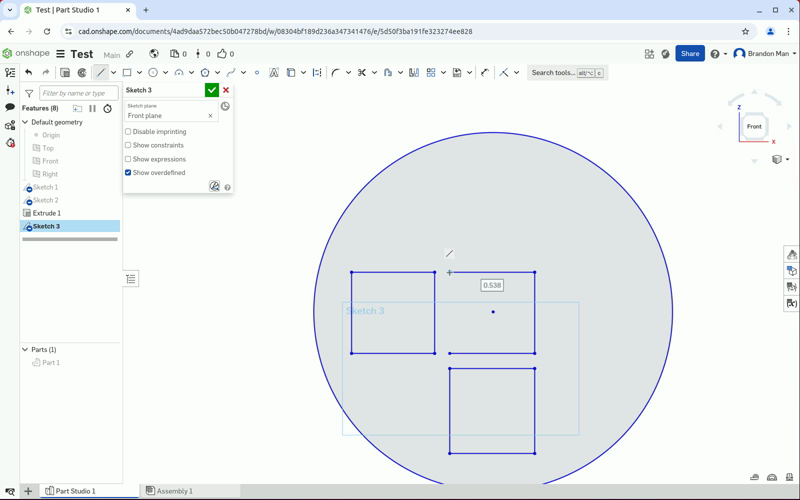
scroll(-6)
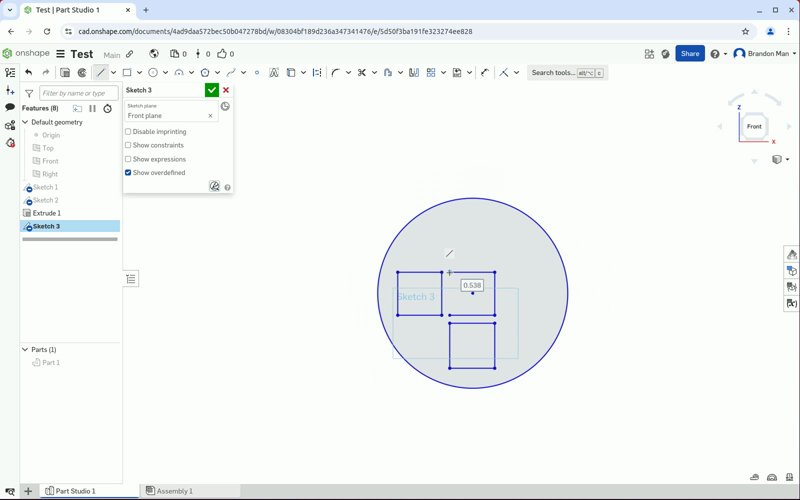
scroll(-6)
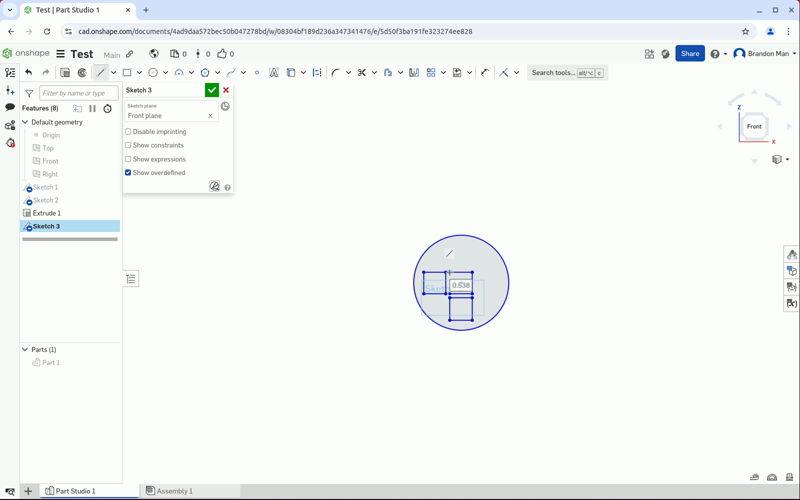
key_up(shift)
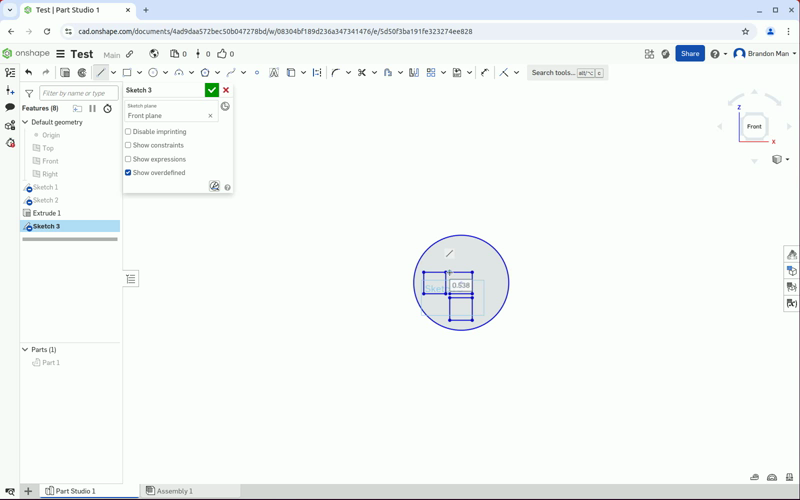
mouse_move(479, 272)
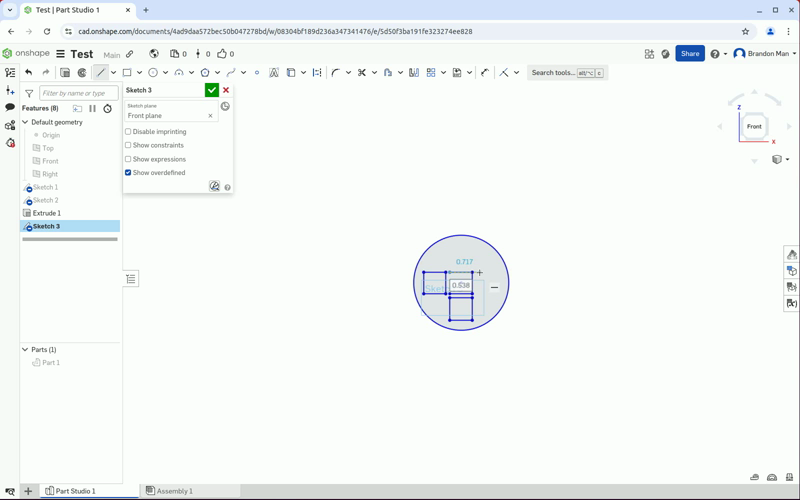
key_down(shift)
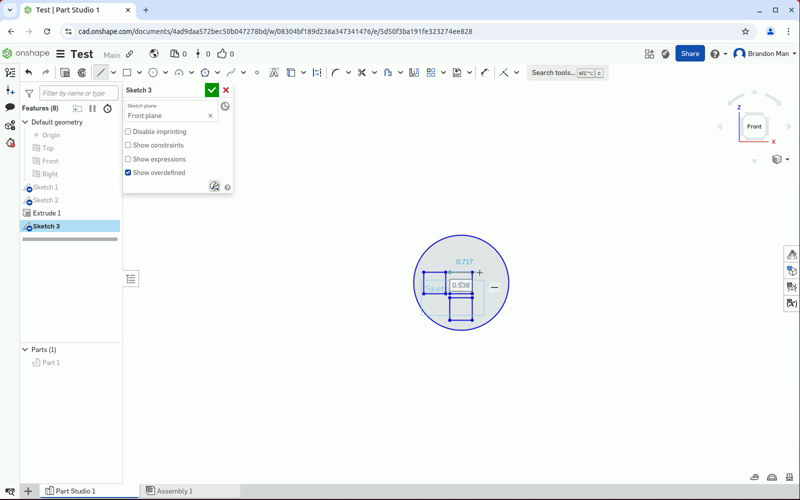
mouse_move(449, 293)
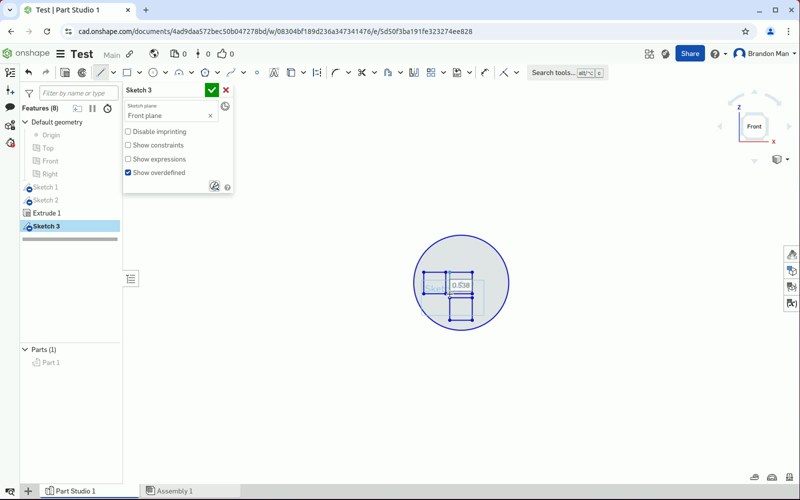
scroll(6)
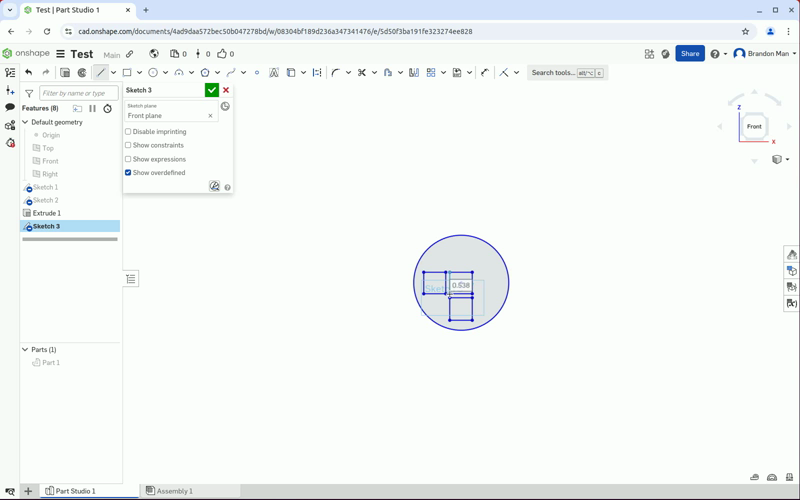
scroll(6)
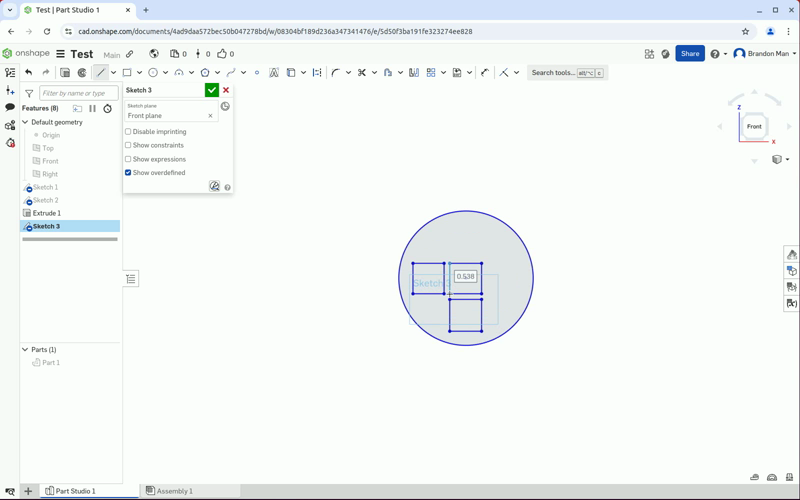
scroll(6)
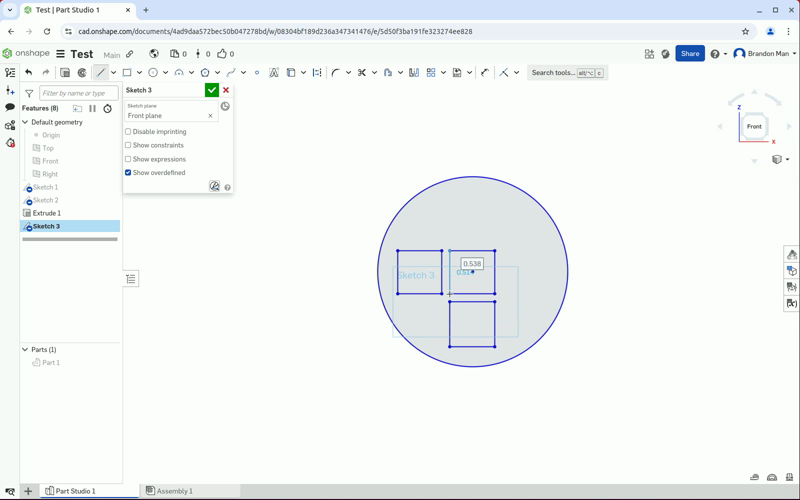
scroll(6)
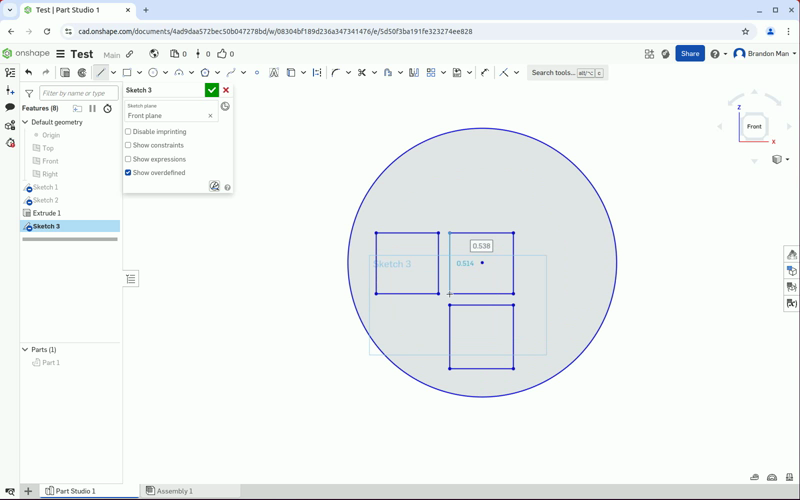
scroll(6)
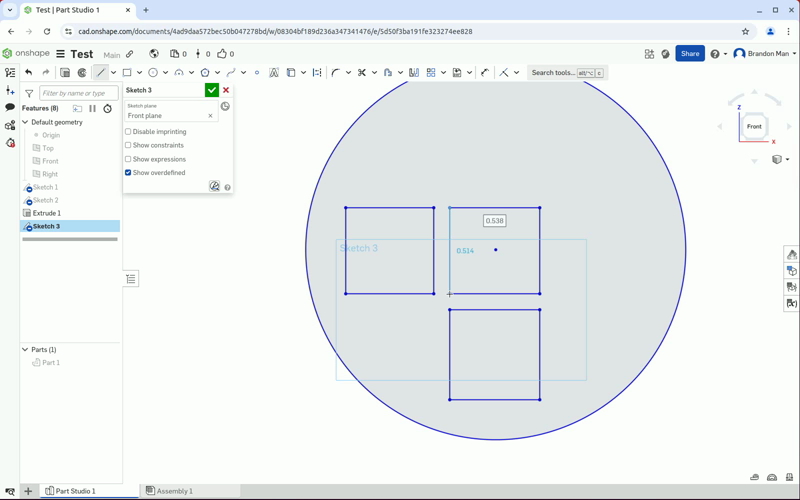
scroll(6)
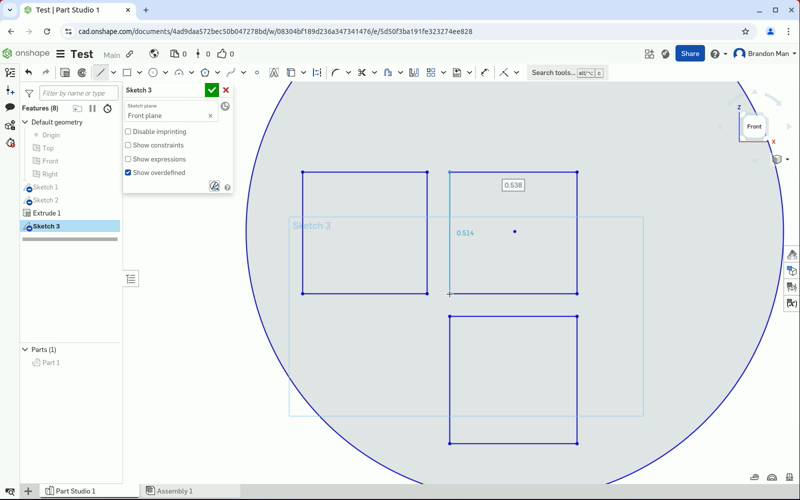
scroll(6)
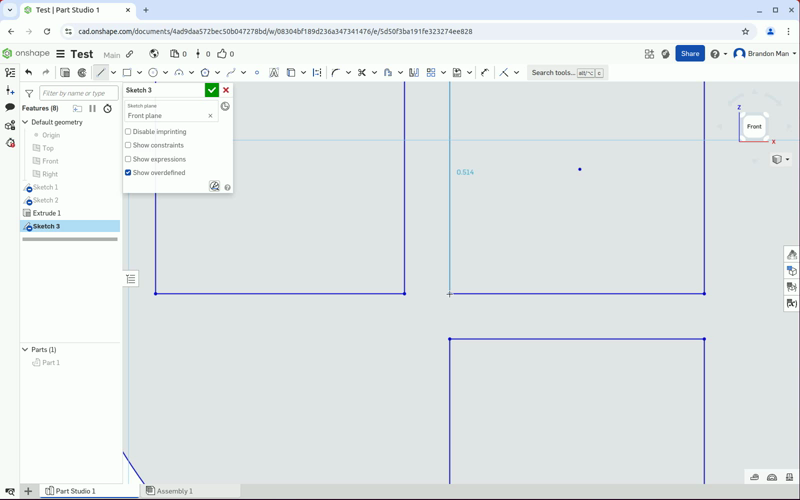
key_up(shift)
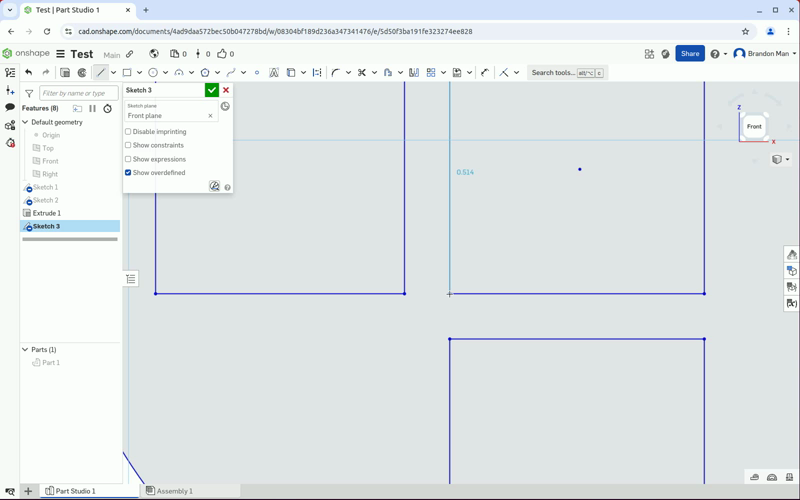
click(449, 293)
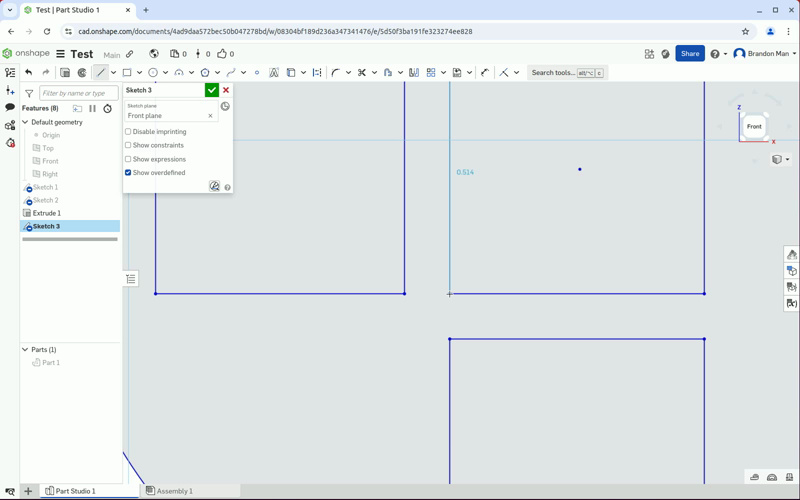
scroll(-6)
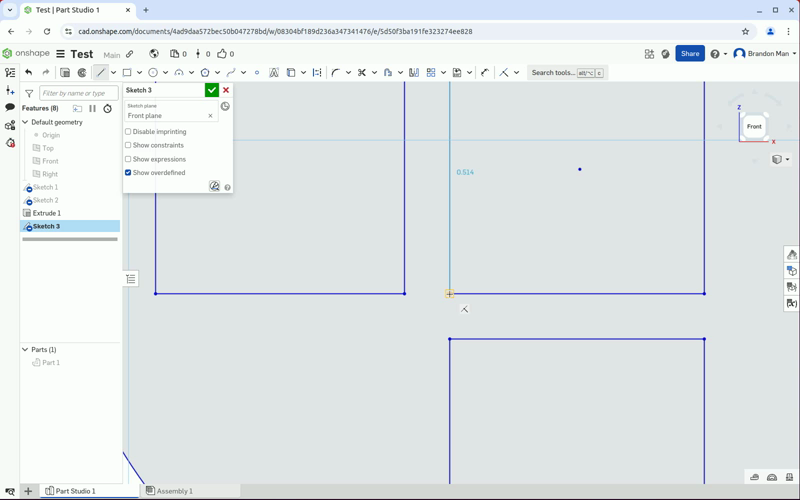
scroll(-6)
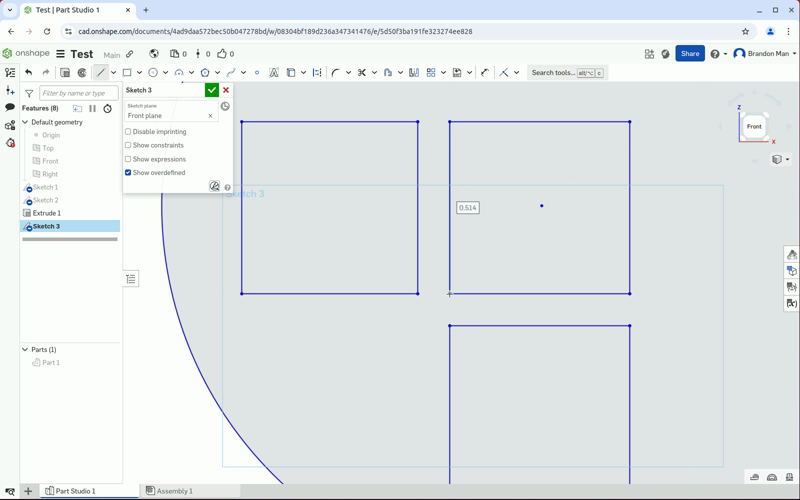
scroll(-6)
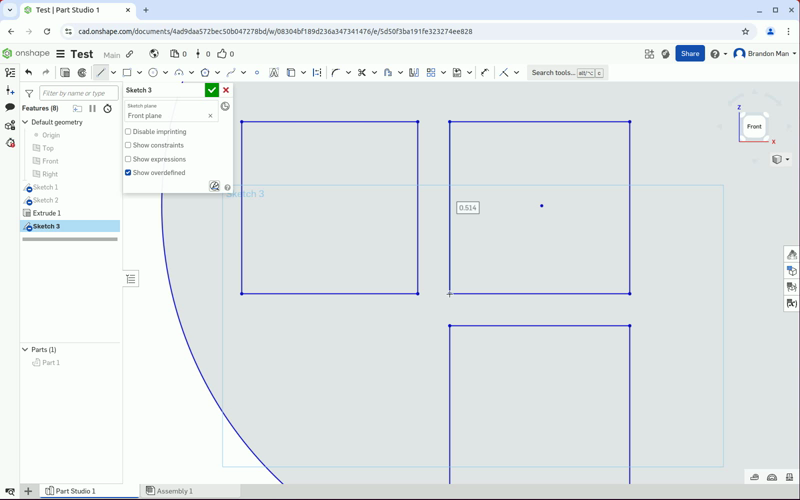
scroll(-6)
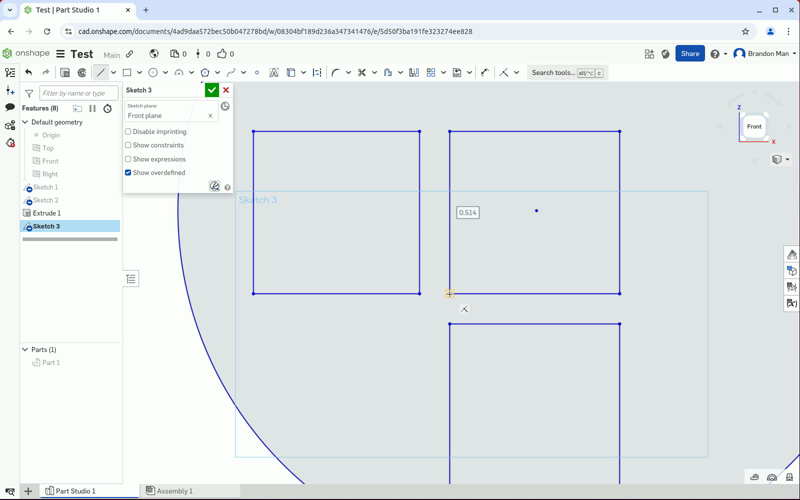
scroll(-6)
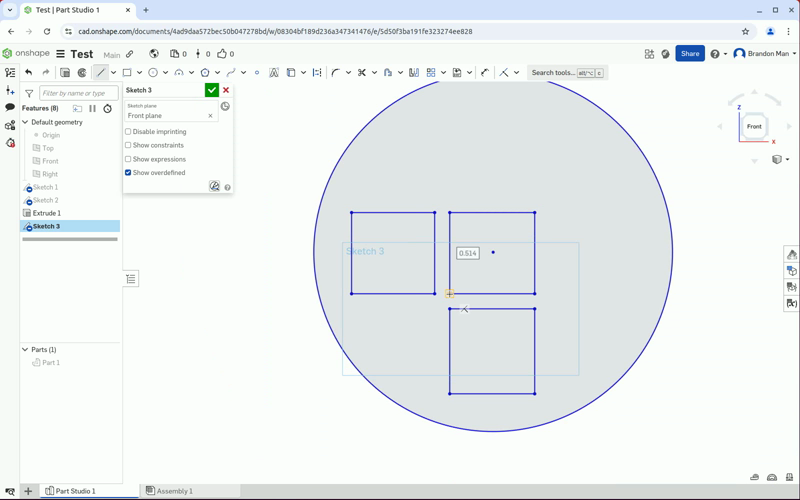
scroll(-6)
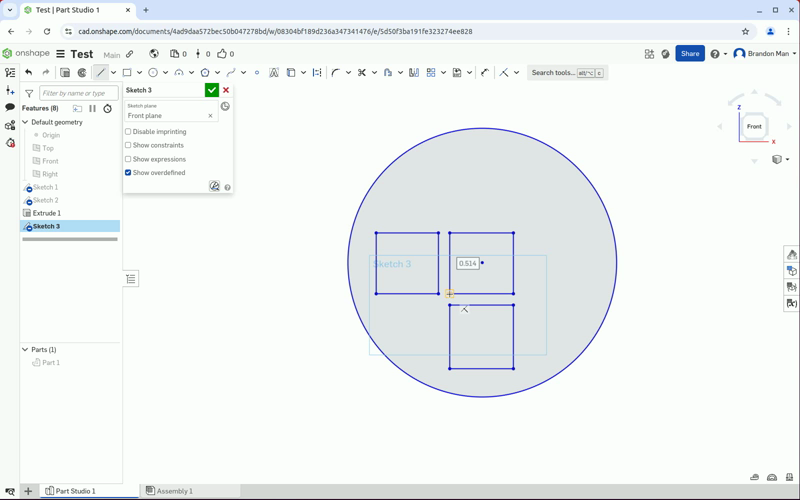
scroll(-6)
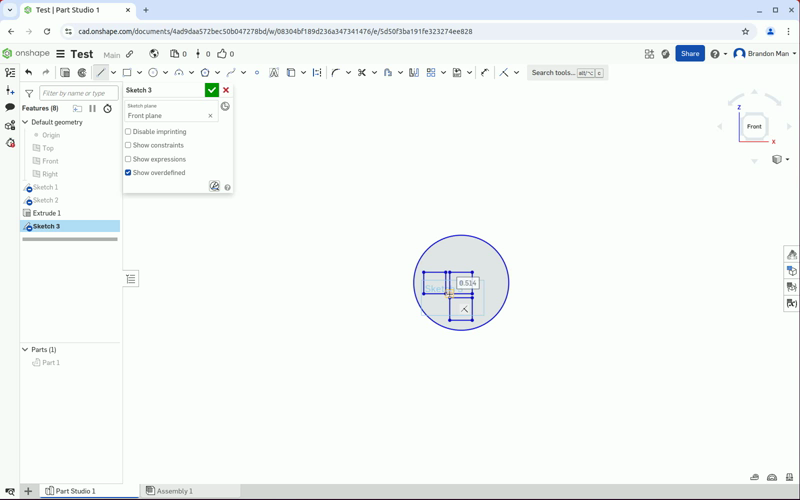
key(esc)
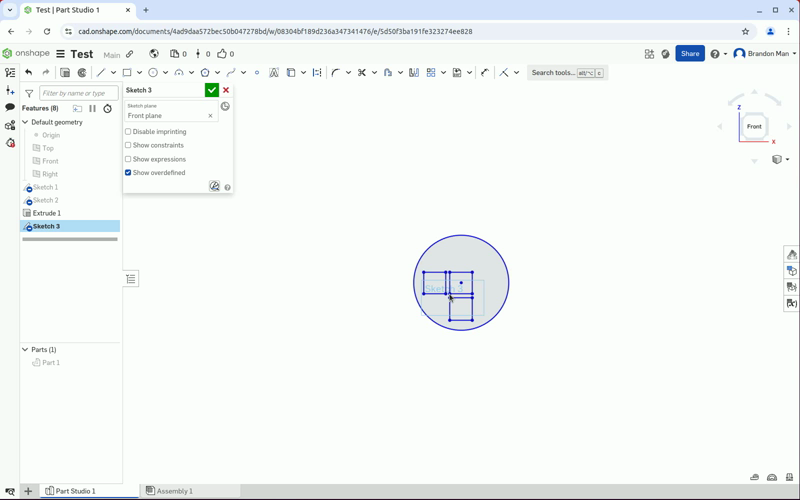
key(l)
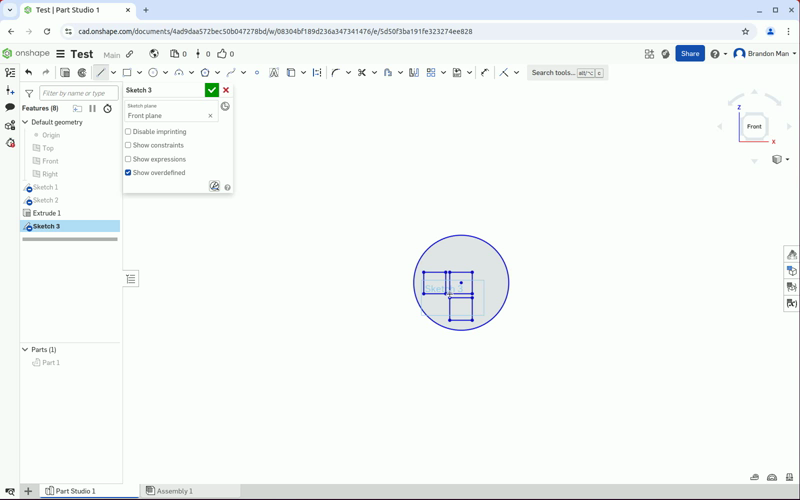
key_down(shift)
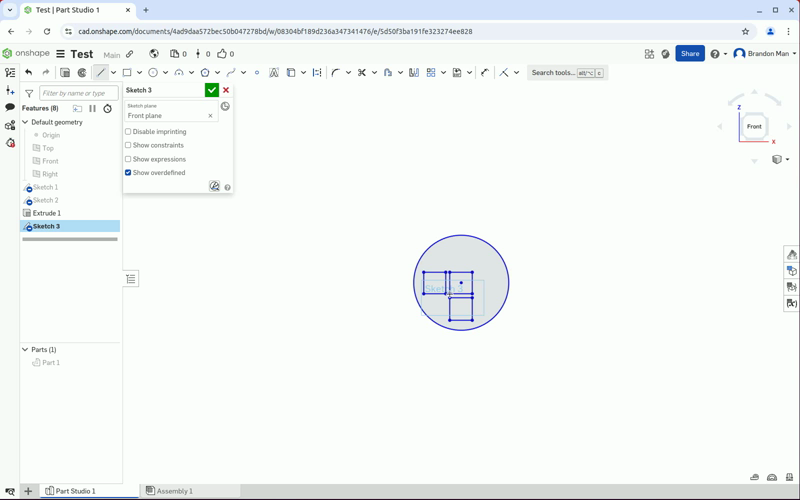
mouse_move(449, 268)
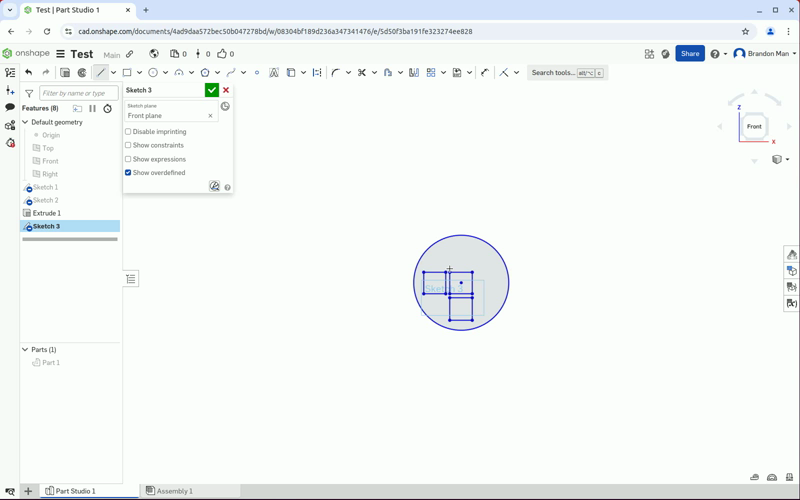
scroll(6)
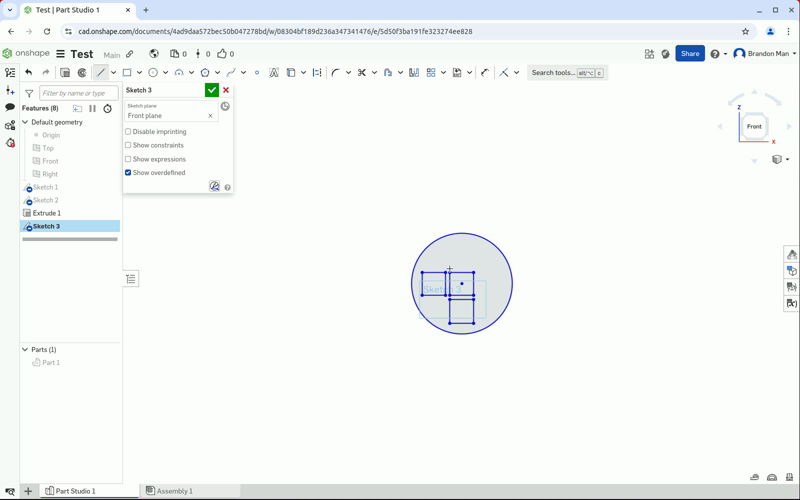
scroll(6)
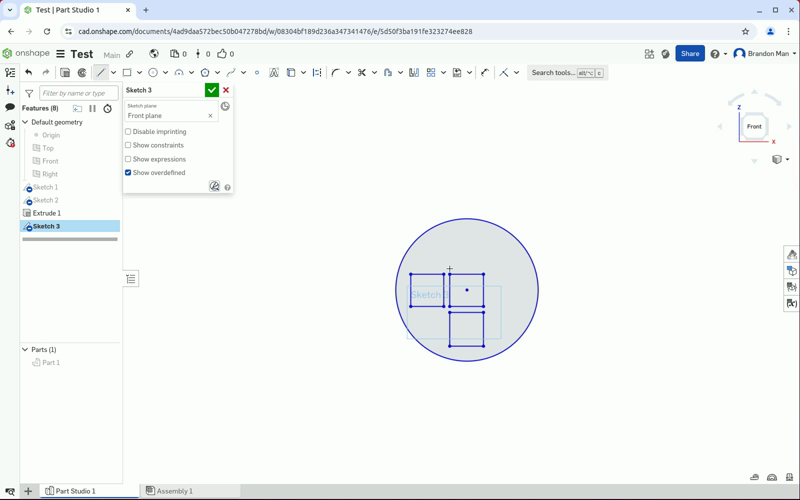
scroll(6)
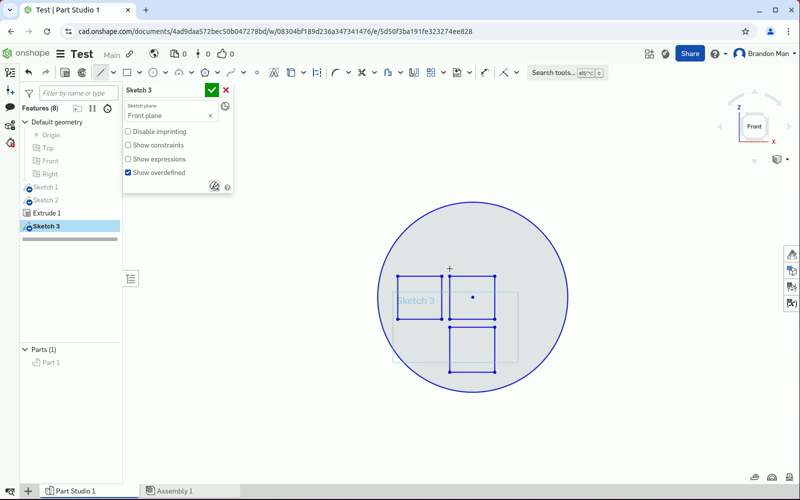
scroll(6)
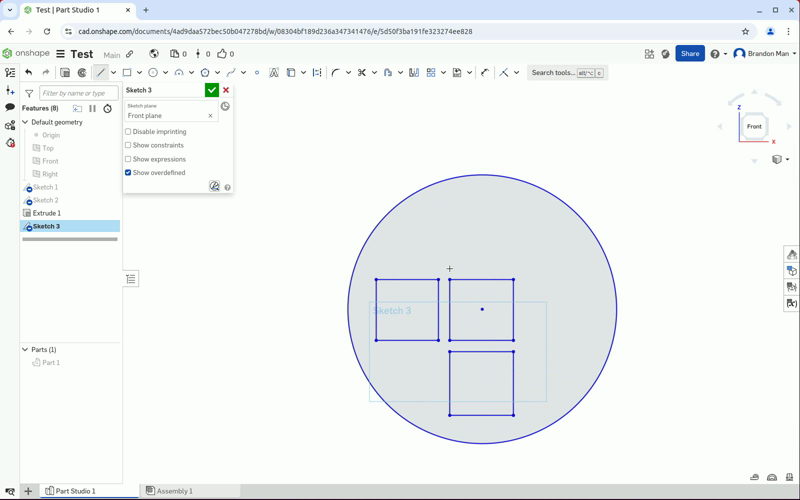
scroll(6)
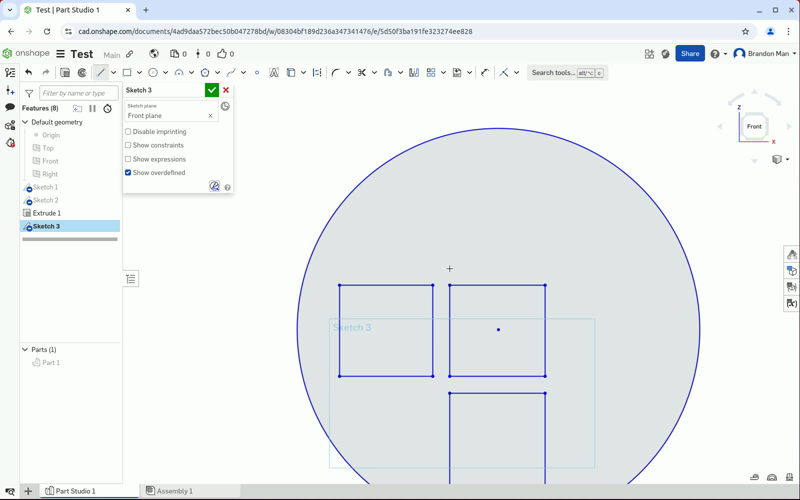
scroll(6)
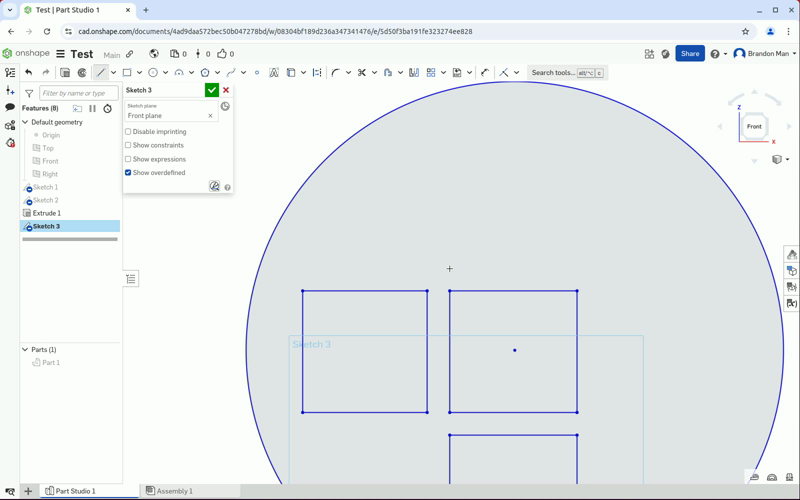
scroll(6)
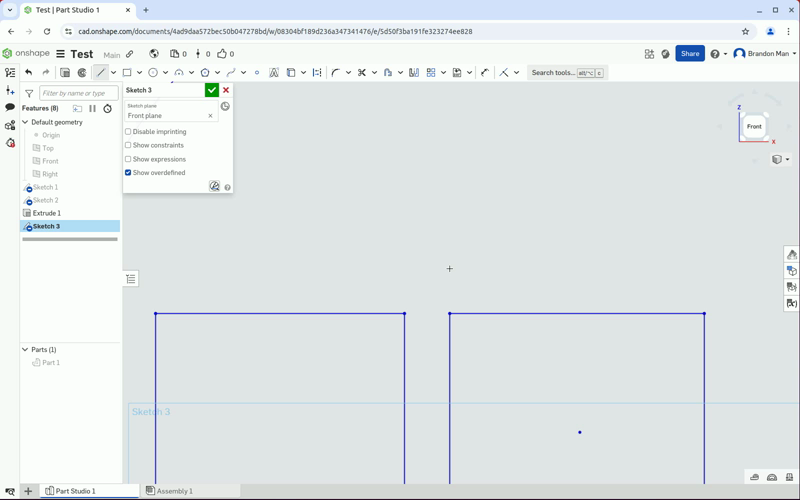
click(449, 268)
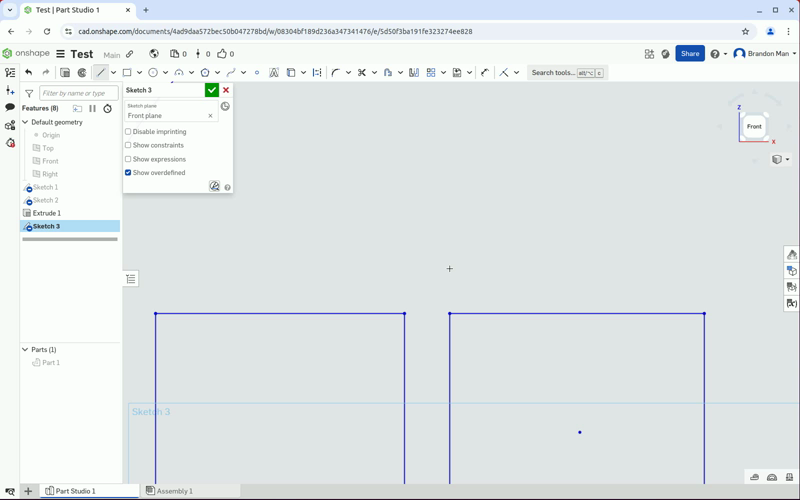
scroll(-6)
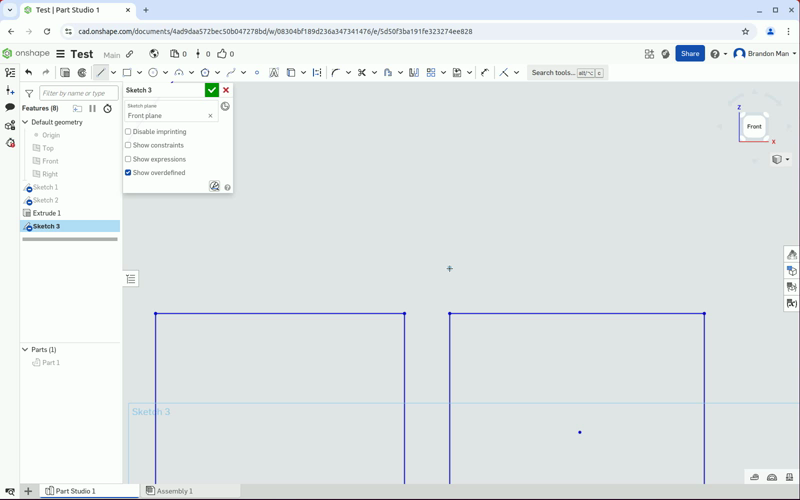
scroll(-6)
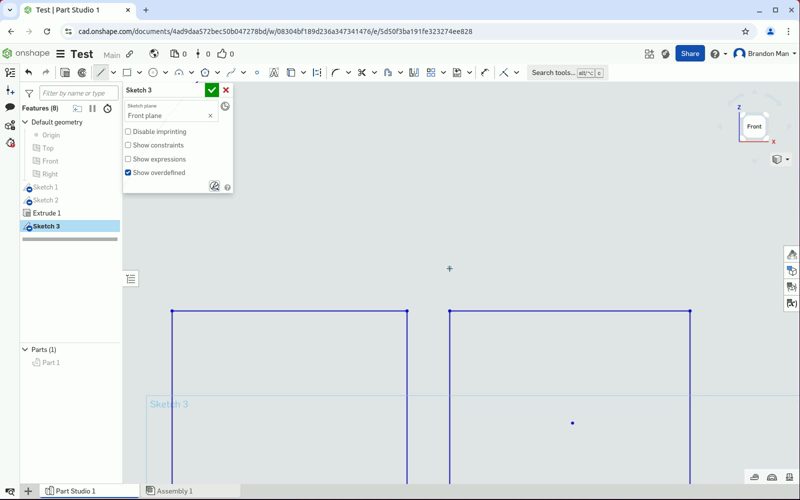
scroll(-6)
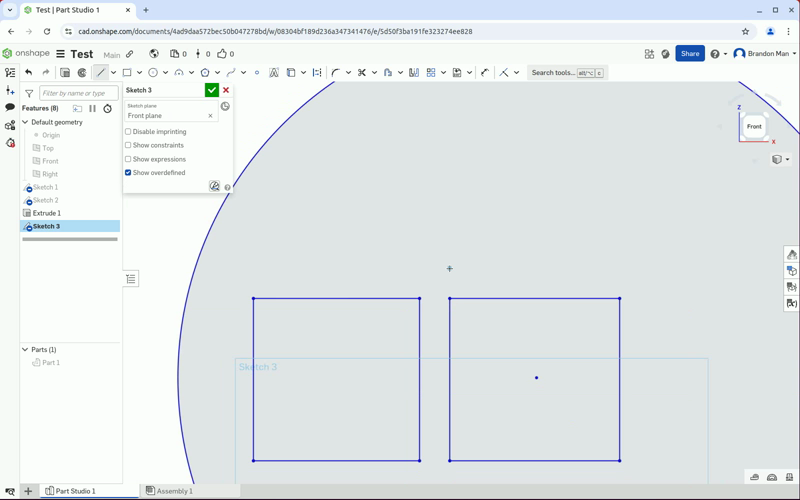
scroll(-6)
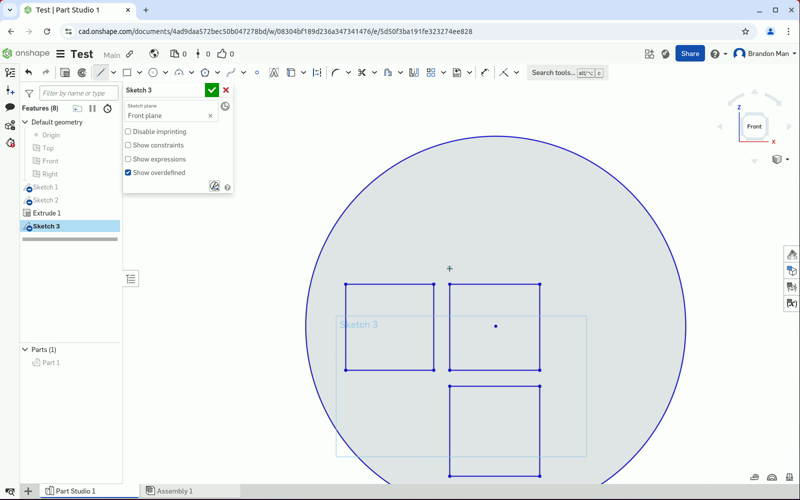
scroll(-6)
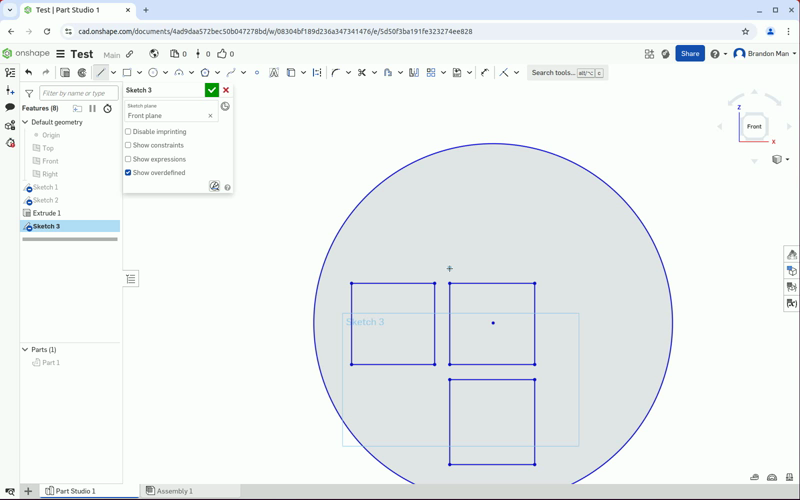
scroll(-6)
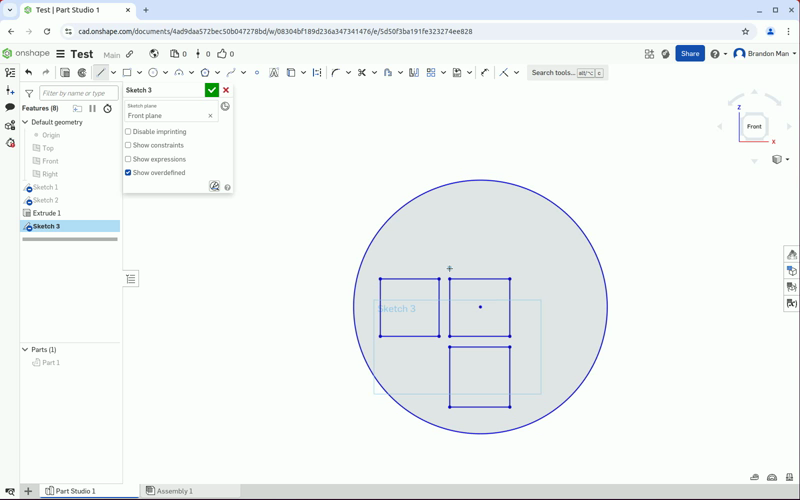
scroll(-6)
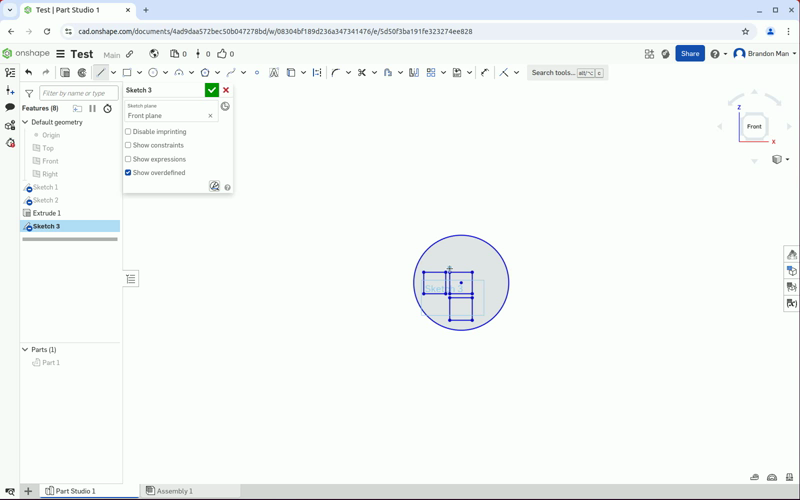
key_up(shift)
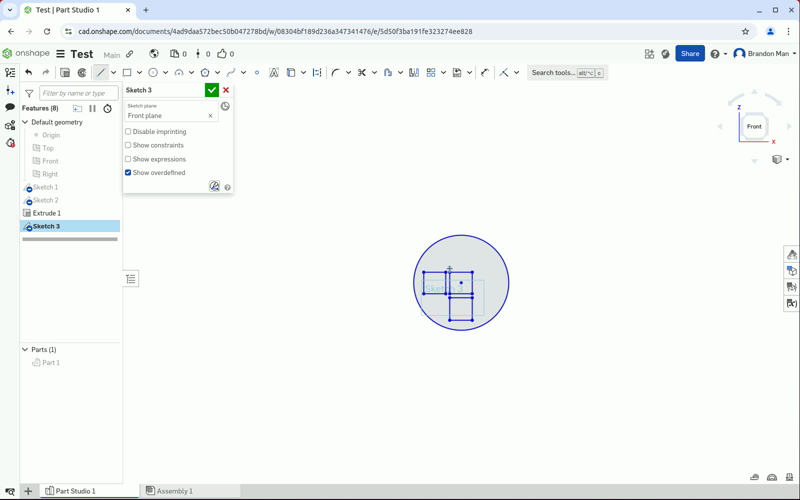
key_down(shift)
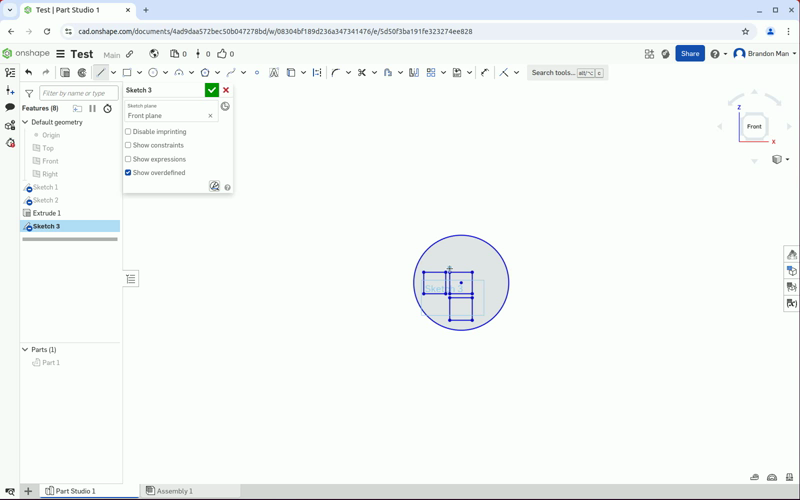
mouse_move(479, 268)
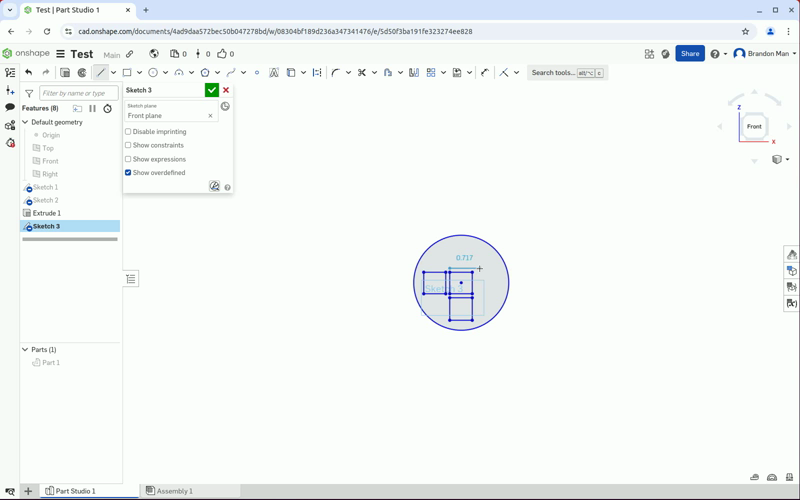
mouse_move(472, 268)
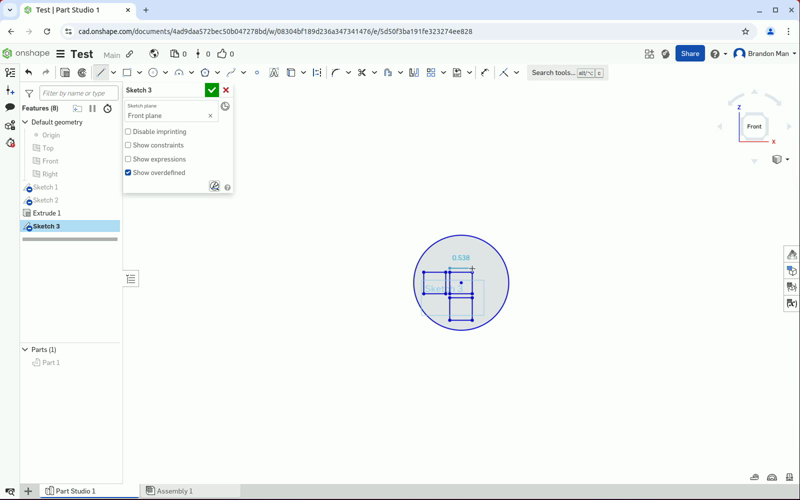
scroll(6)
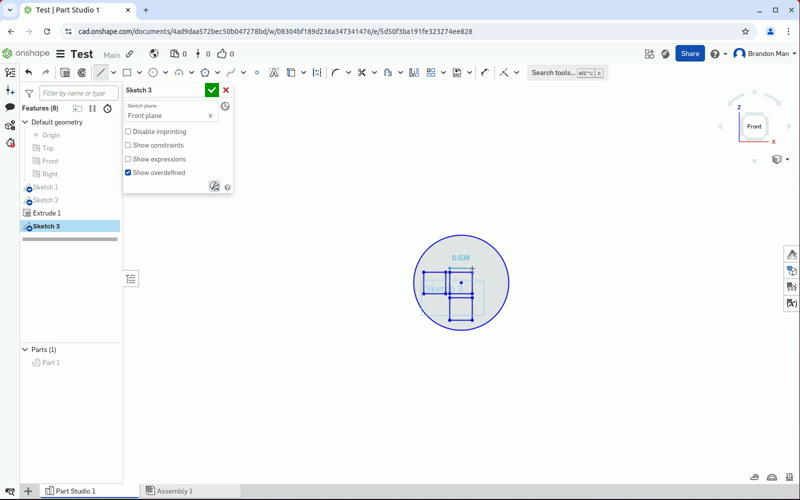
scroll(6)
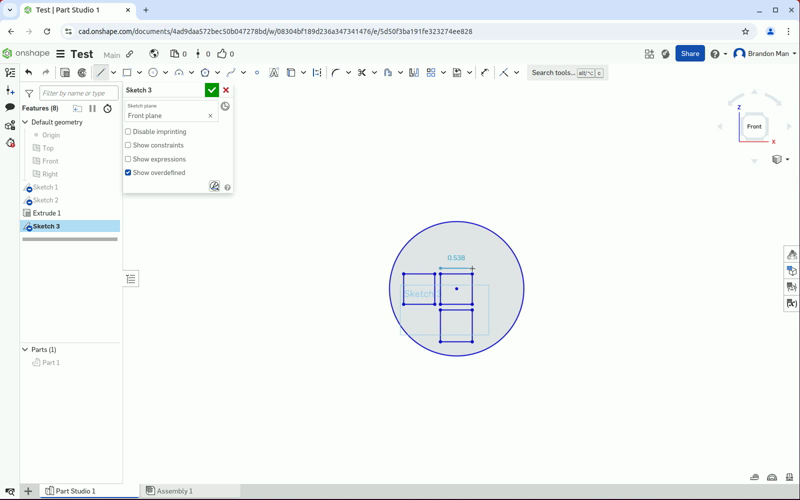
scroll(6)
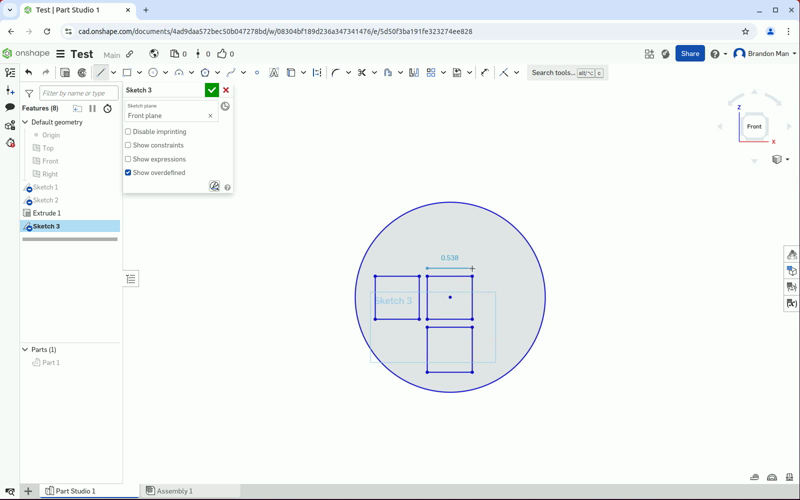
scroll(6)
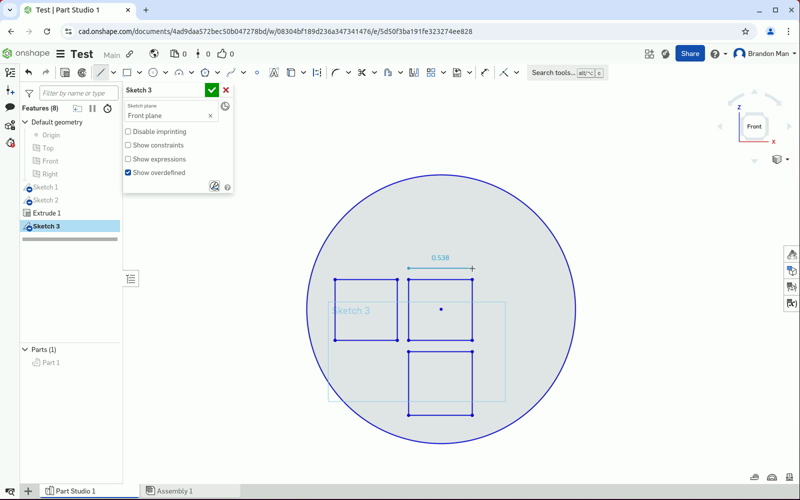
scroll(6)
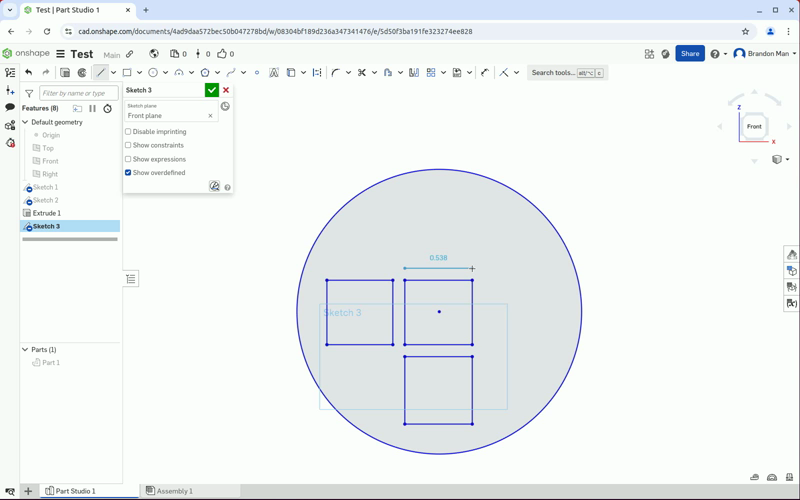
scroll(6)
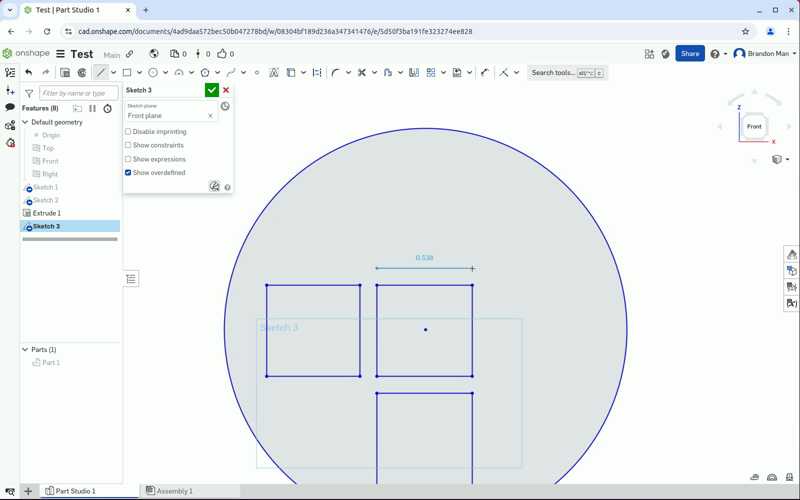
scroll(6)
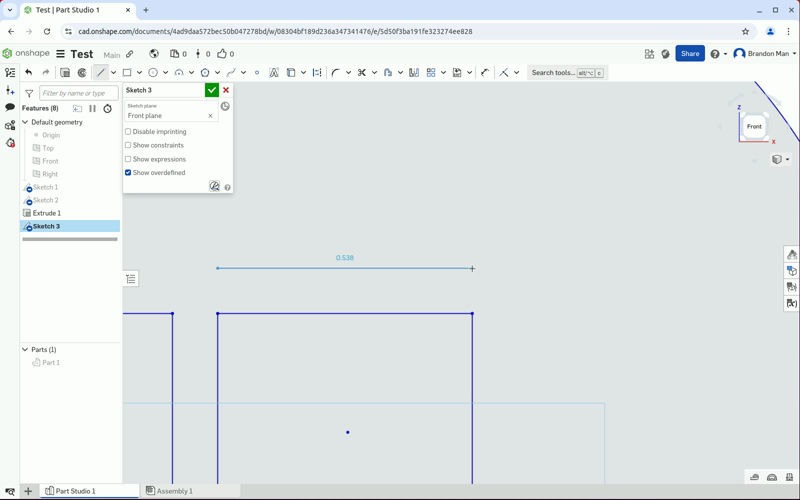
click(472, 268)
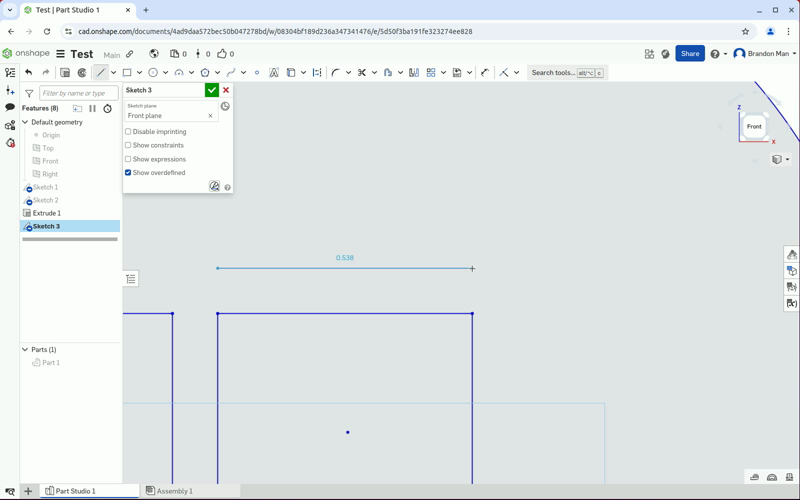
scroll(-6)
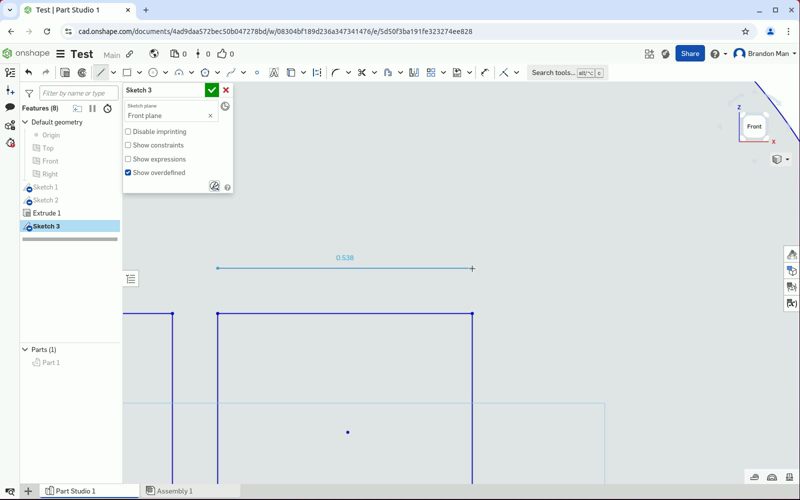
scroll(-6)
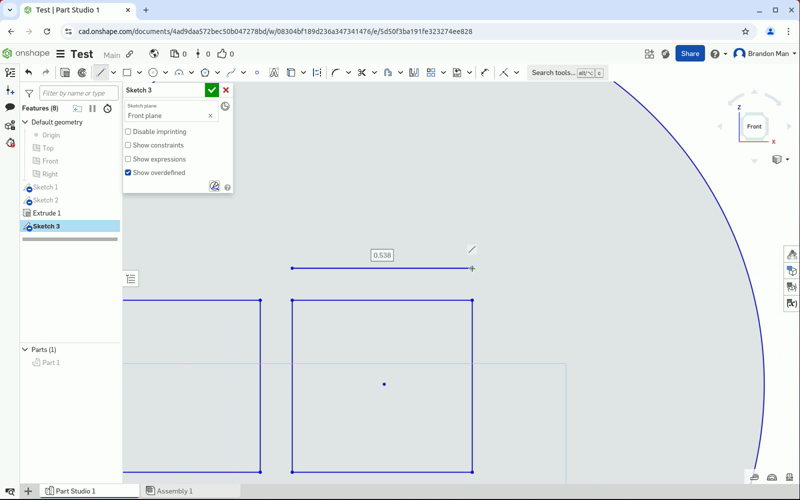
scroll(-6)
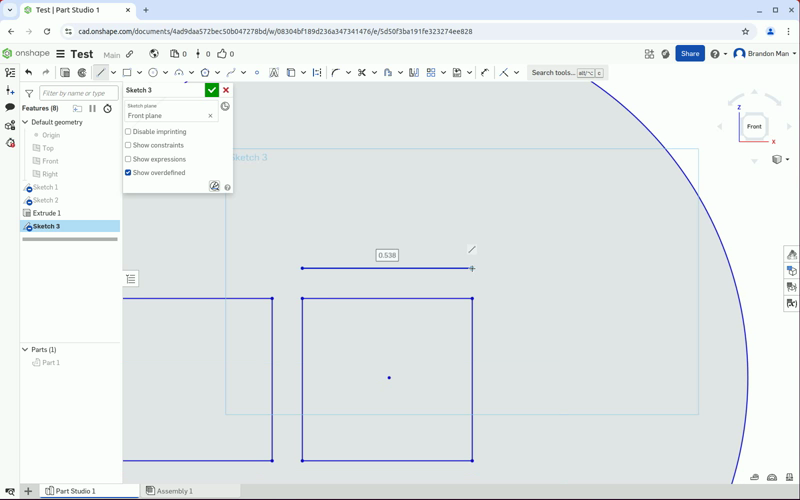
scroll(-6)
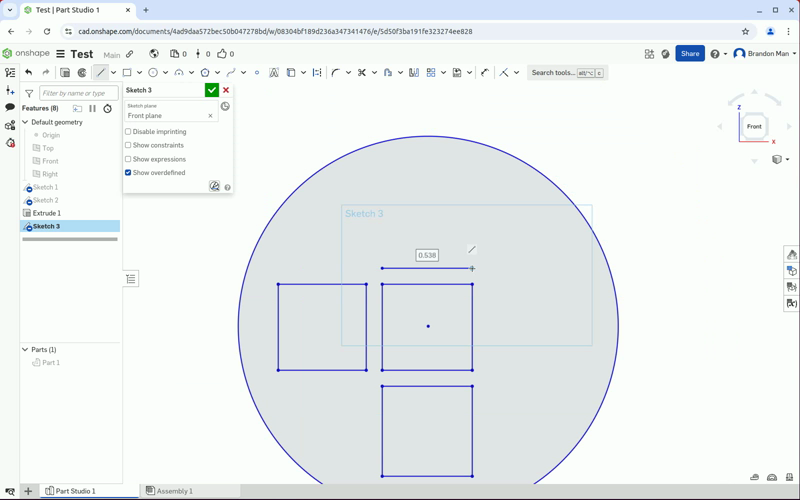
scroll(-6)
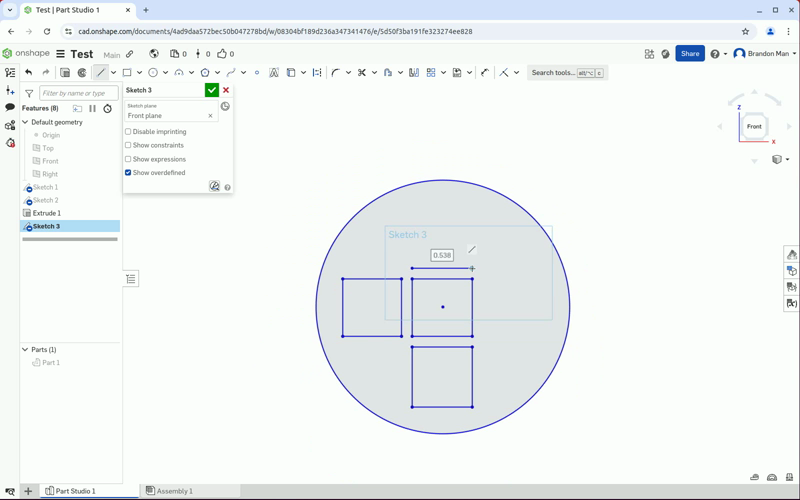
scroll(-6)
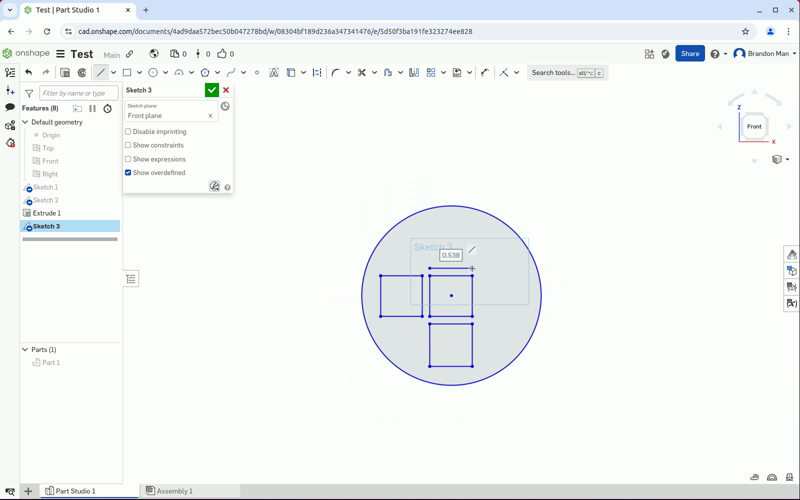
scroll(-6)
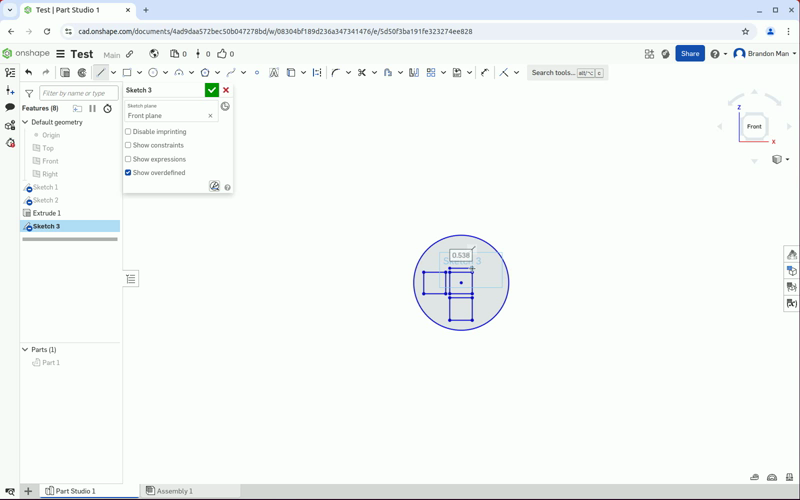
key_up(shift)
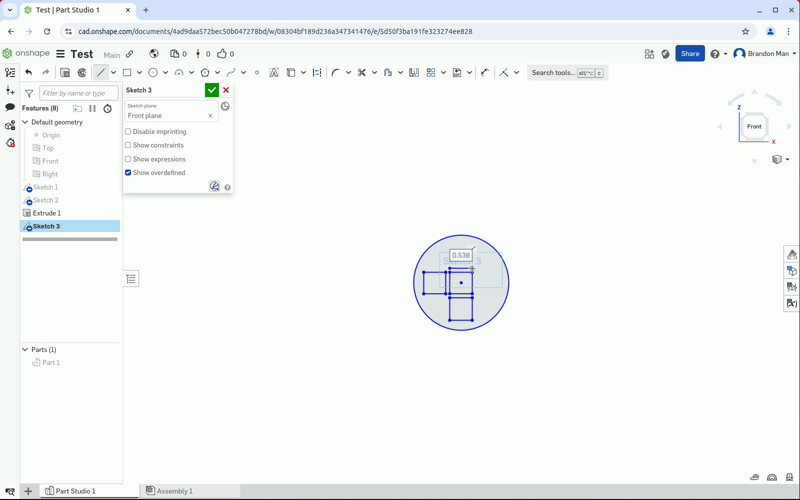
key_down(shift)
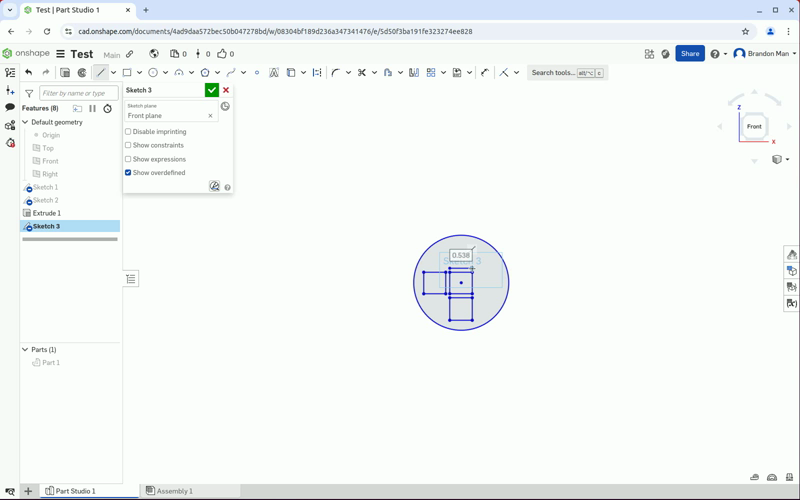
mouse_move(502, 268)
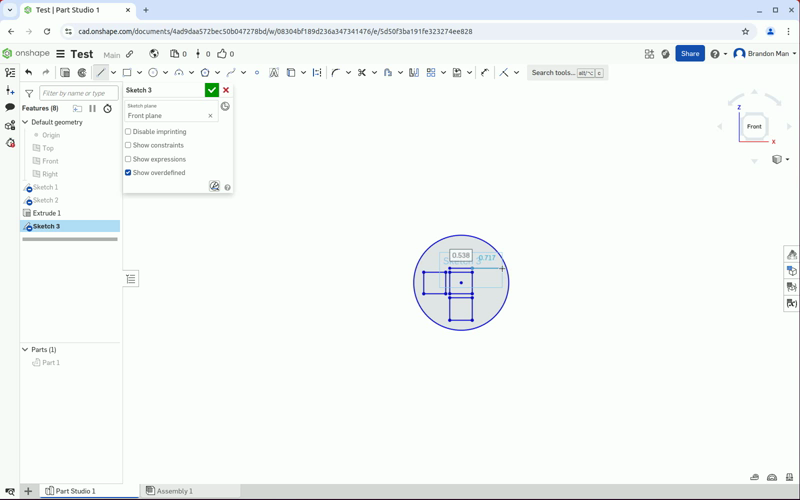
mouse_move(472, 245)
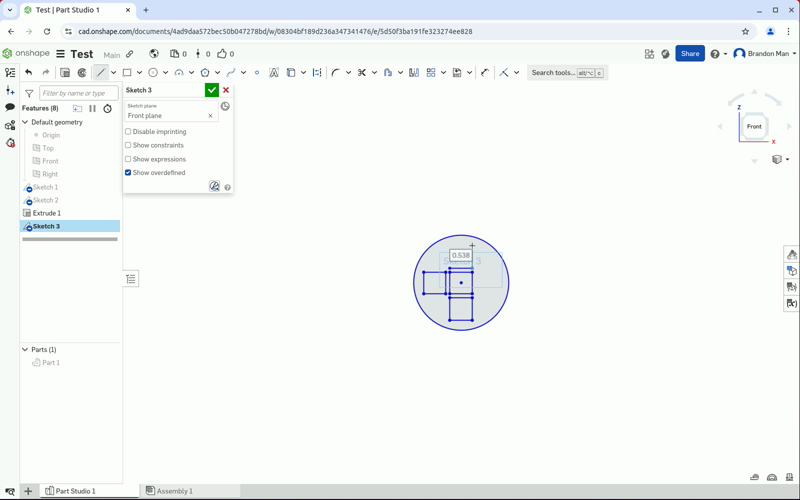
click(472, 245)
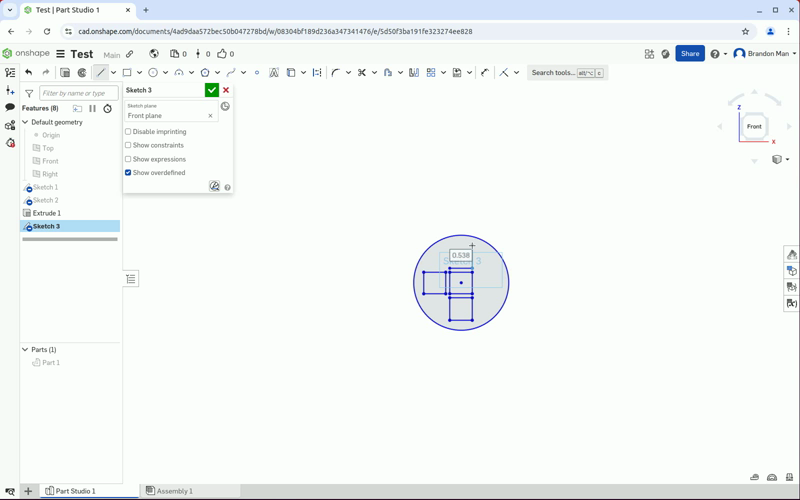
key_up(shift)
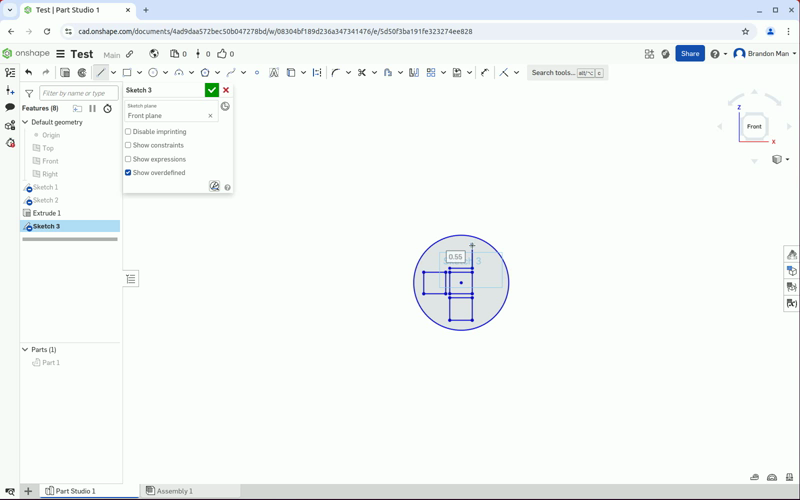
key_down(shift)
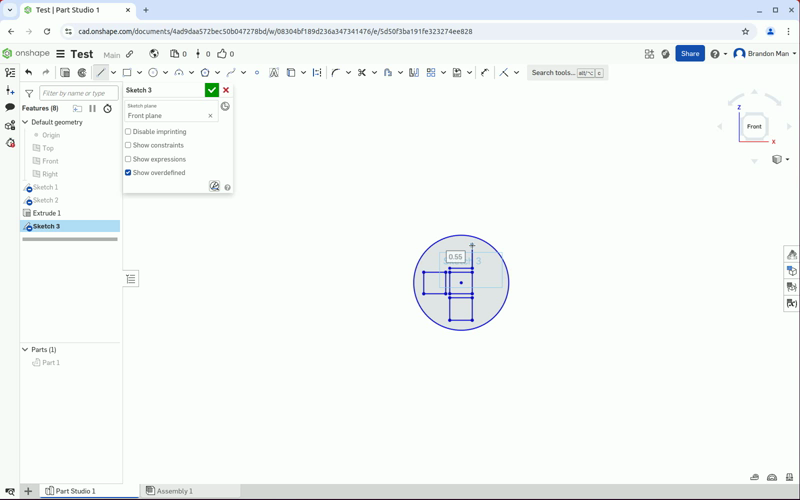
mouse_move(502, 245)
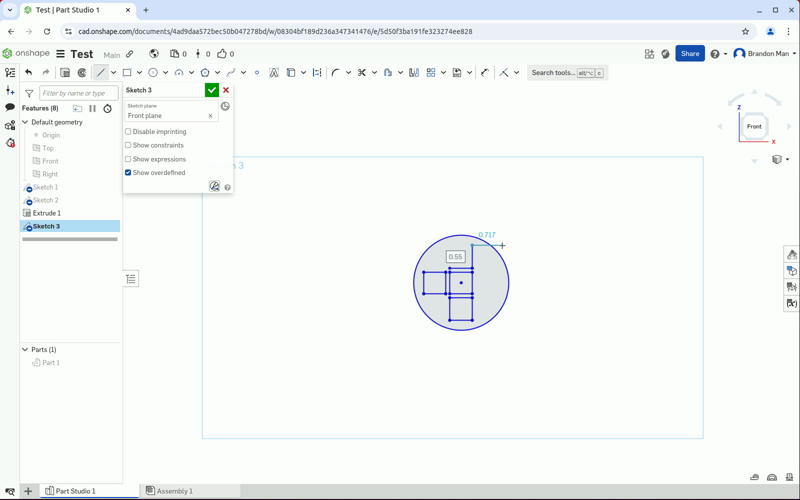
mouse_move(449, 245)
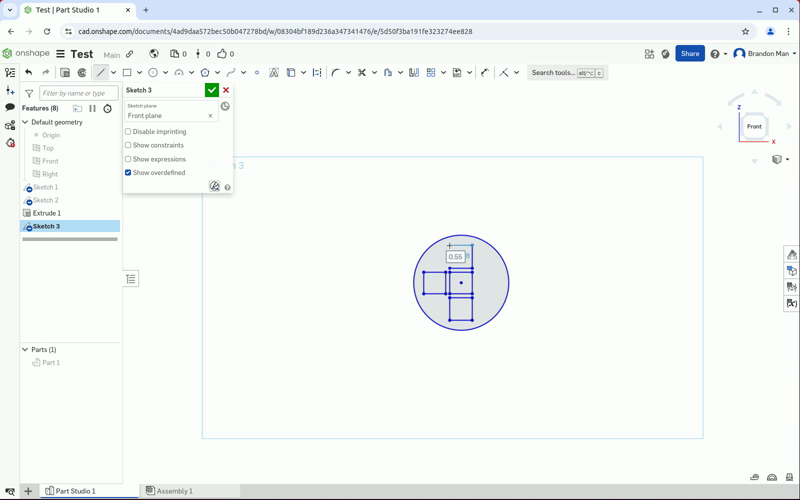
click(449, 245)
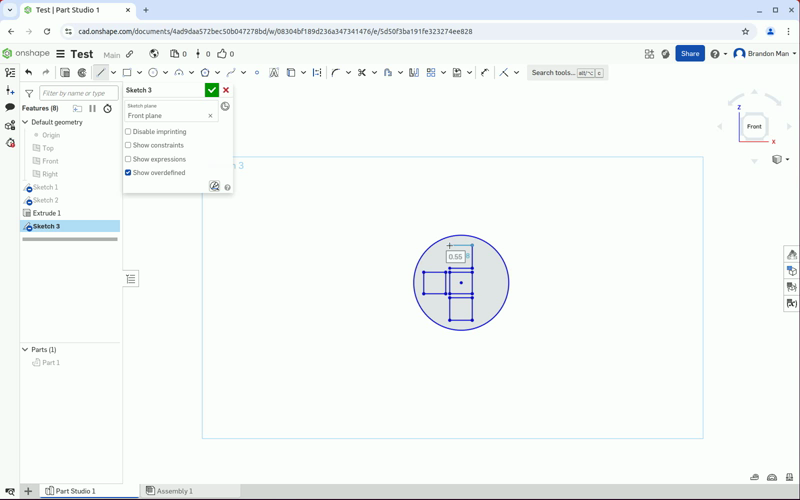
key_up(shift)
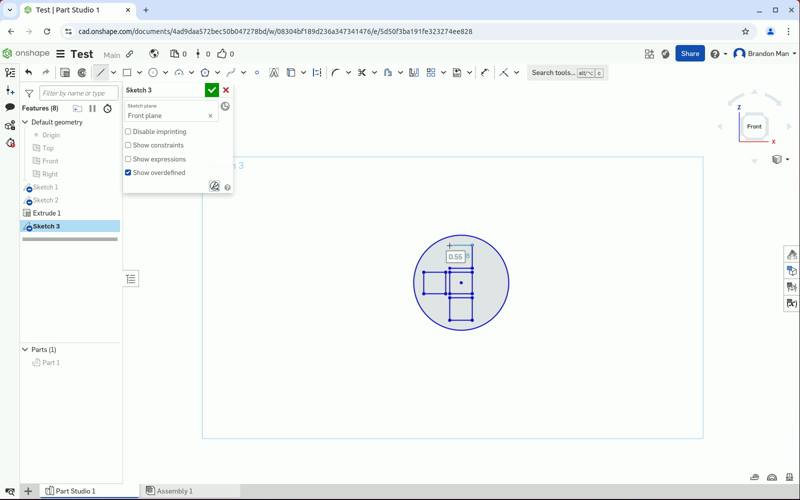
mouse_move(479, 245)
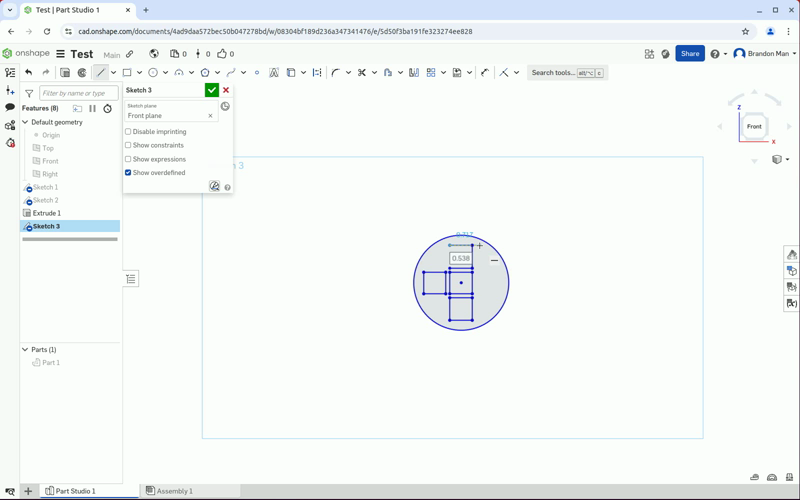
key_down(shift)
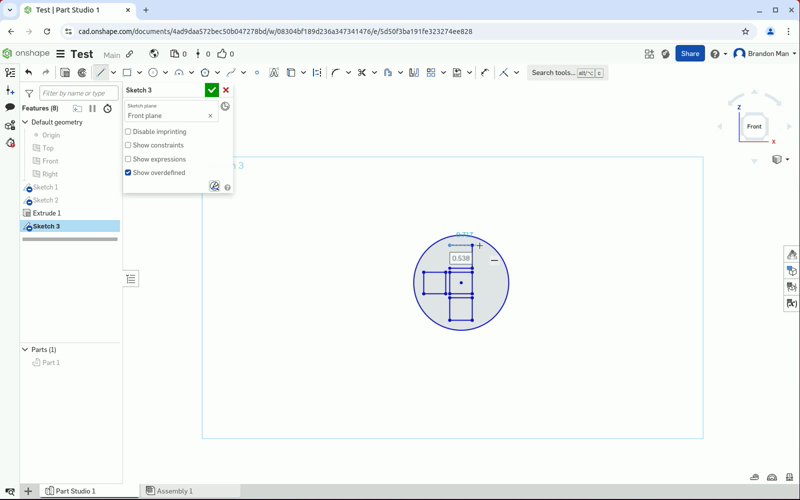
mouse_move(449, 268)
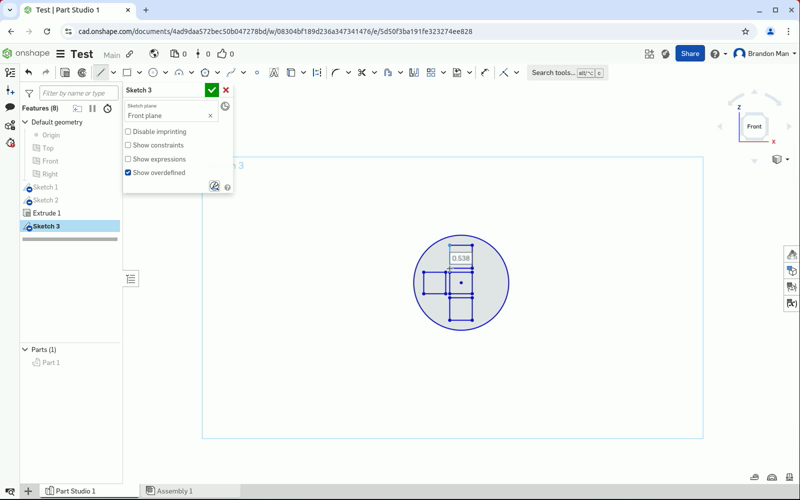
scroll(6)
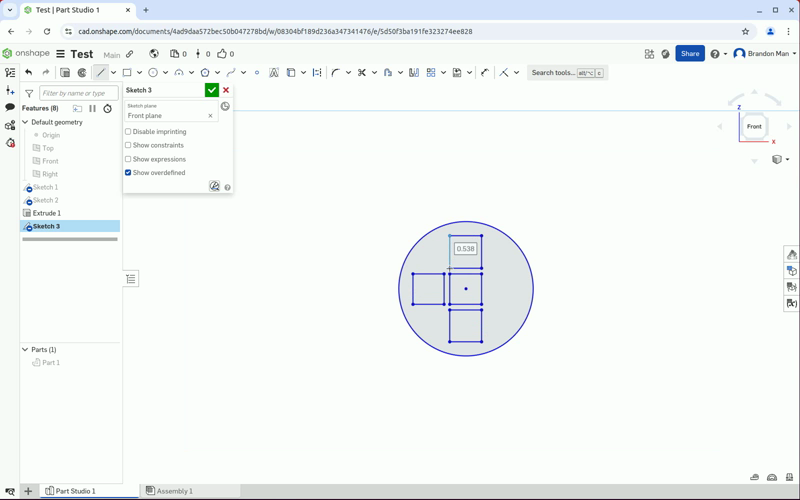
scroll(6)
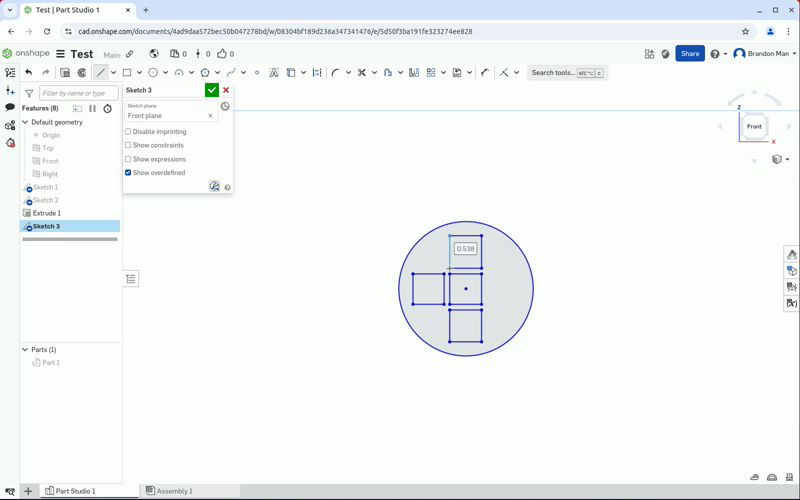
scroll(6)
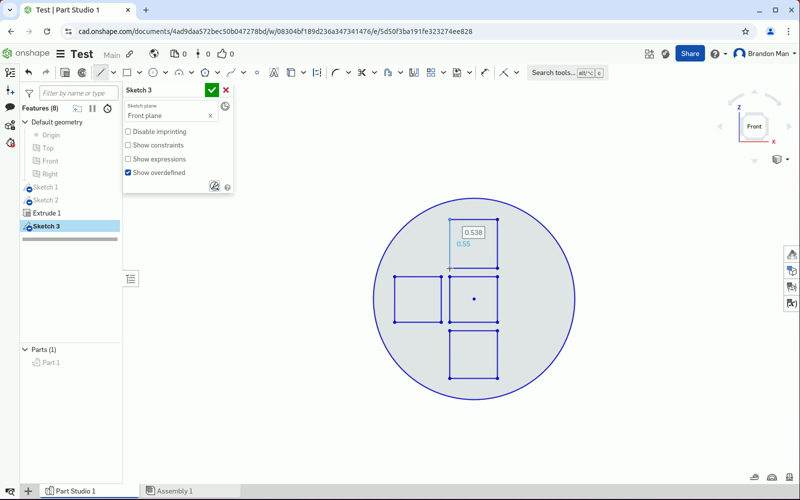
scroll(6)
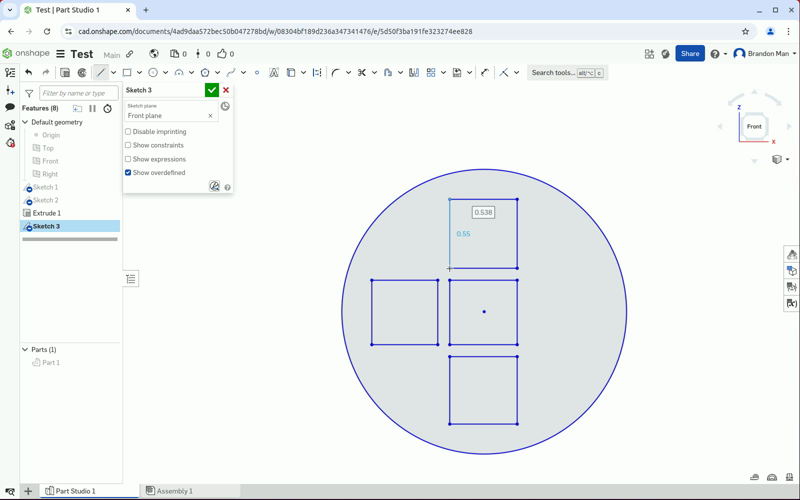
scroll(6)
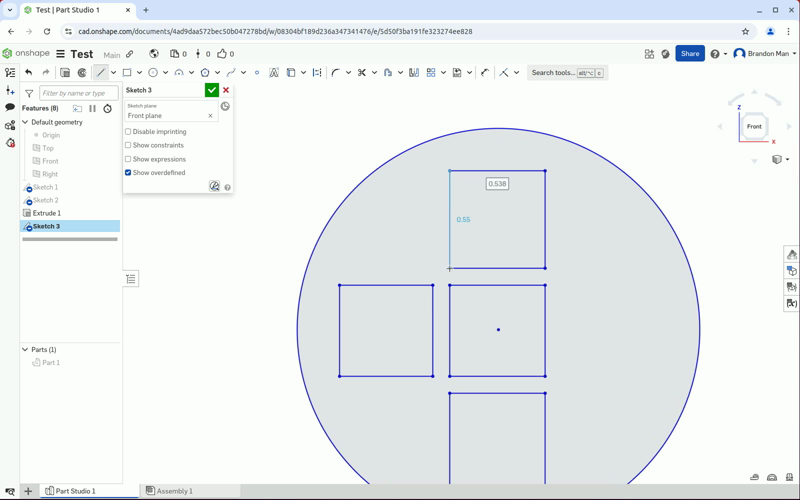
scroll(6)
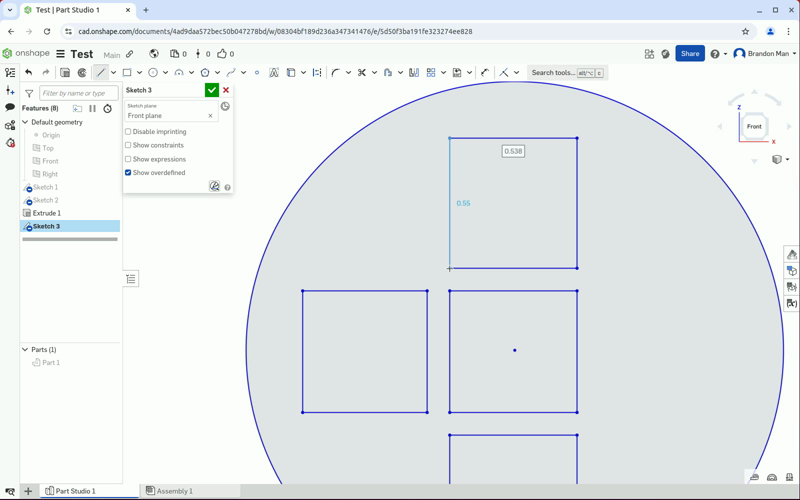
scroll(6)
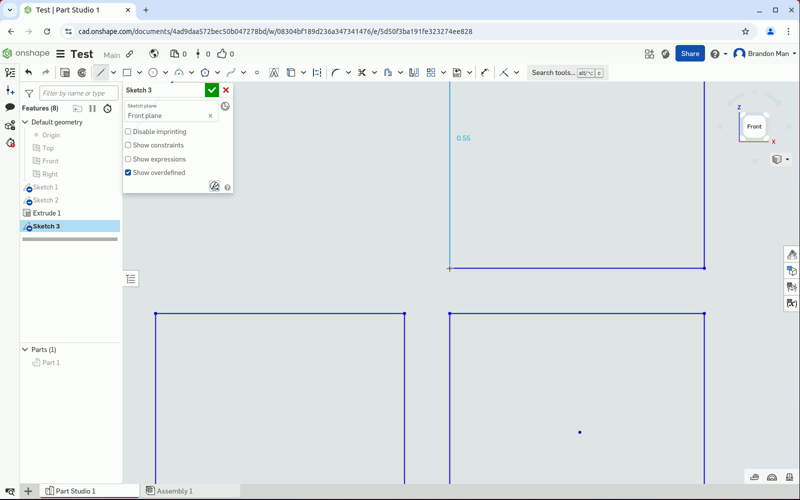
key_up(shift)
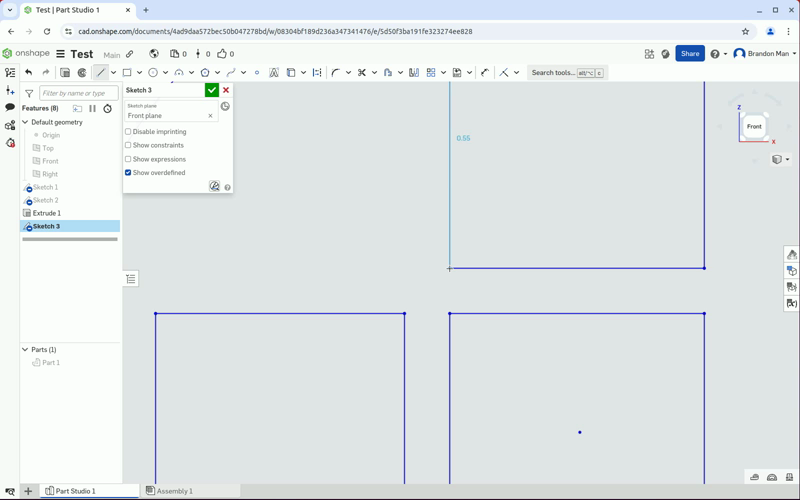
click(449, 268)
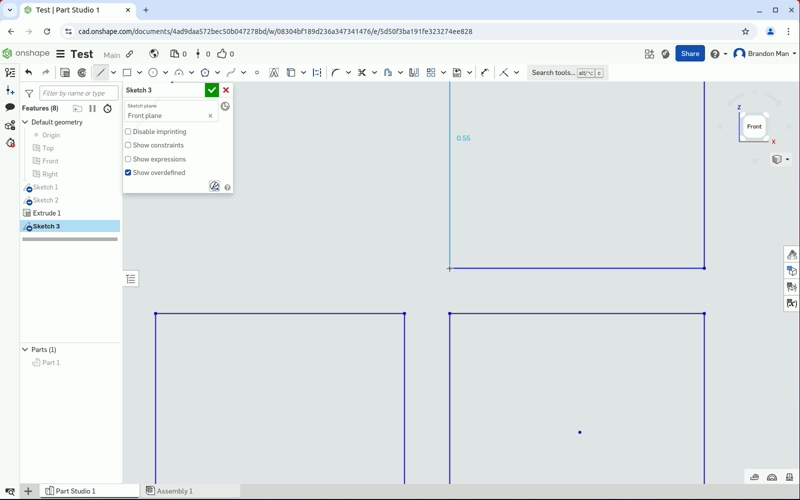
scroll(-6)
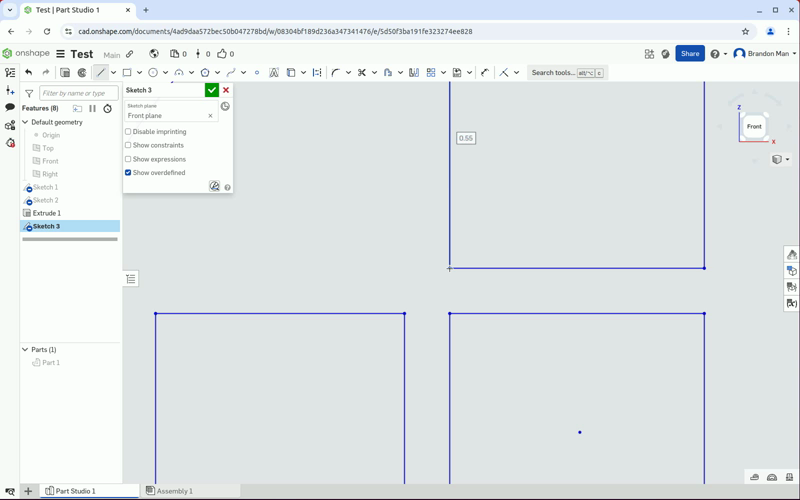
scroll(-6)
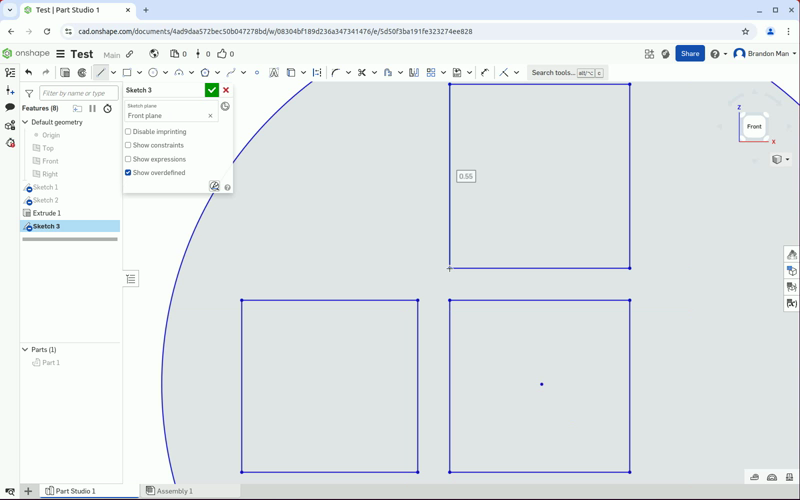
scroll(-6)
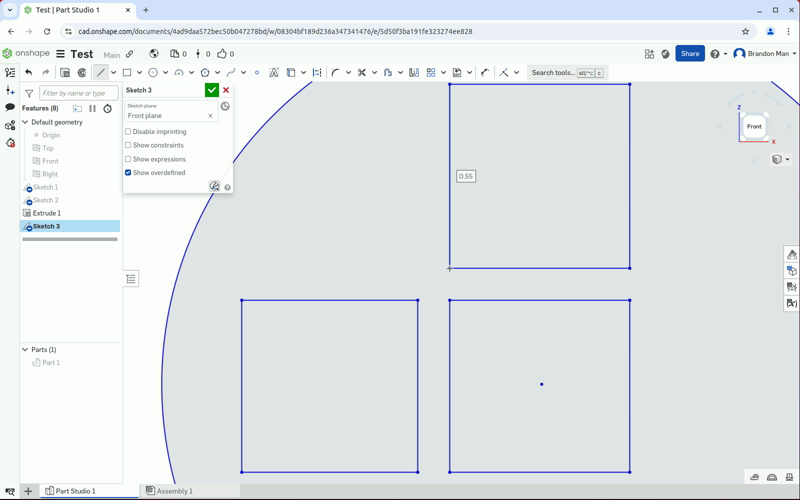
scroll(-6)
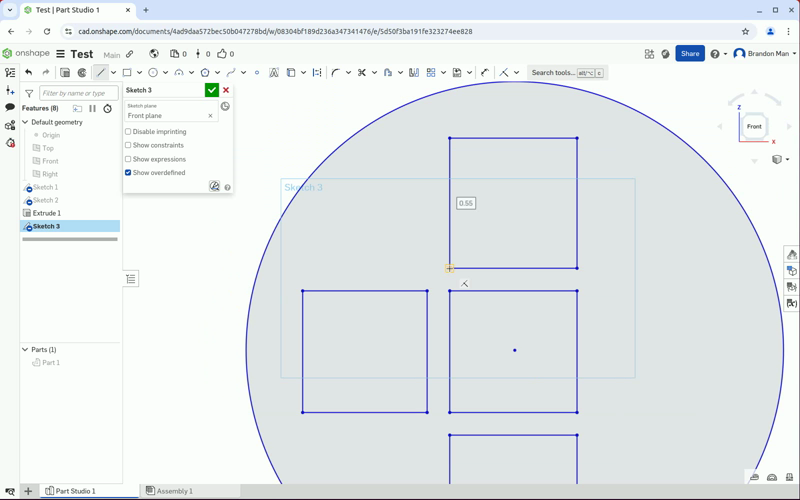
scroll(-6)
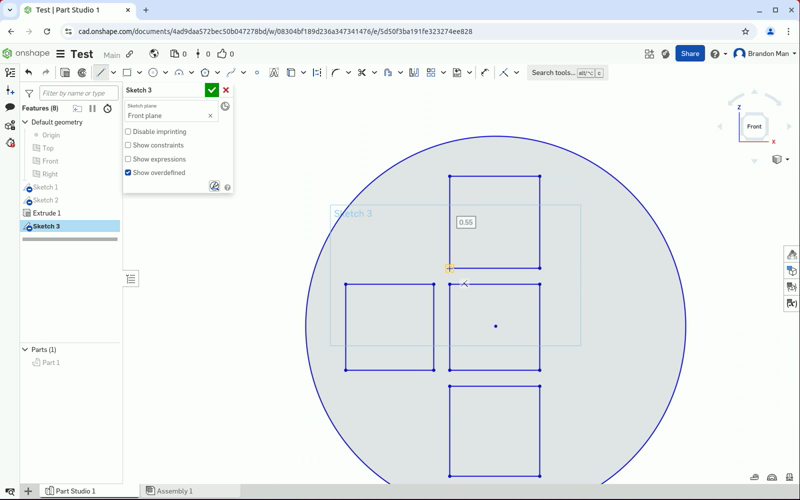
scroll(-6)
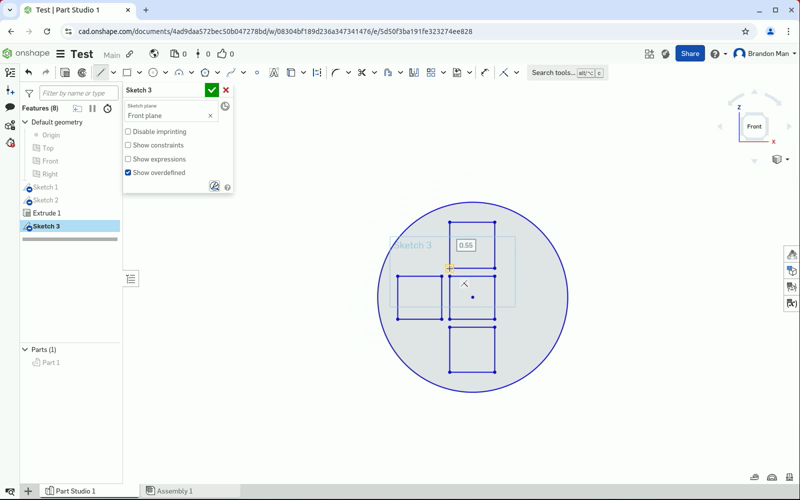
scroll(-6)
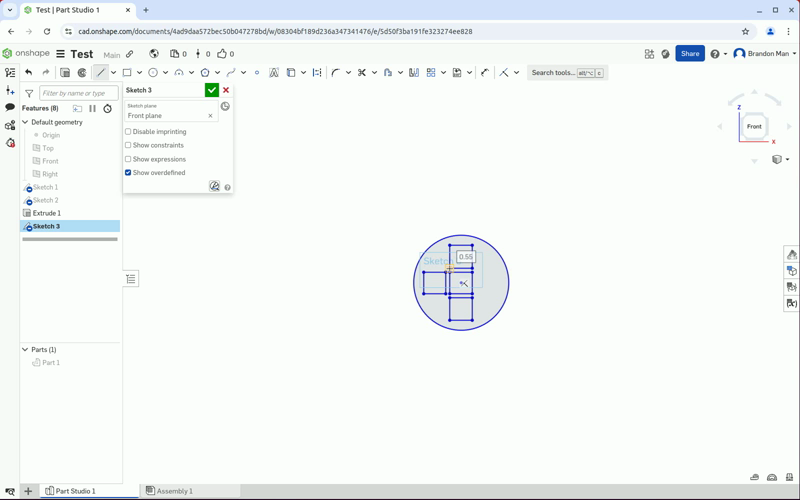
key(esc)
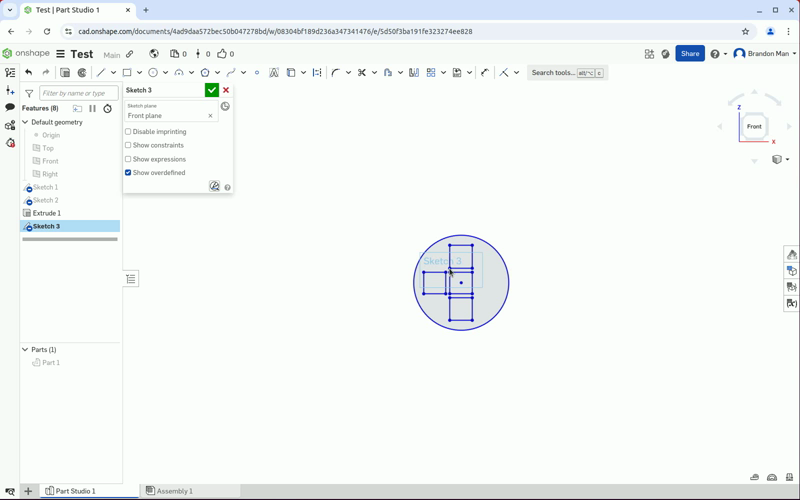
key(l)
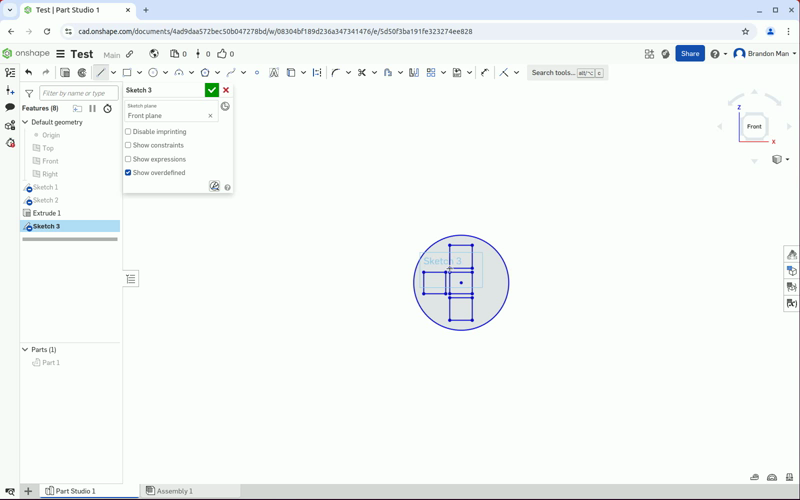
key_down(shift)
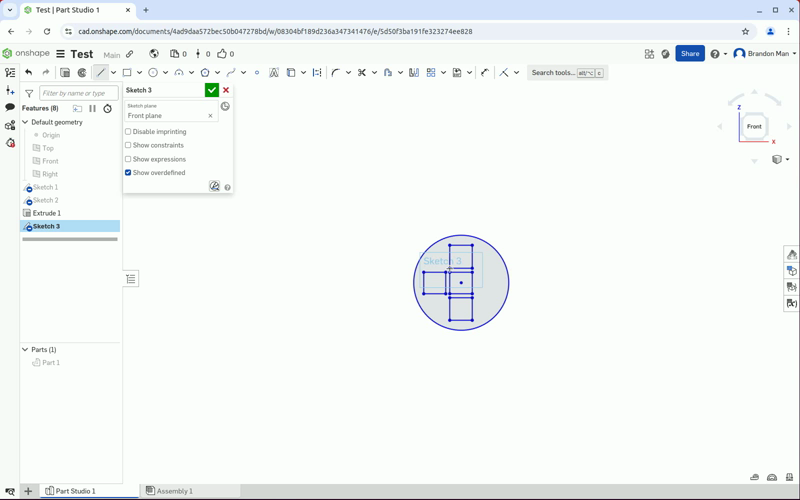
mouse_move(476, 293)
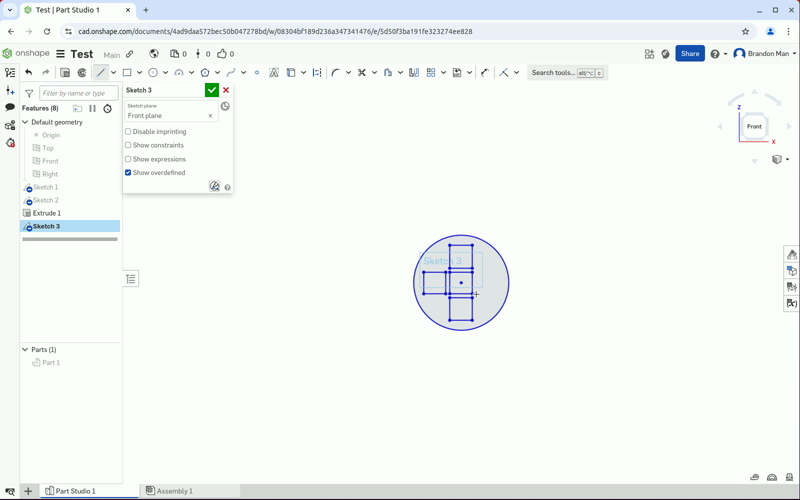
scroll(6)
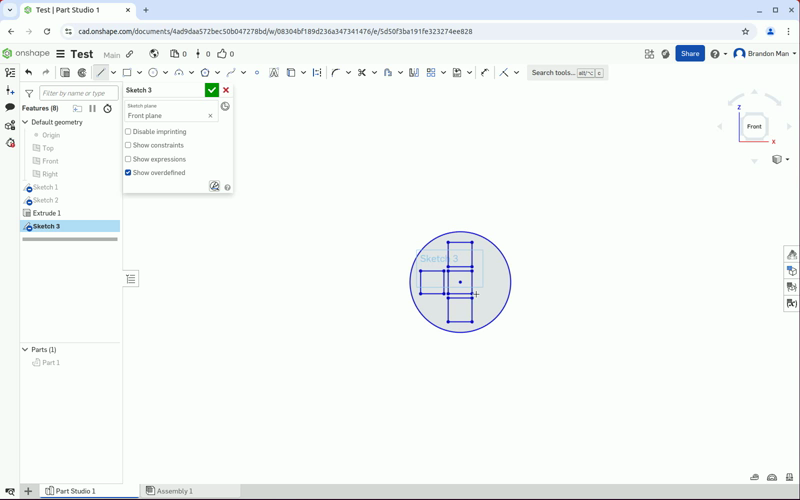
scroll(6)
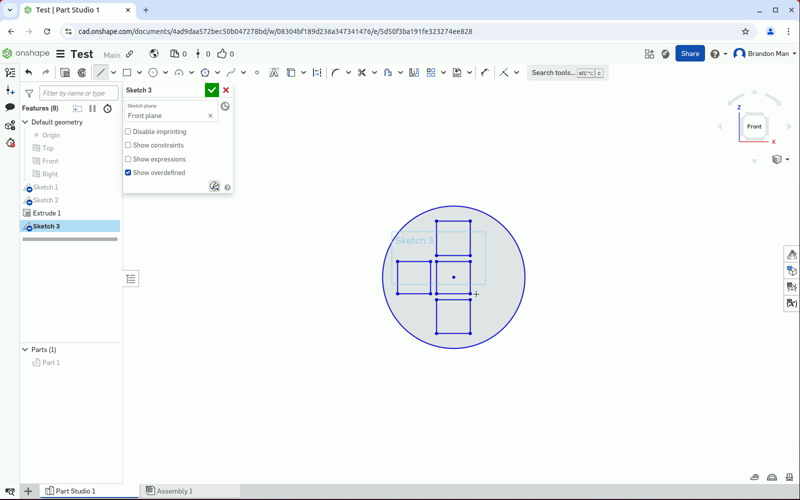
scroll(6)
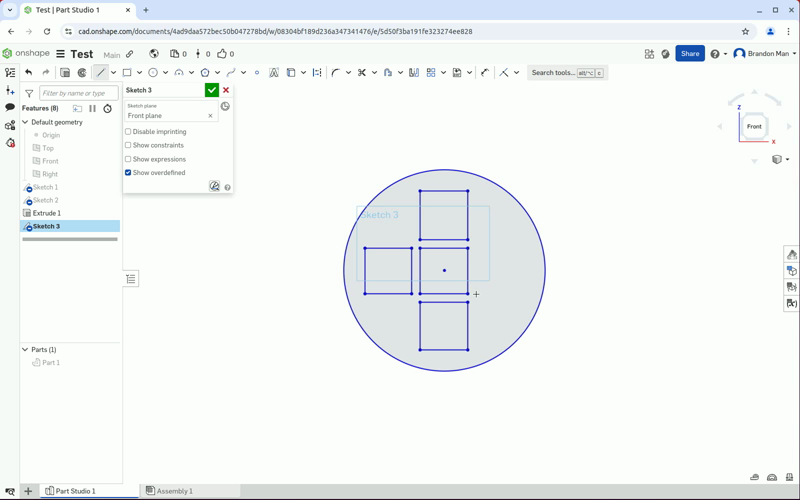
scroll(6)
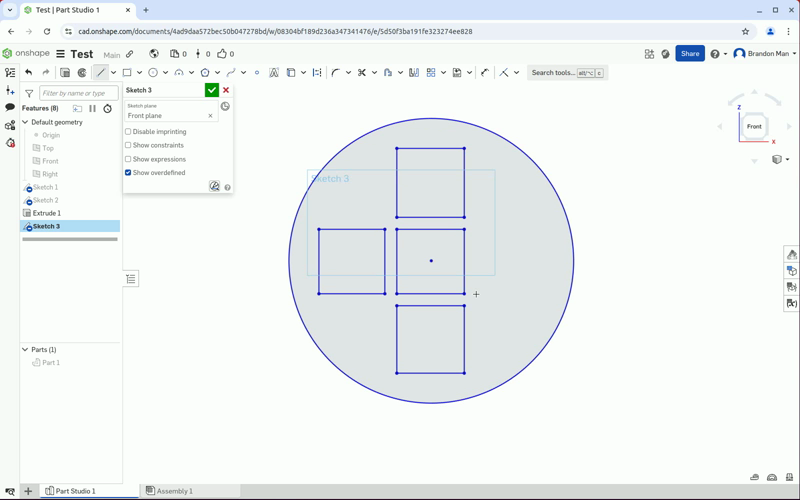
scroll(6)
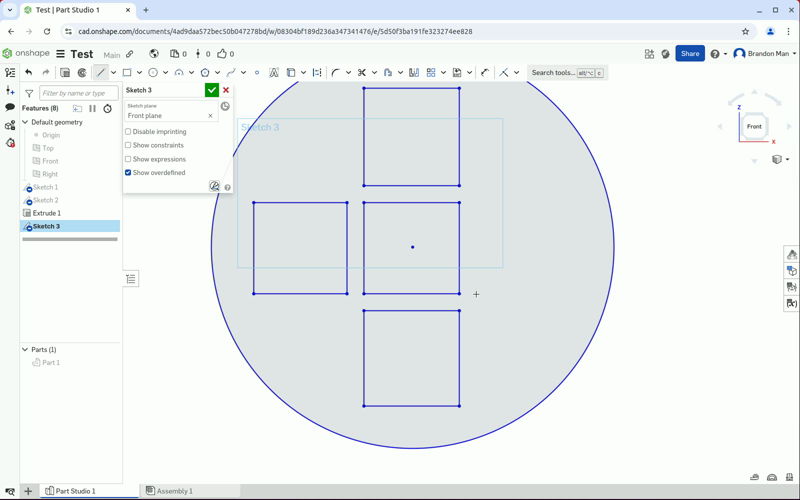
scroll(6)
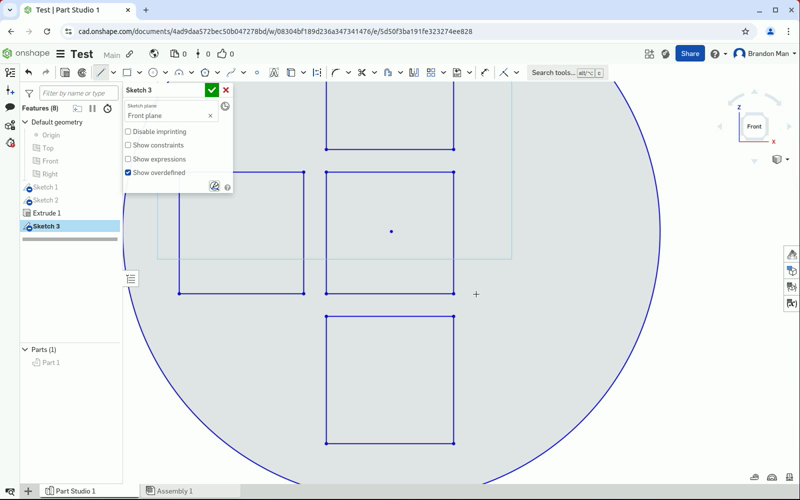
scroll(6)
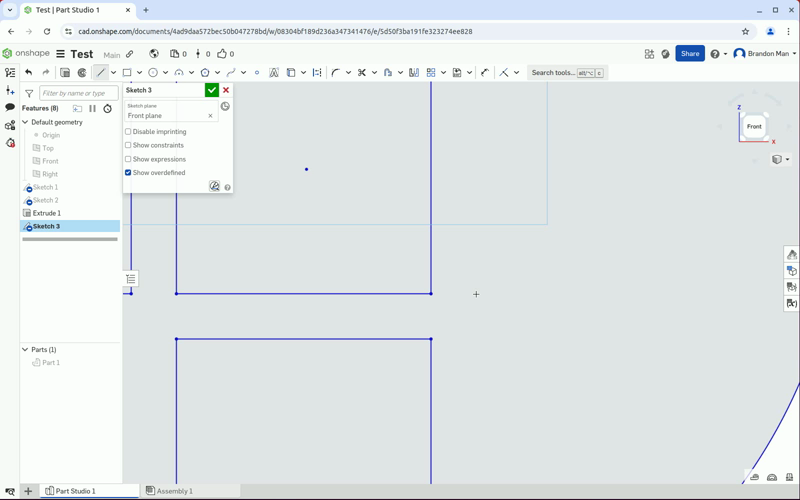
click(476, 293)
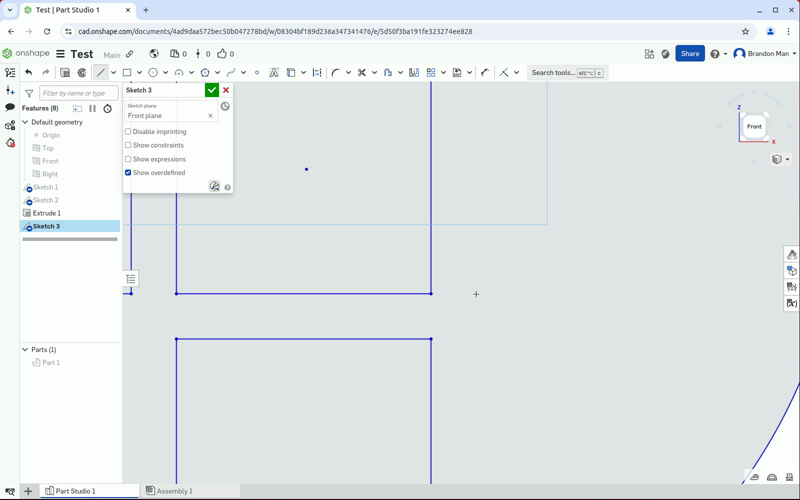
scroll(-6)
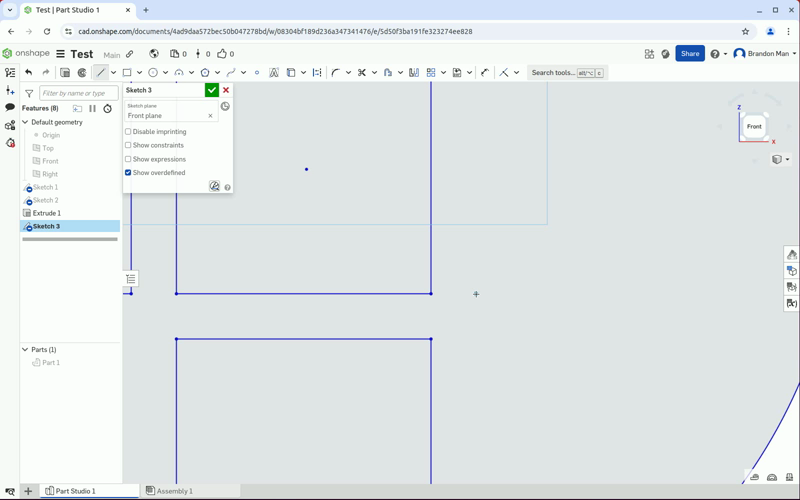
scroll(-6)
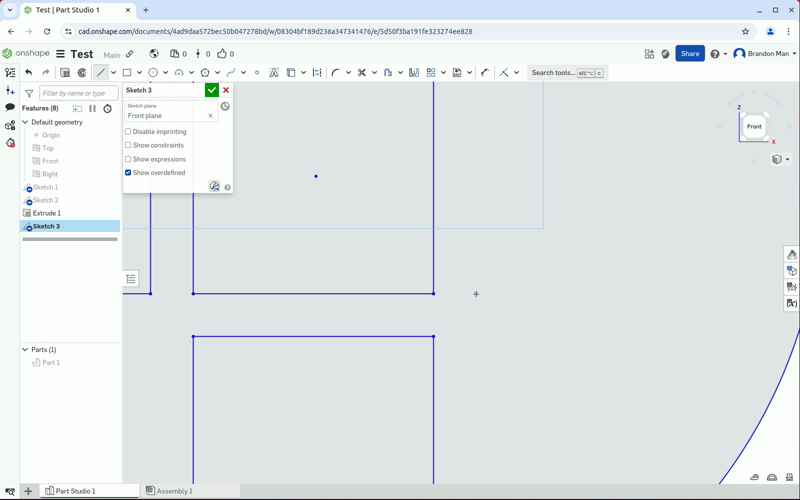
scroll(-6)
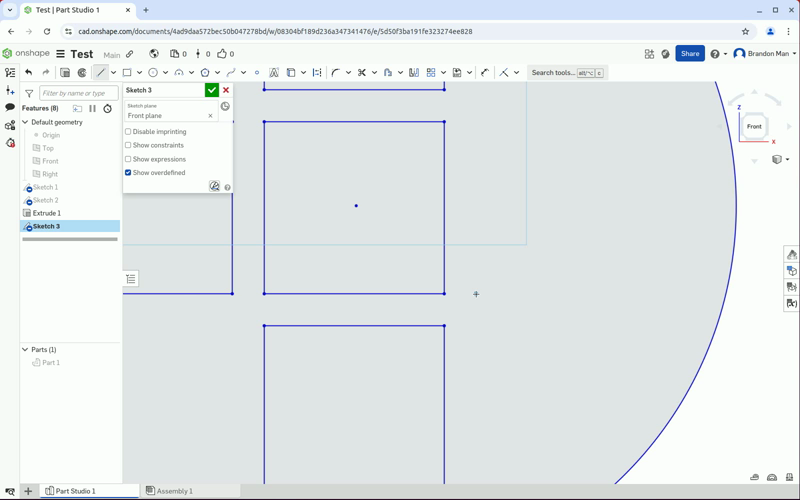
scroll(-6)
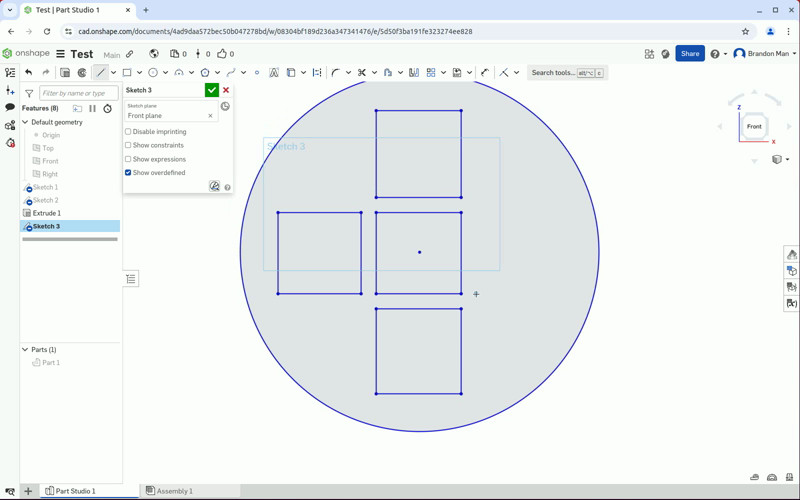
scroll(-6)
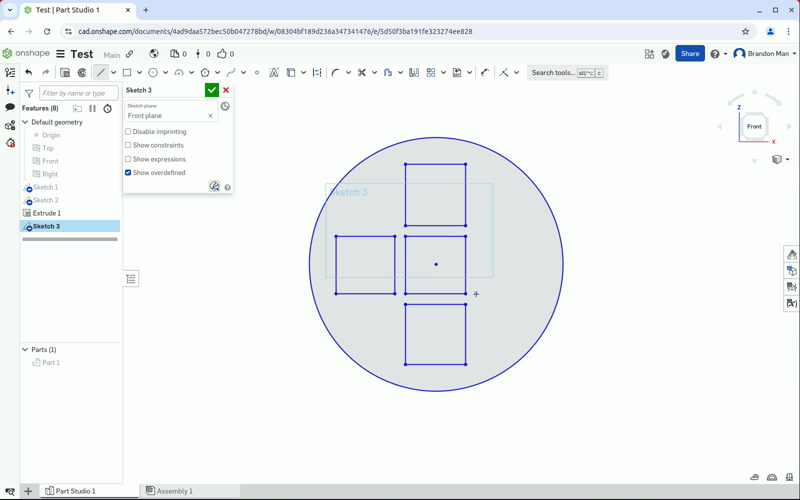
scroll(-6)
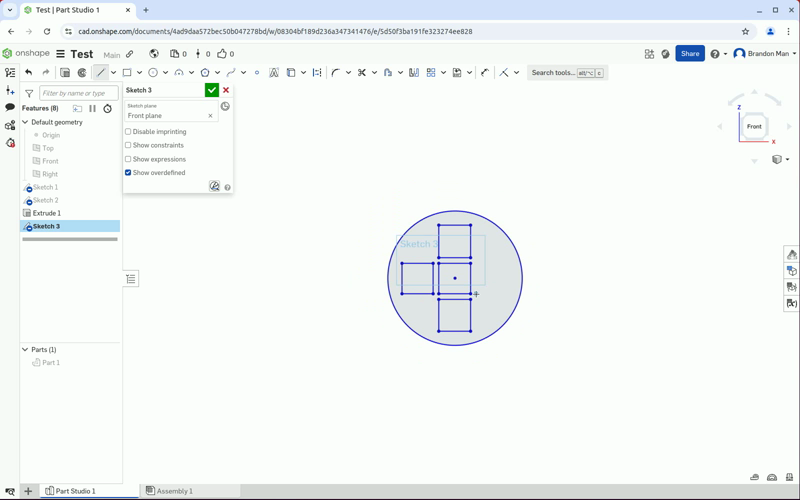
scroll(-6)
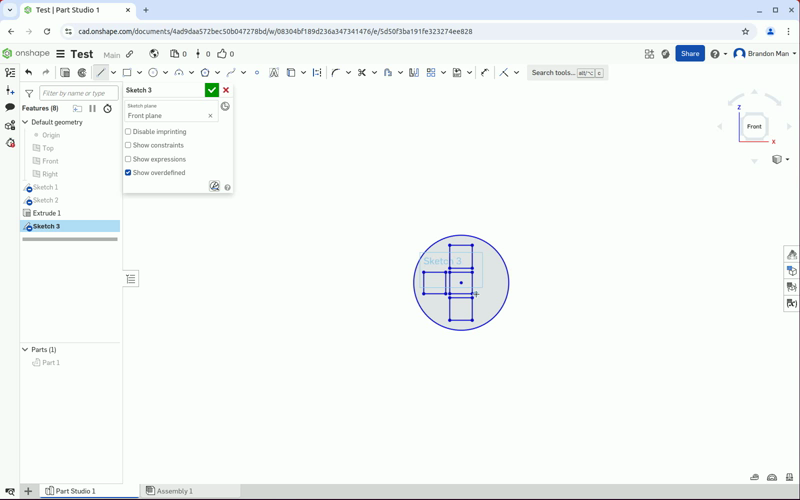
key_up(shift)
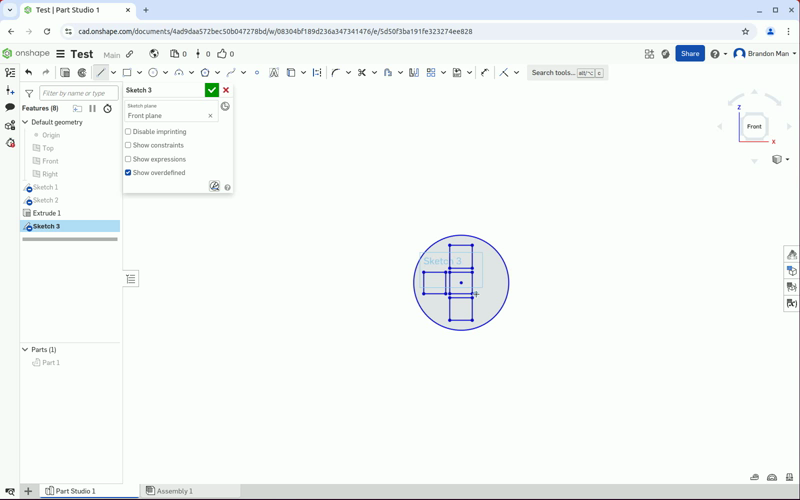
key_down(shift)
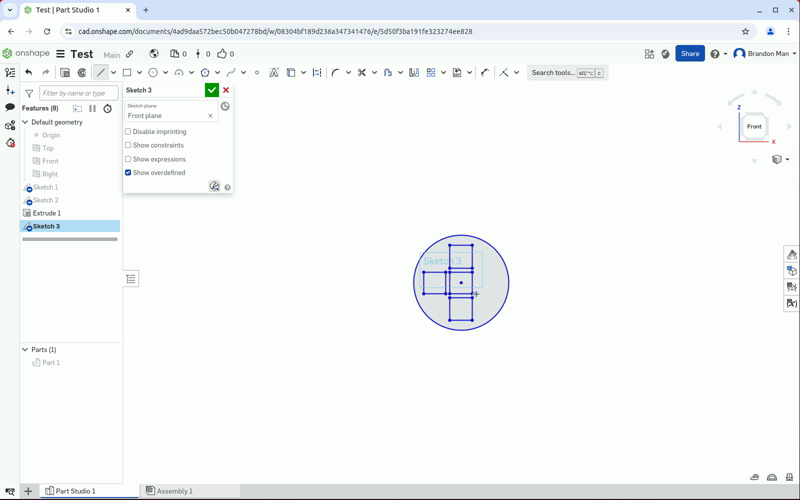
mouse_move(506, 293)
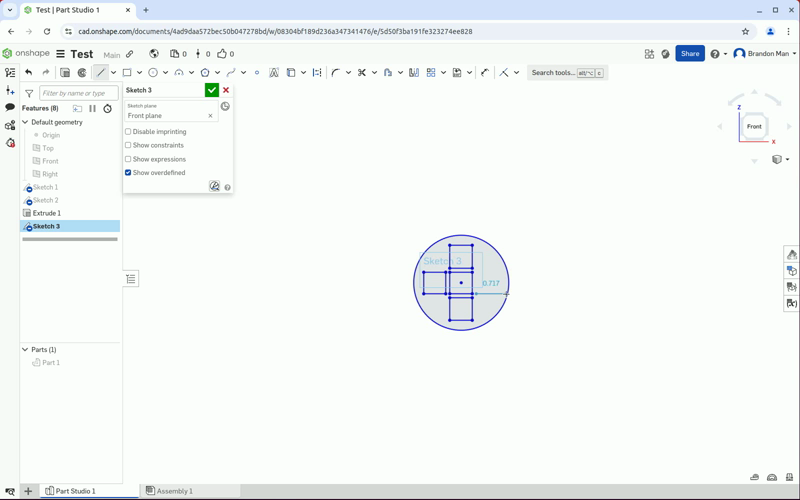
mouse_move(498, 293)
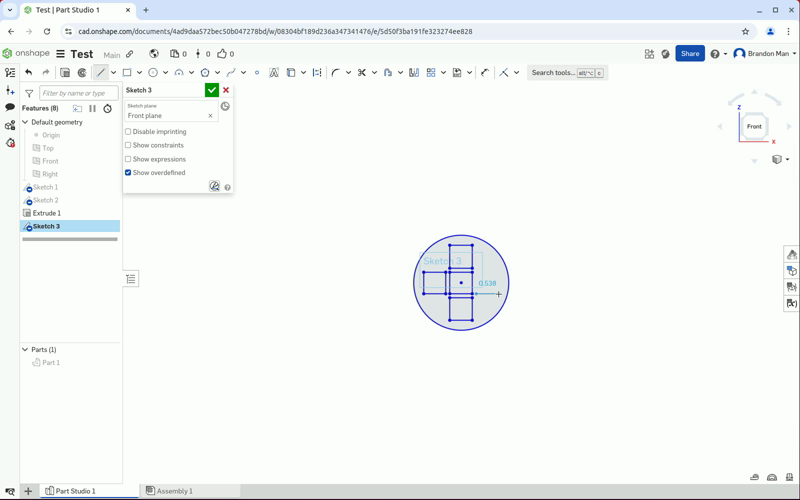
click(498, 293)
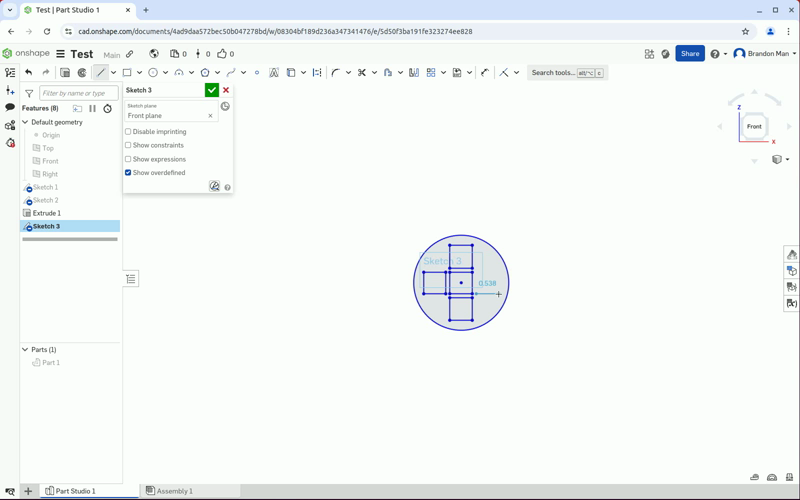
key_up(shift)
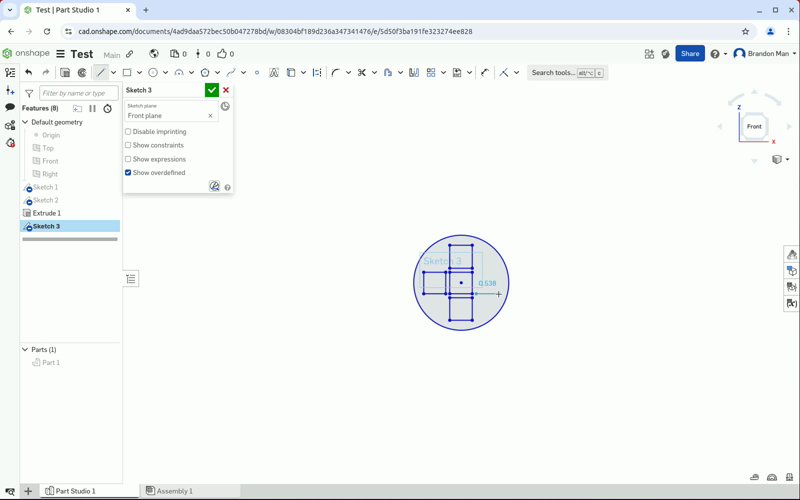
key_down(shift)
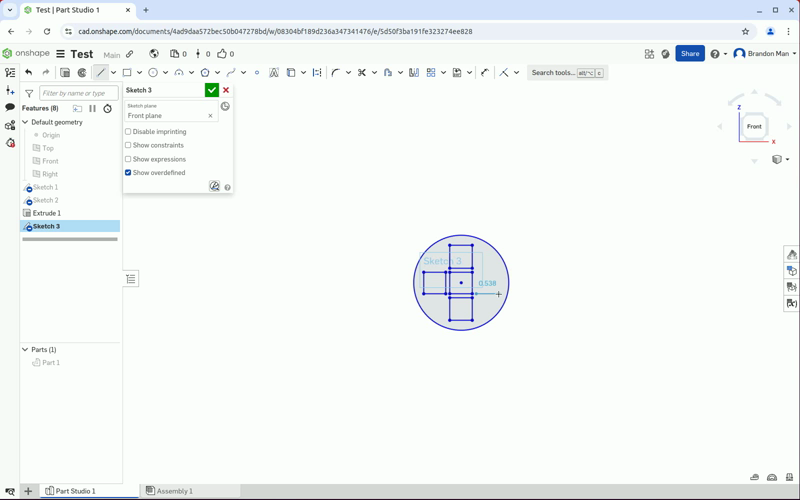
mouse_move(528, 293)
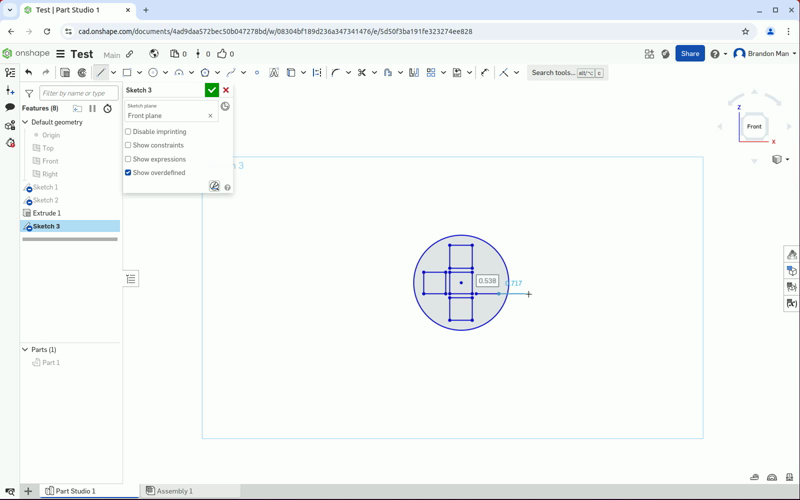
mouse_move(498, 272)
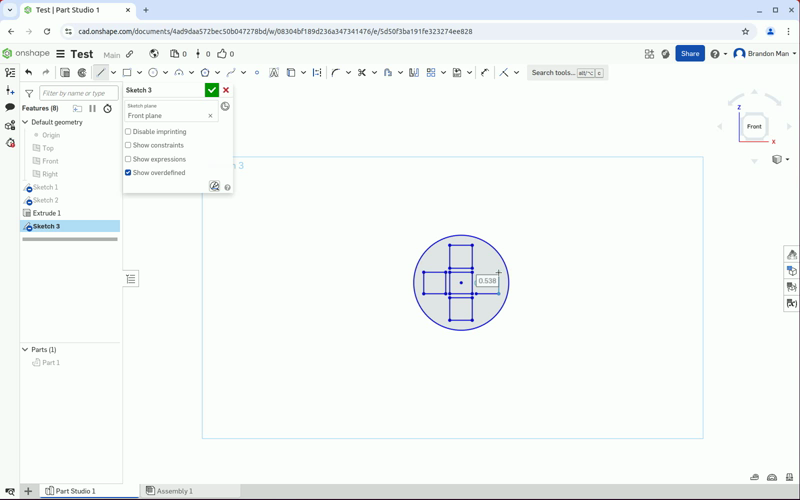
click(498, 272)
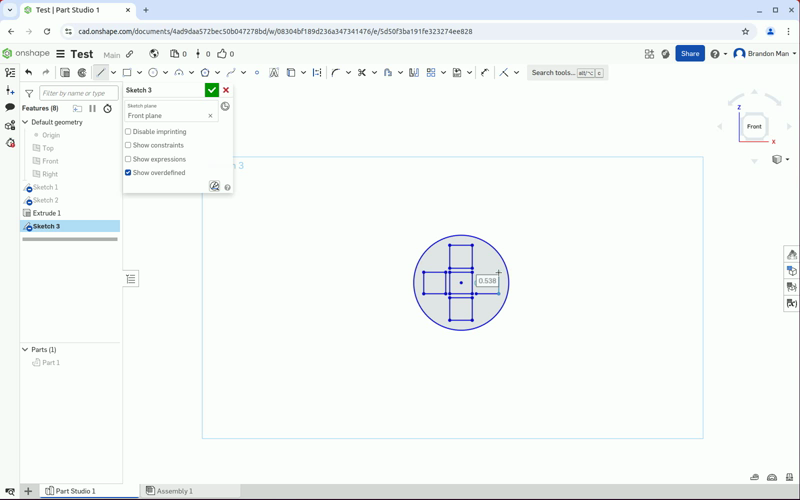
key_up(shift)
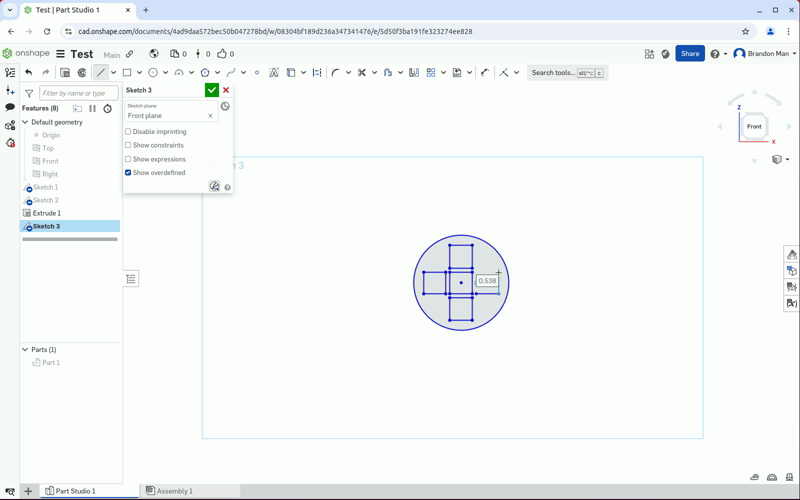
key_down(shift)
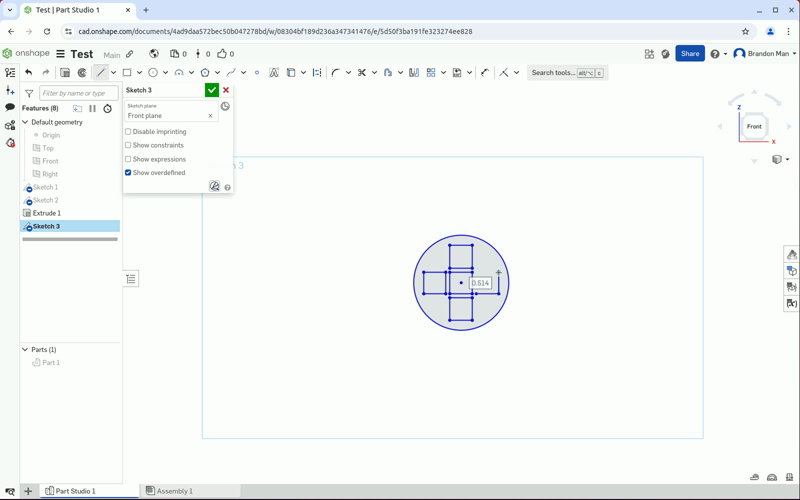
mouse_move(528, 272)
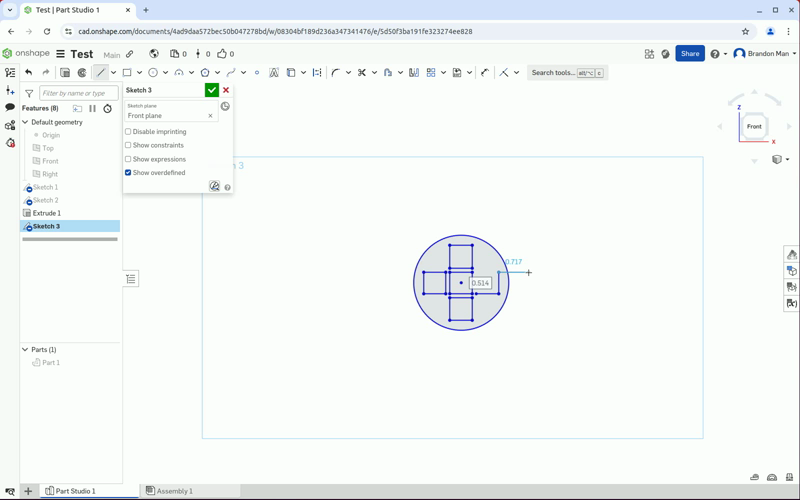
mouse_move(476, 272)
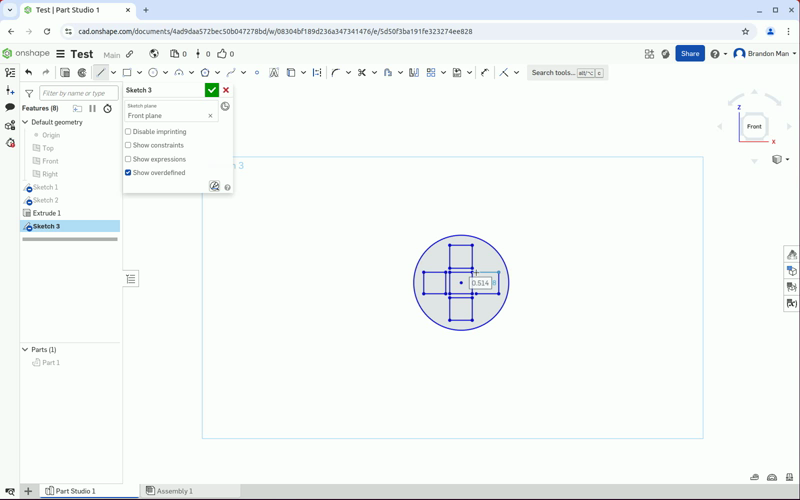
scroll(6)
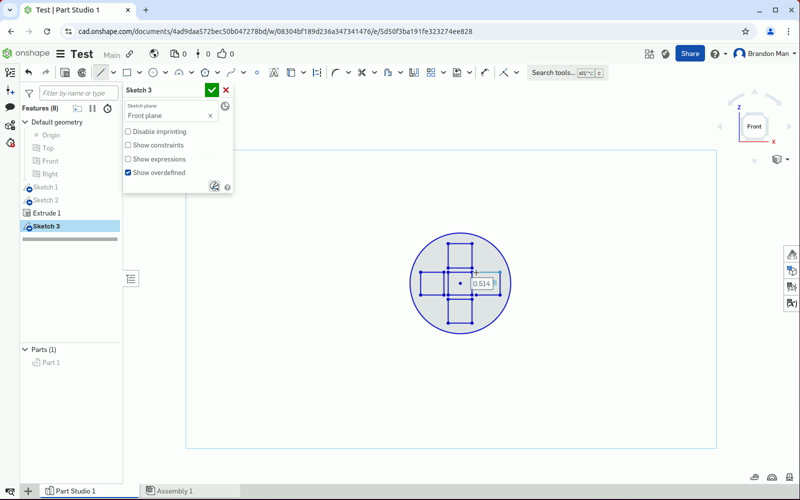
scroll(6)
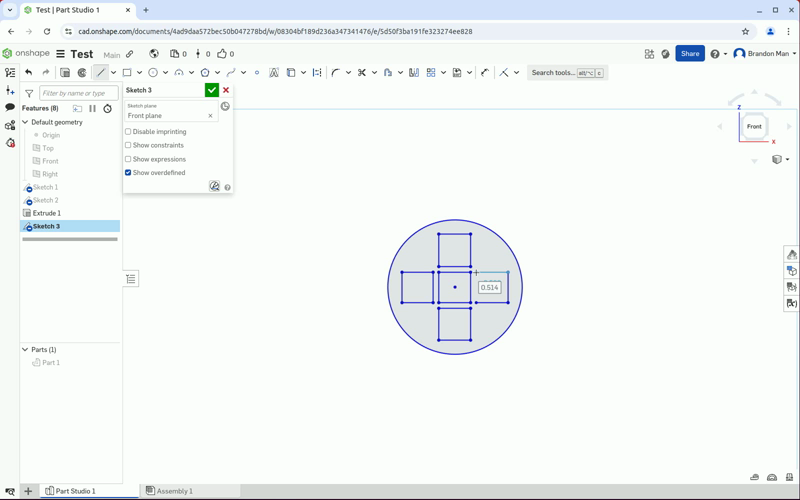
scroll(6)
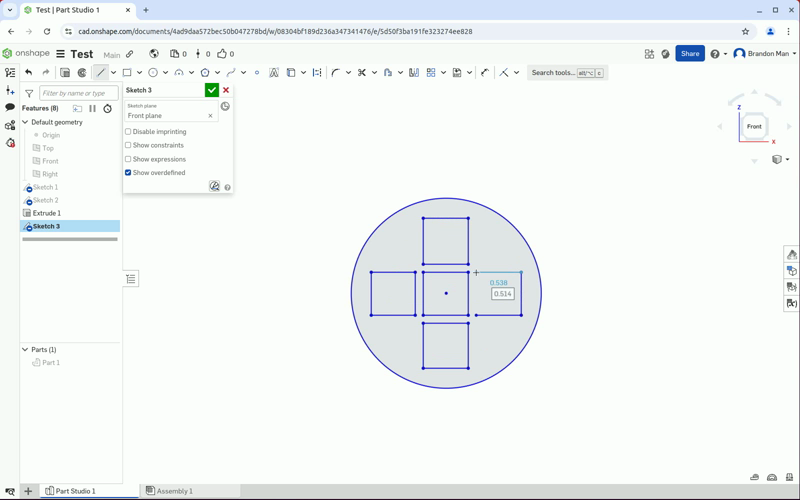
scroll(6)
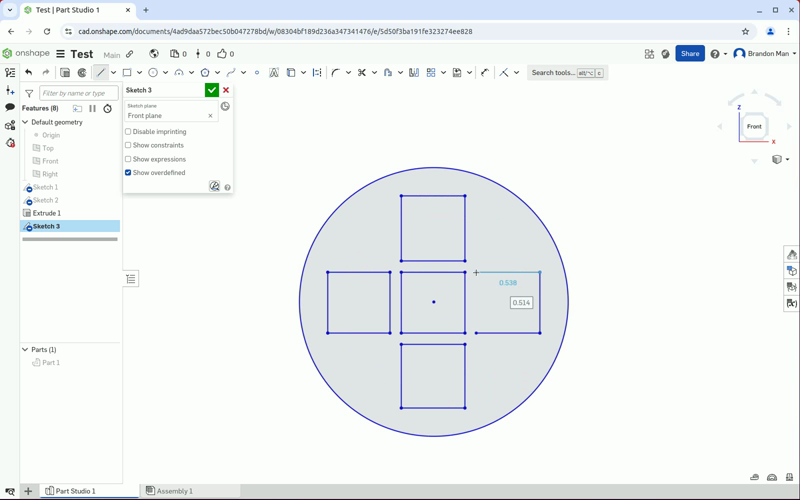
scroll(6)
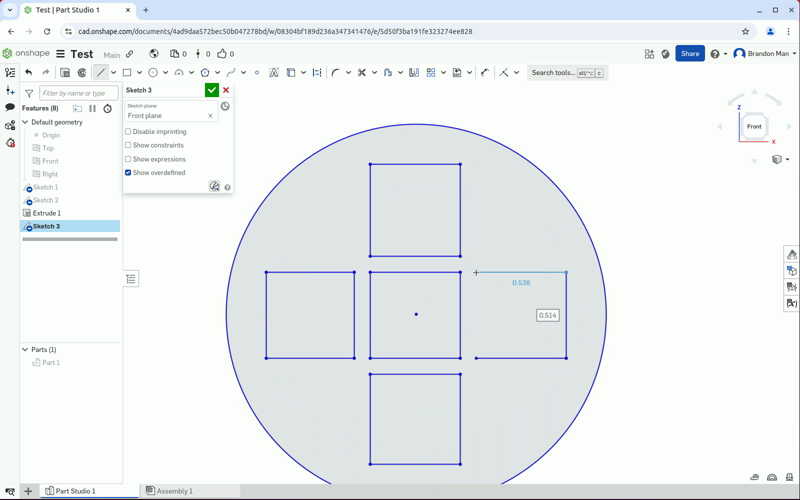
scroll(6)
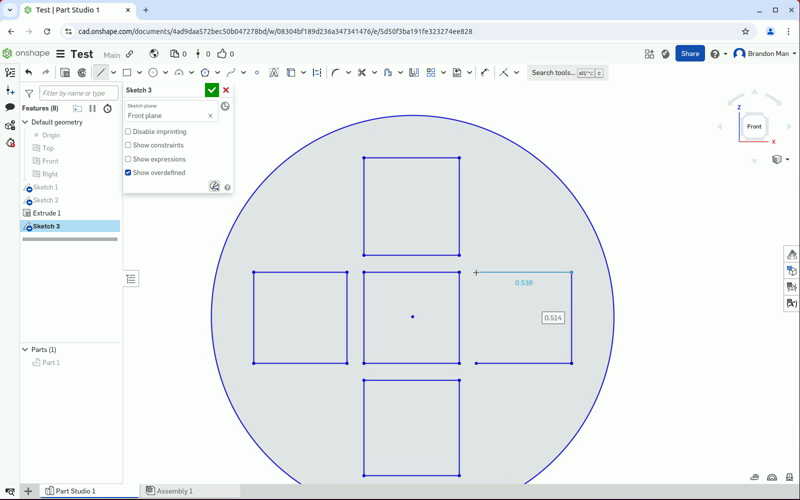
scroll(6)
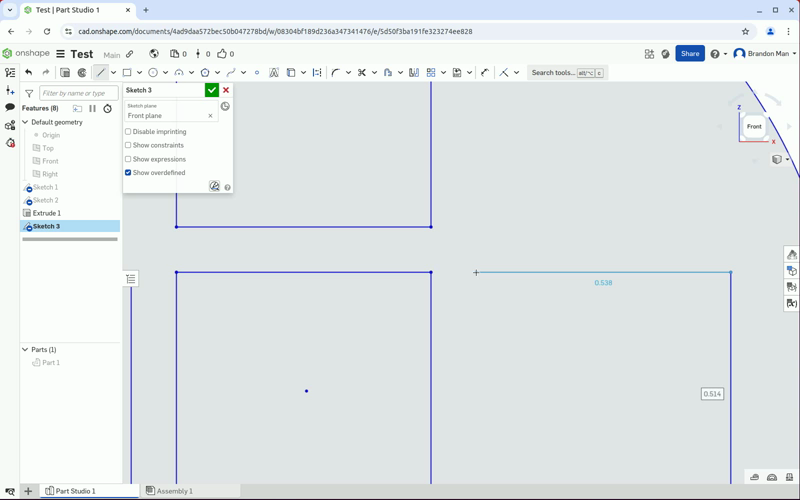
click(476, 272)
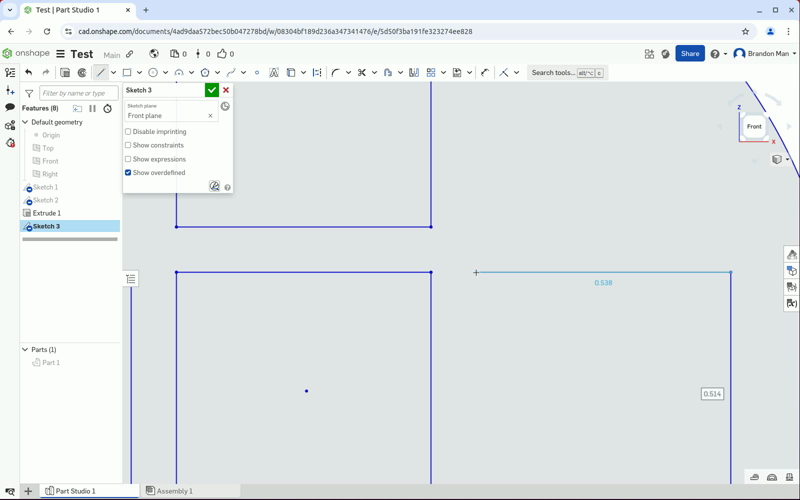
scroll(-6)
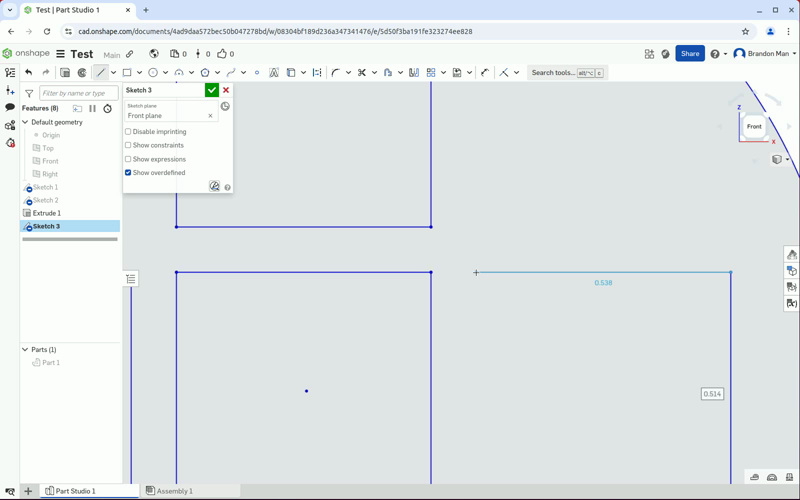
scroll(-6)
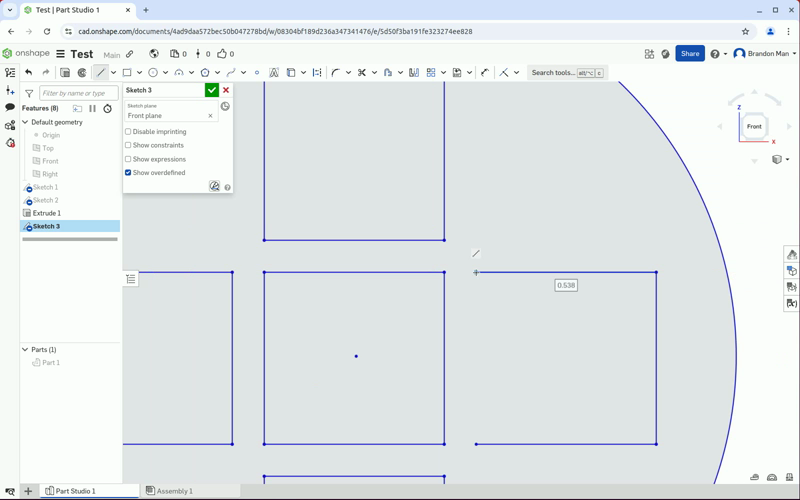
scroll(-6)
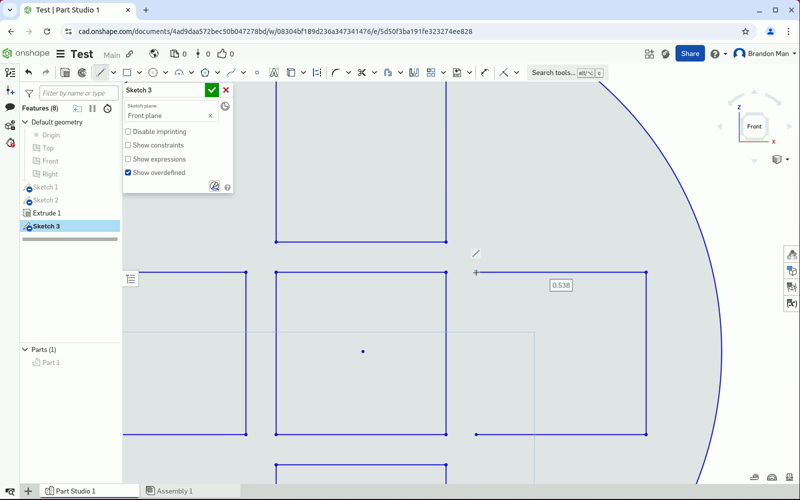
scroll(-6)
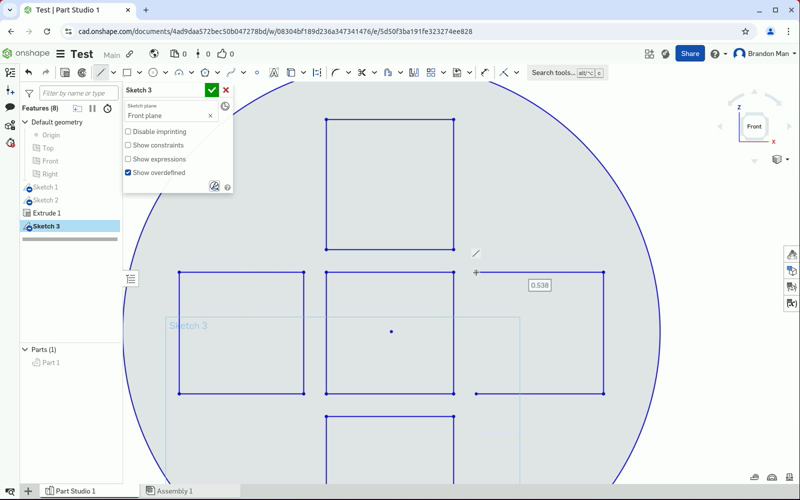
scroll(-6)
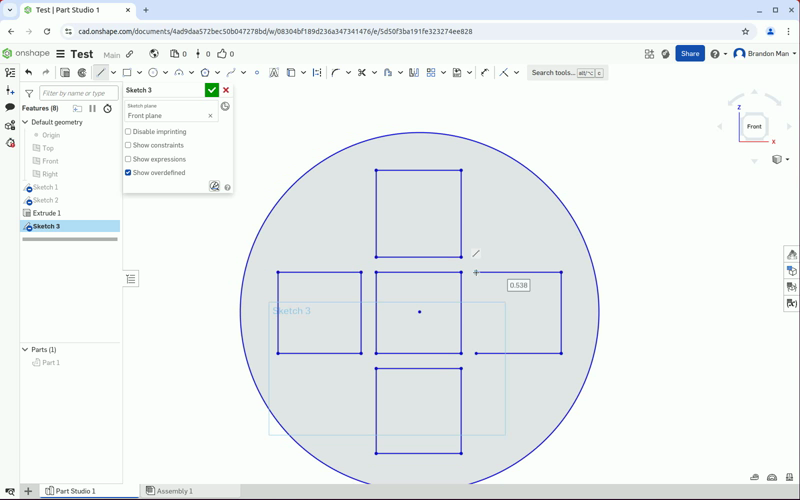
scroll(-6)
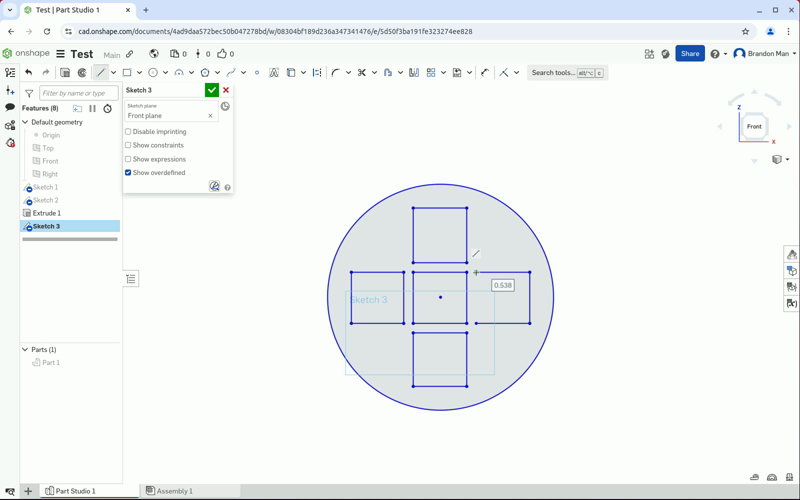
scroll(-6)
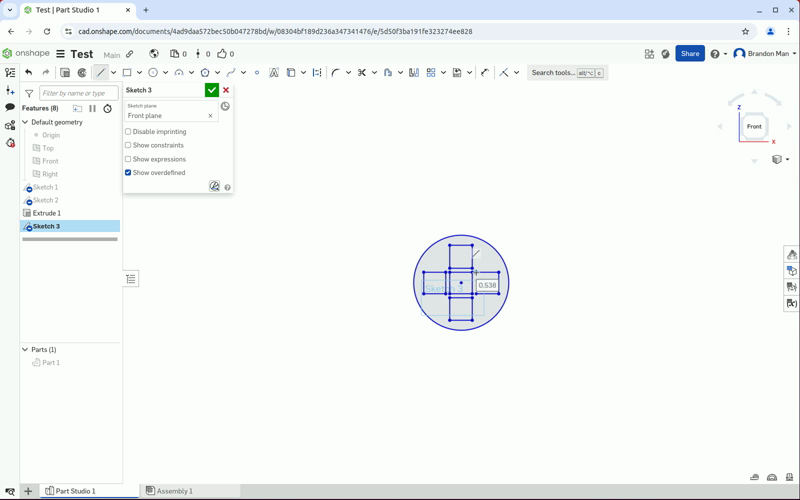
key_up(shift)
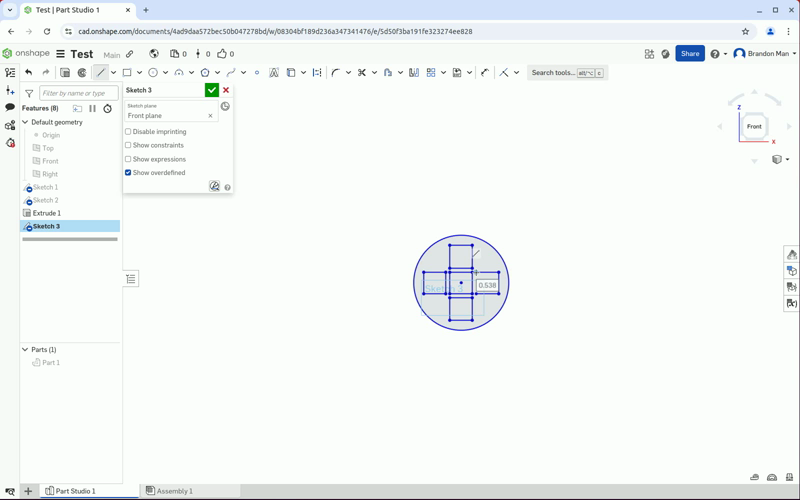
mouse_move(506, 272)
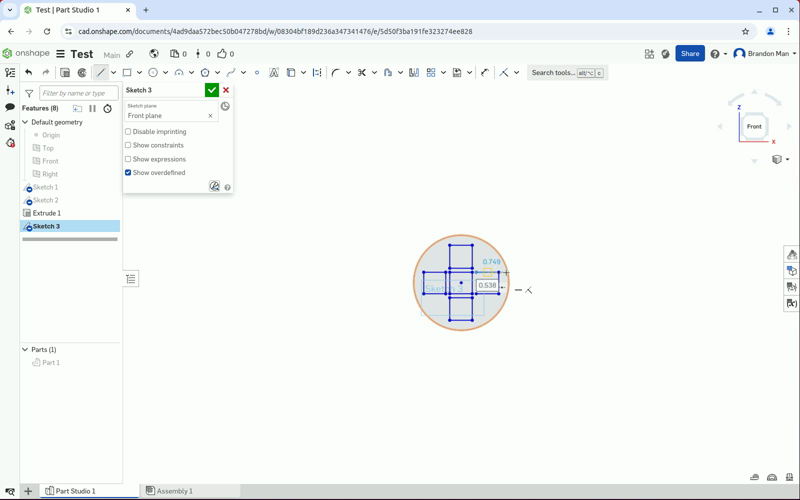
key_down(shift)
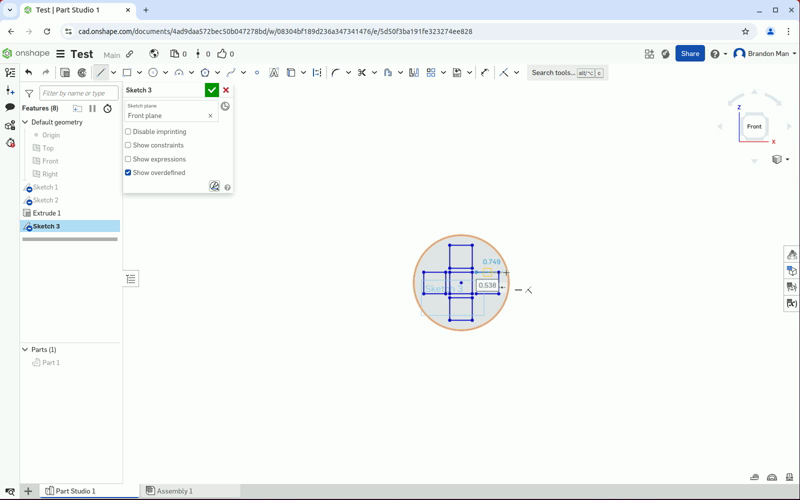
mouse_move(476, 293)
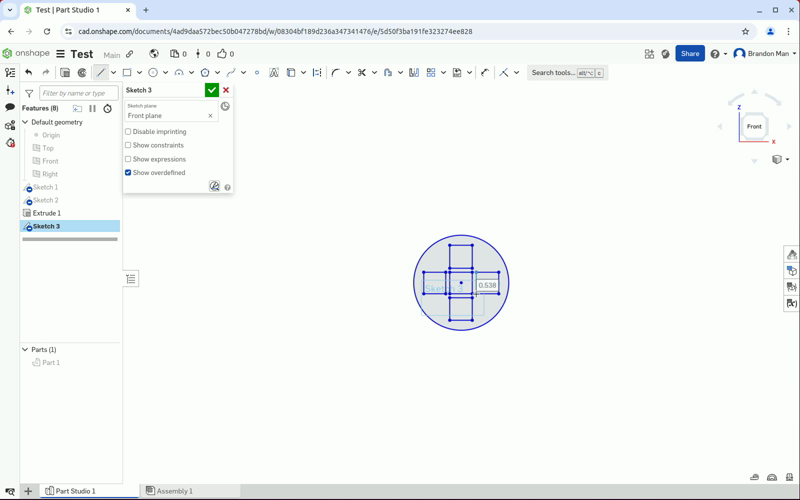
scroll(6)
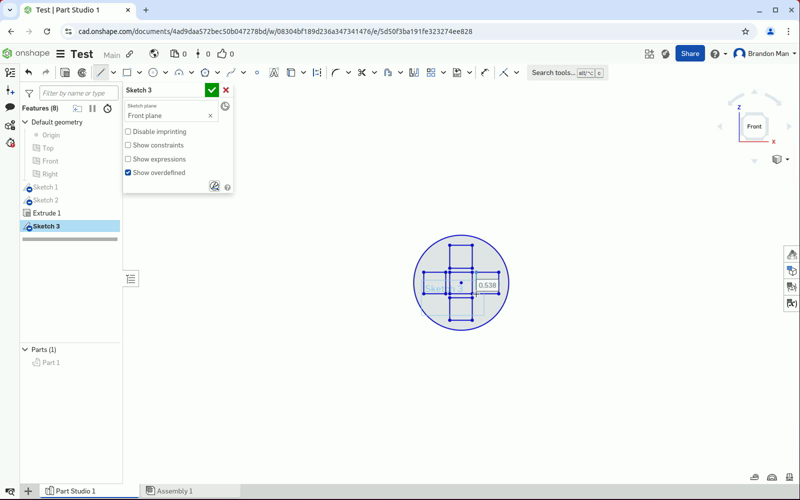
scroll(6)
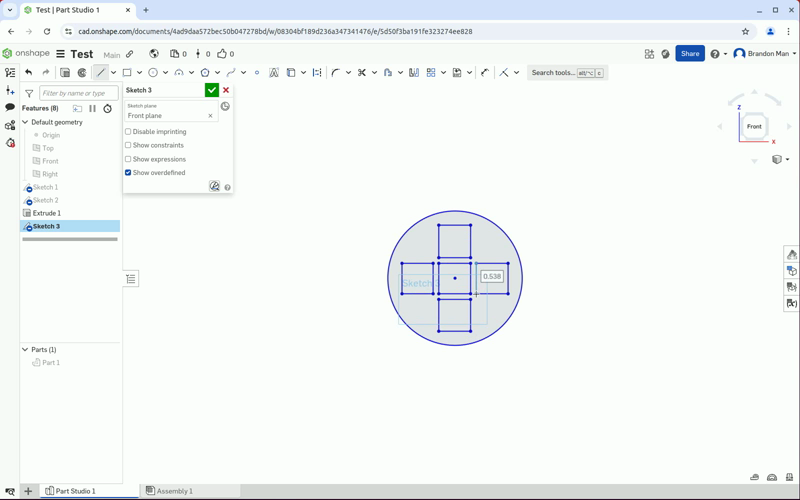
scroll(6)
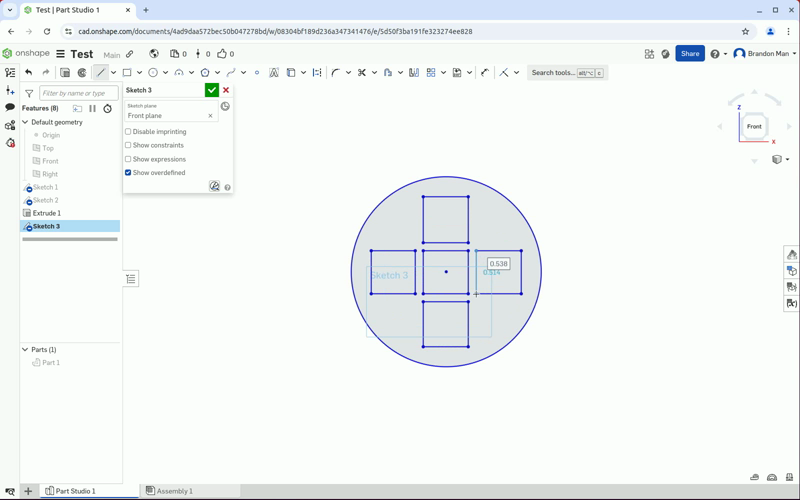
scroll(6)
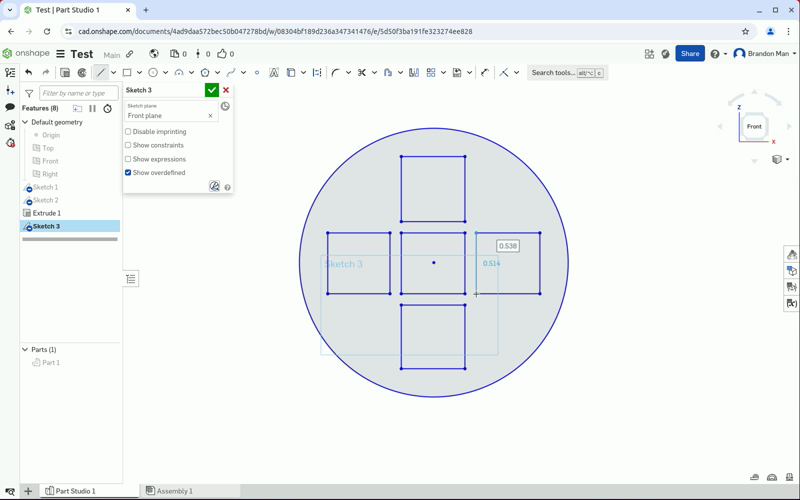
scroll(6)
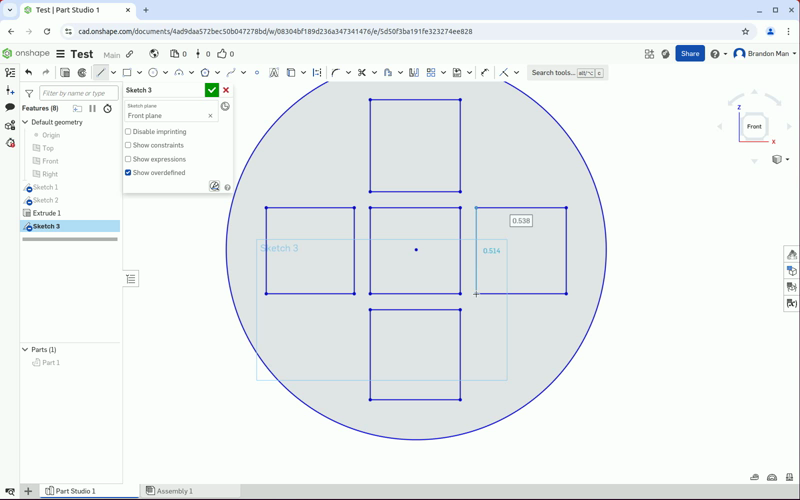
scroll(6)
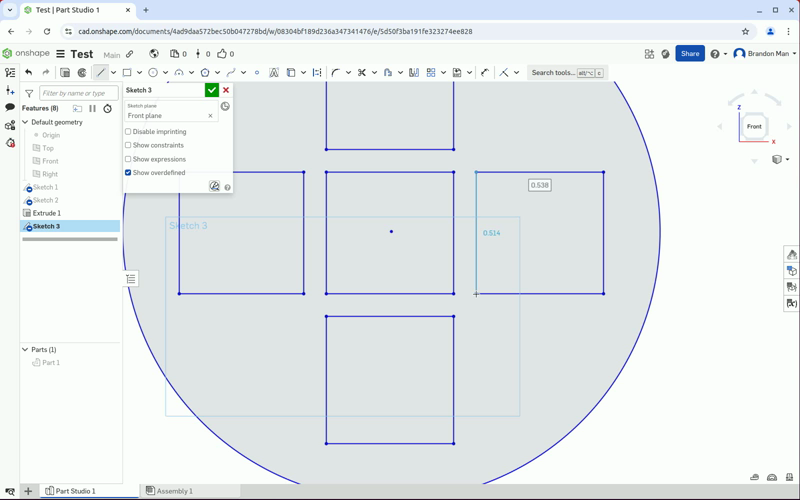
scroll(6)
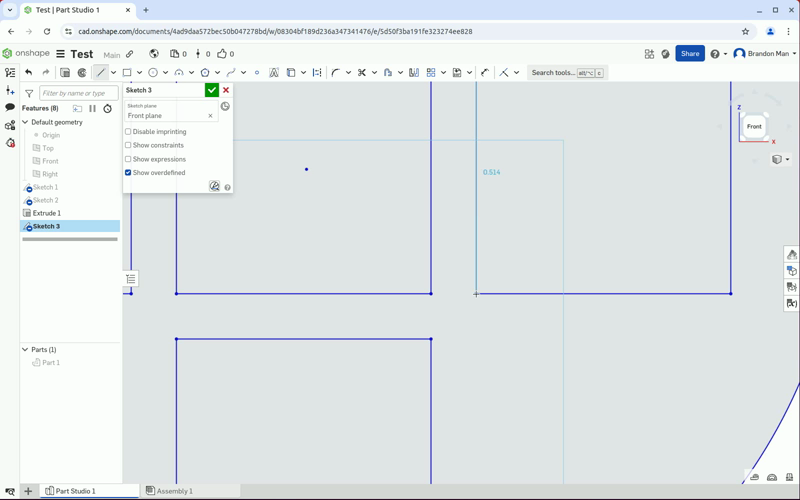
key_up(shift)
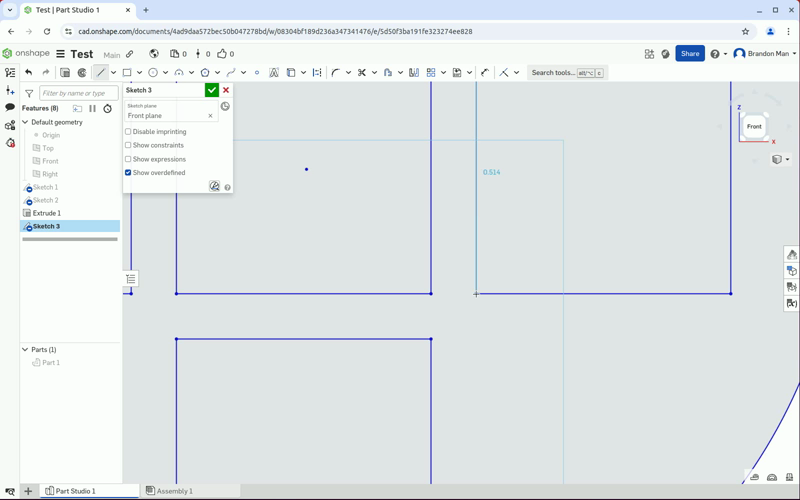
click(476, 293)
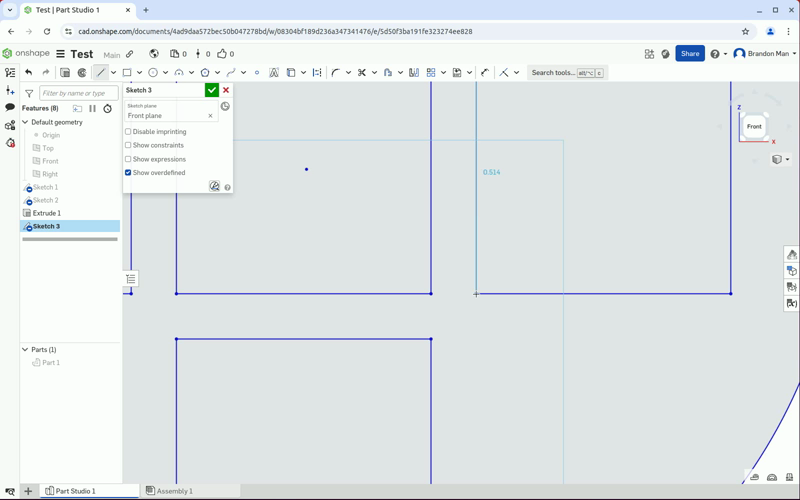
scroll(-6)
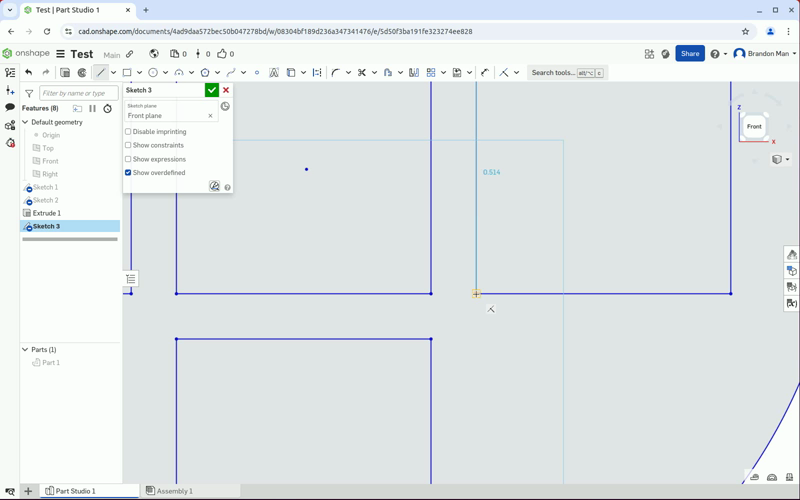
scroll(-6)
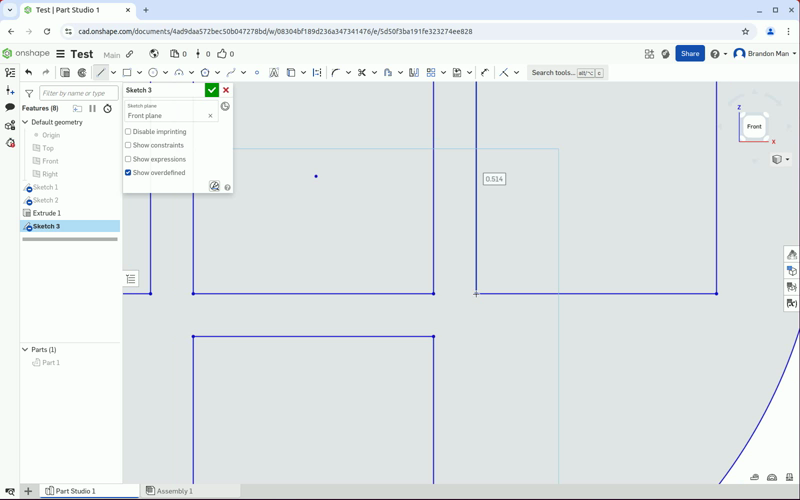
scroll(-6)
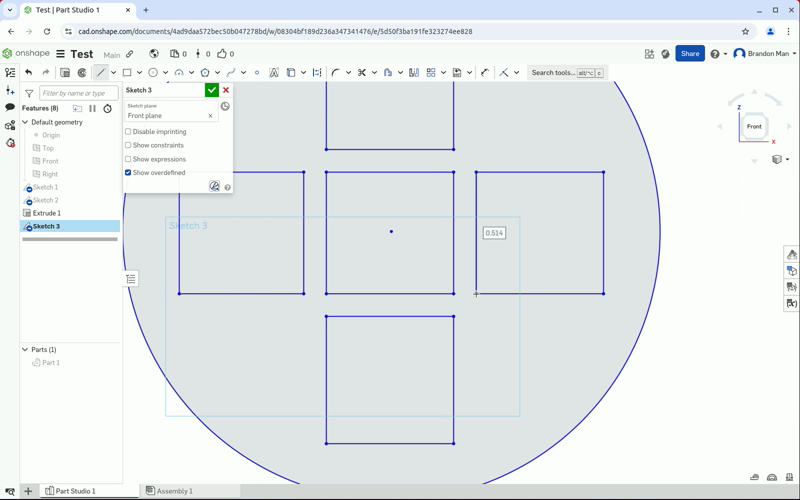
scroll(-6)
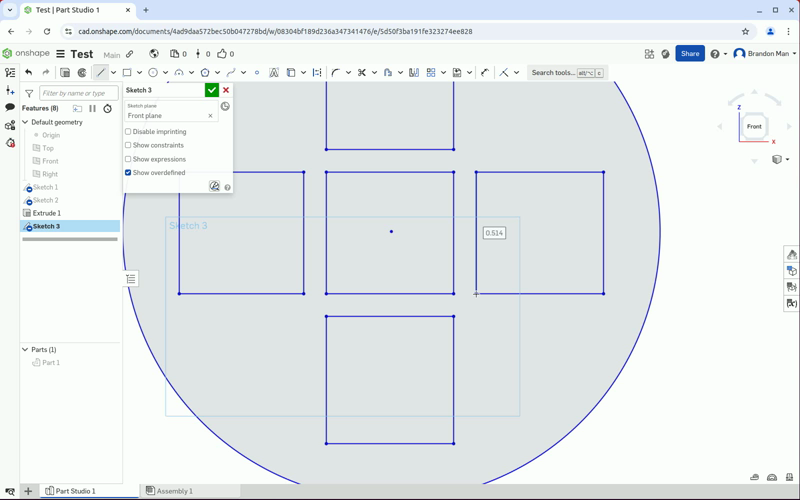
scroll(-6)
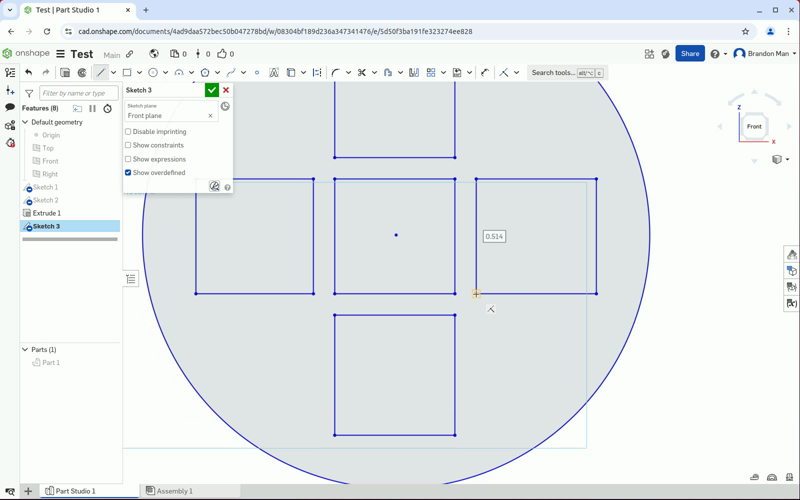
scroll(-6)
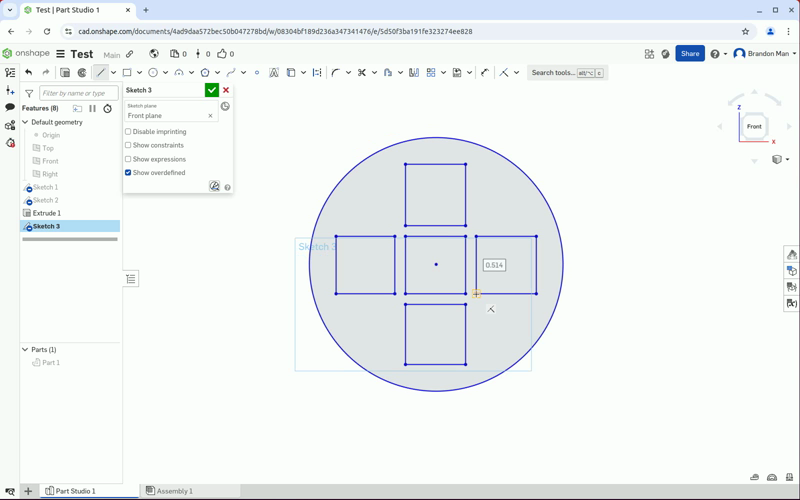
scroll(-6)
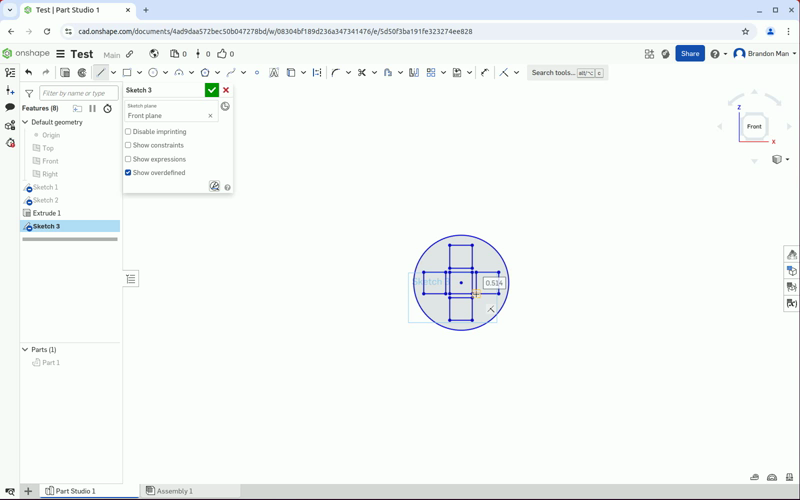
key(esc)
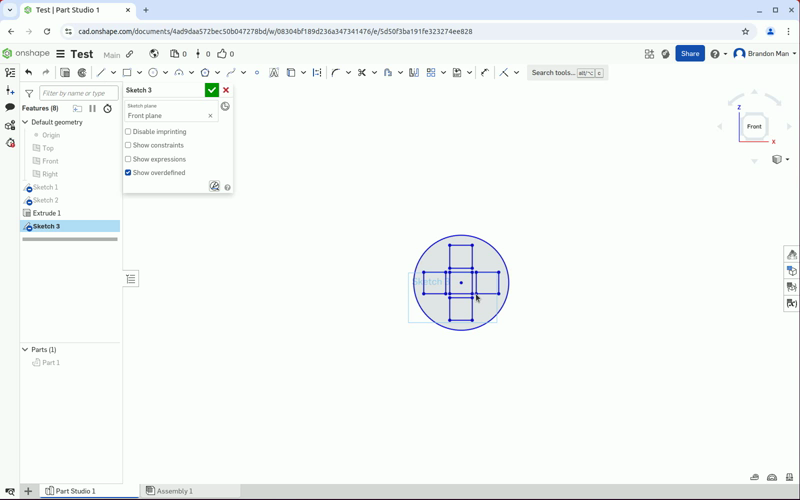
mouse_move(442, 246)
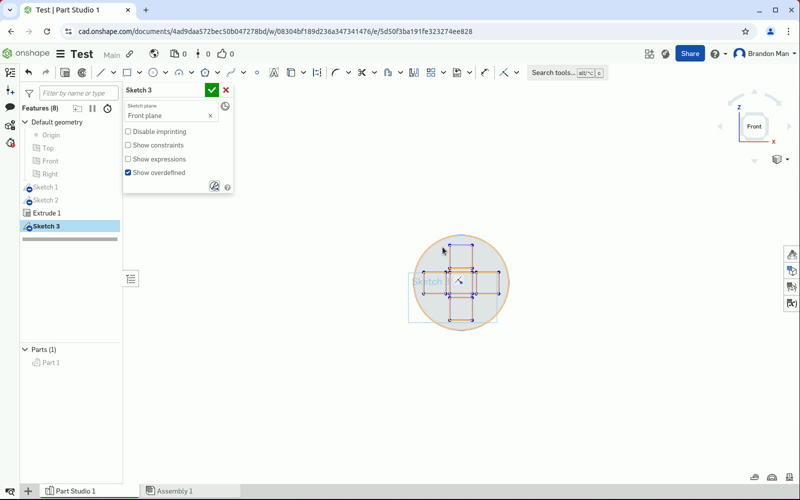
click(442, 246)
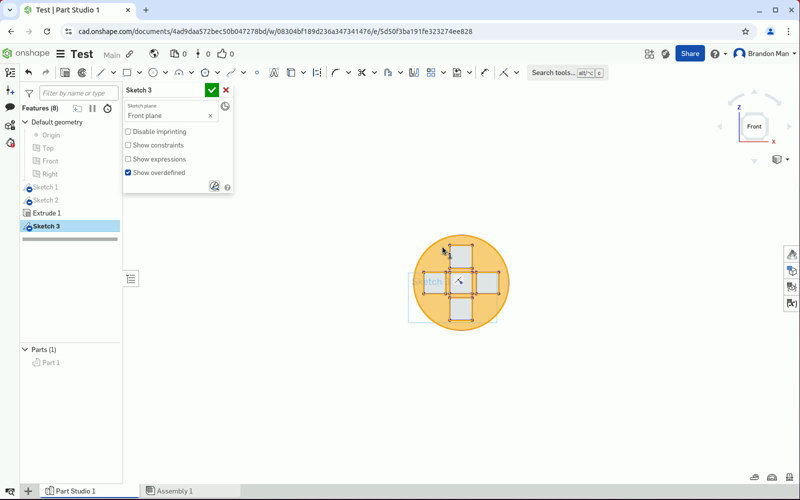
mouse_move(73, 352)
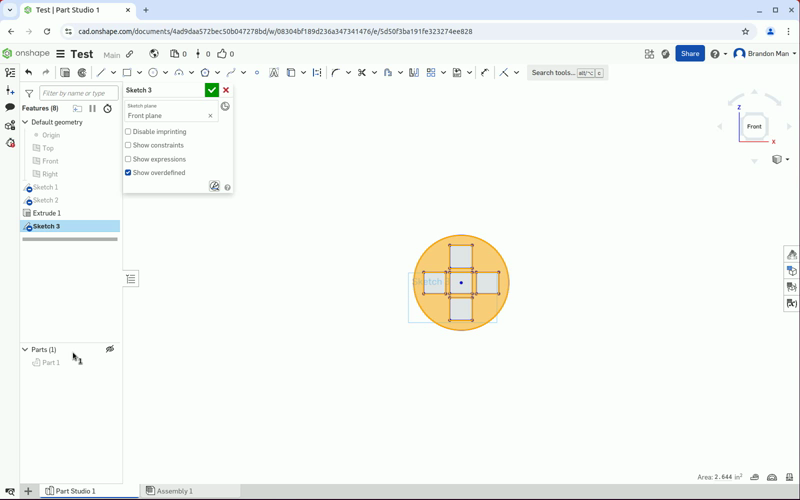
key(shift+y)
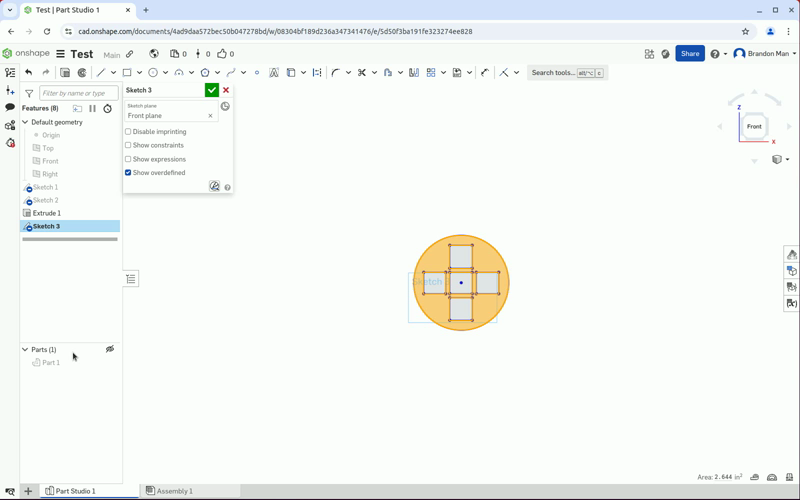
key(shift+e)
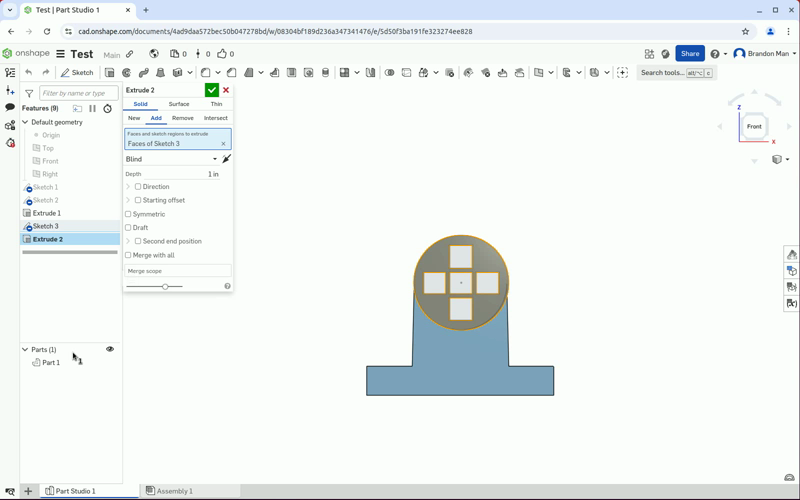
mouse_move(143, 106)
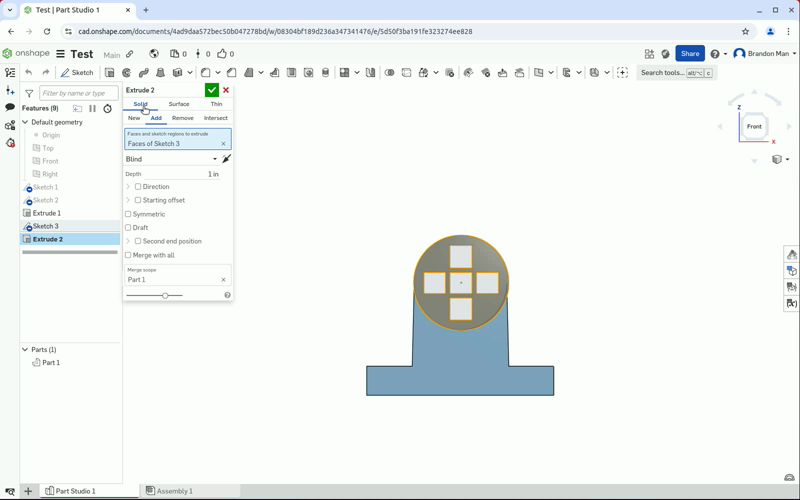
click(143, 106)
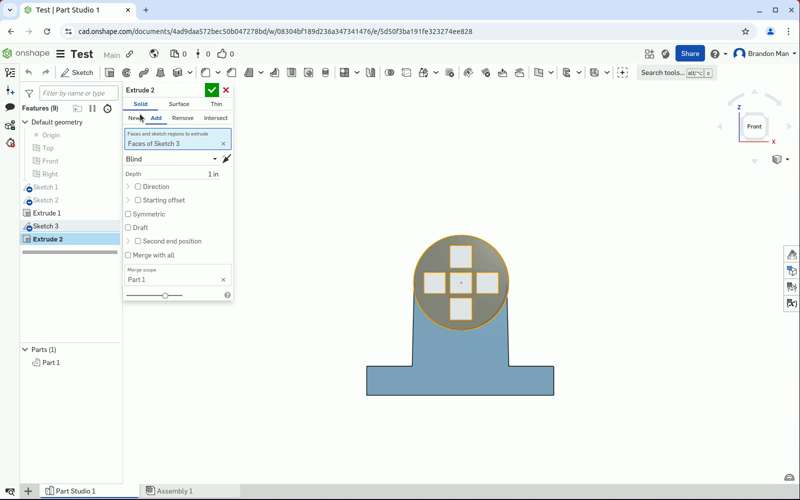
mouse_move(137, 120)
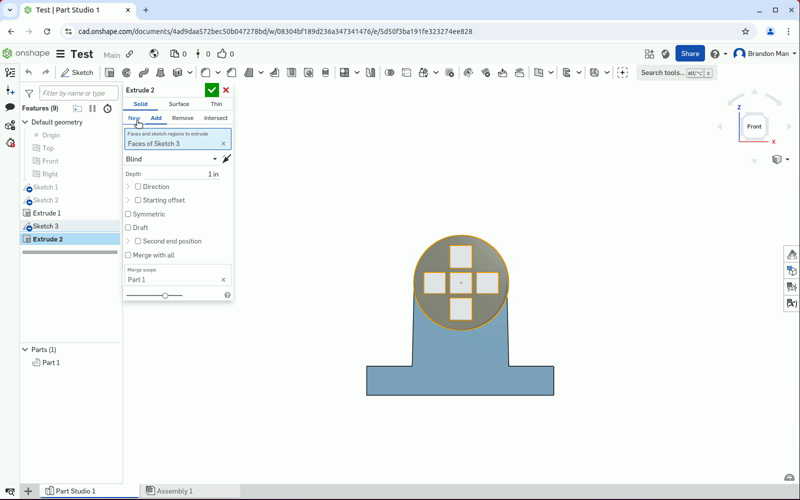
click(137, 120)
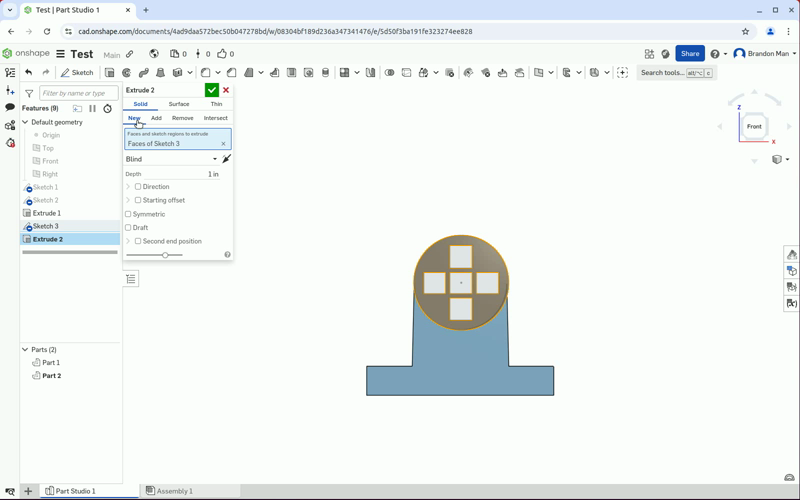
key(tab, 4)
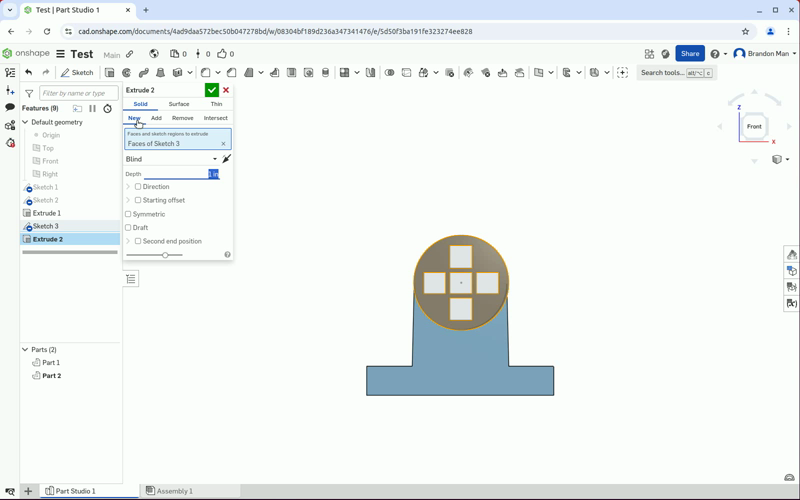
text(0.364)
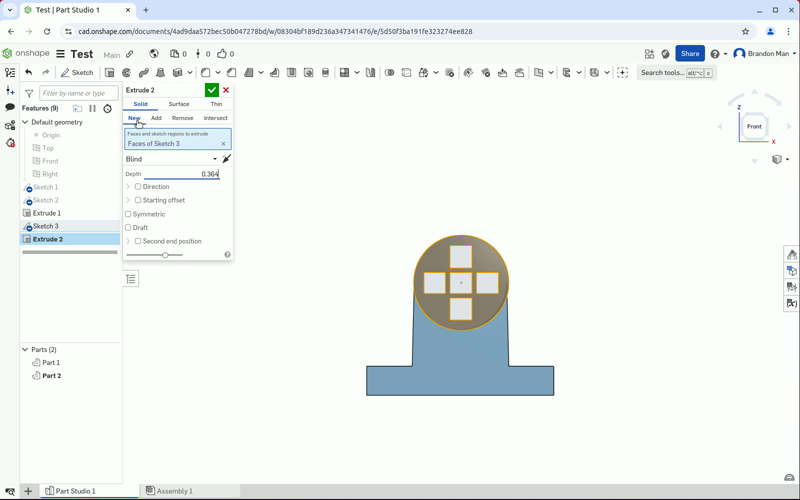
key(enter)
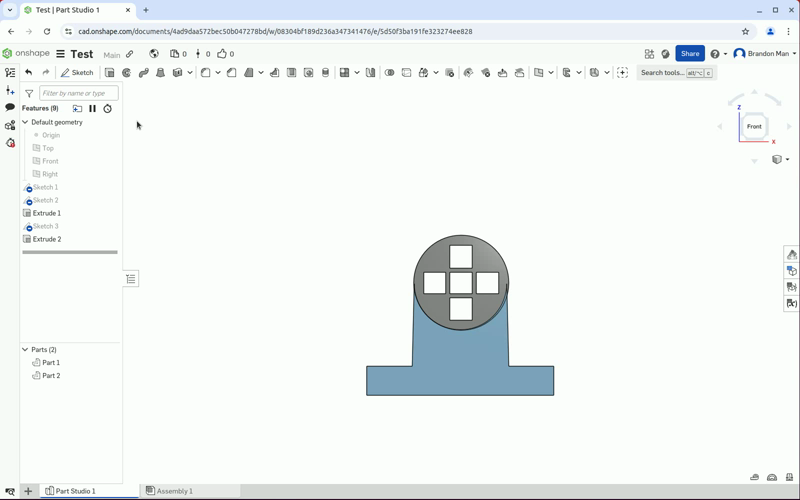
key(shift+h)
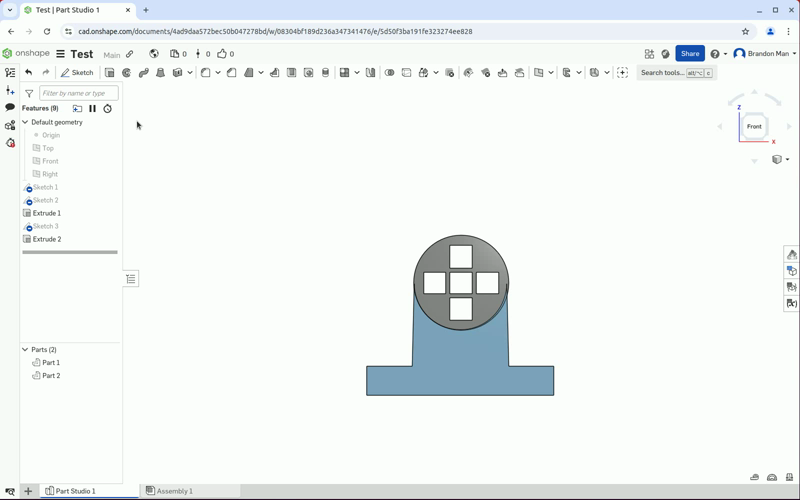
key(shift+h)
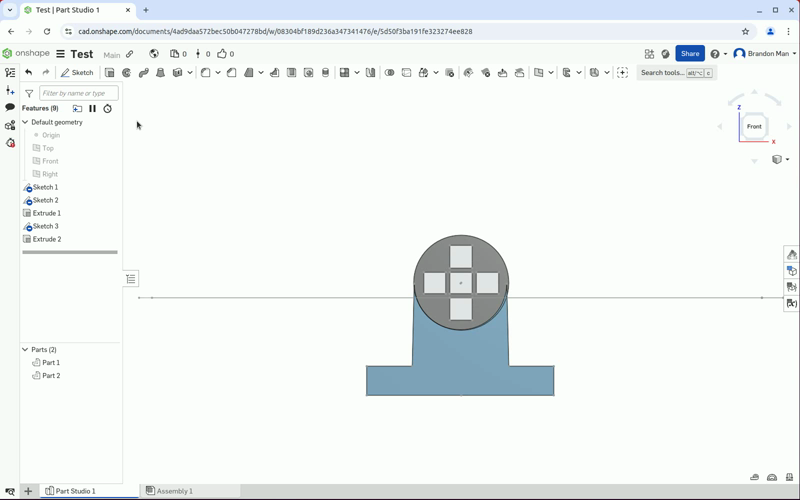
key(shift+7)
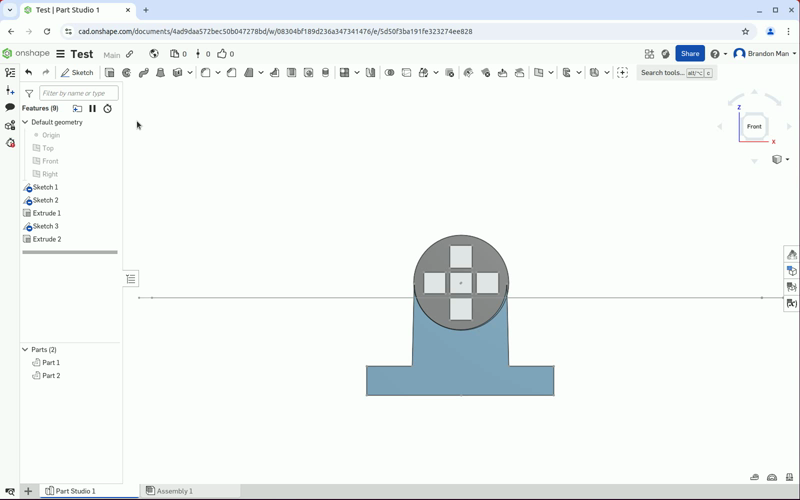
key(left, 2)
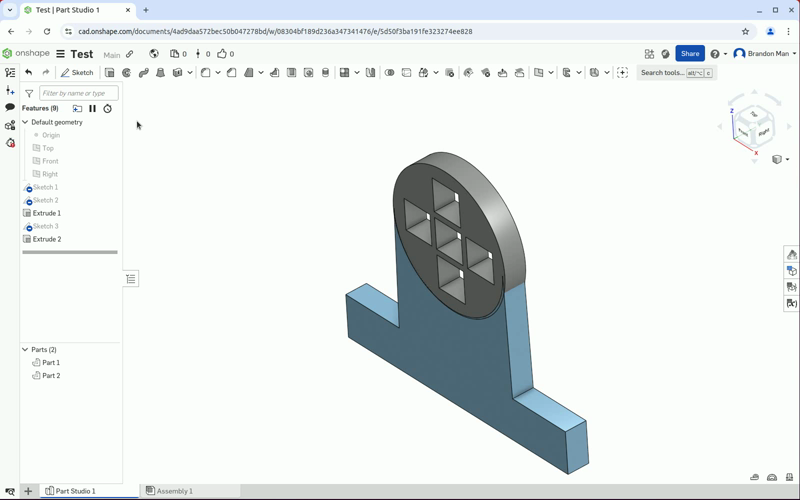
key(down, 2)
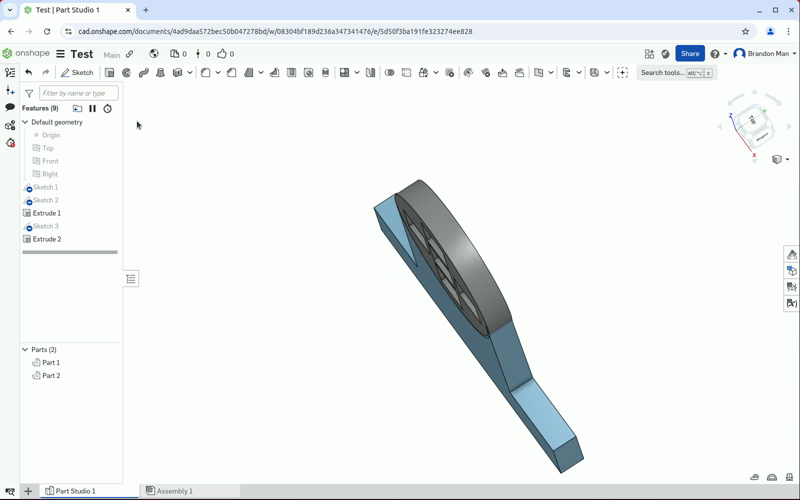
key(up, 2)
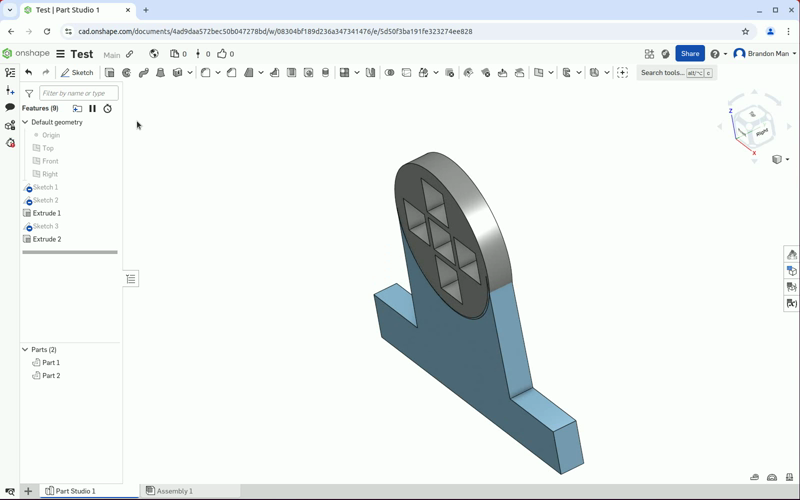
key(right, 2)
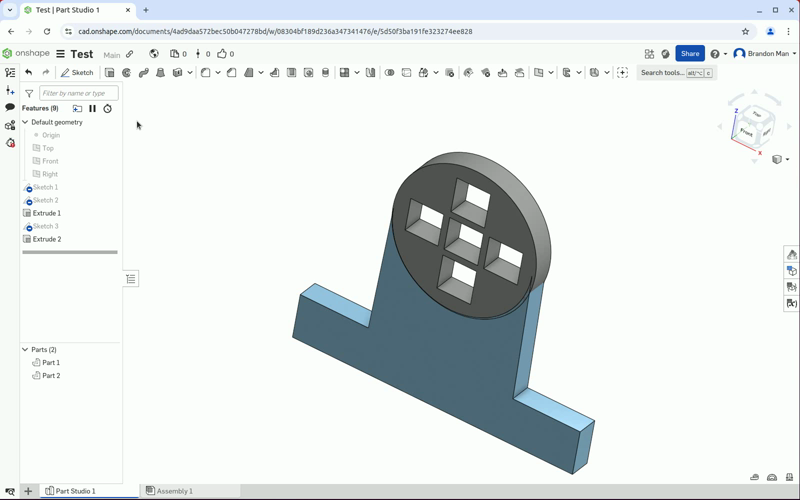
mouse_move(73, 189)
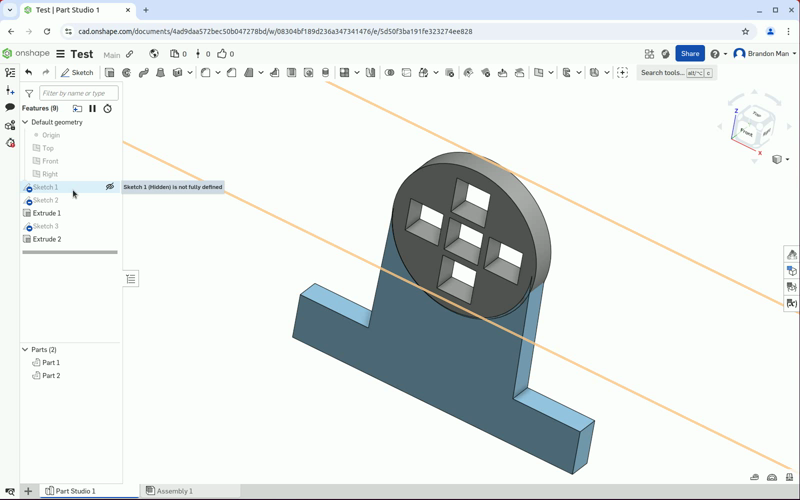
click(73, 189)